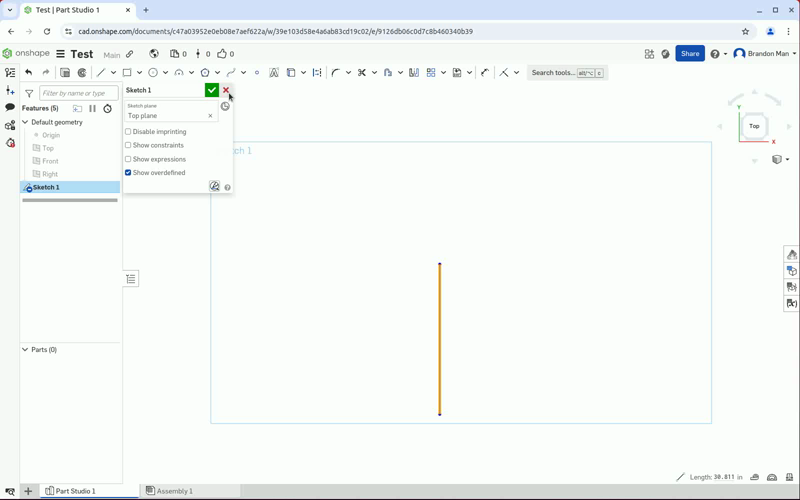
key(shift+h)
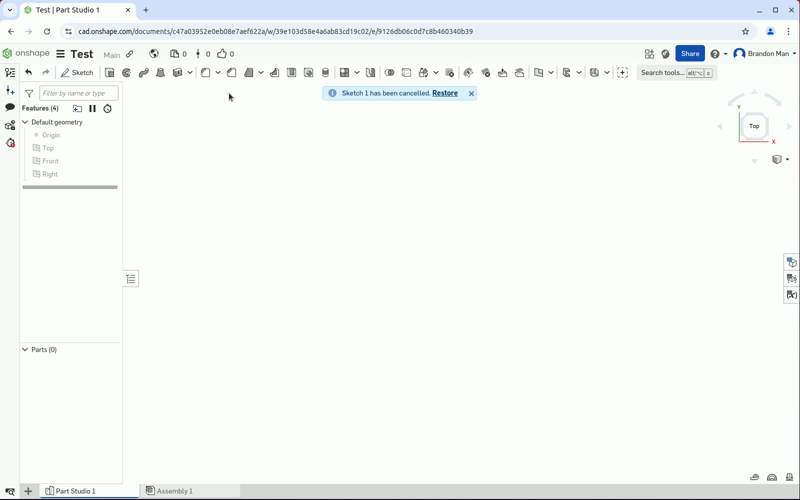
mouse_move(73, 352)
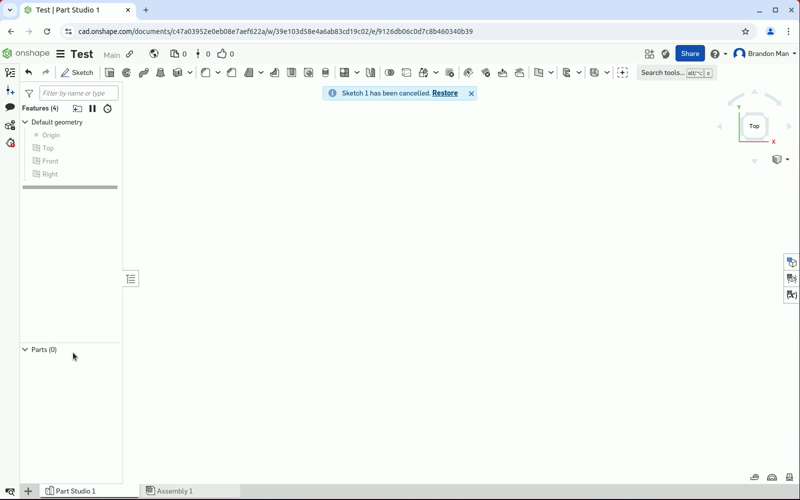
key(y)
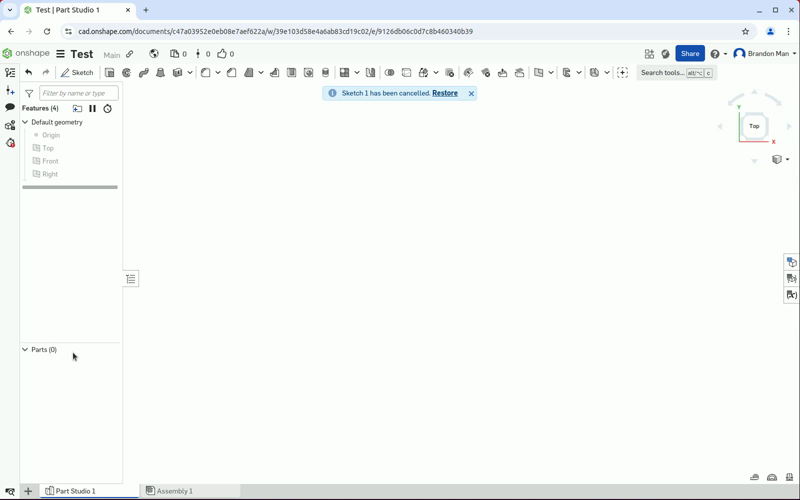
key(shift+p)
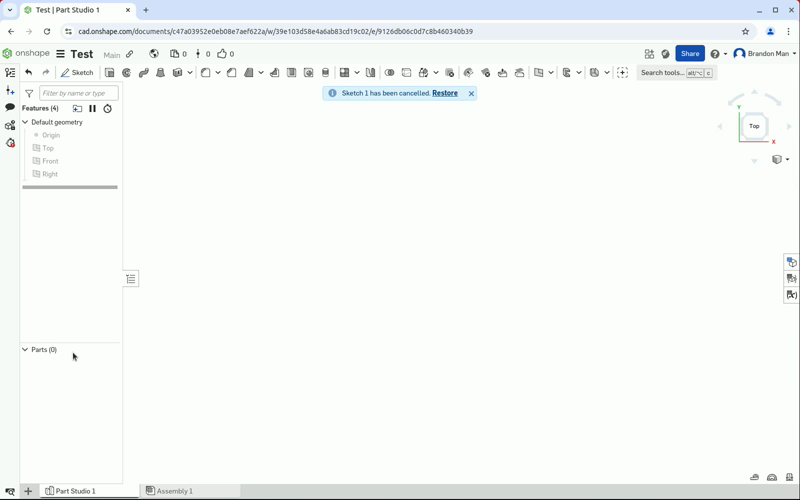
key(space)
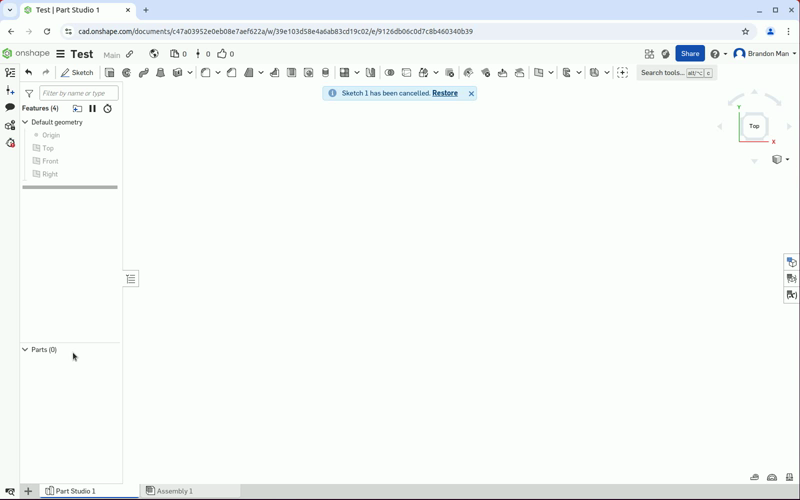
key_down(shift)
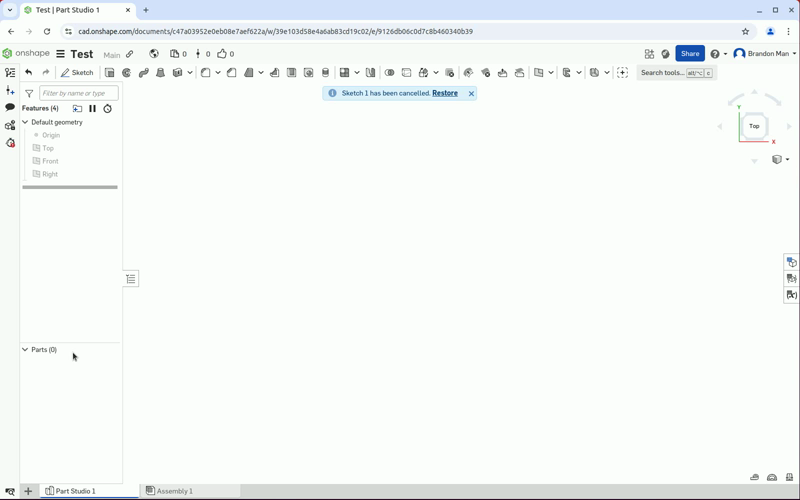
key(up)
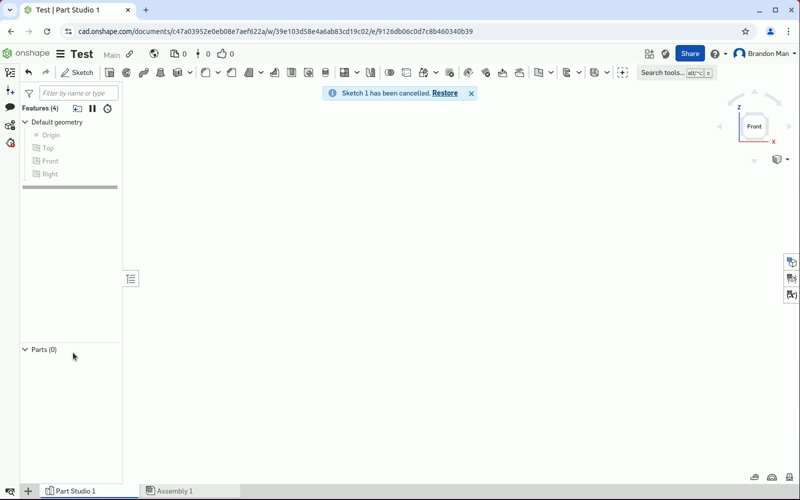
key_up(shift)
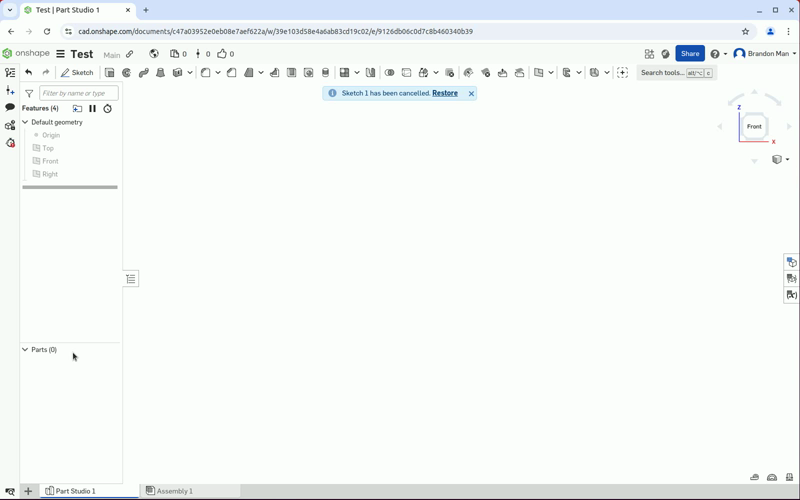
mouse_move(73, 352)
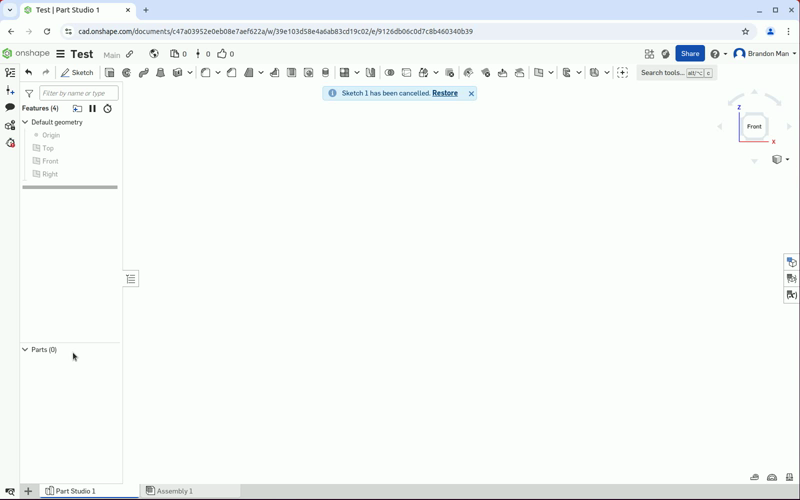
key(shift+y)
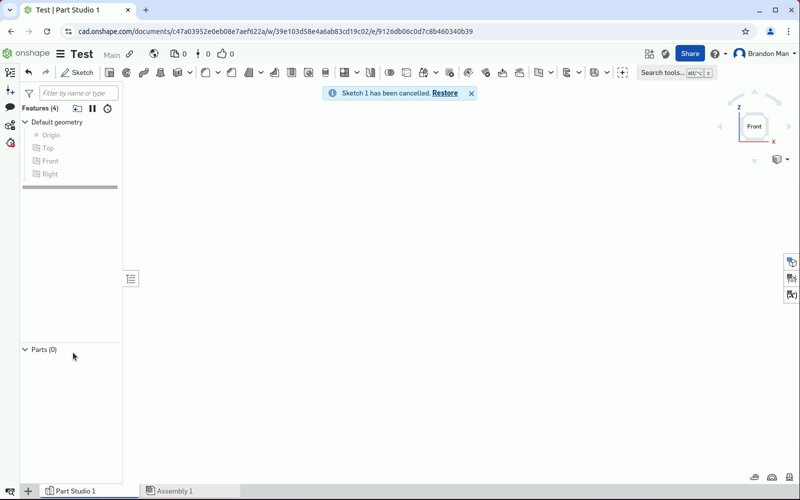
key(shift+s)
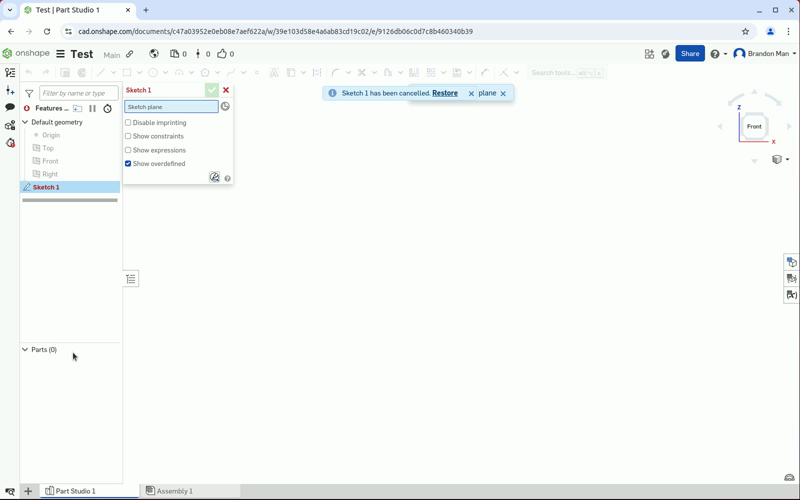
mouse_move(73, 163)
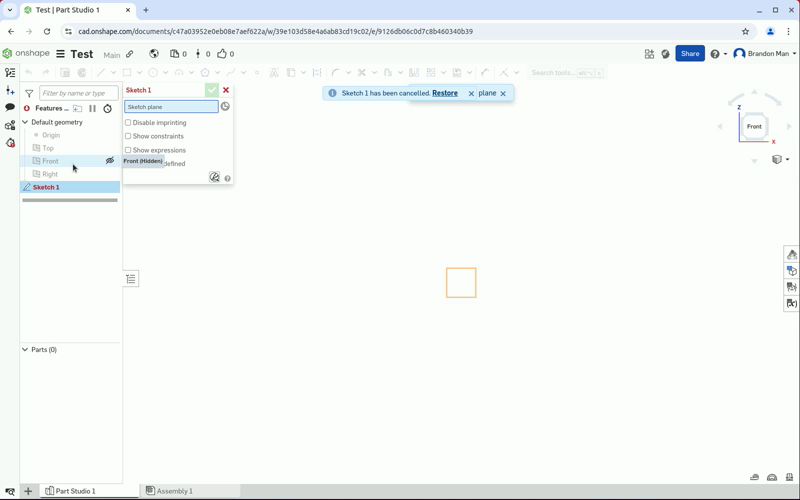
click(73, 163)
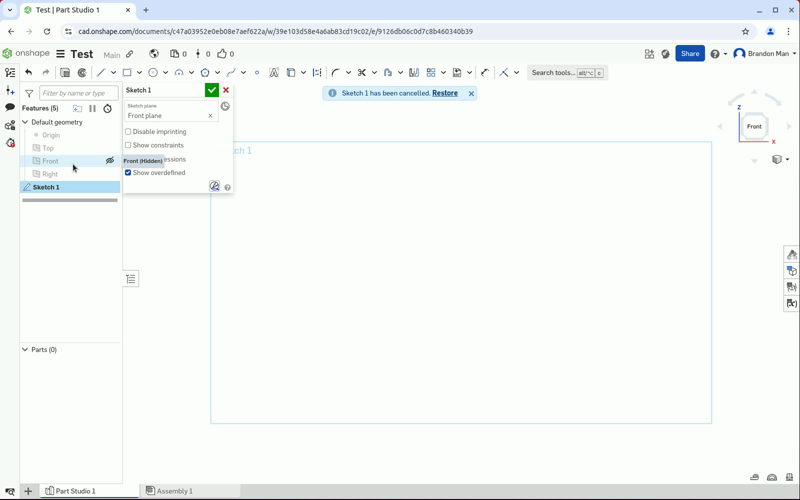
mouse_move(73, 352)
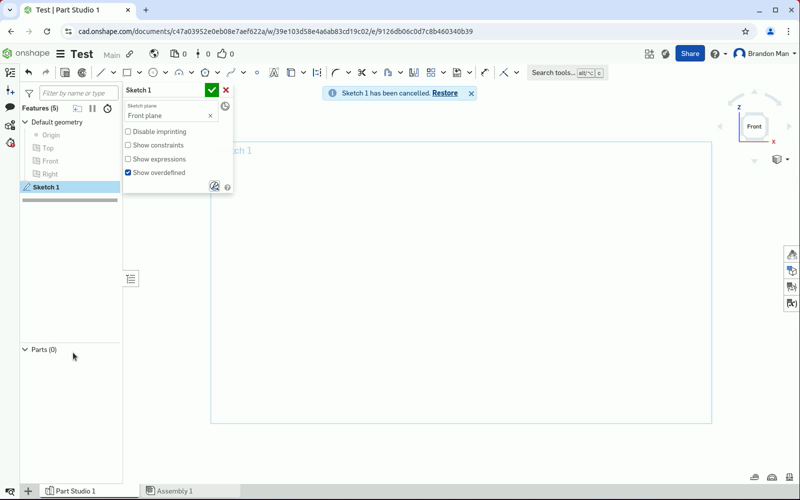
key(y)
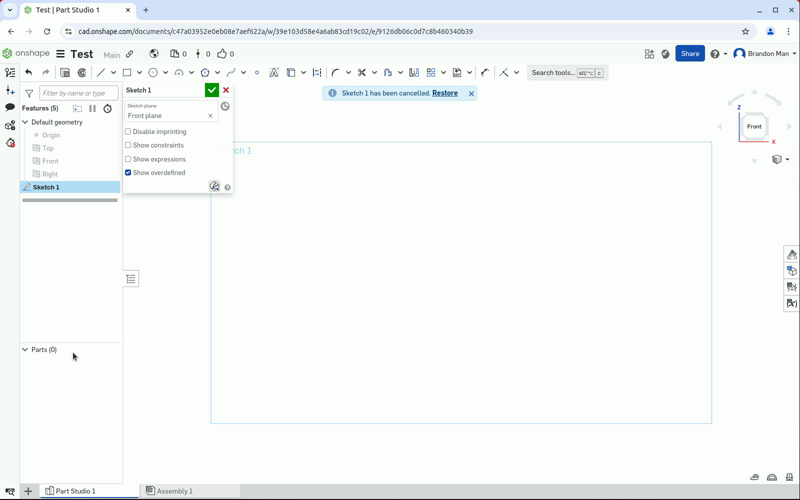
key(c)
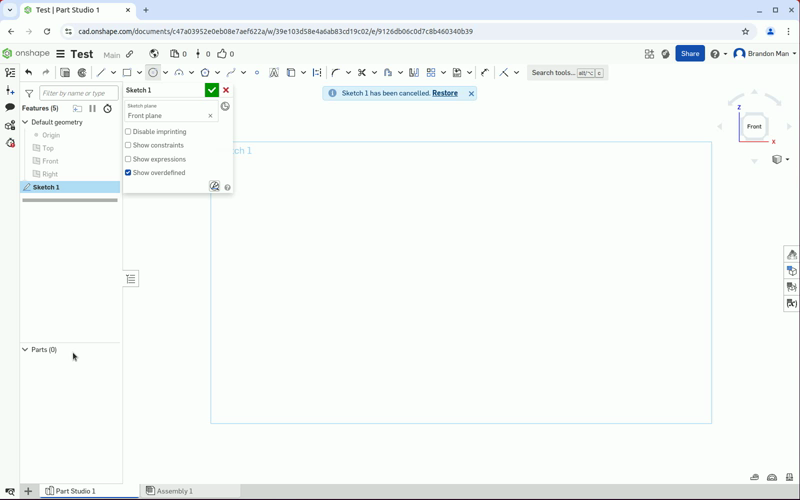
key_down(shift)
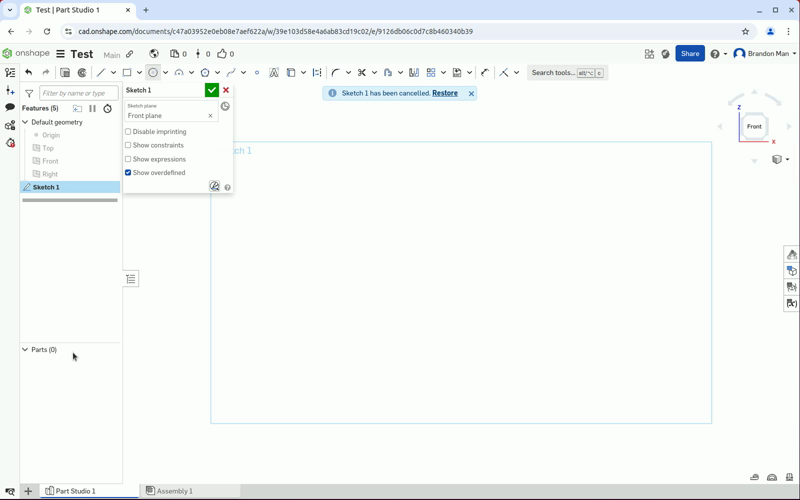
mouse_move(501, 282)
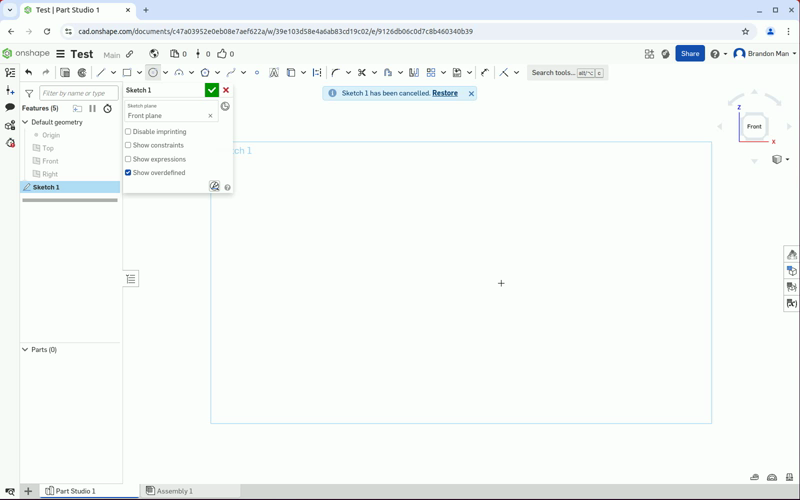
click(501, 282)
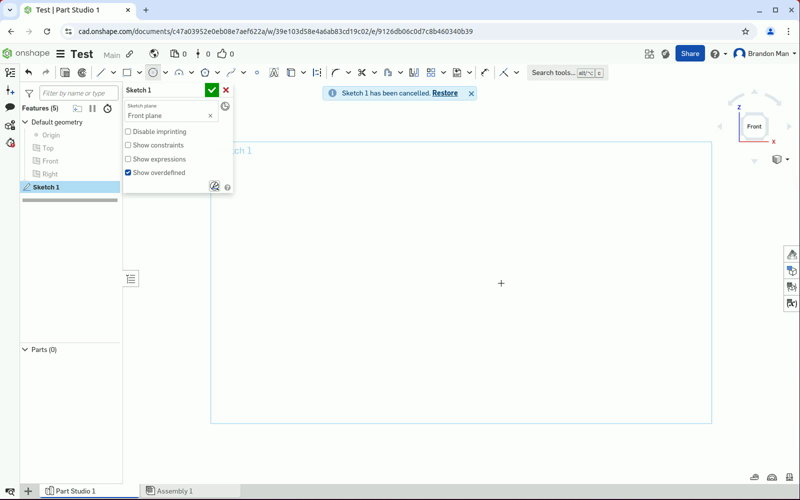
key_up(shift)
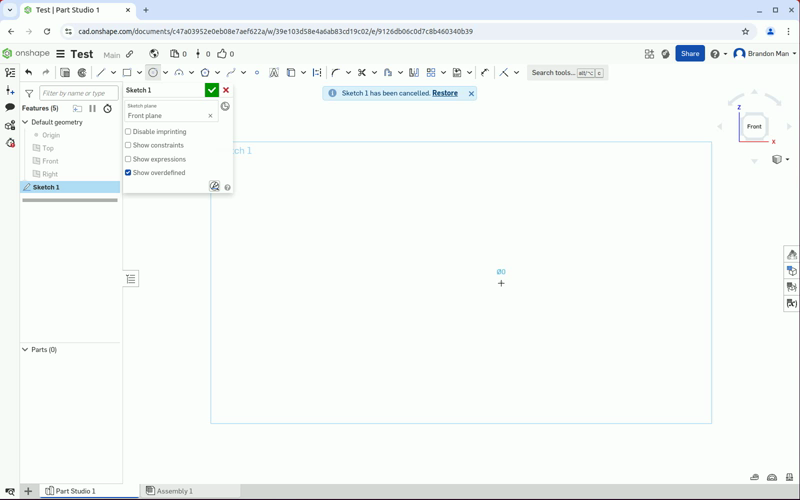
mouse_move(508, 282)
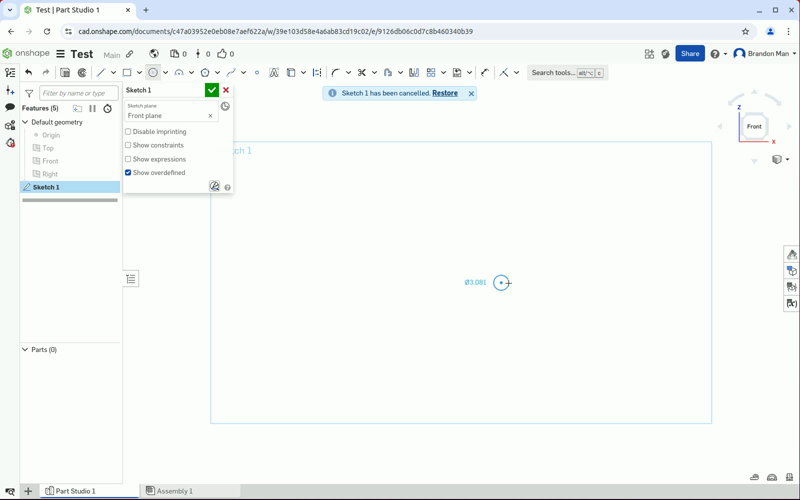
click(508, 282)
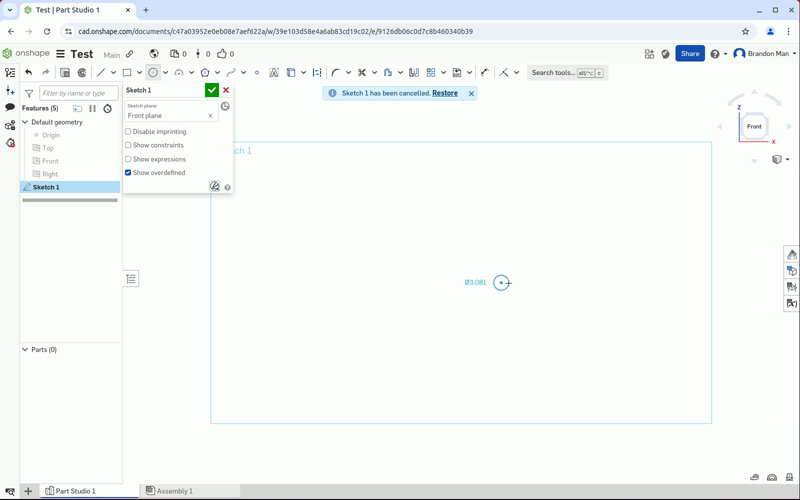
key(esc)
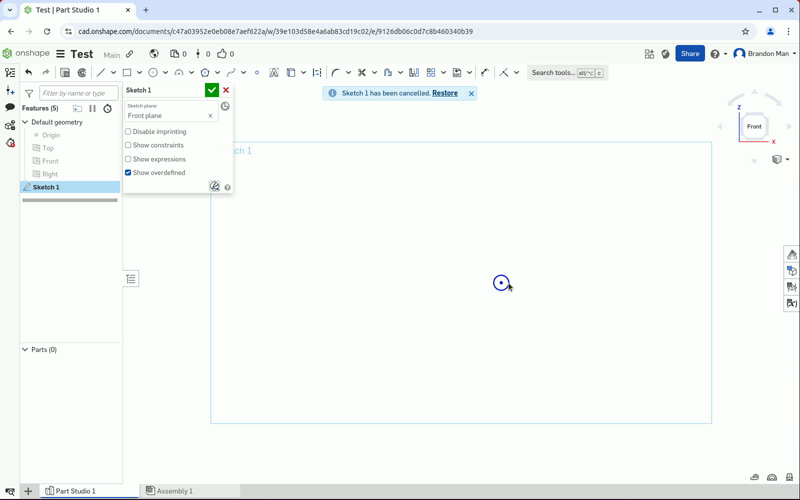
key(c)
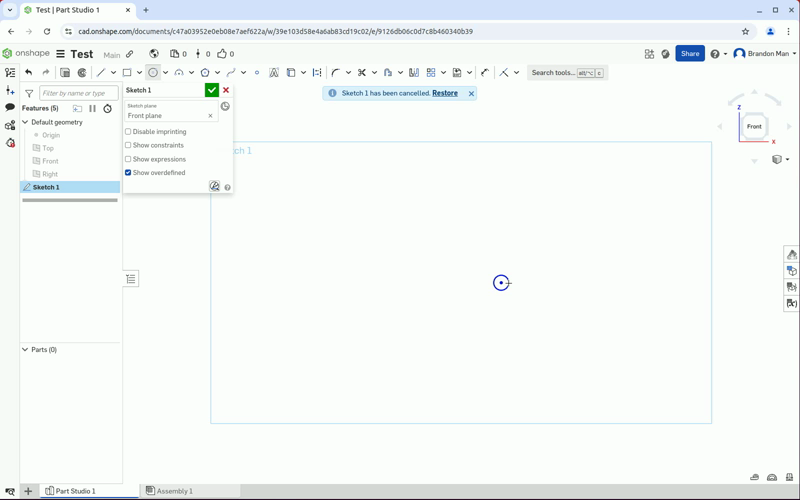
key_down(shift)
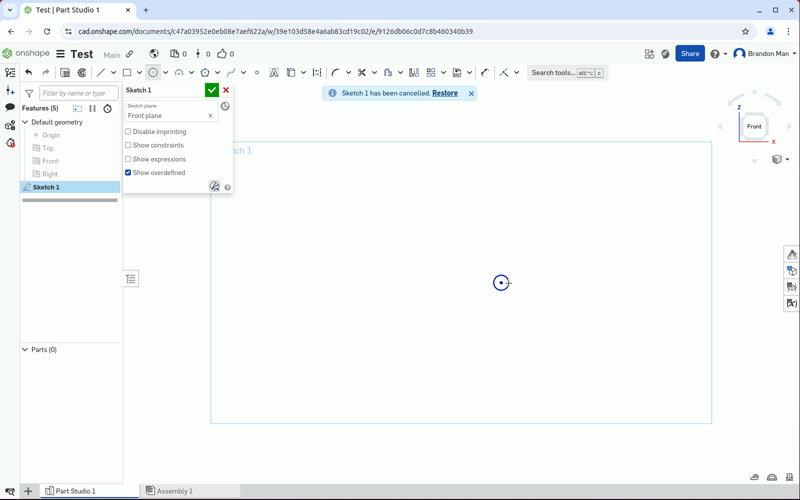
mouse_move(501, 282)
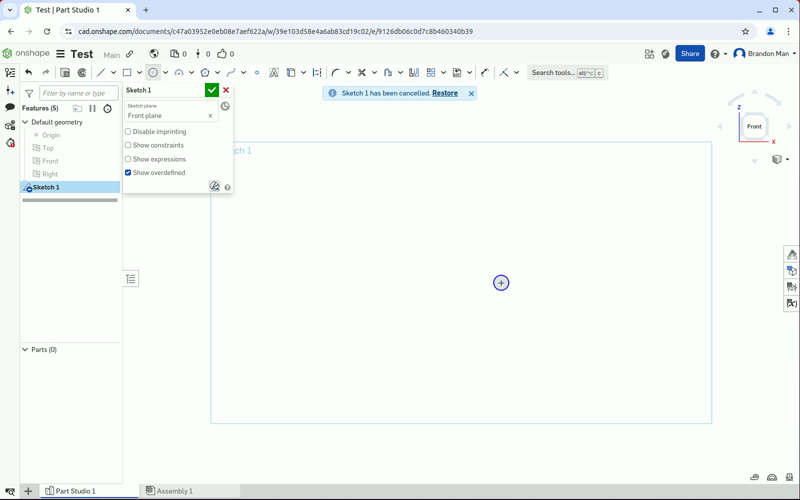
click(501, 282)
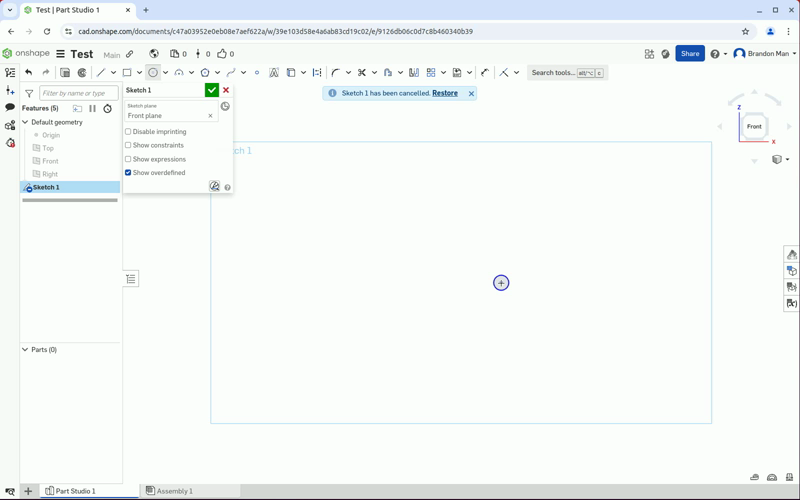
key_up(shift)
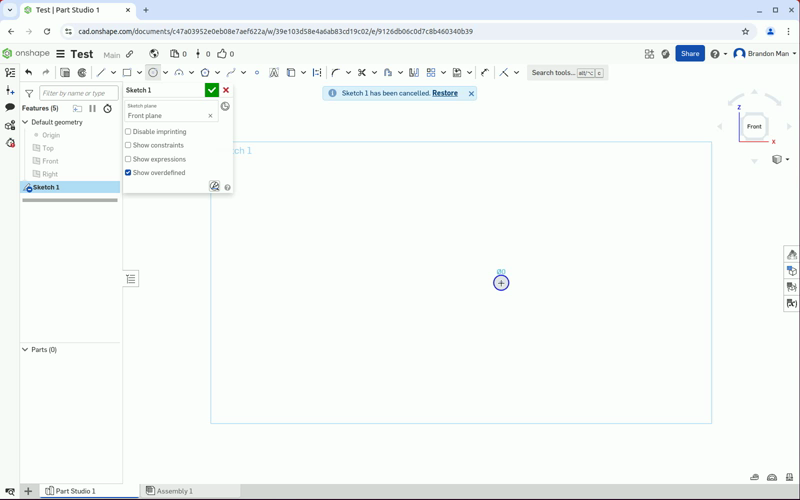
mouse_move(504, 282)
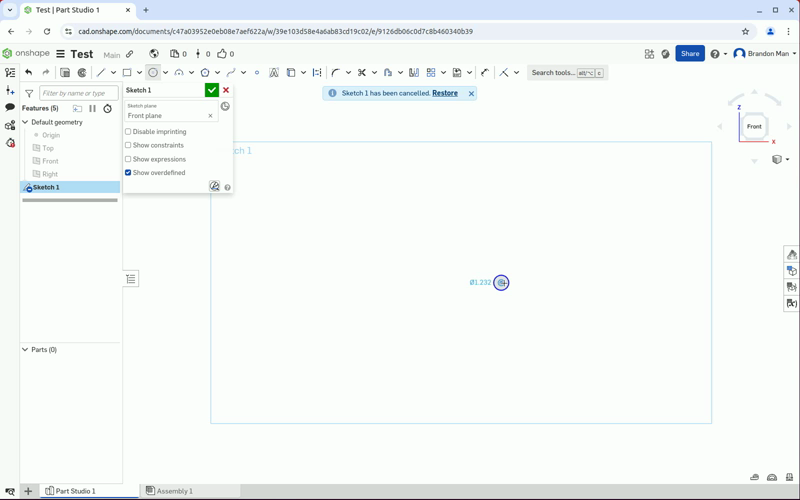
scroll(6)
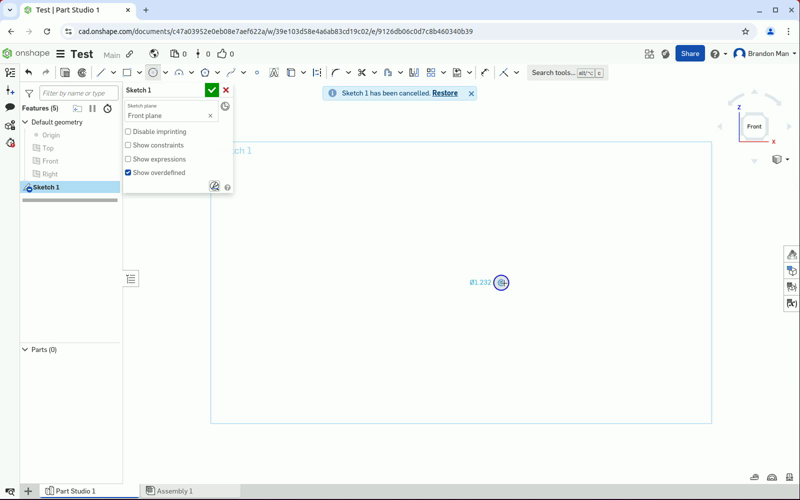
scroll(6)
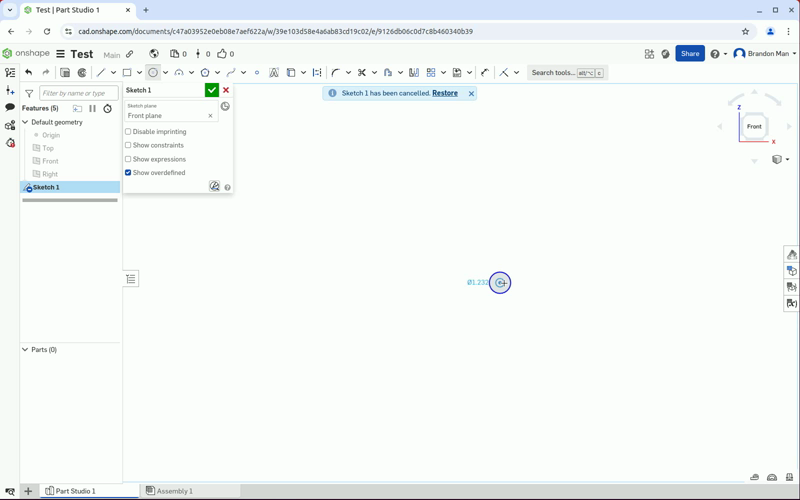
scroll(6)
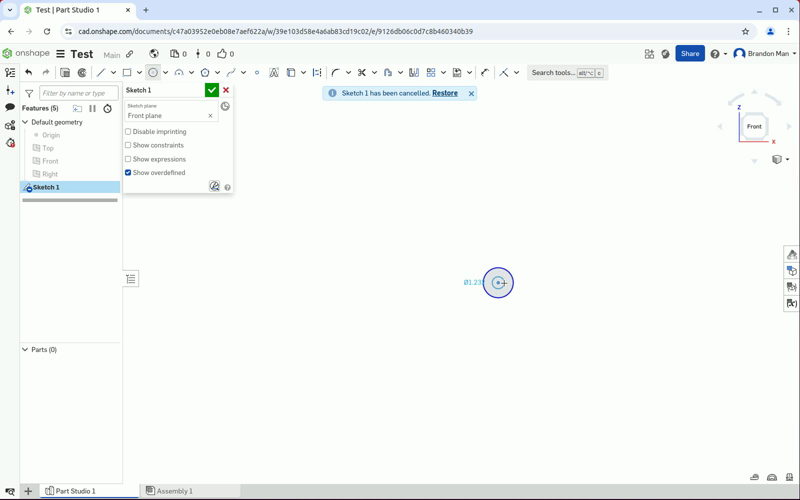
scroll(6)
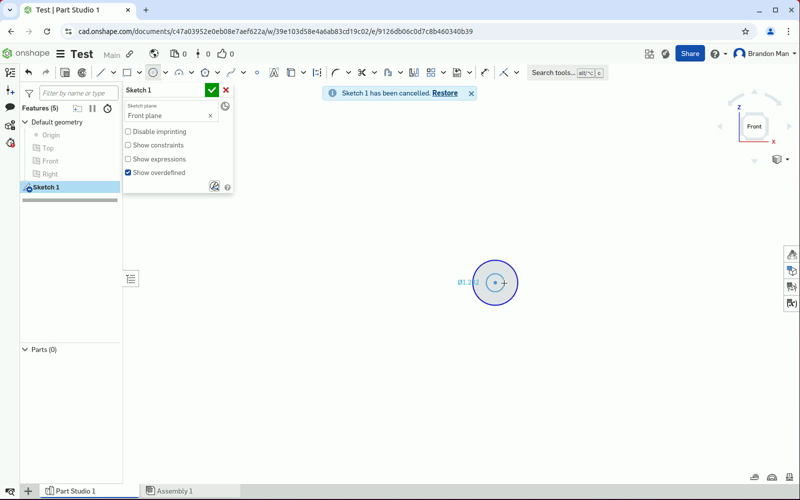
scroll(6)
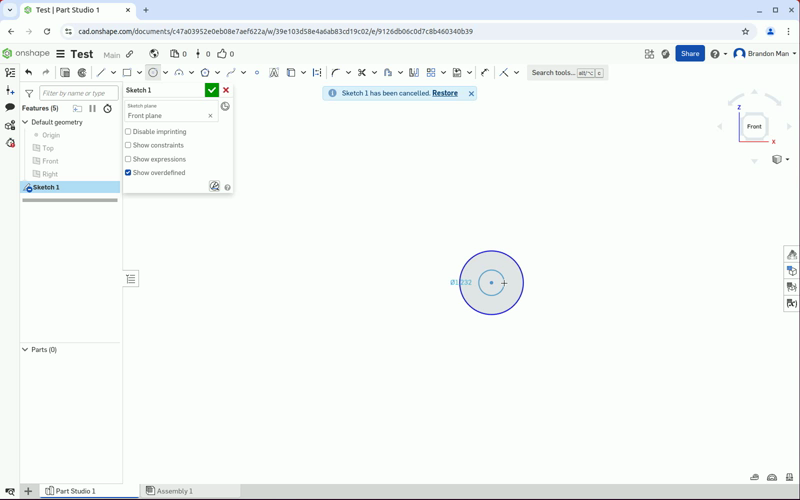
scroll(6)
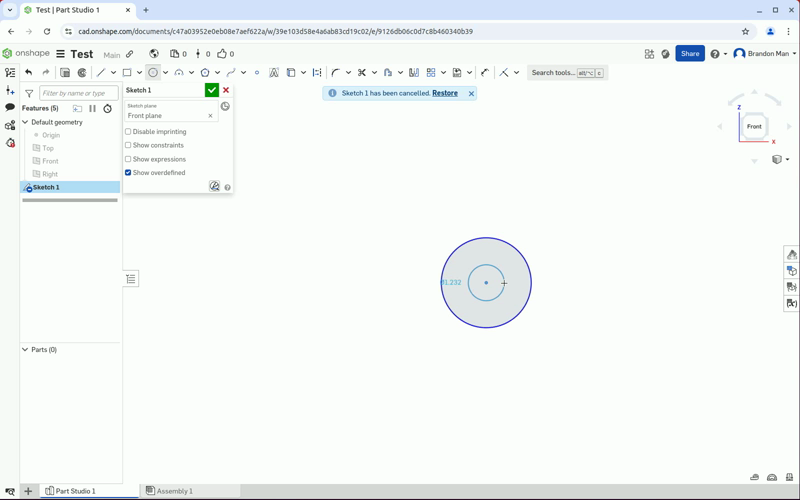
scroll(6)
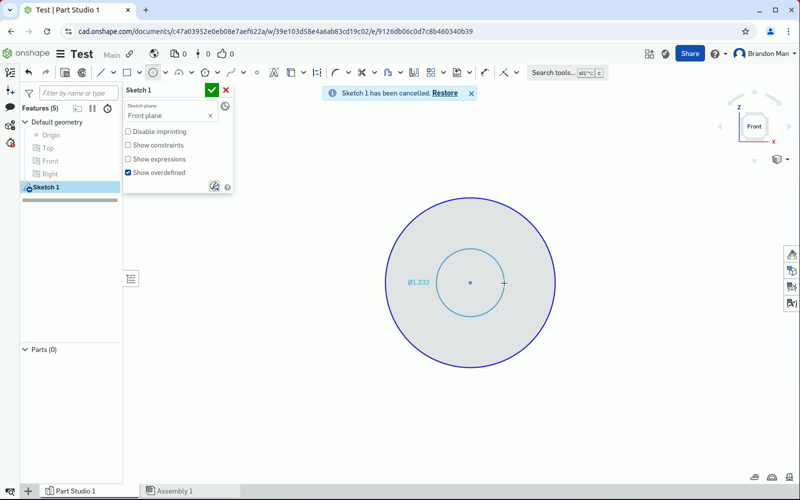
click(504, 282)
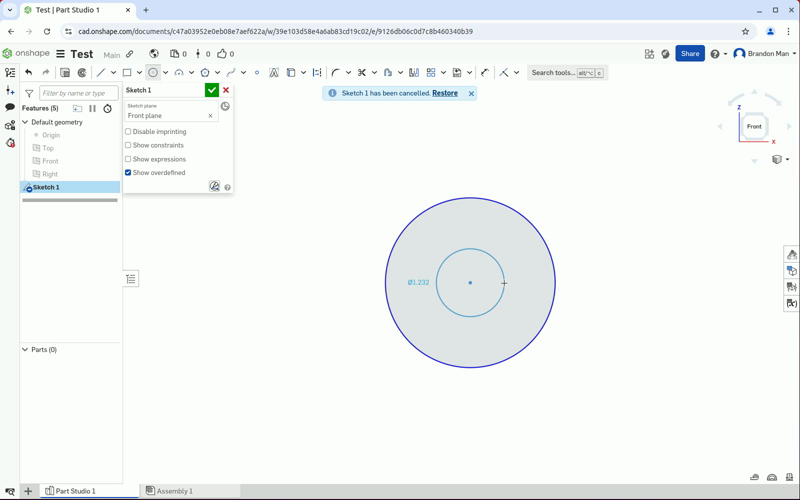
scroll(-6)
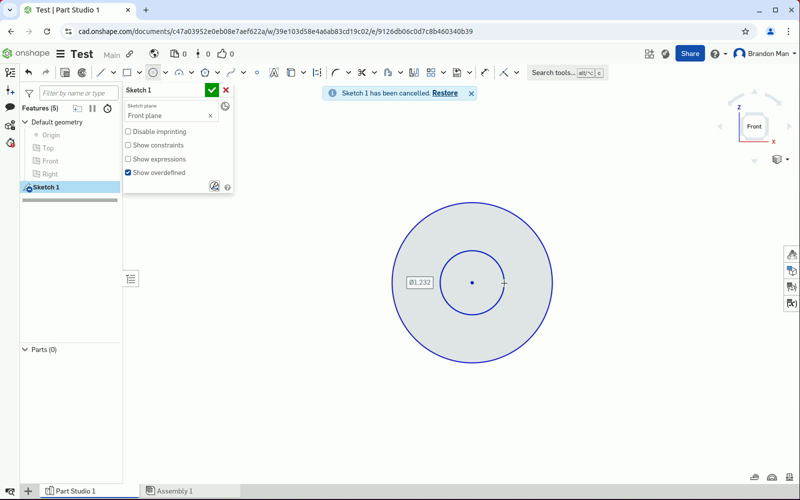
scroll(-6)
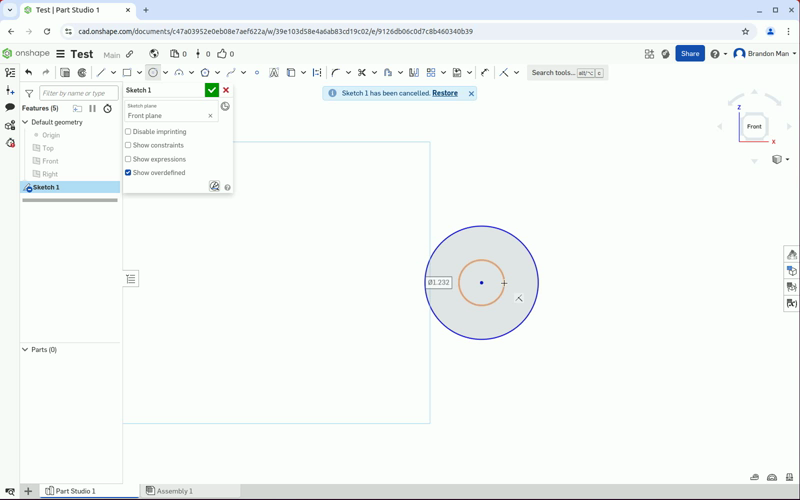
scroll(-6)
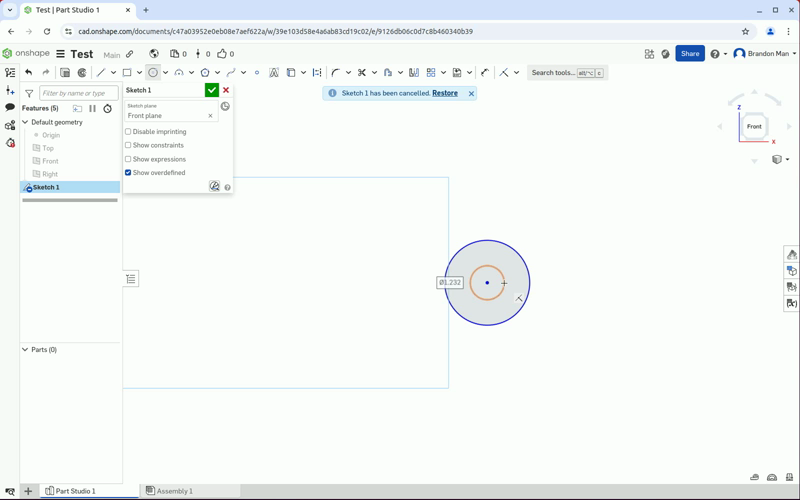
scroll(-6)
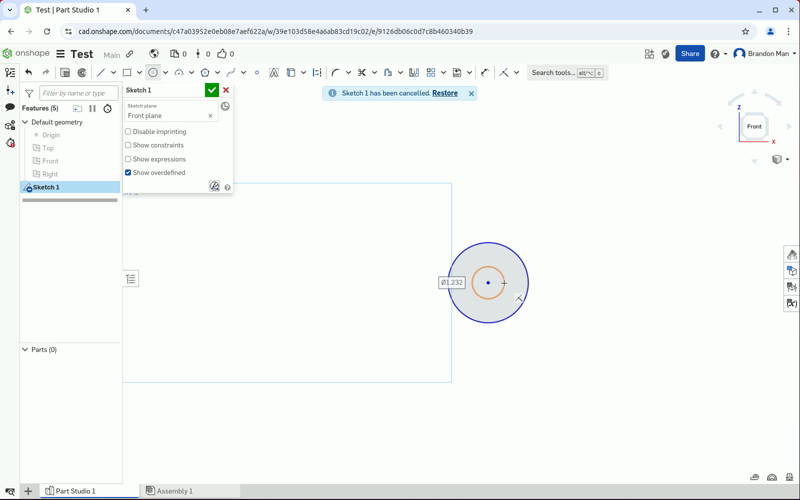
scroll(-6)
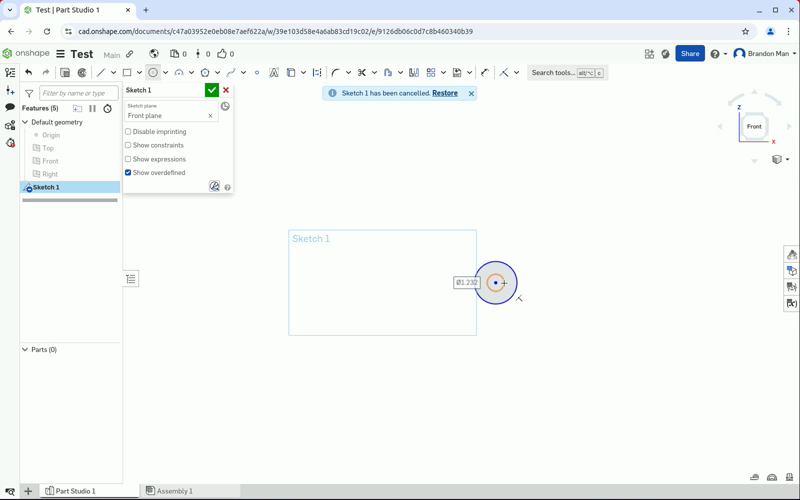
scroll(-6)
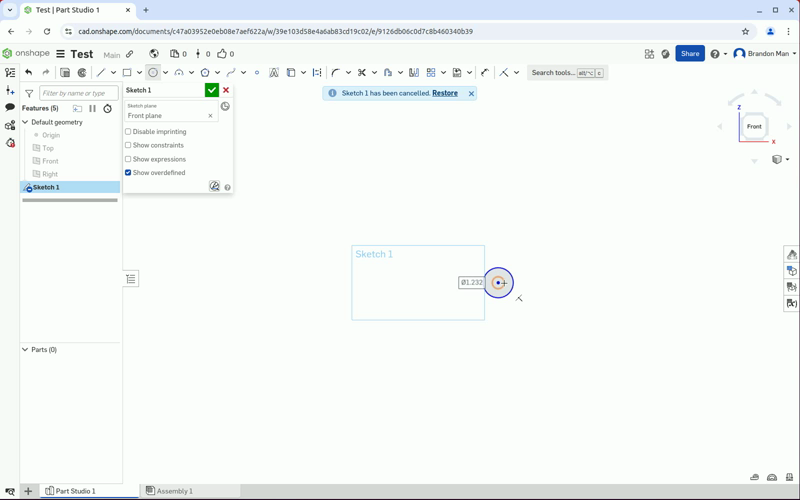
scroll(-6)
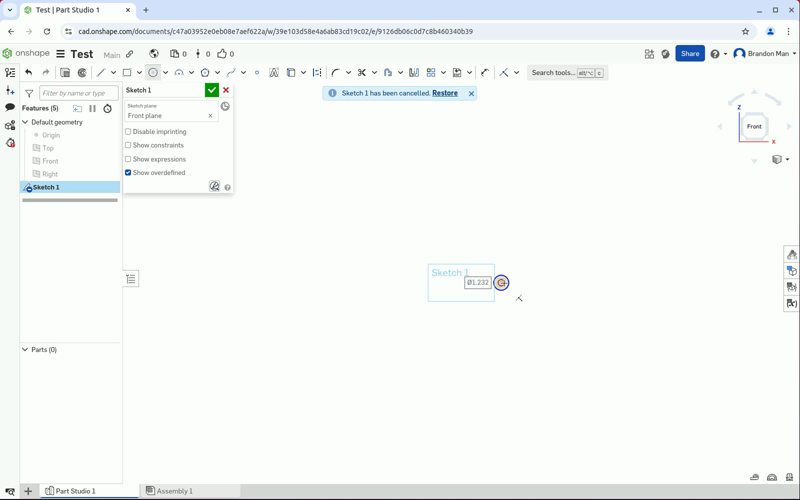
key(esc)
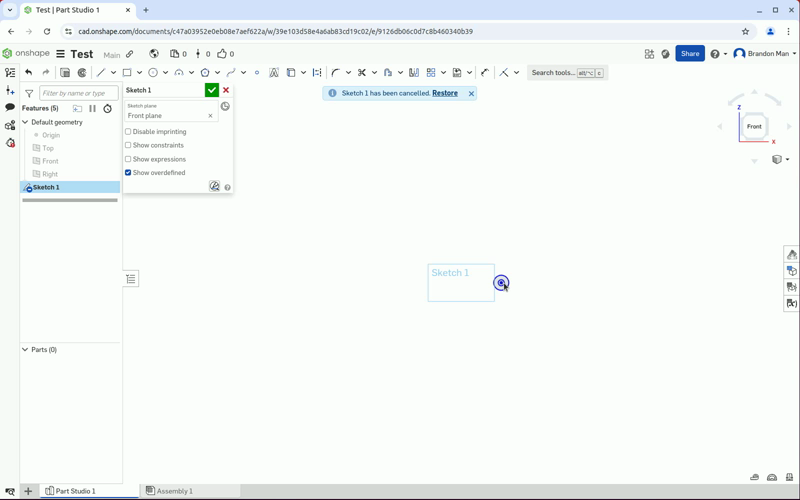
mouse_move(504, 279)
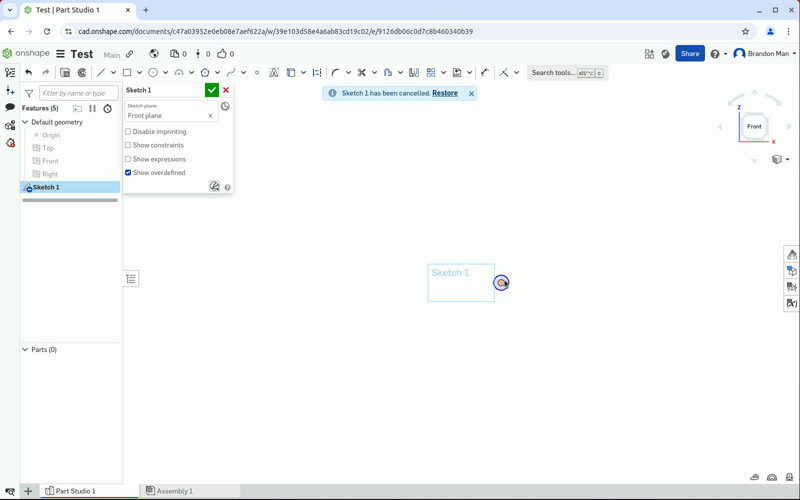
scroll(6)
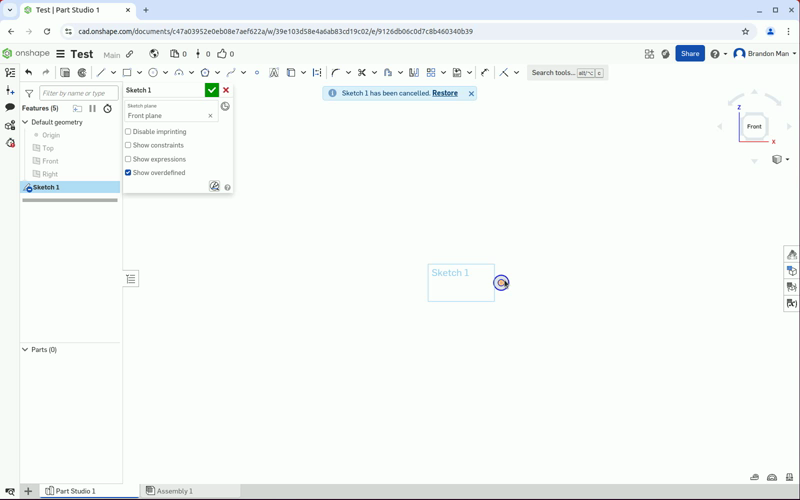
scroll(6)
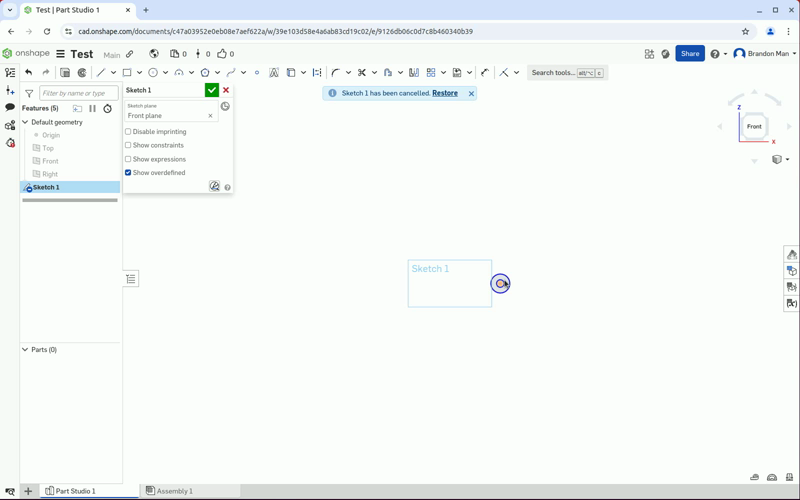
scroll(6)
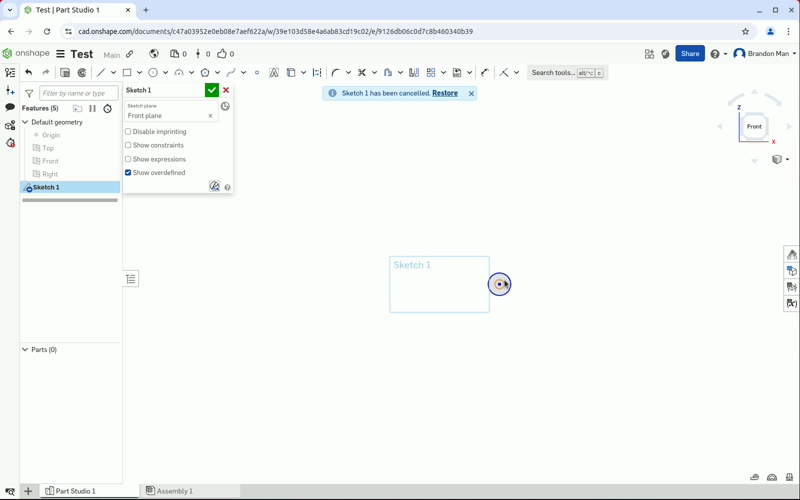
scroll(6)
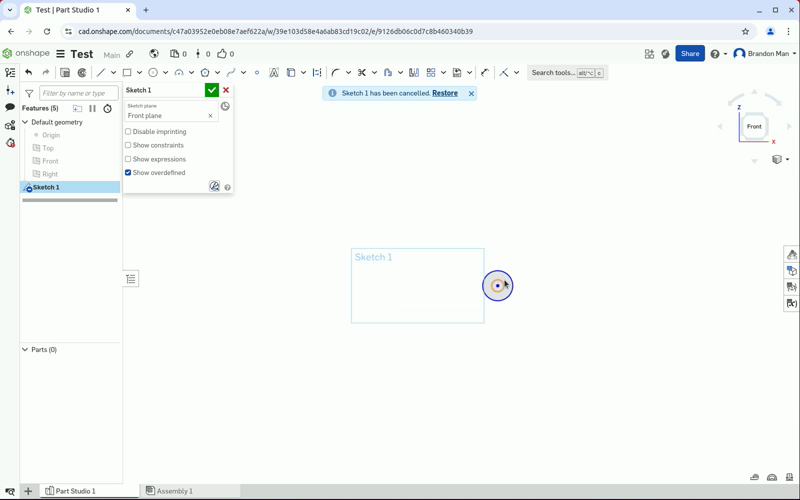
scroll(6)
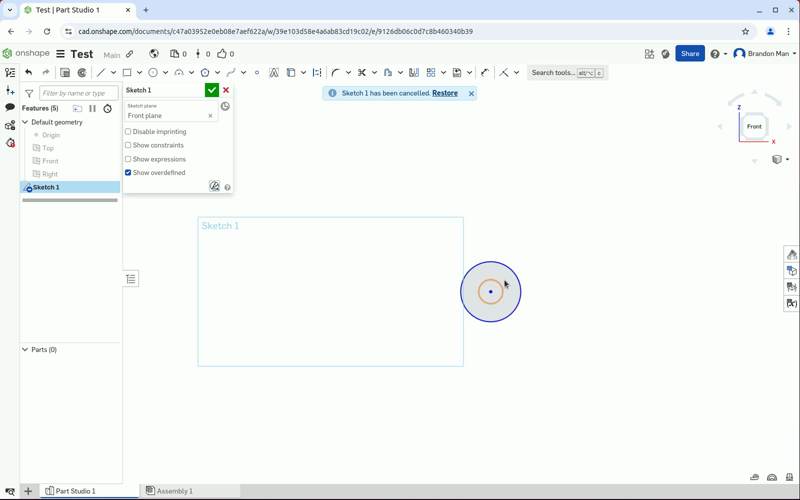
scroll(6)
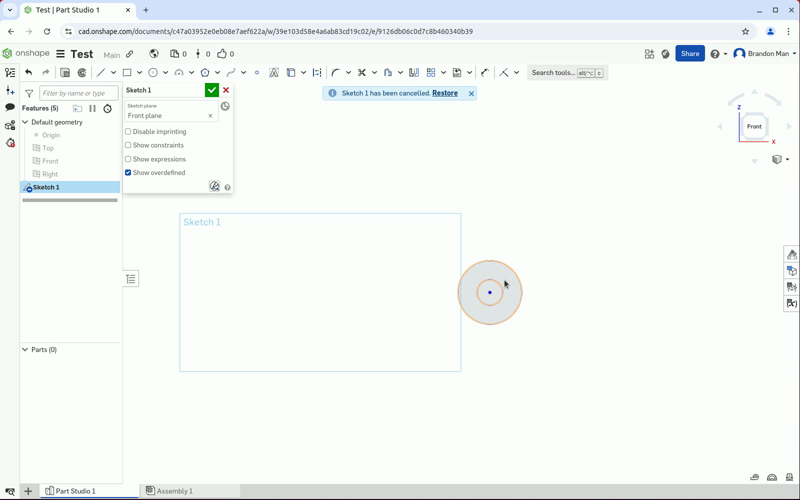
scroll(6)
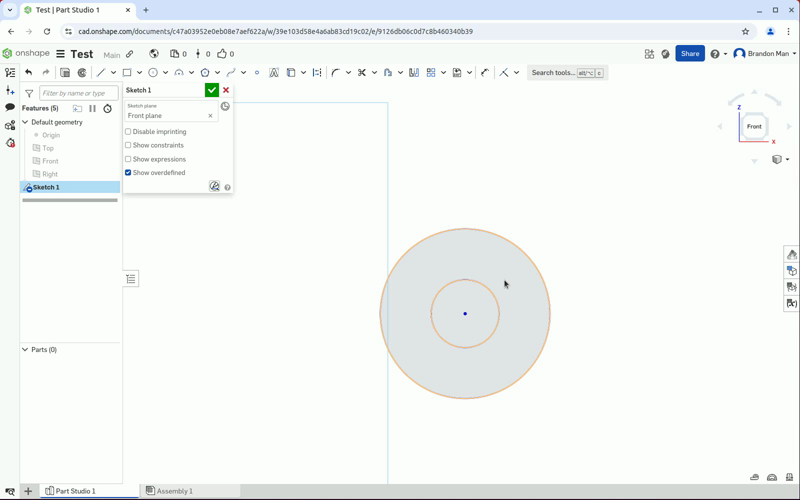
click(504, 279)
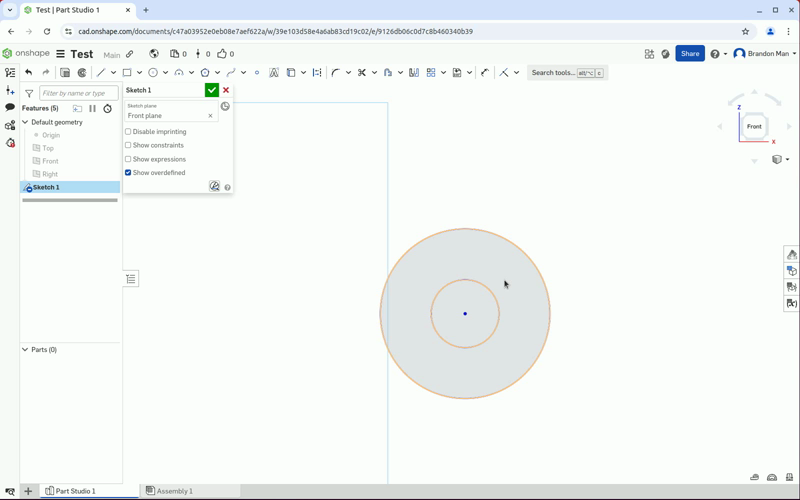
scroll(-6)
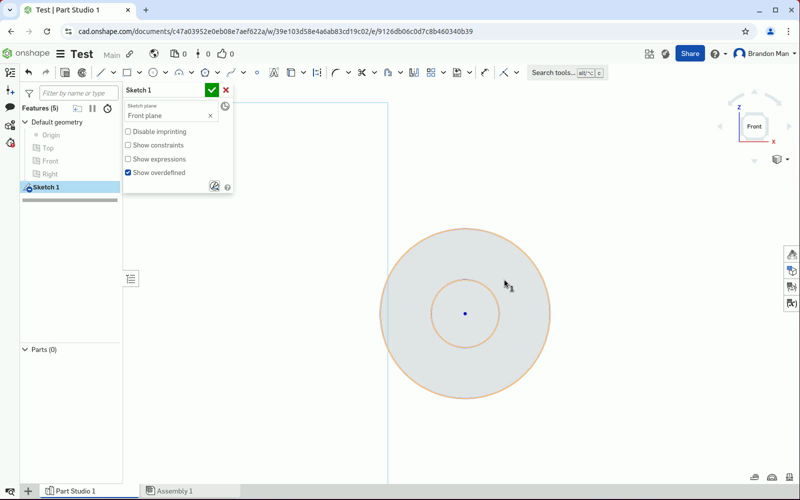
scroll(-6)
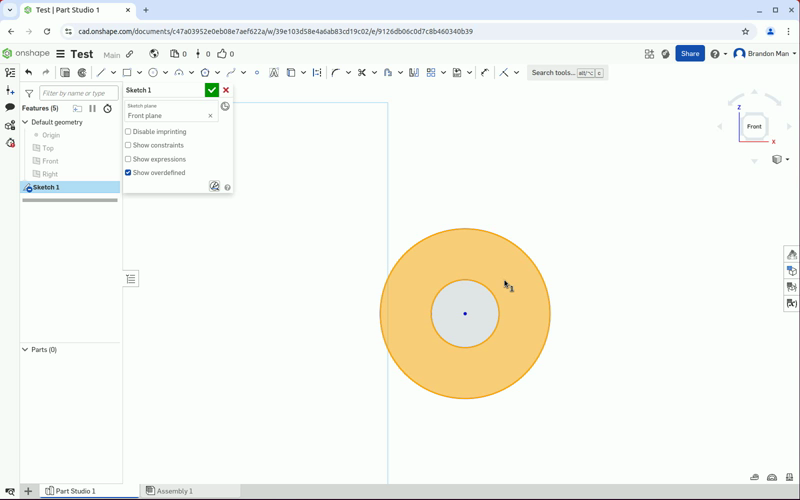
scroll(-6)
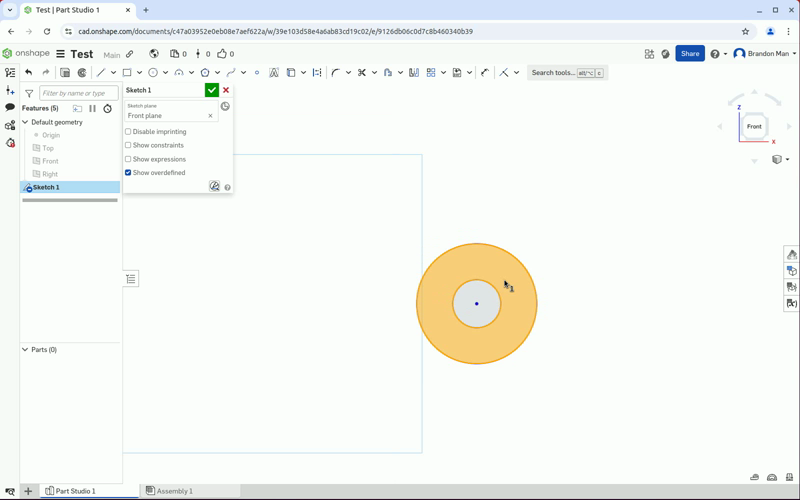
scroll(-6)
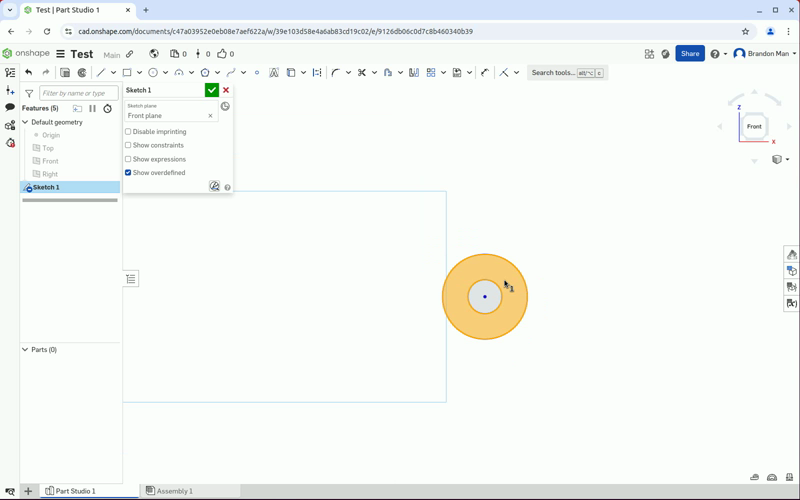
scroll(-6)
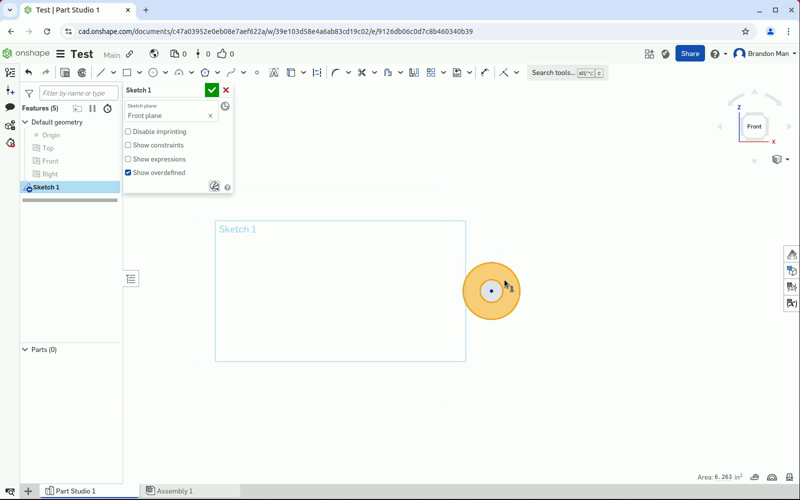
scroll(-6)
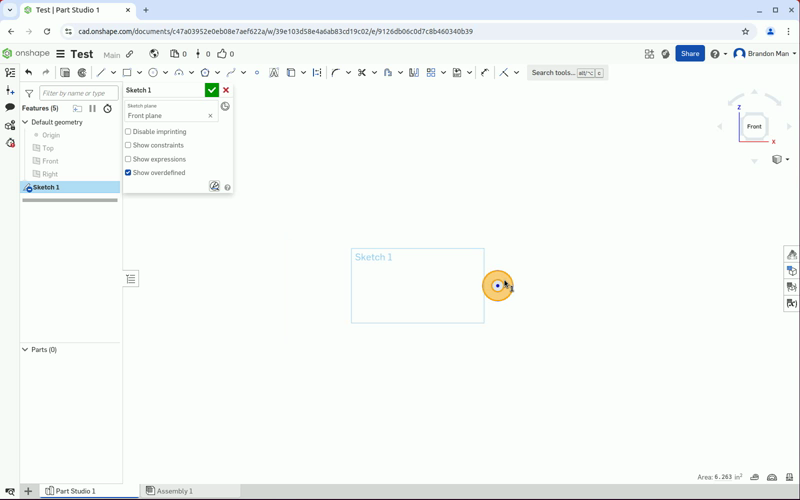
scroll(-6)
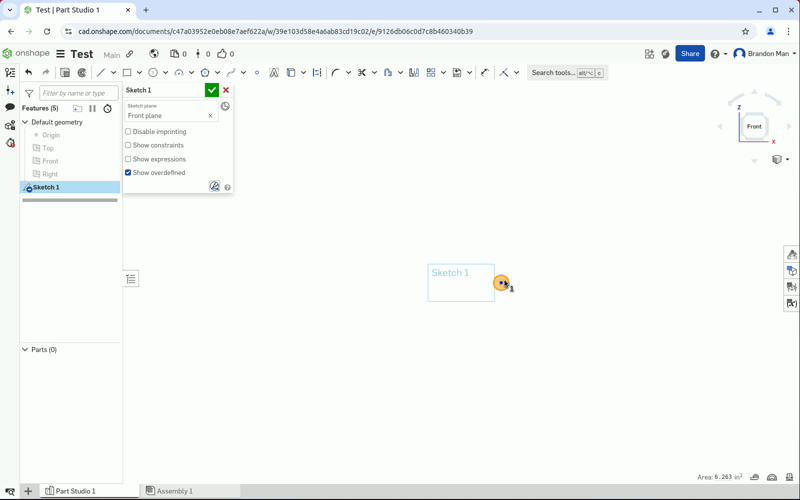
mouse_move(73, 352)
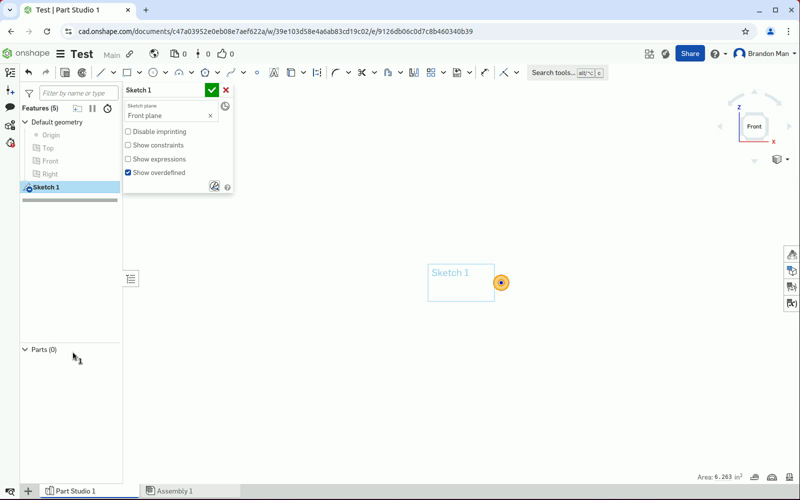
key(shift+y)
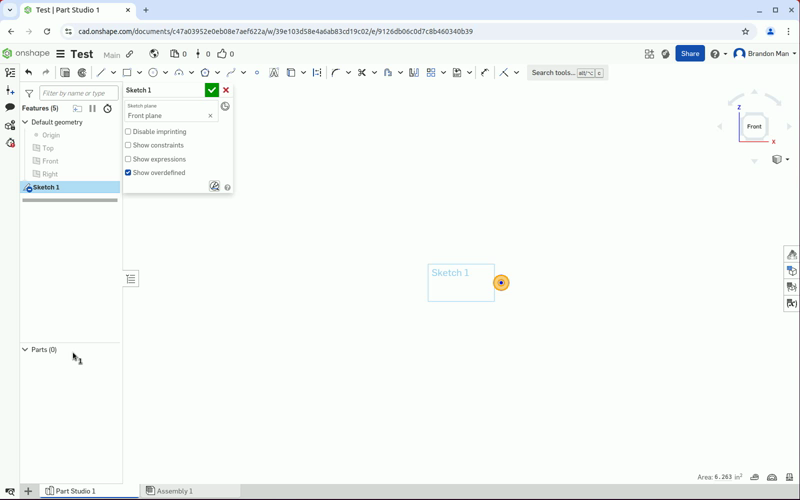
key(shift+e)
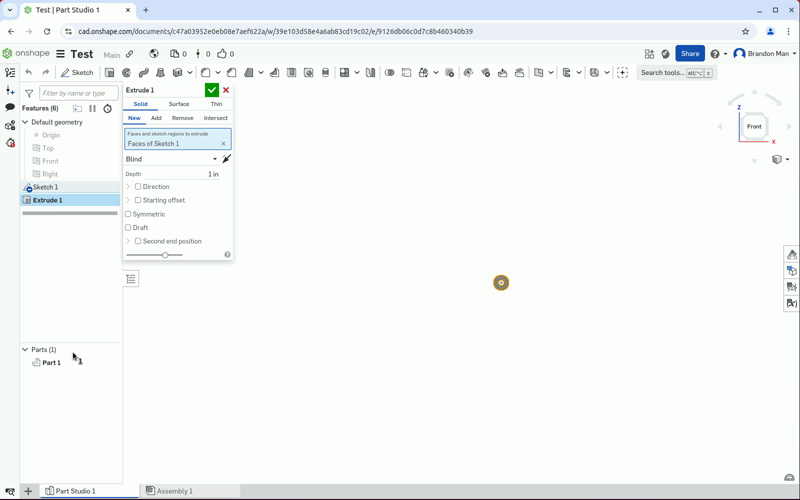
mouse_move(143, 106)
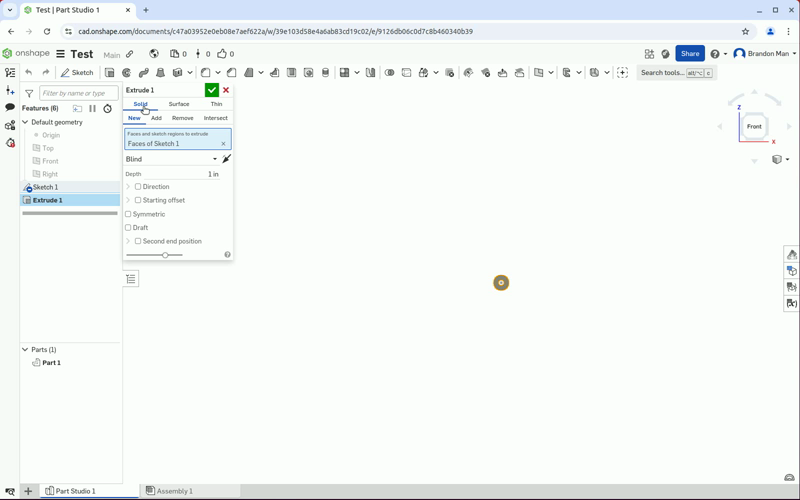
click(143, 106)
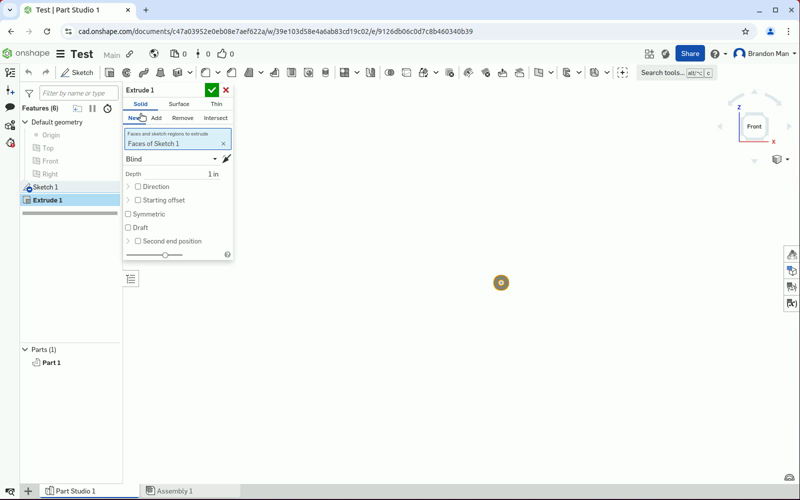
mouse_move(137, 120)
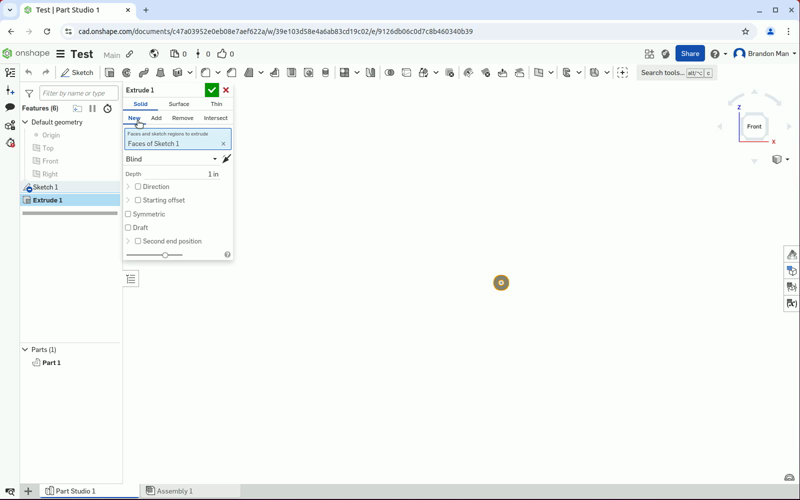
click(137, 120)
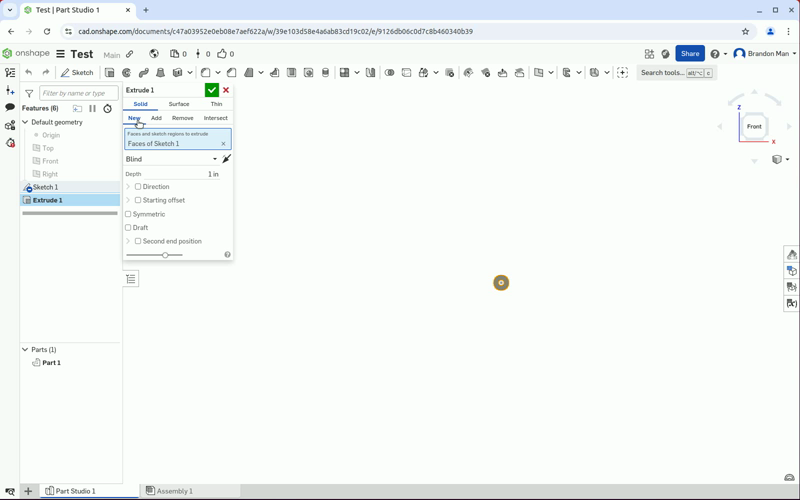
key(tab, 4)
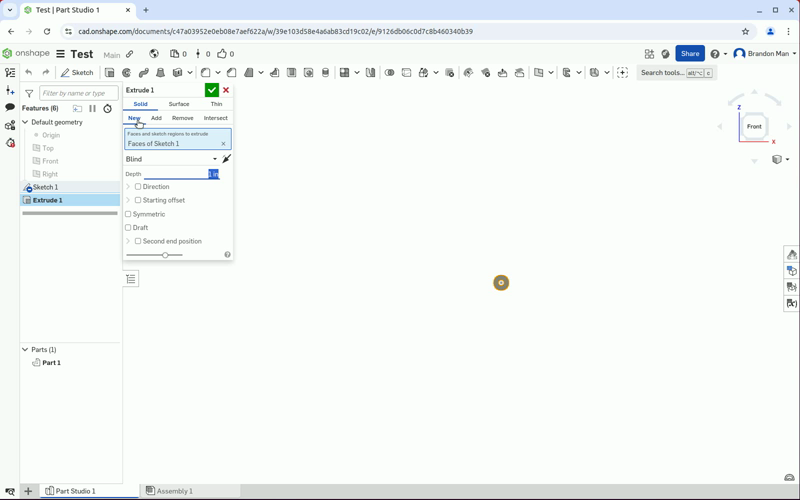
text(0.481)
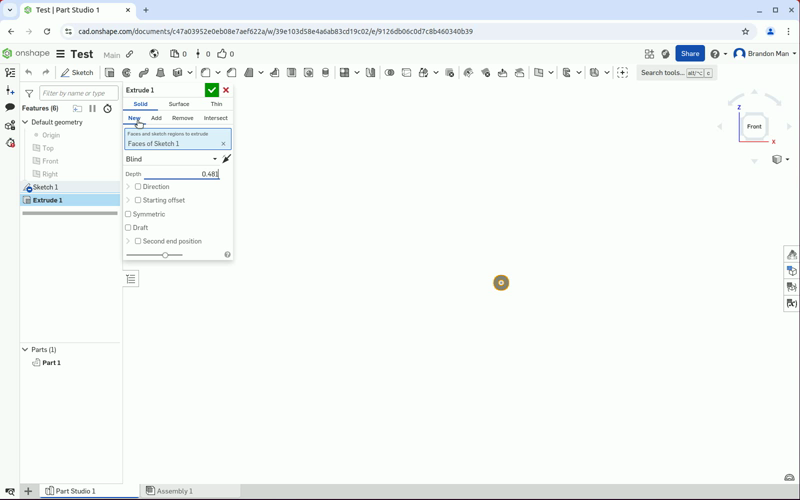
key(enter)
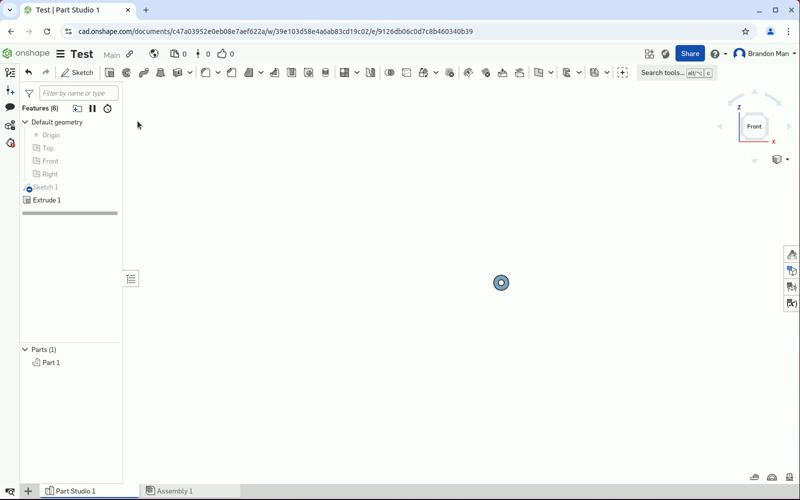
key(shift+h)
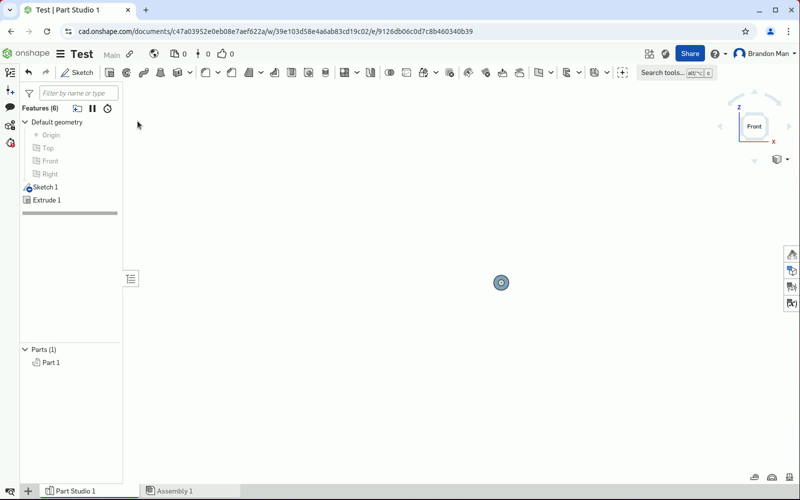
key(shift+h)
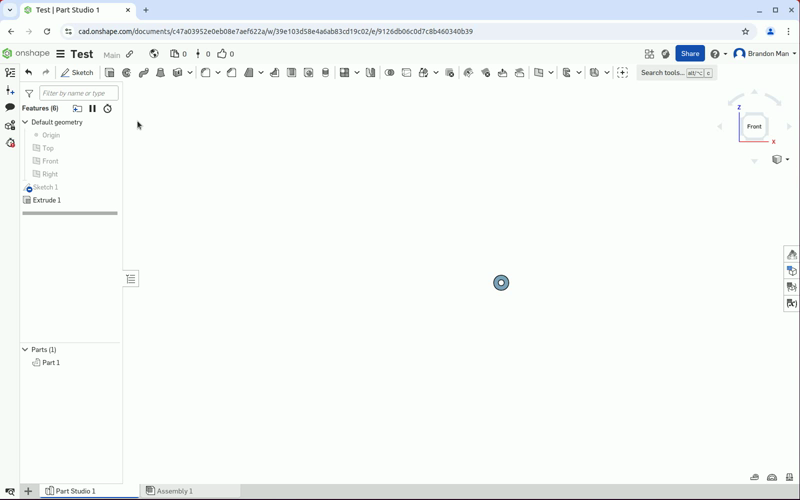
mouse_move(73, 189)
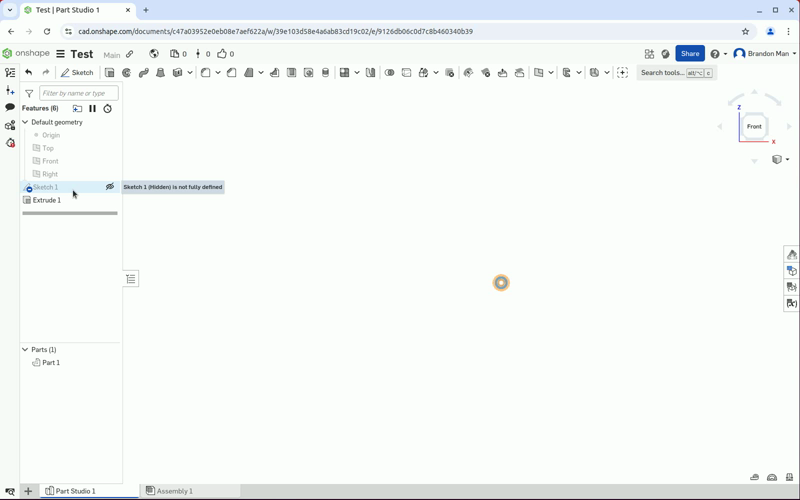
click(73, 189)
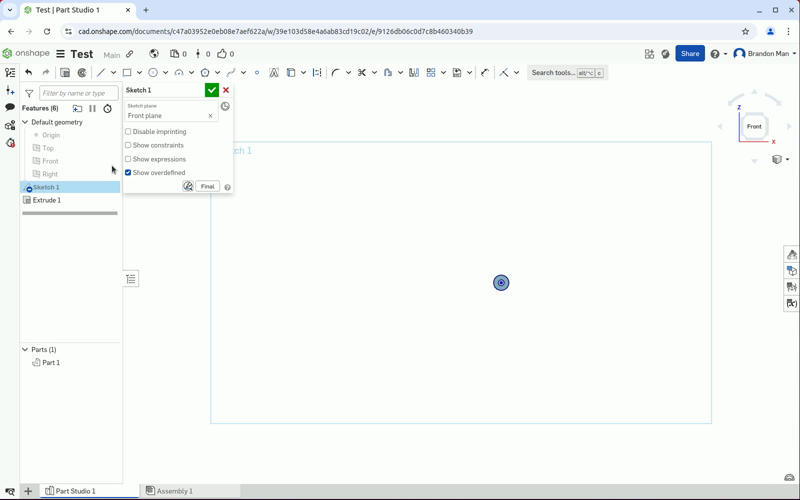
mouse_move(229, 92)
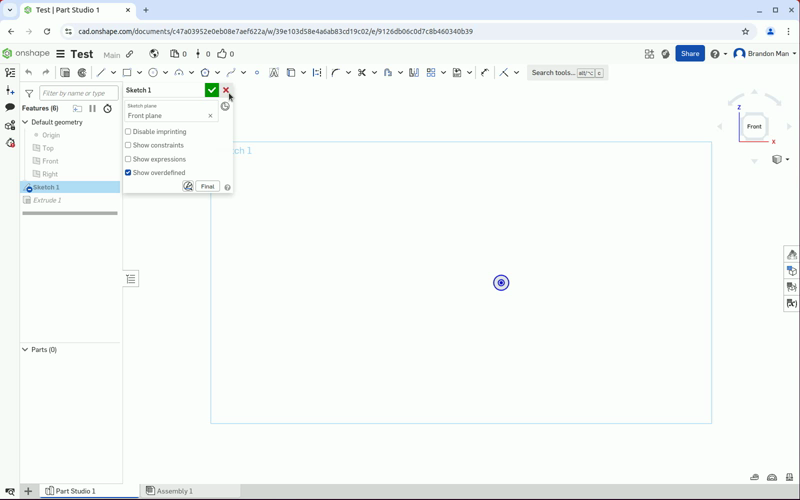
click(229, 92)
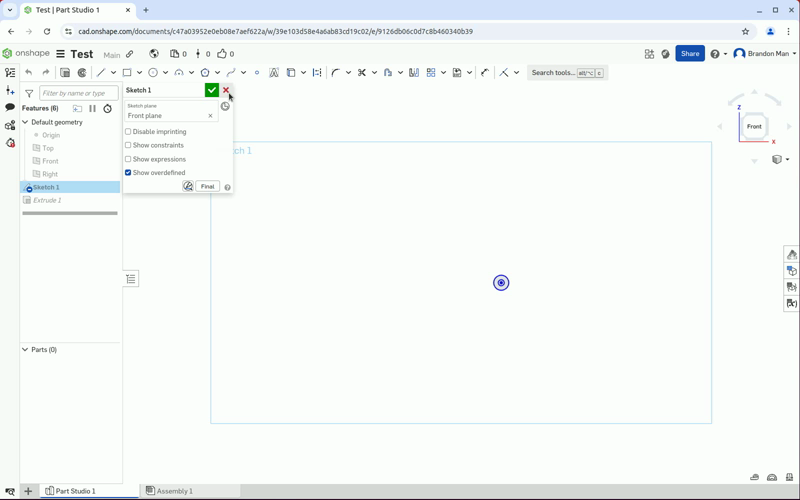
key(shift+s)
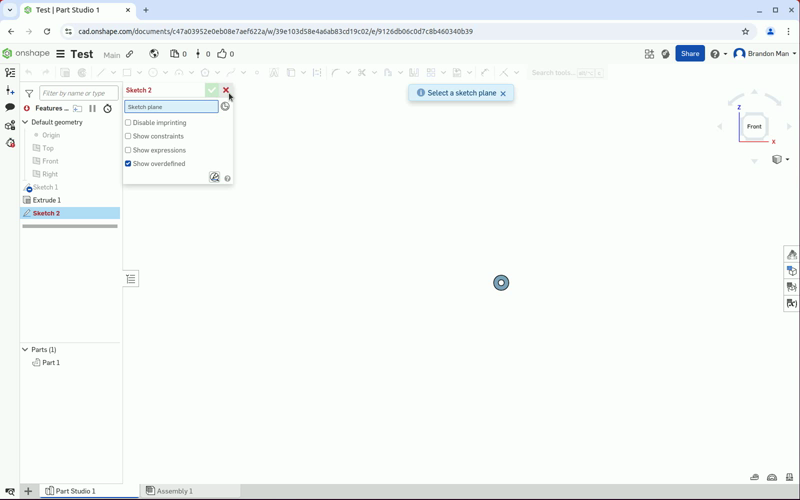
mouse_move(73, 163)
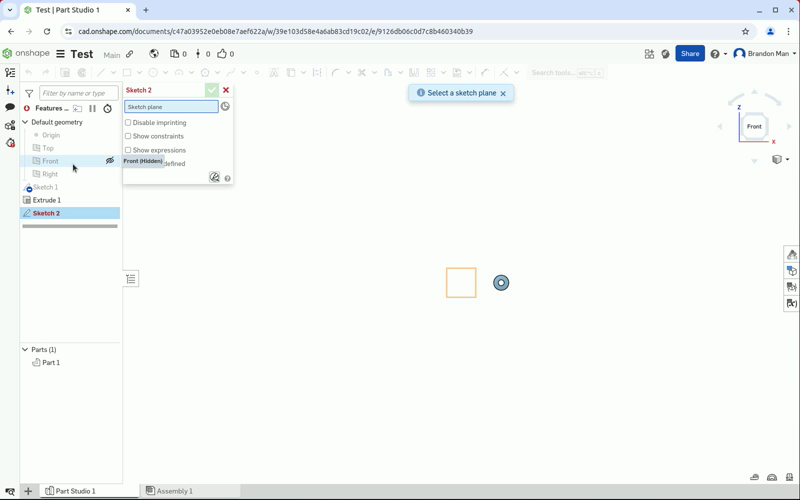
click(73, 163)
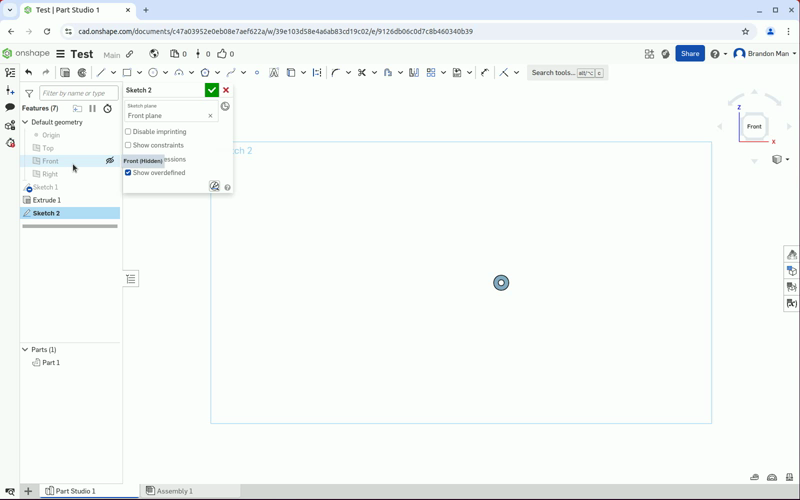
mouse_move(73, 352)
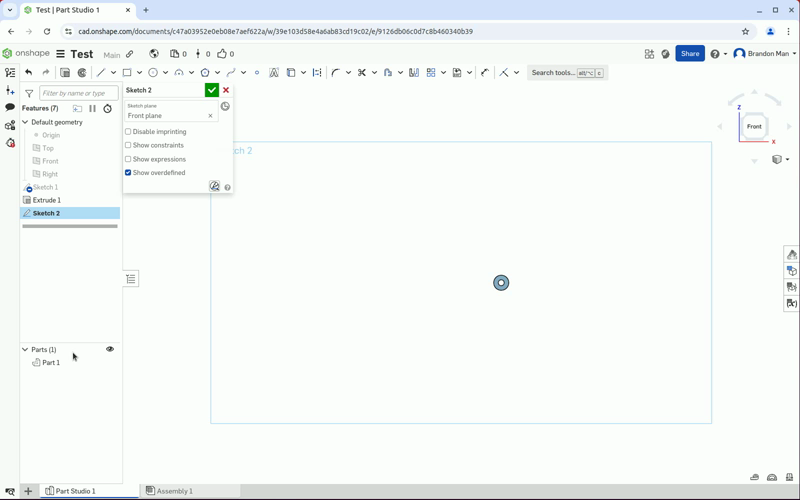
key(y)
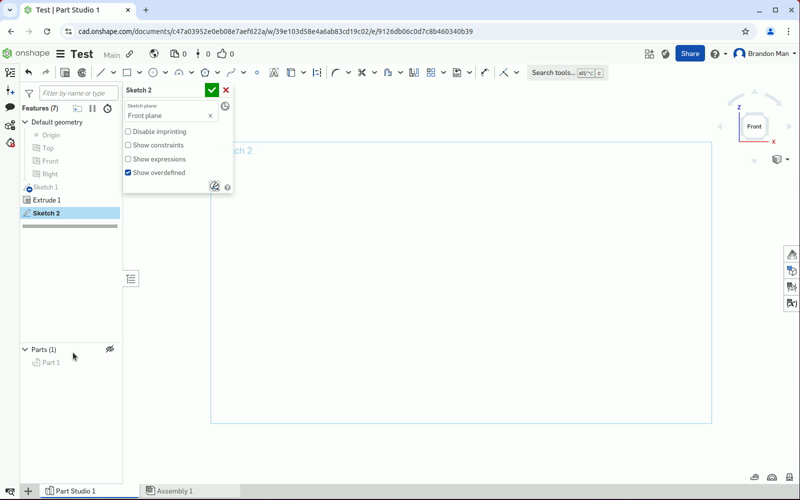
key(c)
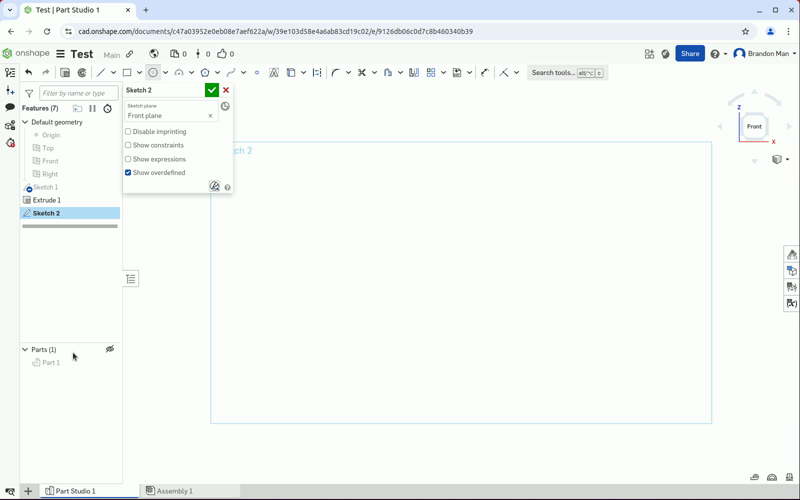
key_down(shift)
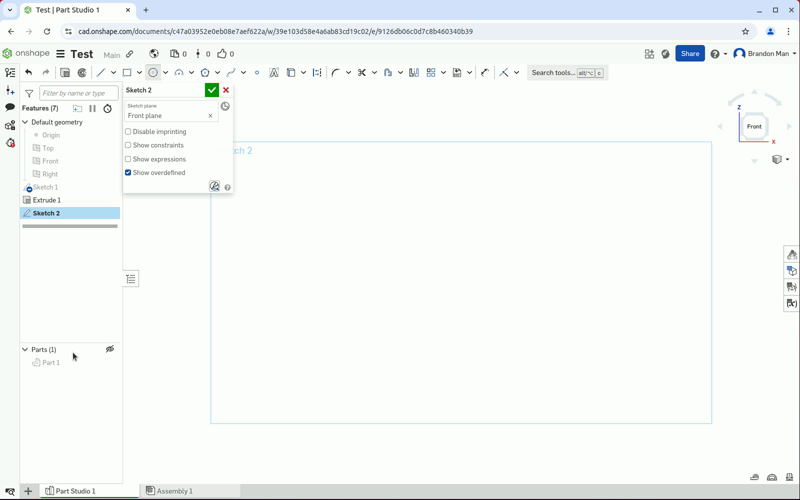
mouse_move(461, 178)
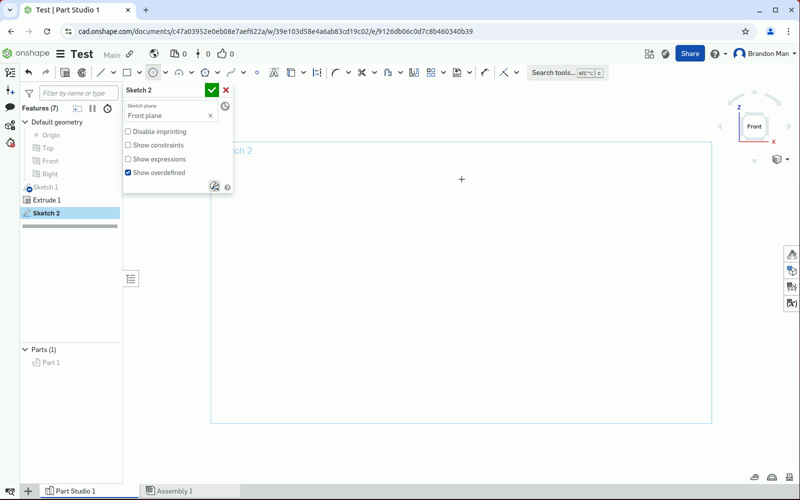
click(461, 178)
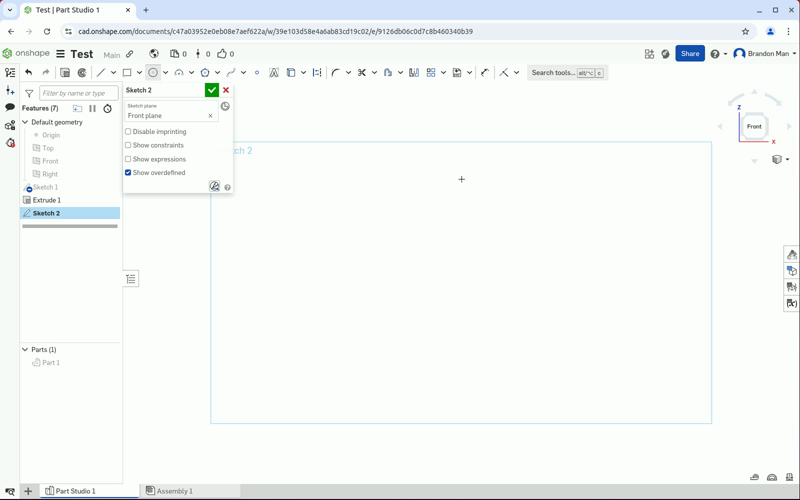
key_up(shift)
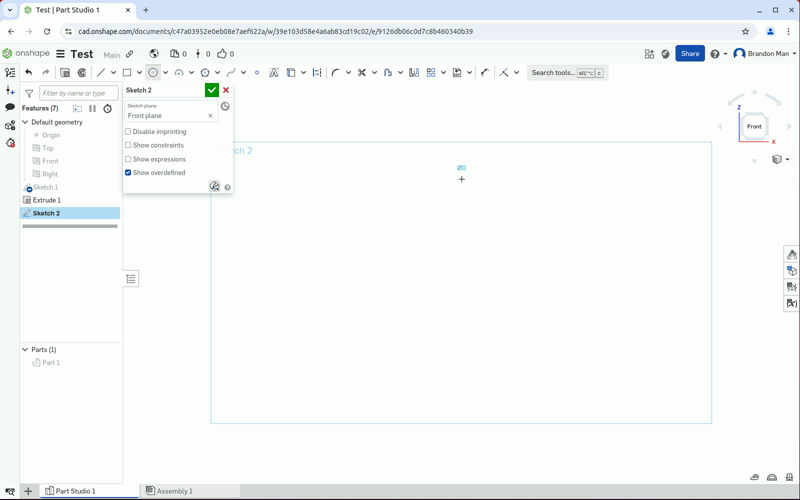
mouse_move(471, 178)
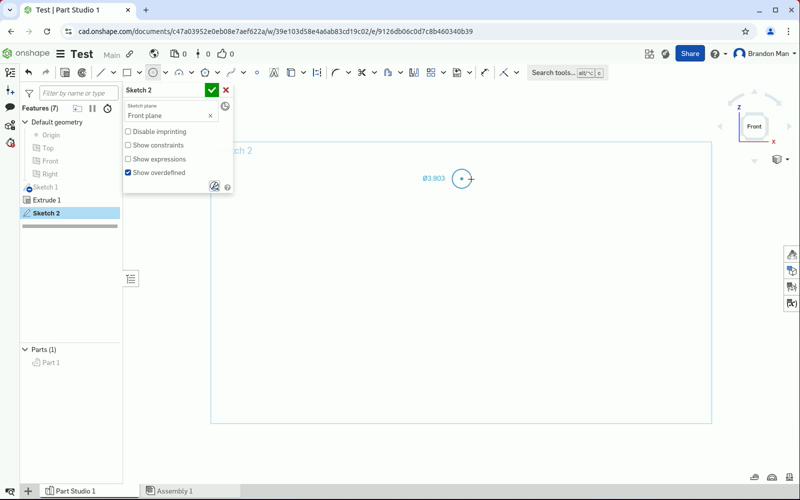
click(471, 178)
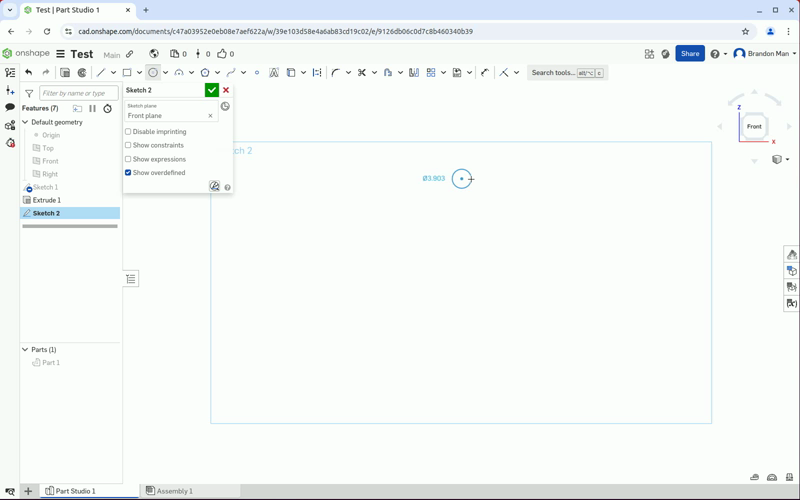
key(esc)
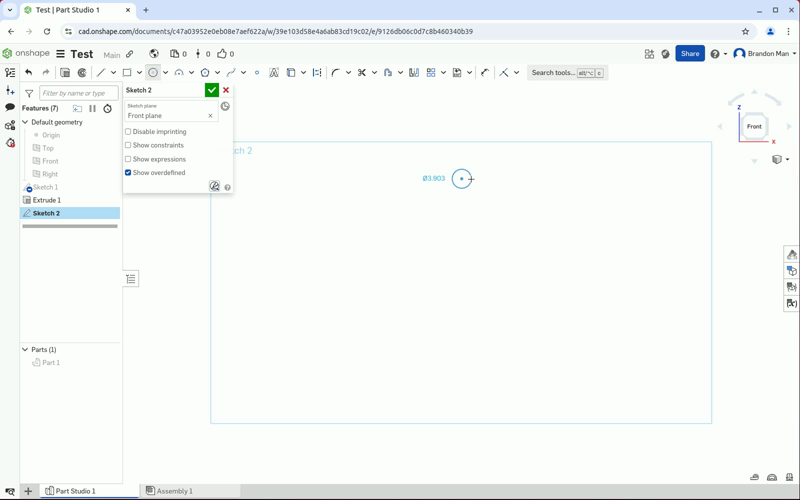
key(c)
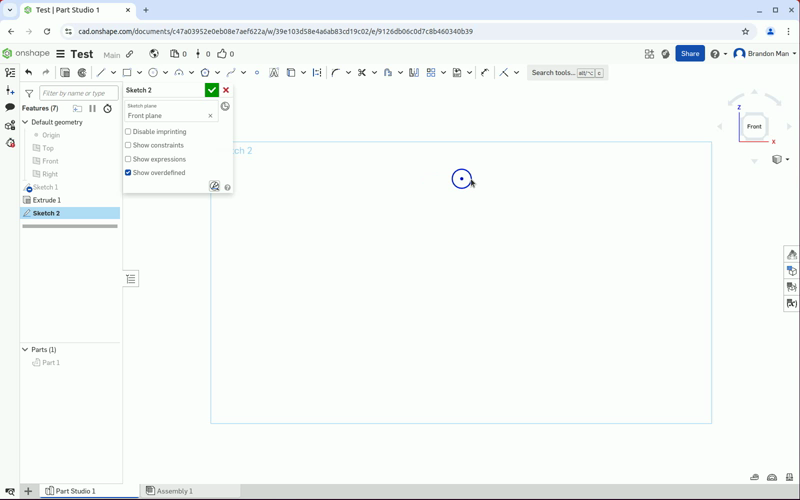
key_down(shift)
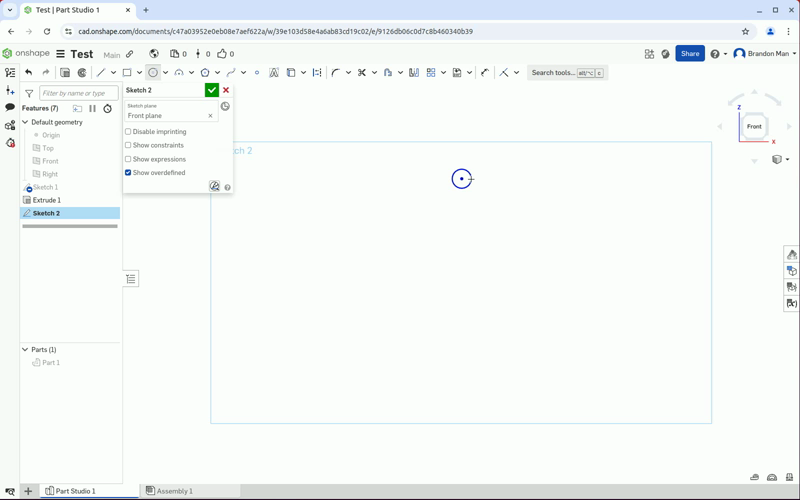
mouse_move(461, 178)
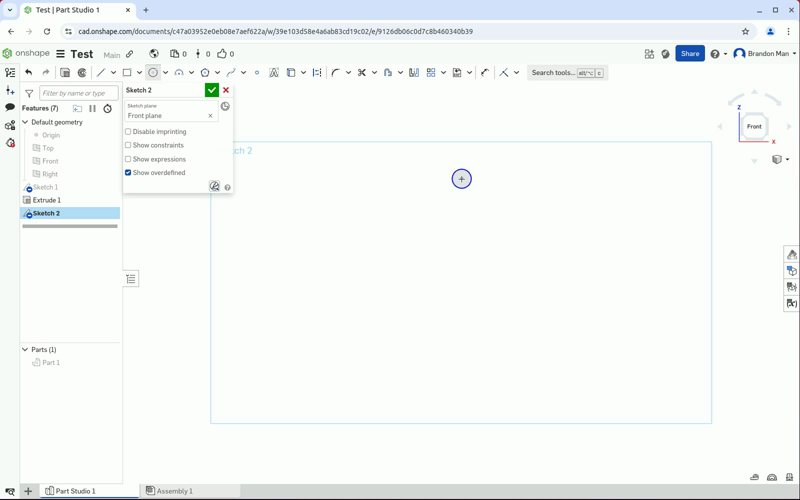
click(461, 178)
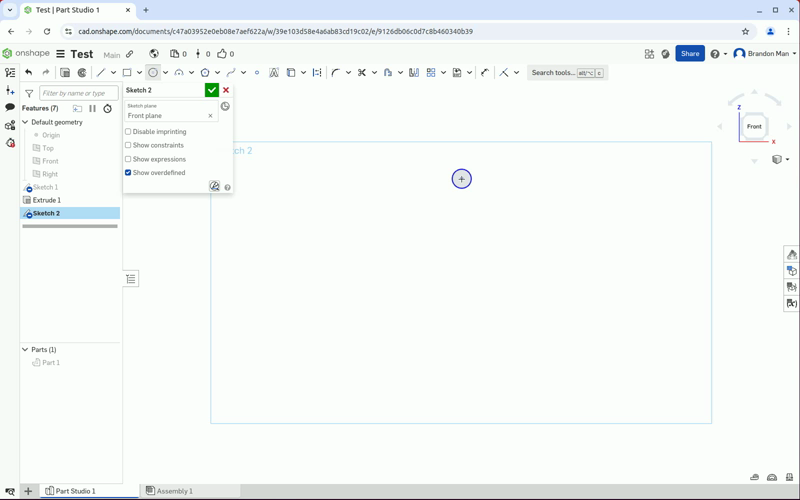
key_up(shift)
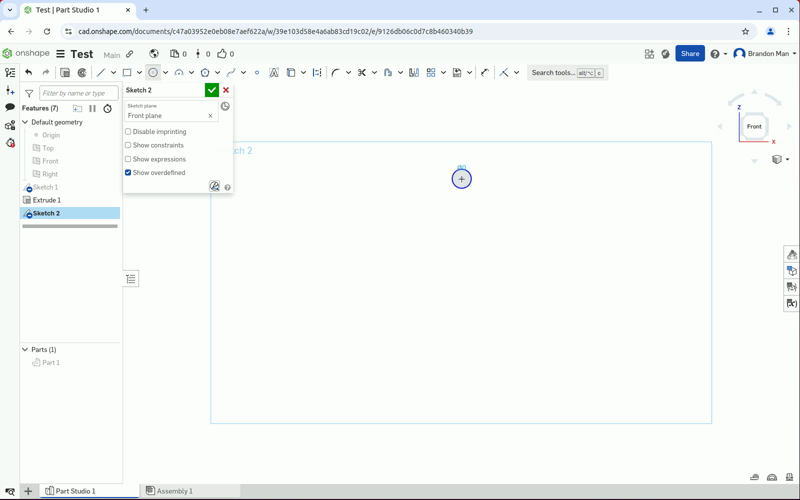
mouse_move(464, 178)
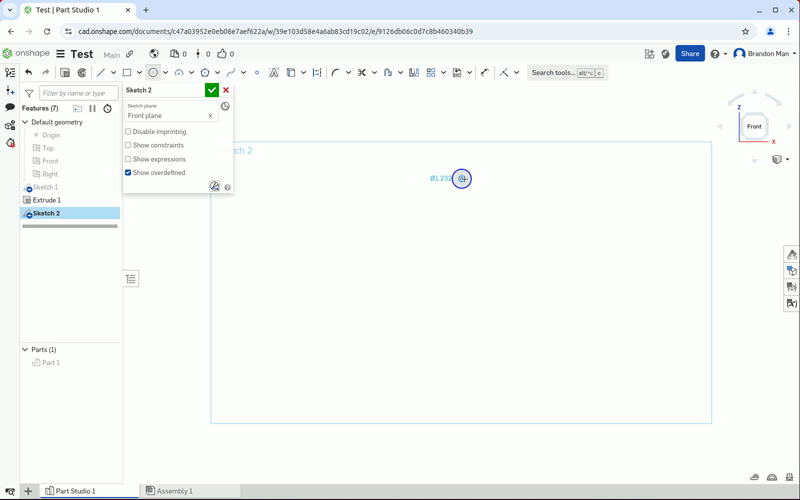
scroll(6)
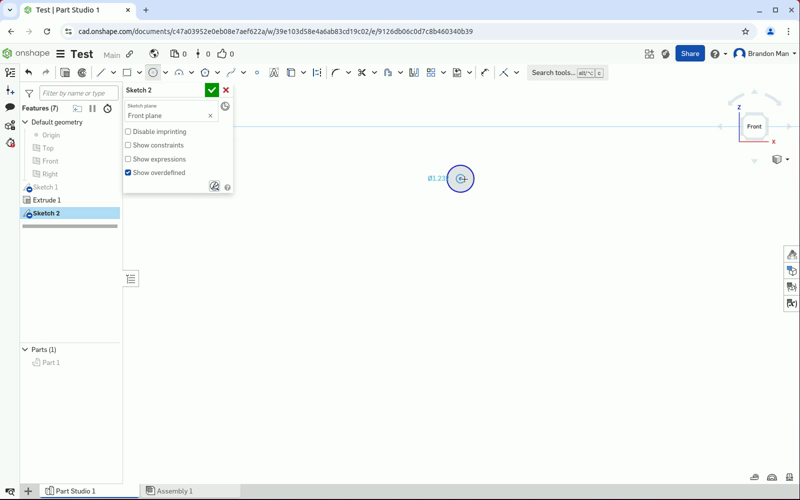
scroll(6)
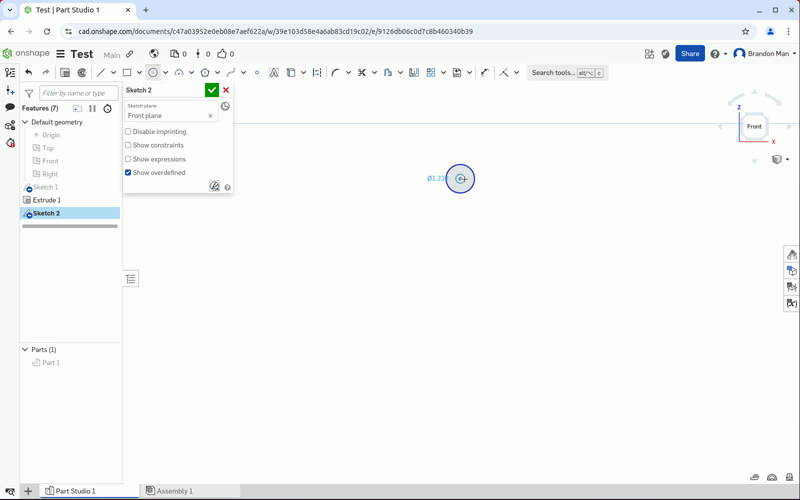
scroll(6)
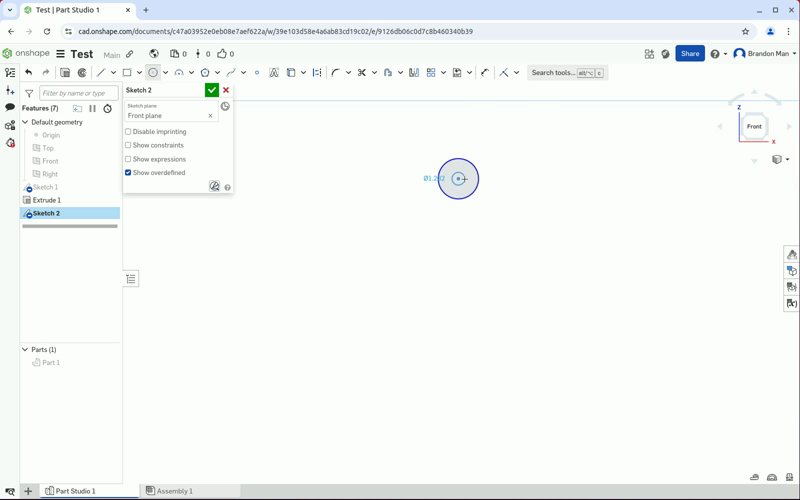
scroll(6)
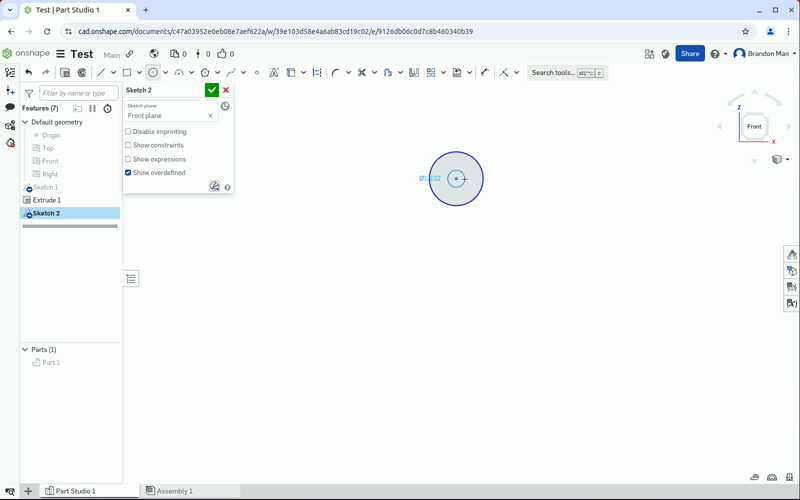
scroll(6)
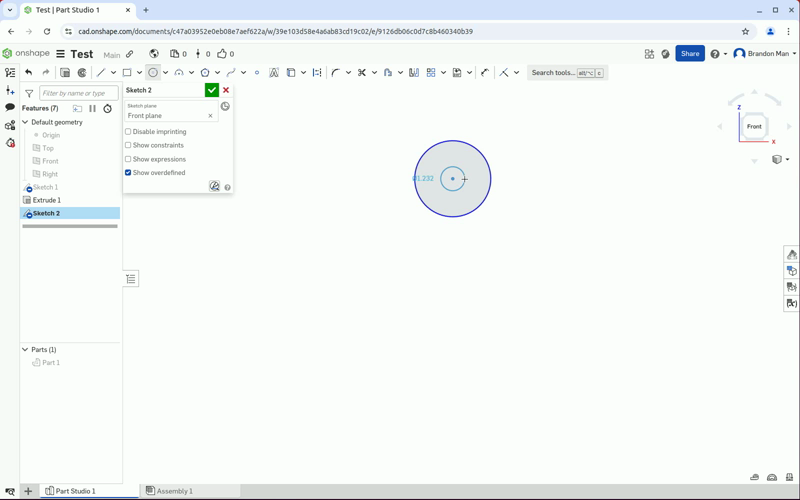
scroll(6)
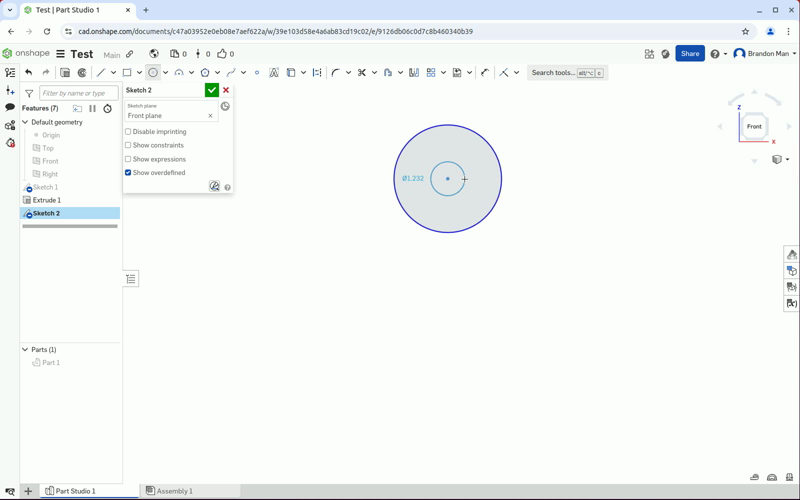
scroll(6)
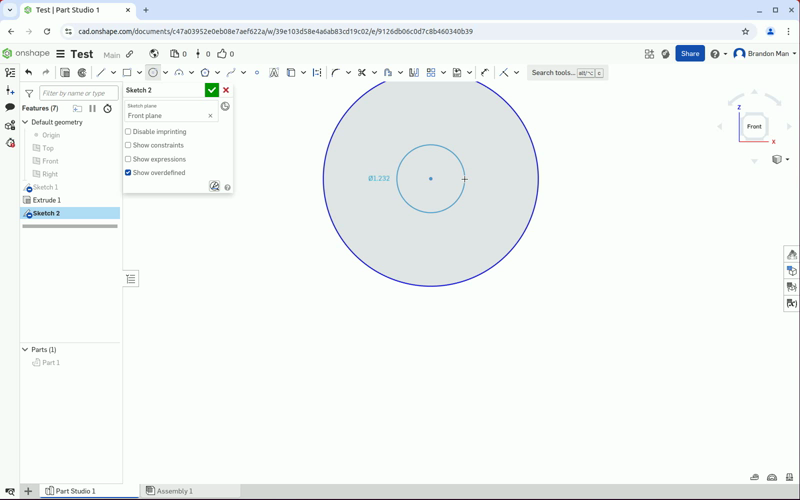
click(464, 178)
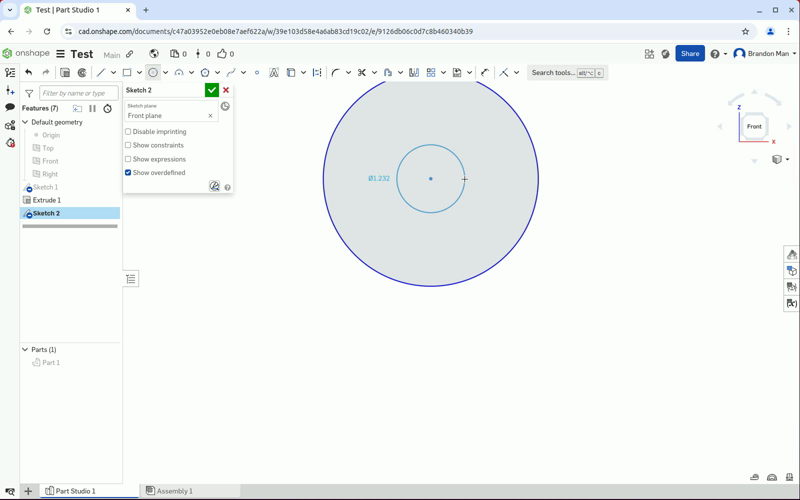
scroll(-6)
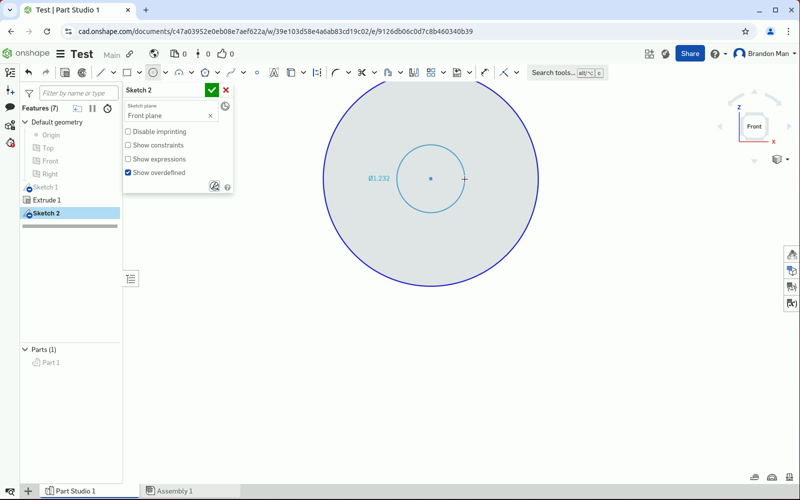
scroll(-6)
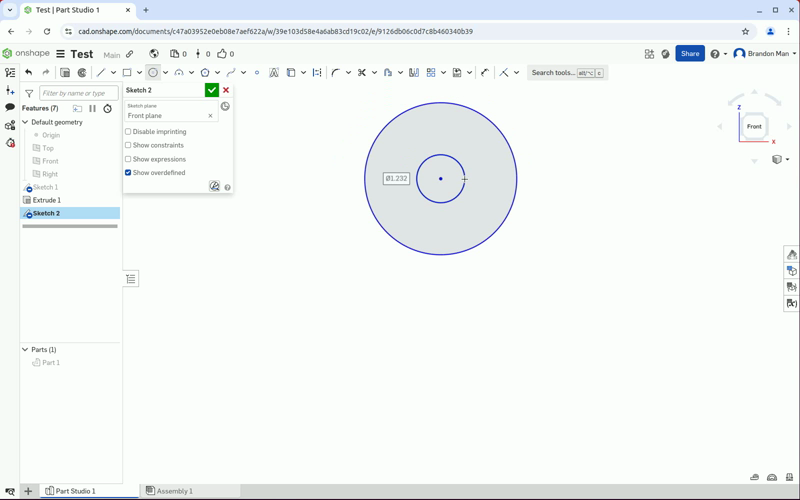
scroll(-6)
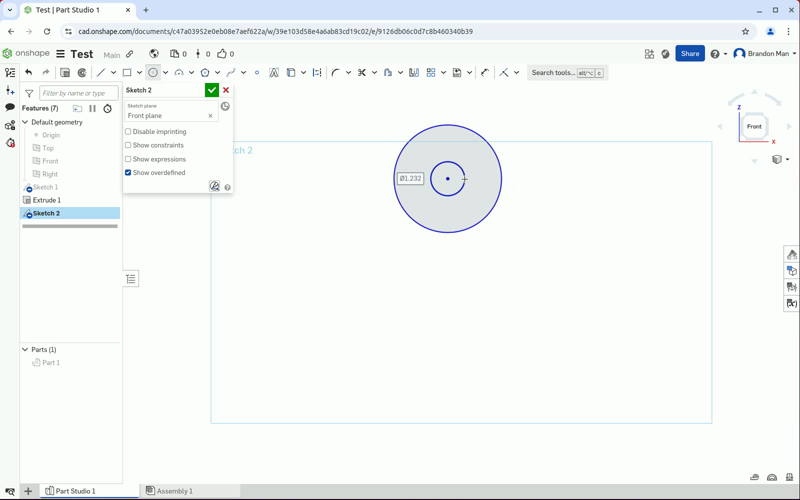
scroll(-6)
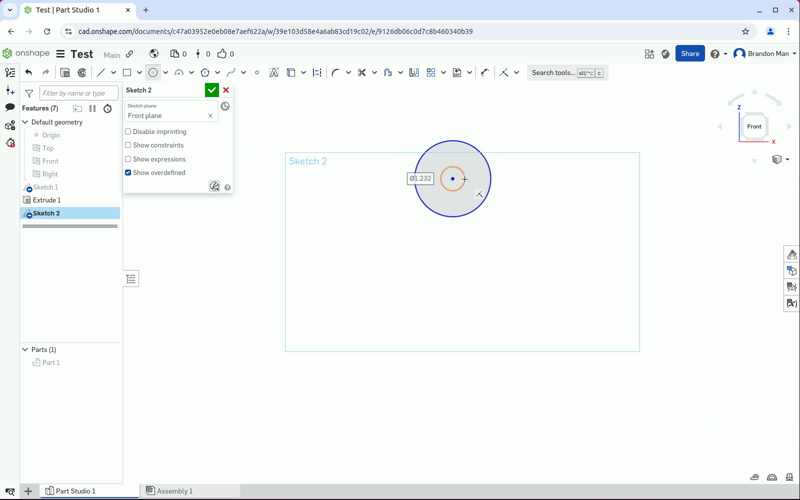
scroll(-6)
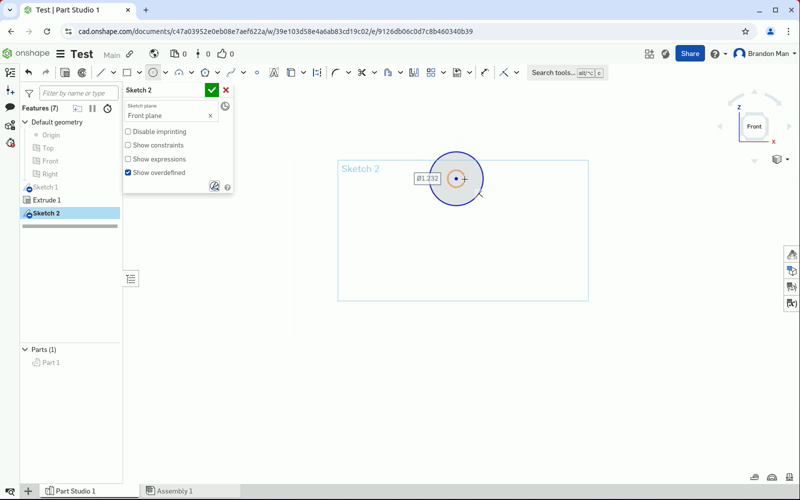
scroll(-6)
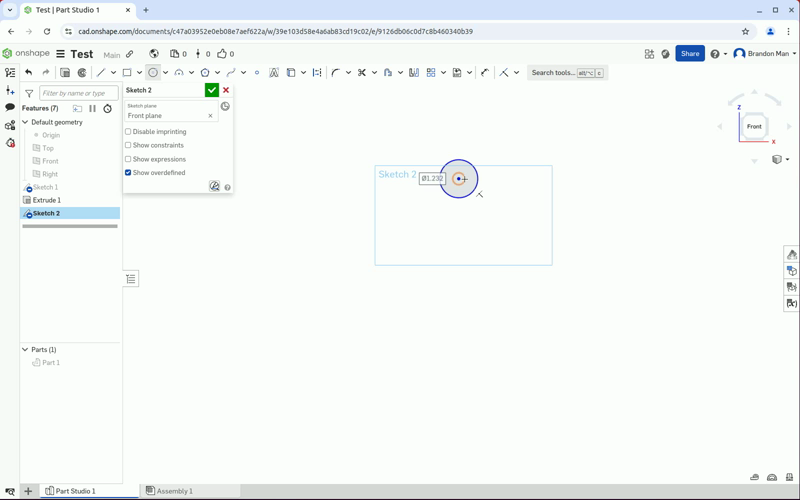
scroll(-6)
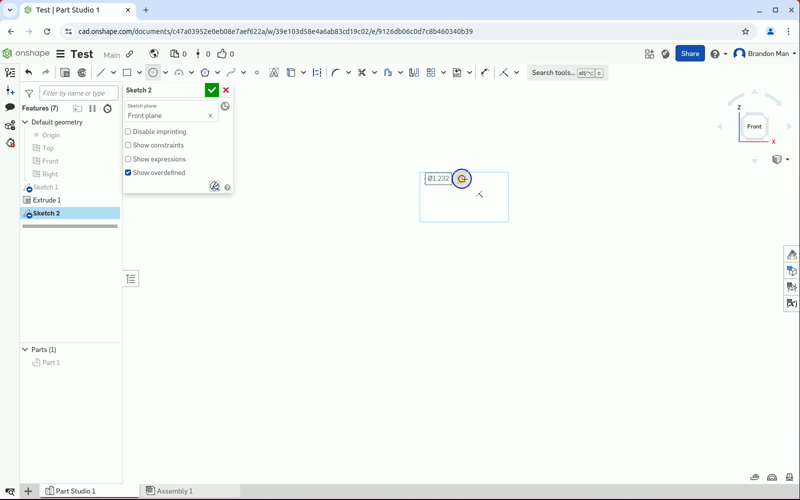
key(esc)
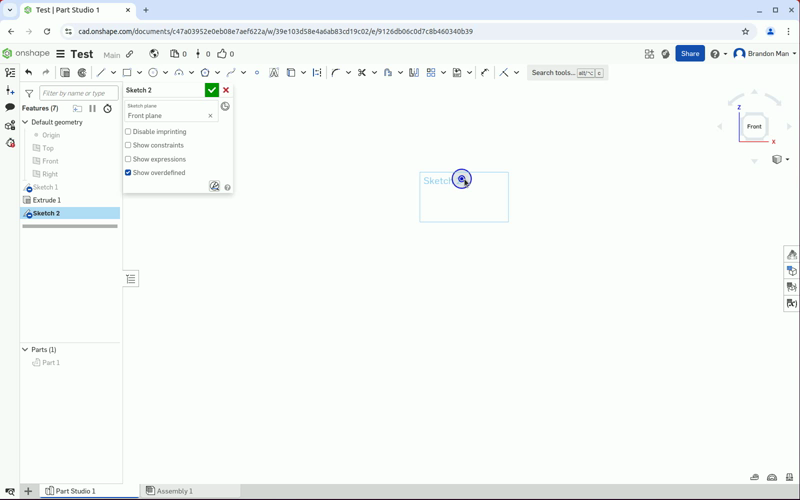
mouse_move(466, 172)
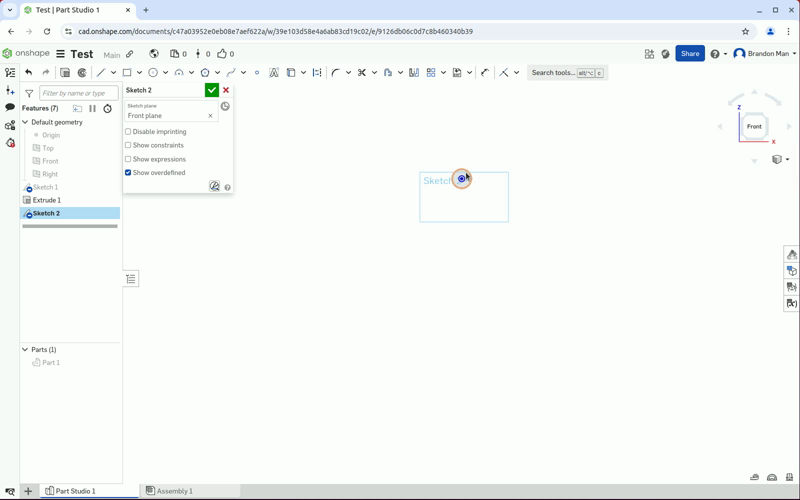
scroll(6)
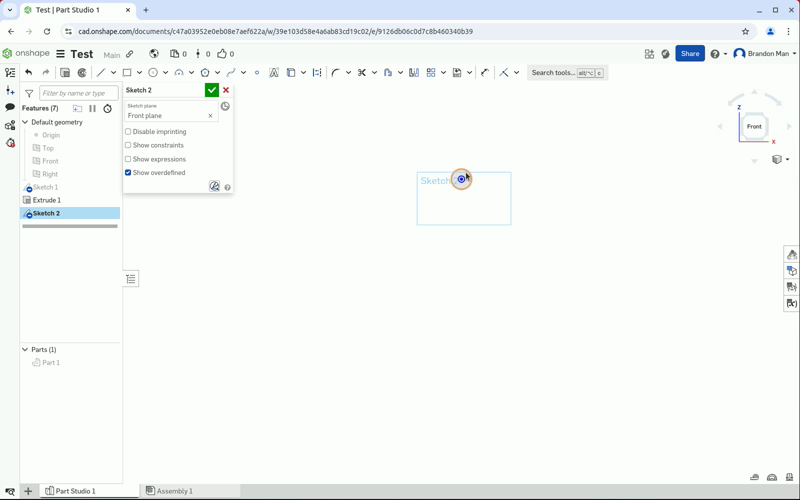
scroll(6)
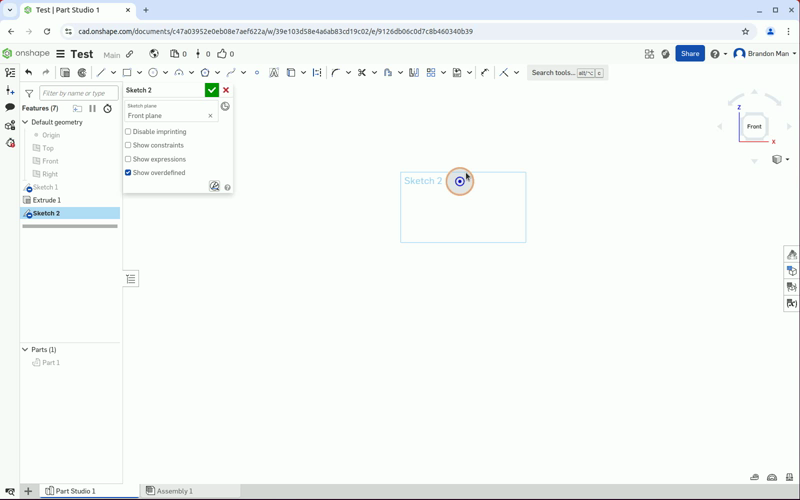
scroll(6)
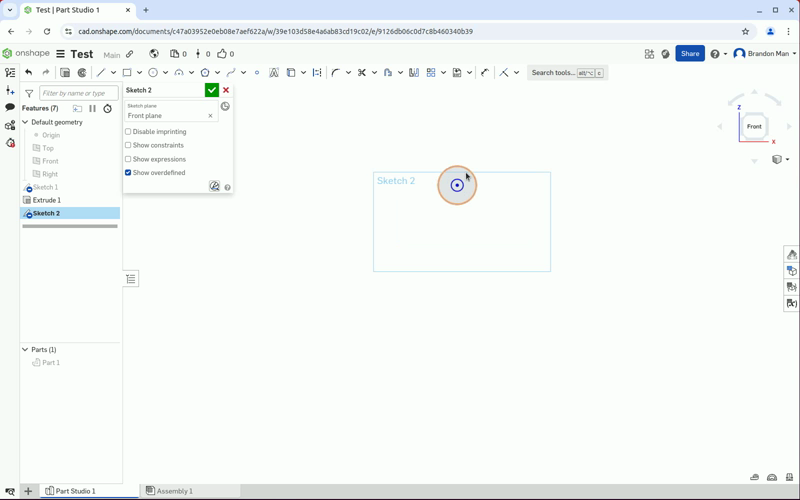
scroll(6)
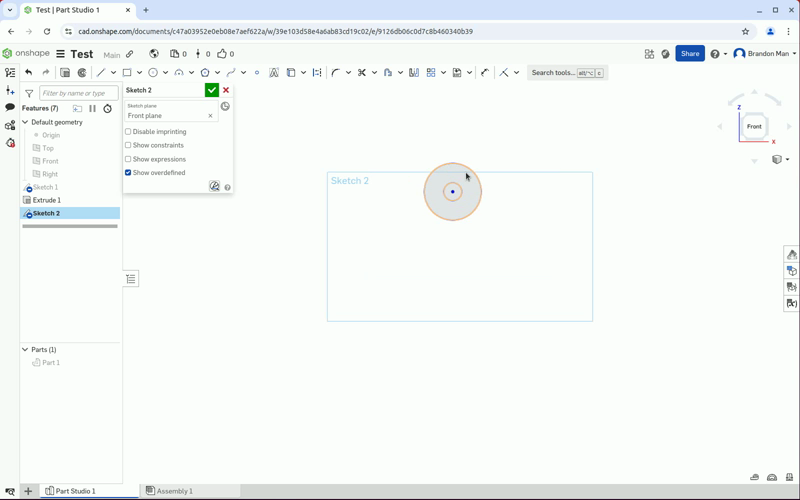
scroll(6)
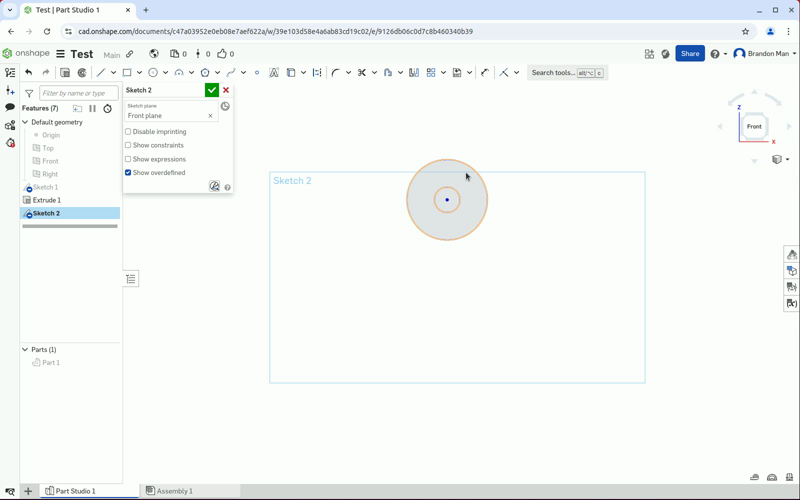
scroll(6)
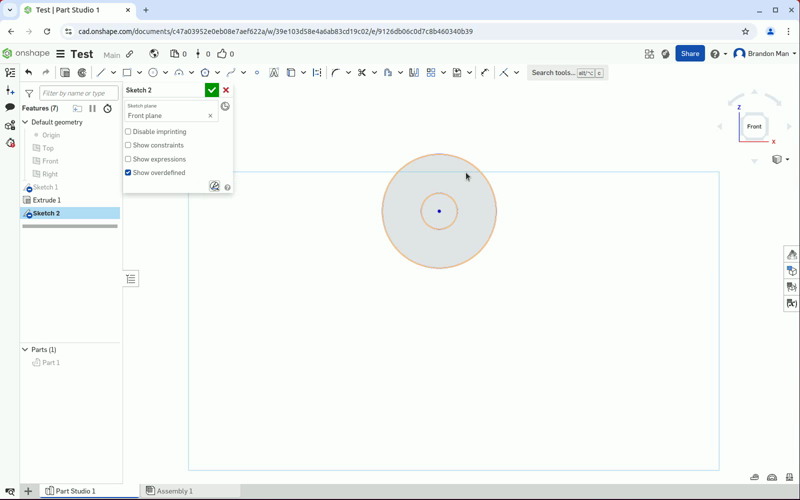
scroll(6)
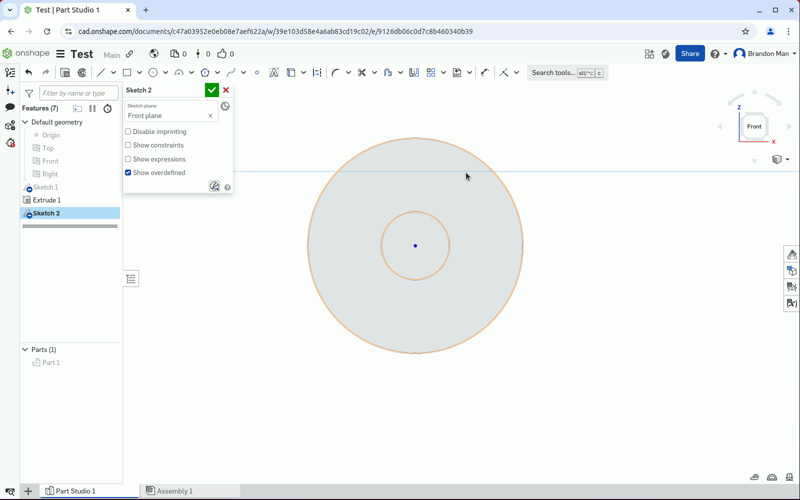
click(466, 172)
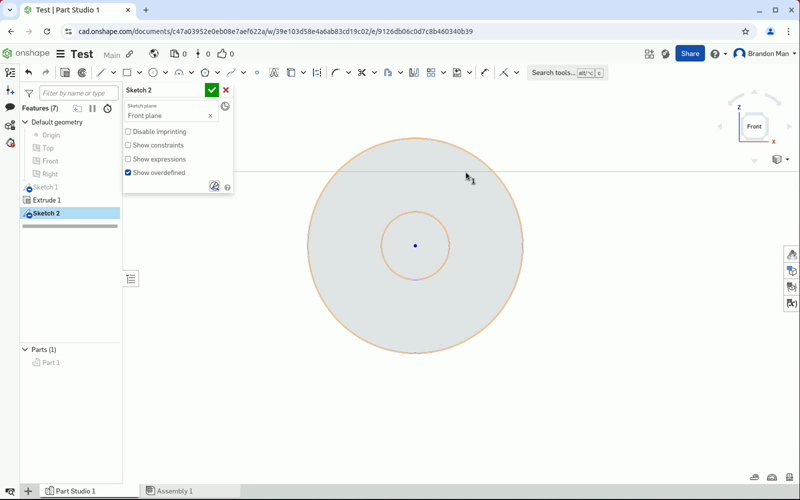
scroll(-6)
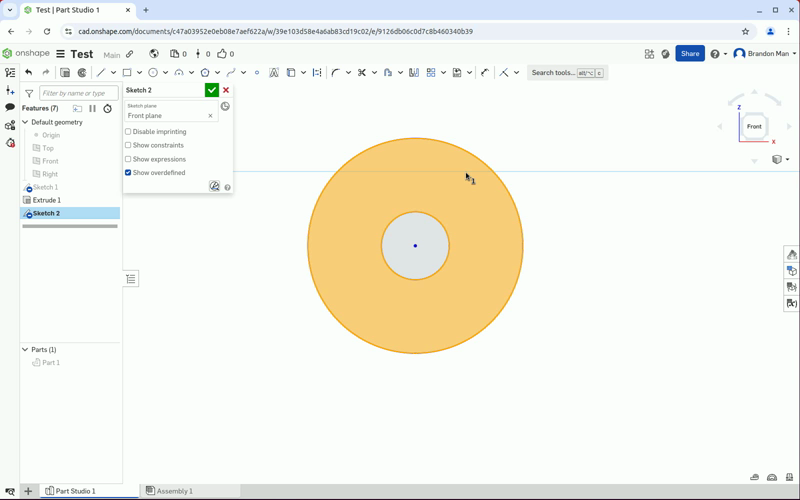
scroll(-6)
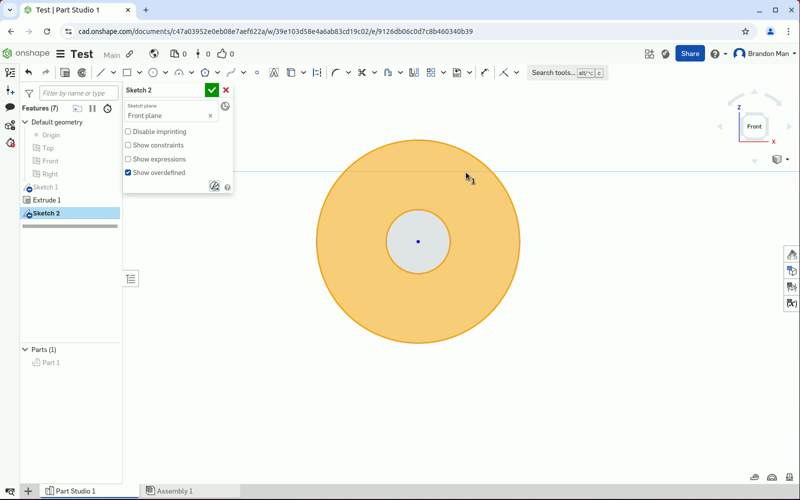
scroll(-6)
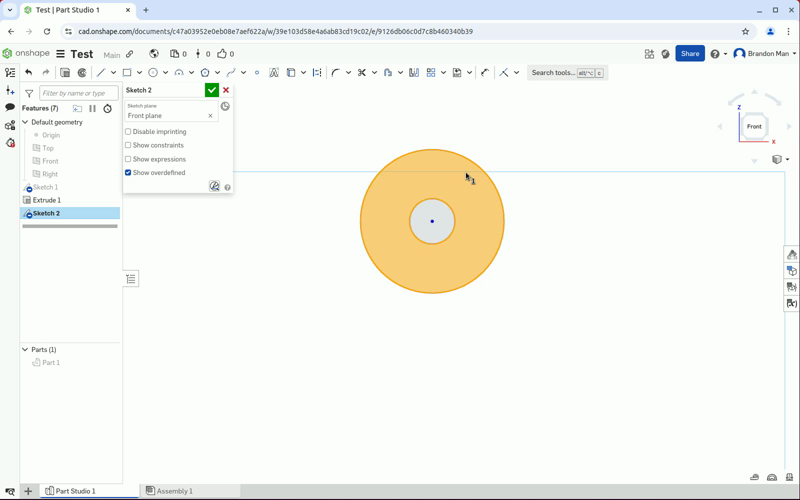
scroll(-6)
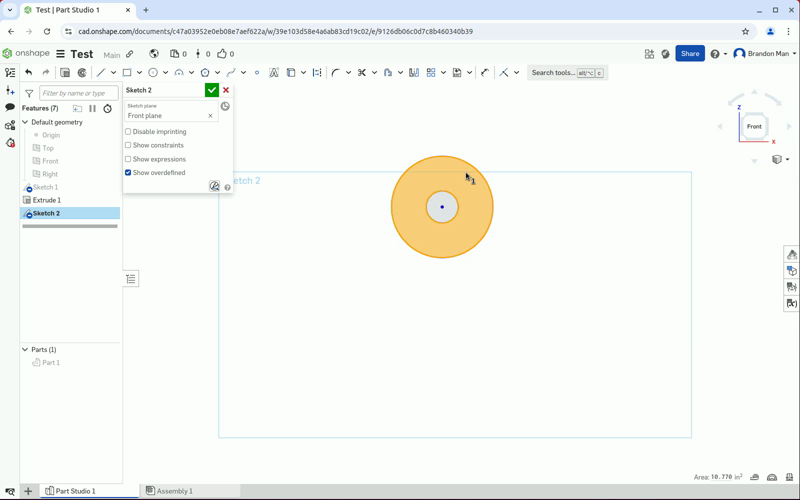
scroll(-6)
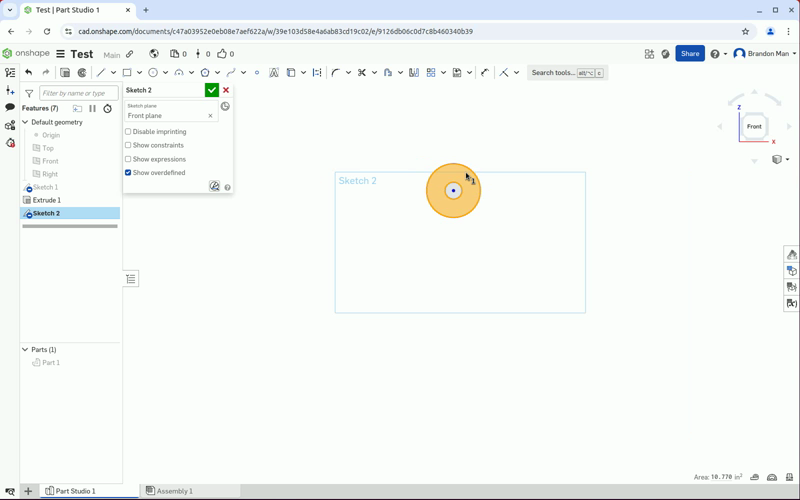
scroll(-6)
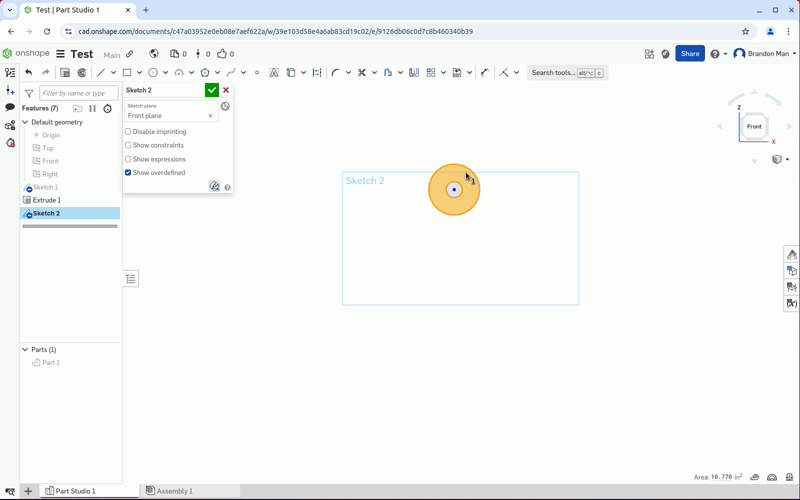
scroll(-6)
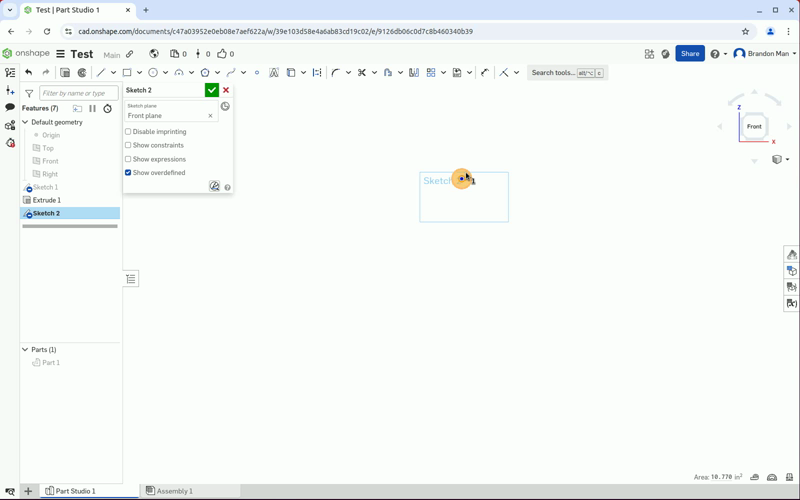
mouse_move(73, 352)
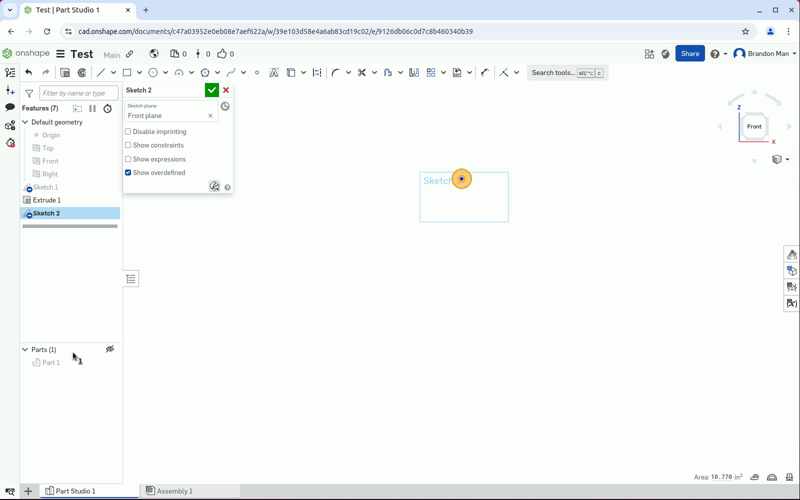
key(shift+y)
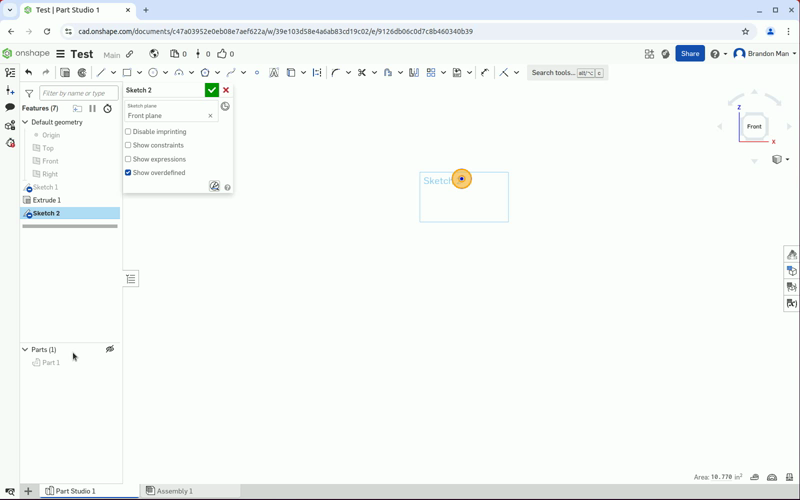
key(shift+e)
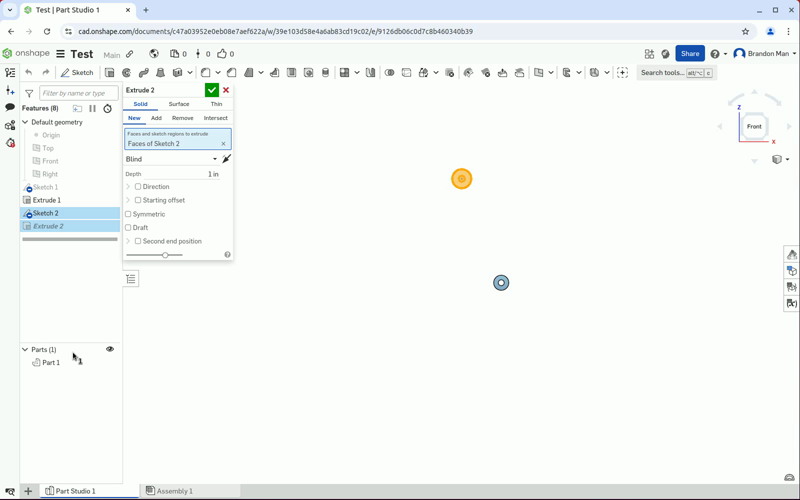
mouse_move(143, 106)
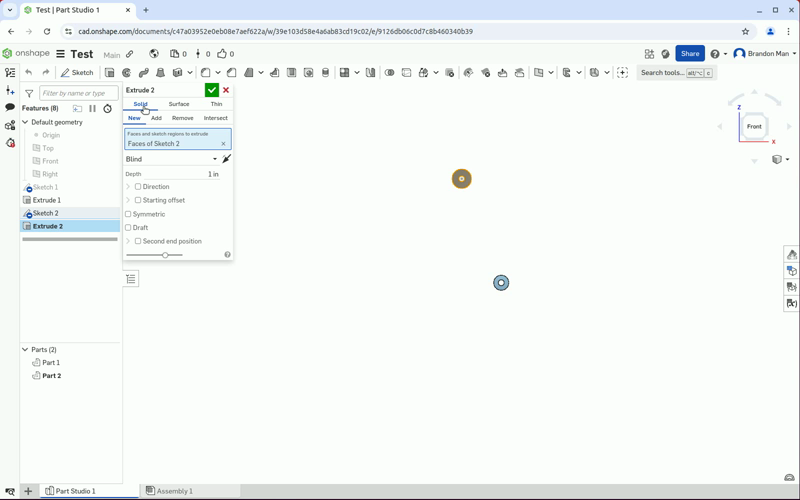
click(143, 106)
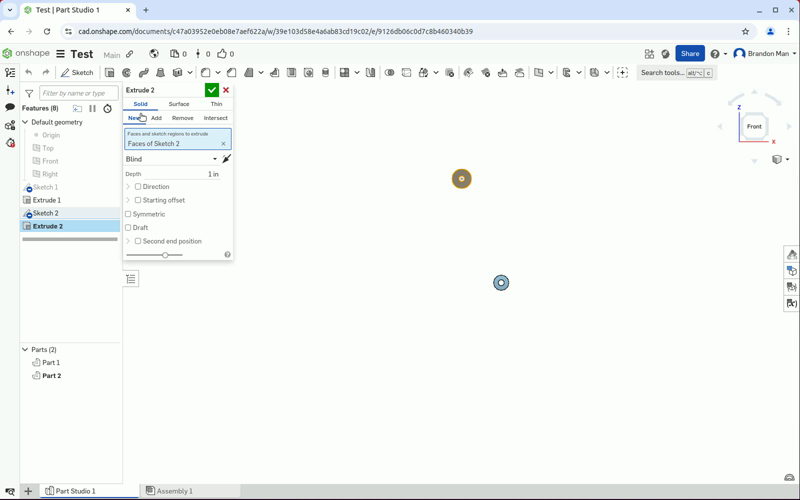
mouse_move(137, 120)
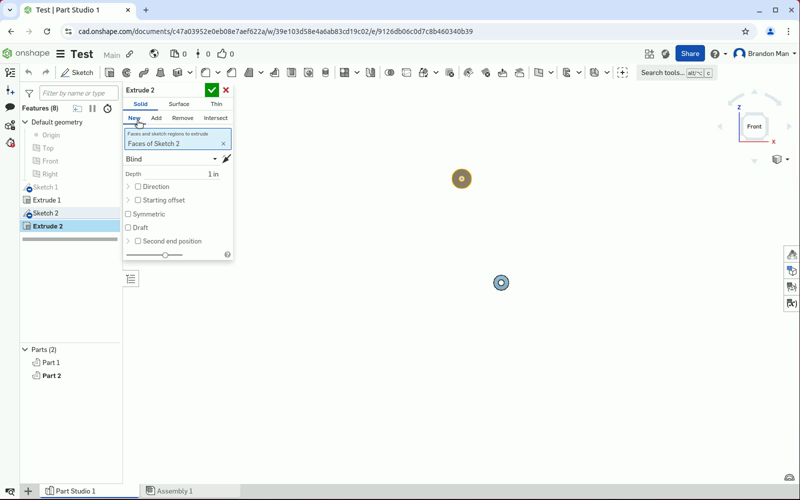
click(137, 120)
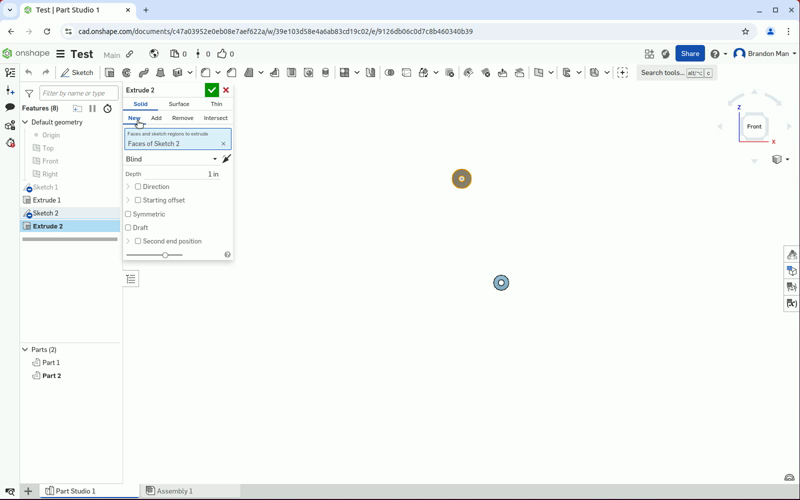
key(tab, 4)
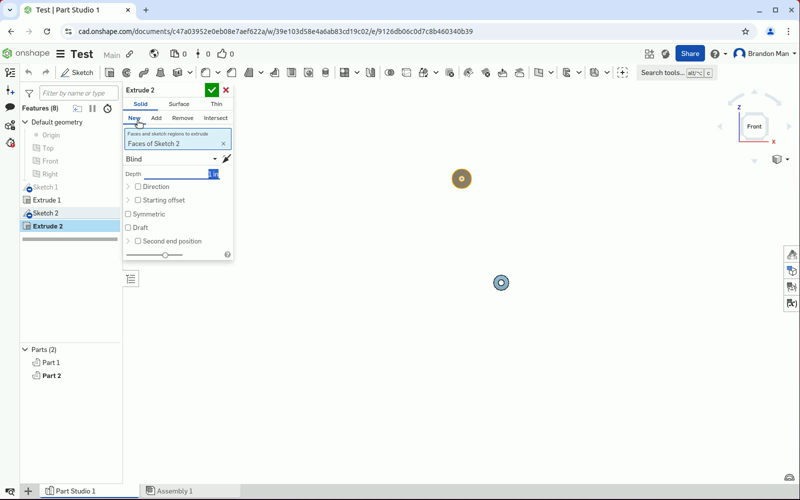
text(0.481)
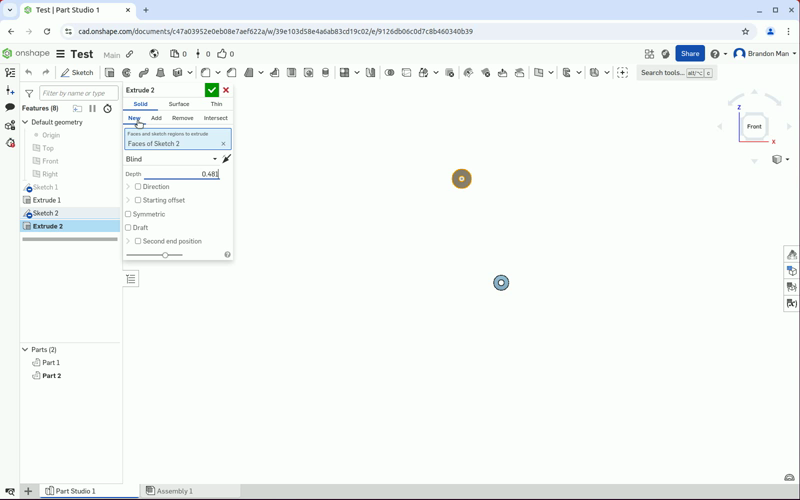
key(enter)
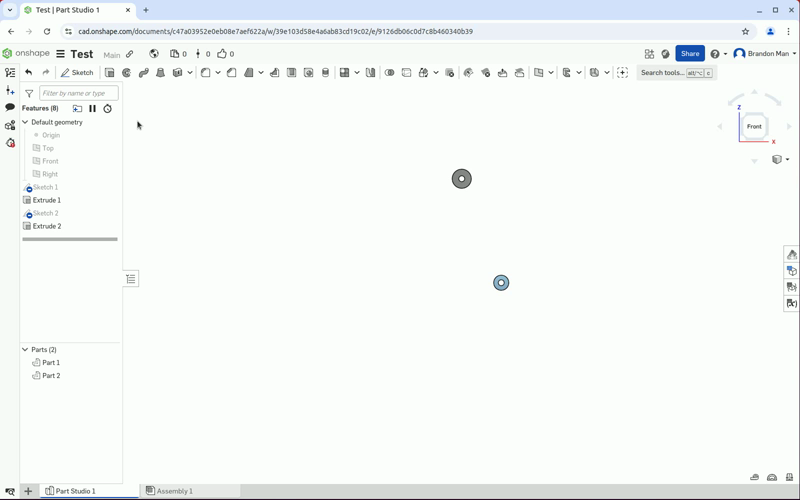
key(shift+h)
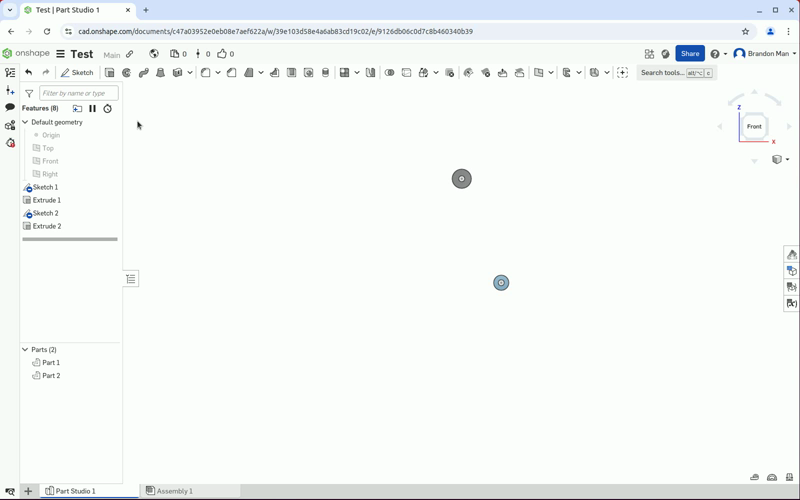
key(shift+h)
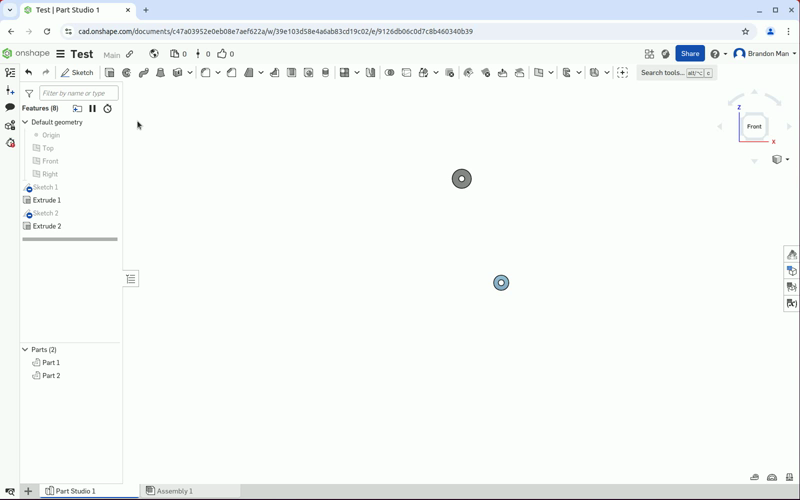
mouse_move(73, 189)
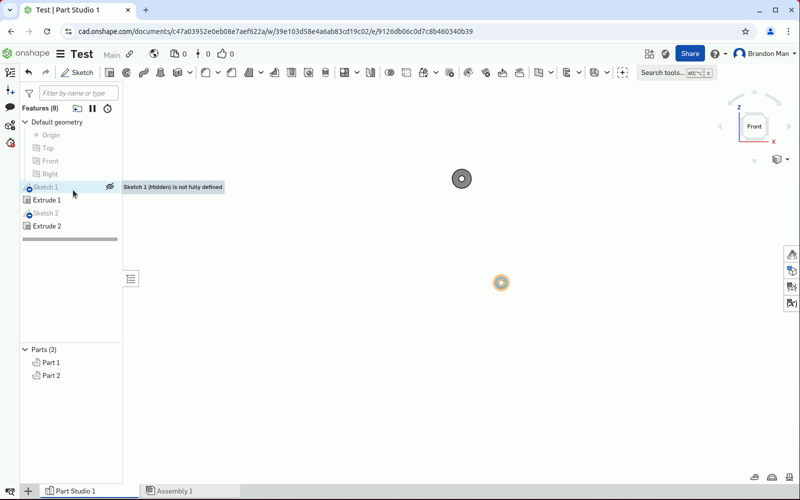
click(73, 189)
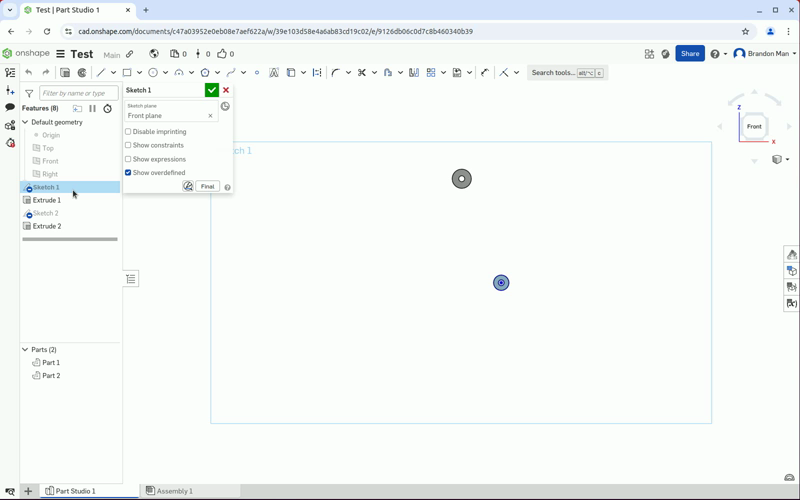
mouse_move(229, 92)
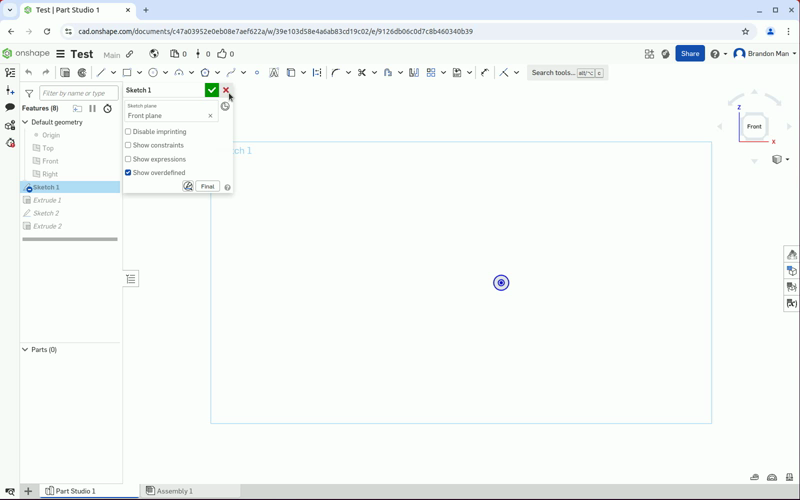
click(229, 92)
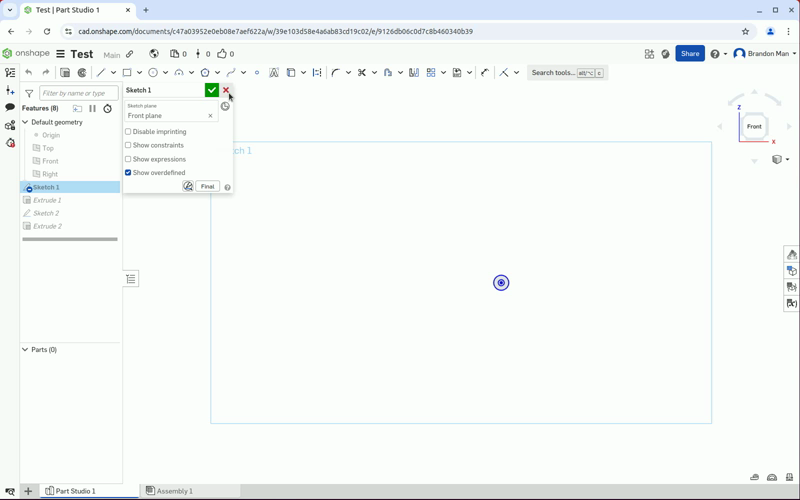
key(shift+s)
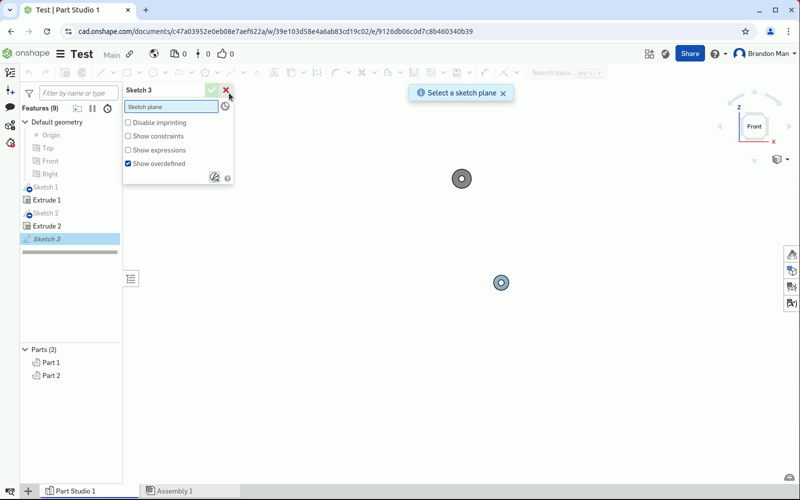
mouse_move(73, 163)
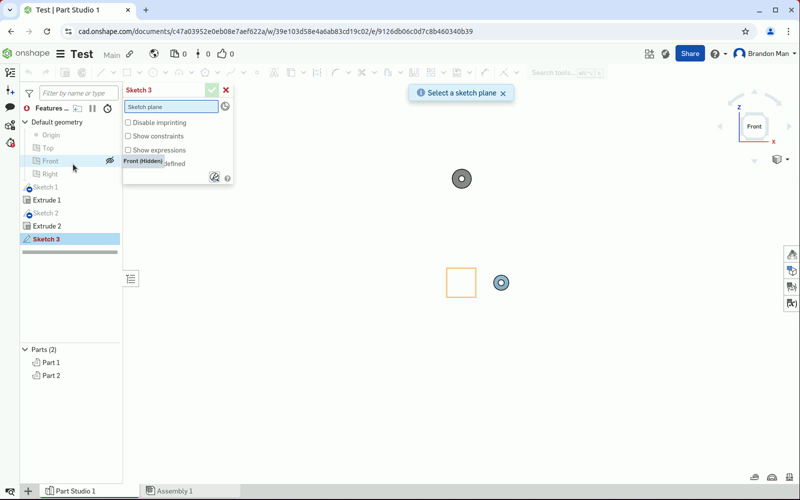
click(73, 163)
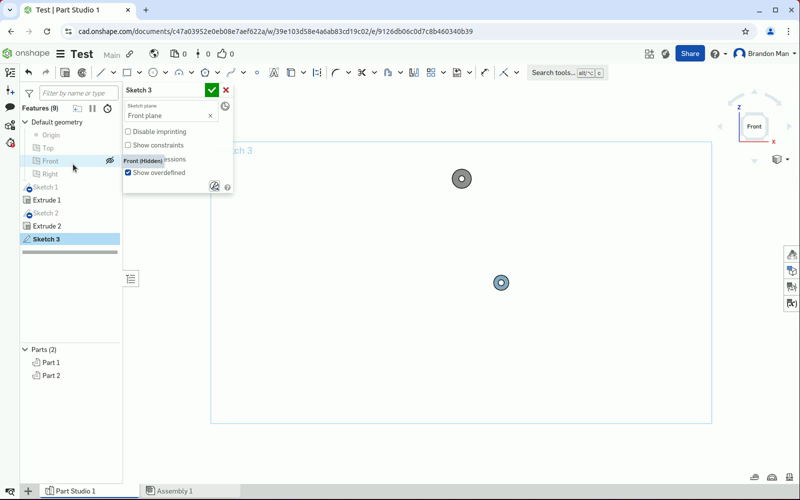
mouse_move(73, 352)
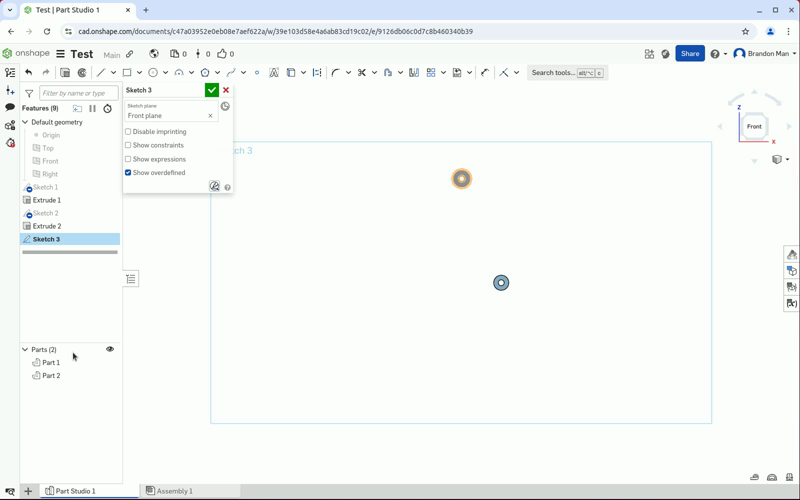
key(y)
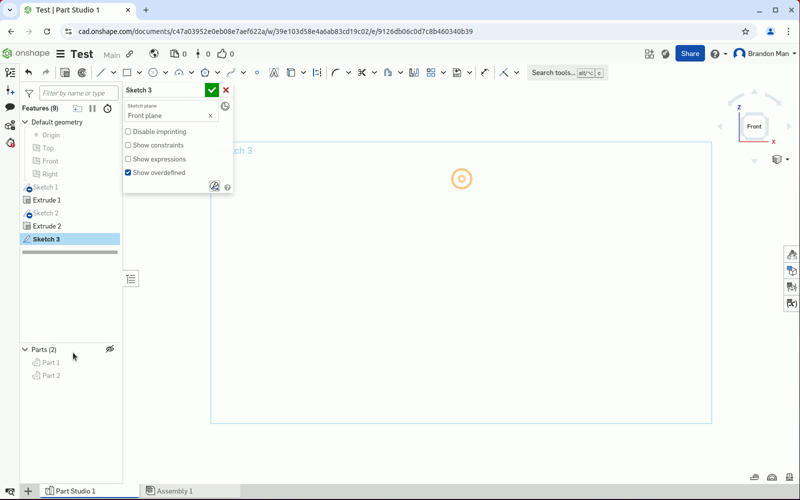
key(c)
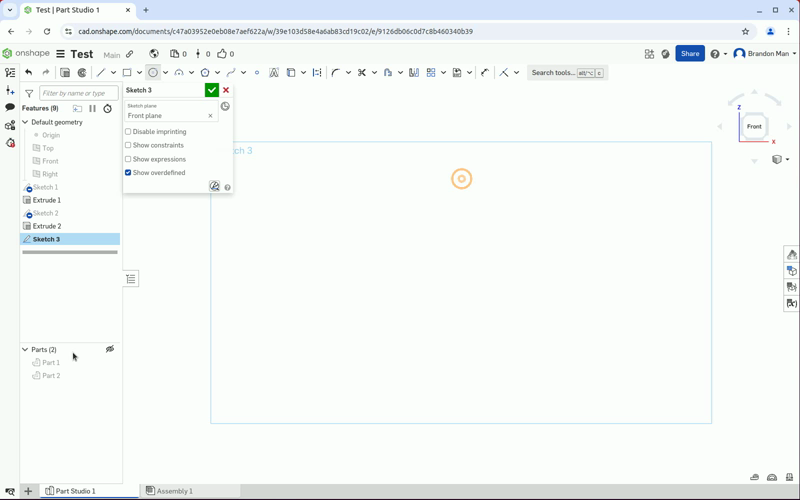
key_down(shift)
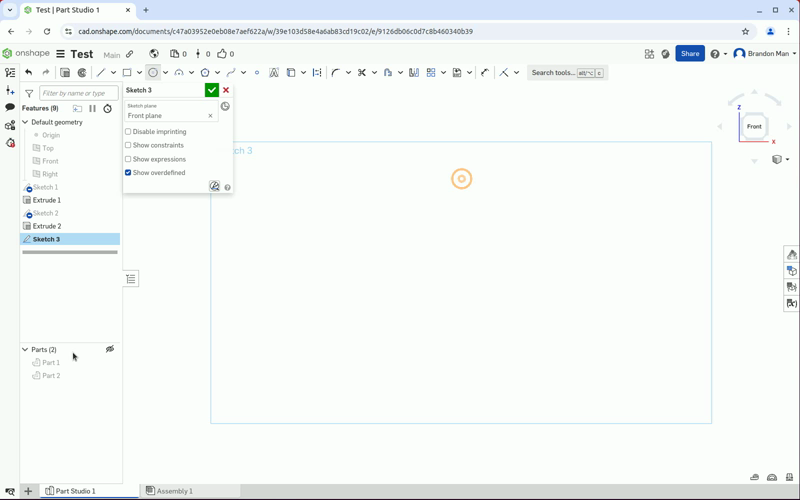
mouse_move(461, 282)
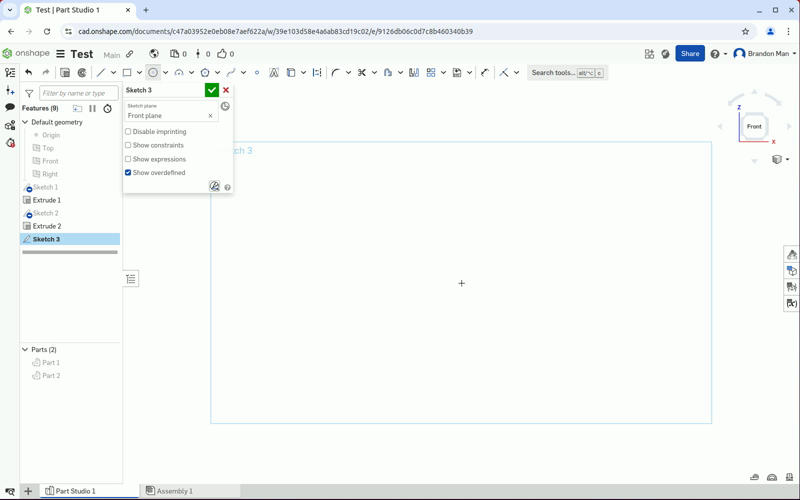
click(461, 282)
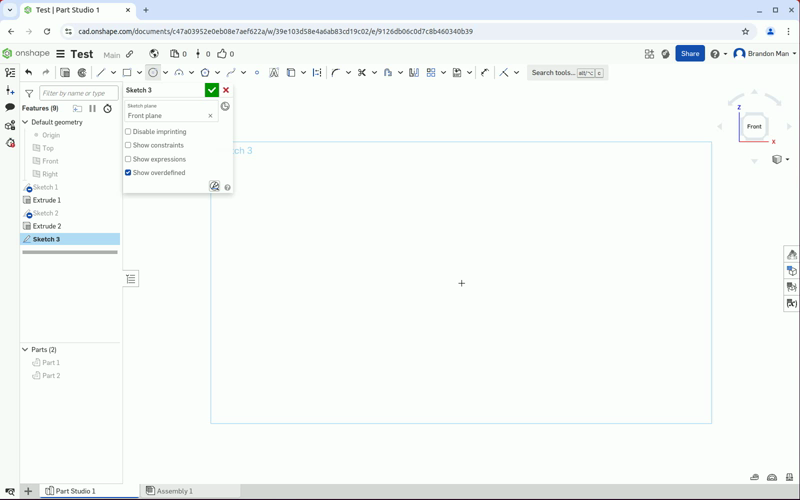
key_up(shift)
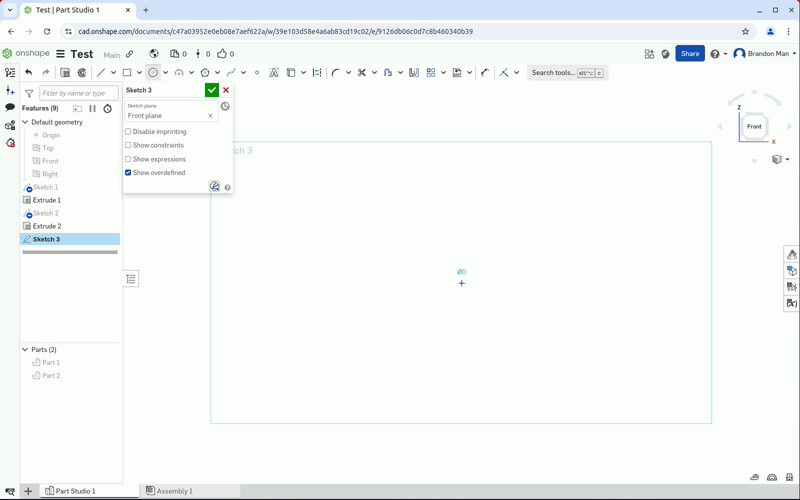
mouse_move(471, 282)
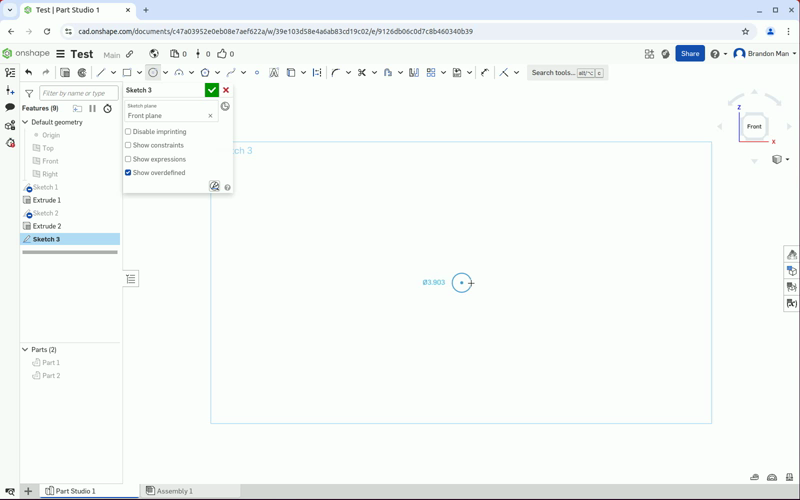
click(471, 282)
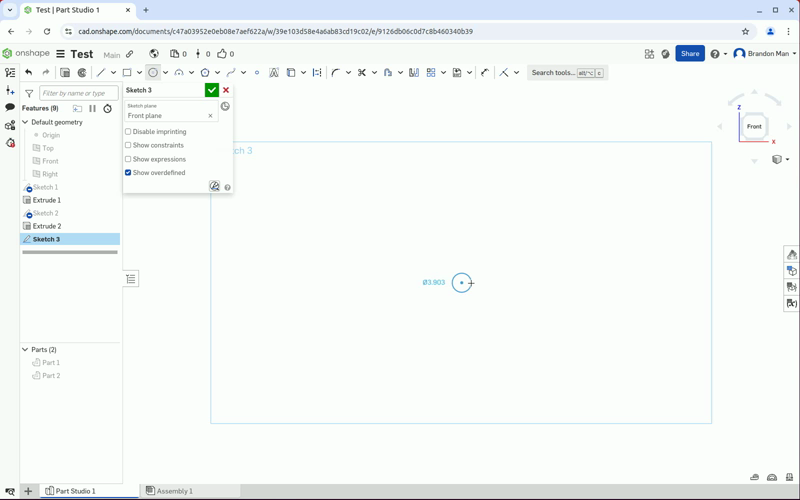
key(esc)
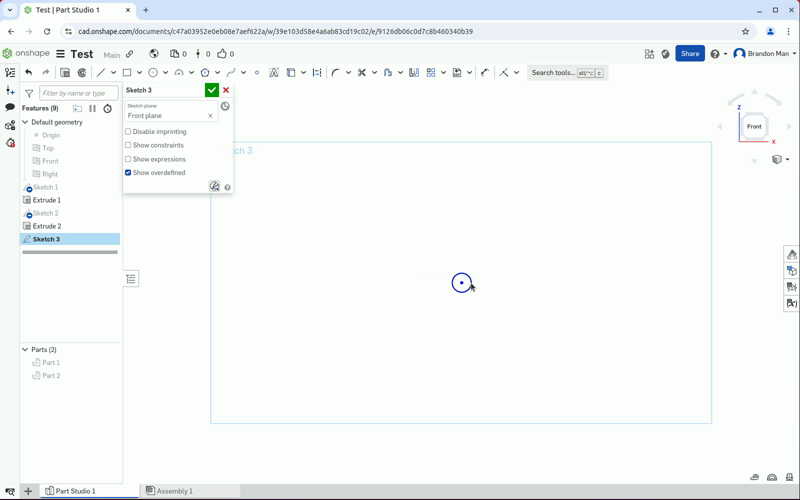
key(c)
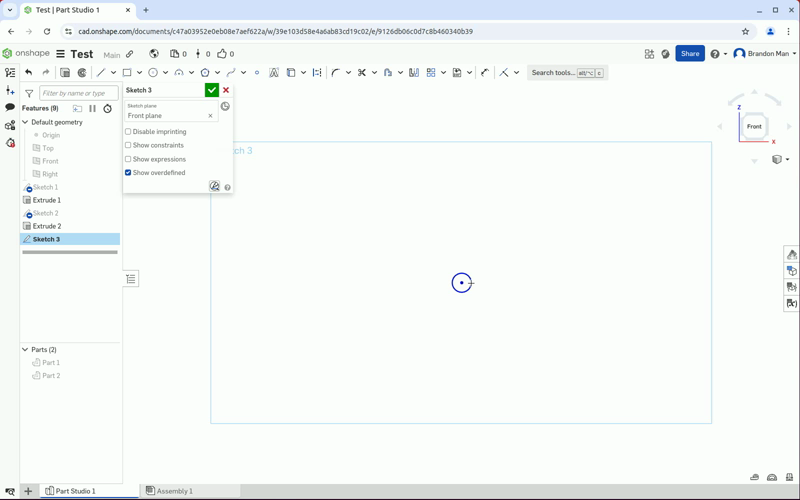
key_down(shift)
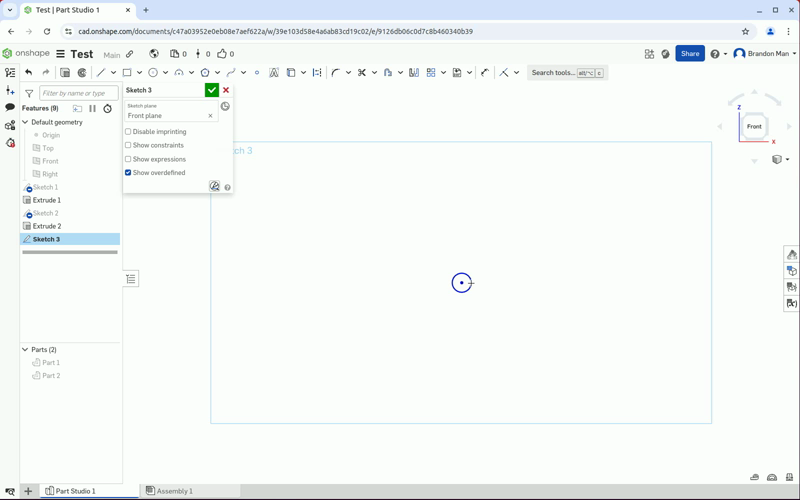
mouse_move(461, 282)
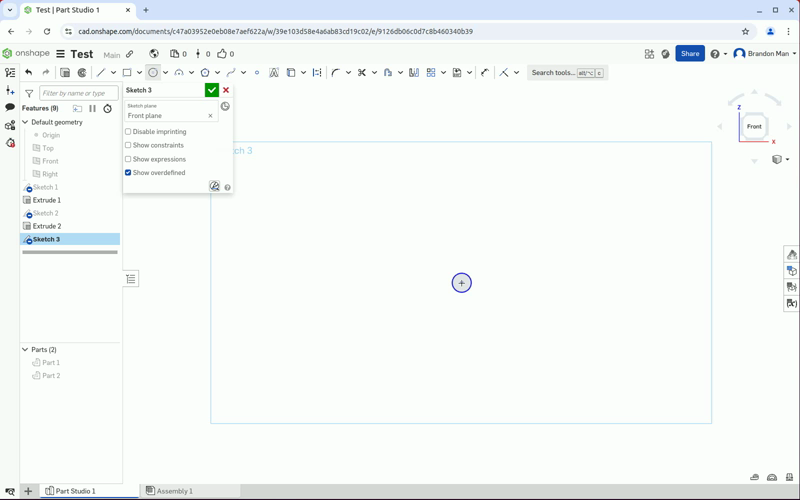
click(461, 282)
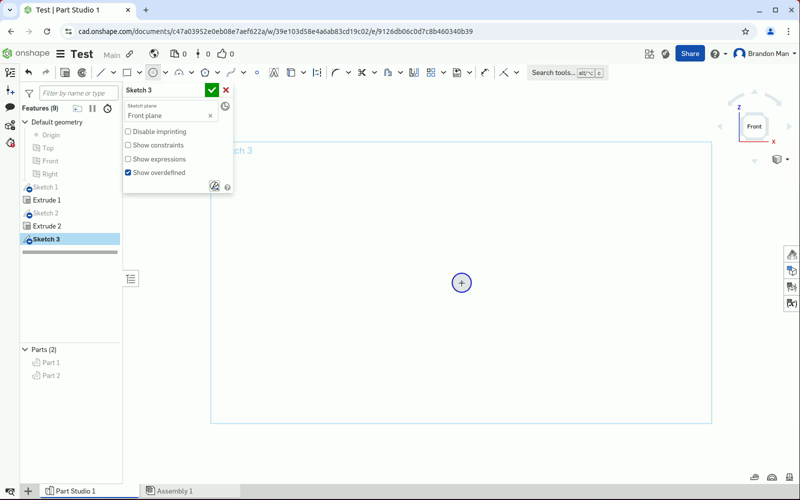
key_up(shift)
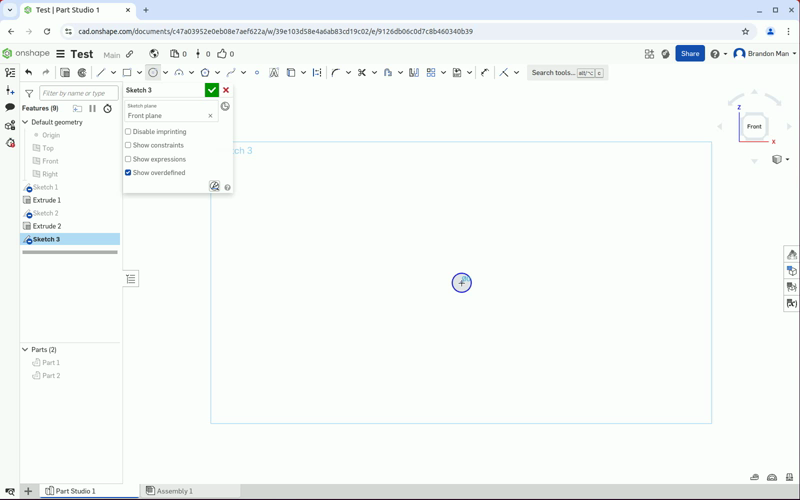
mouse_move(464, 282)
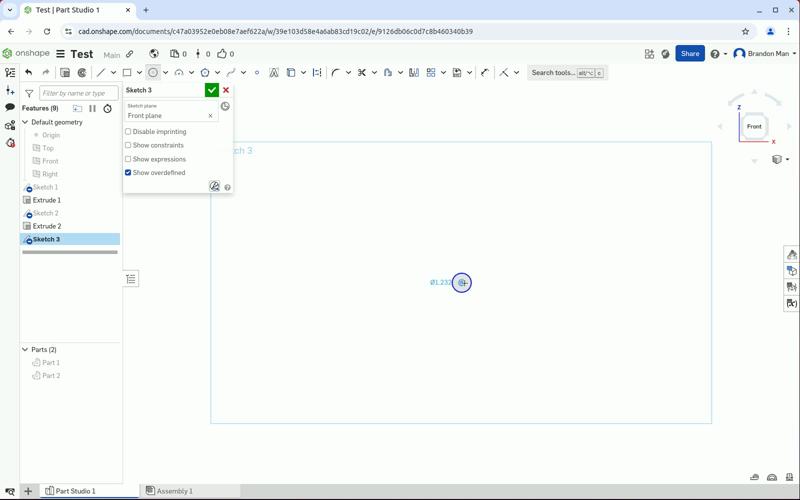
scroll(6)
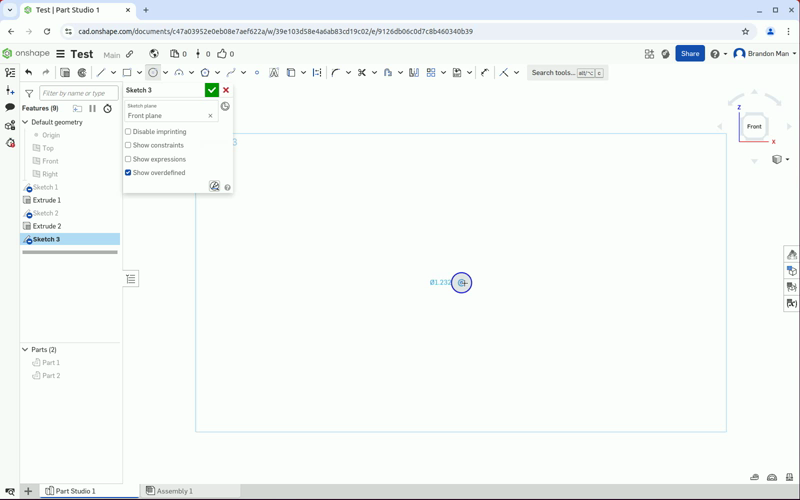
scroll(6)
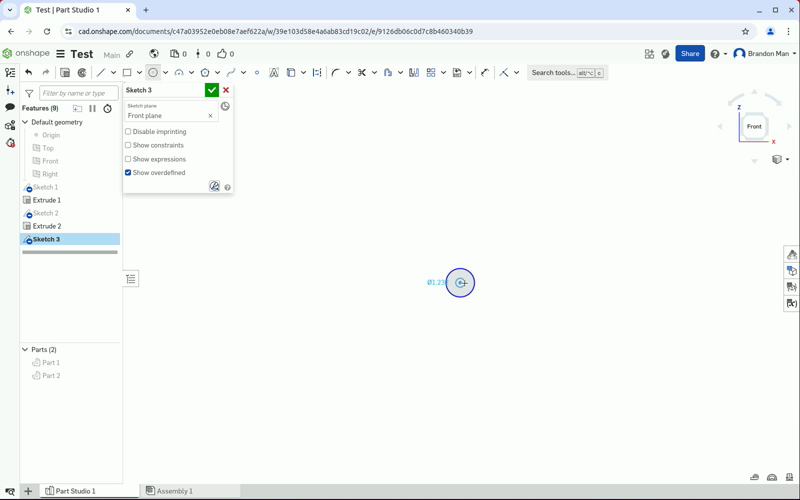
scroll(6)
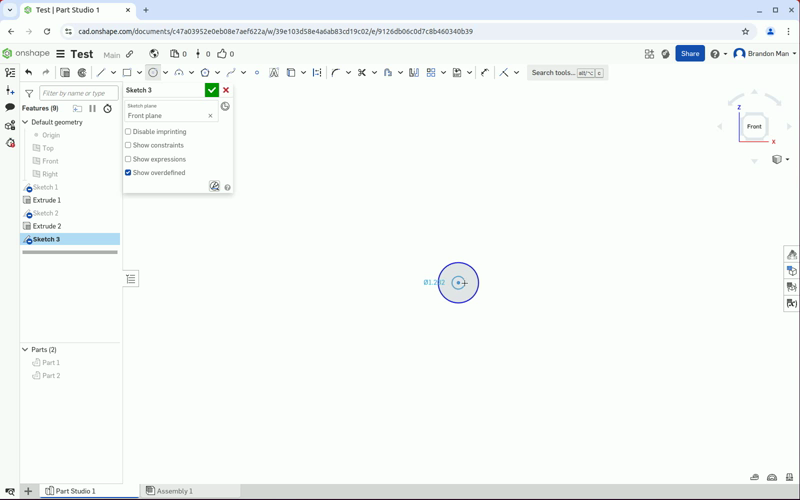
scroll(6)
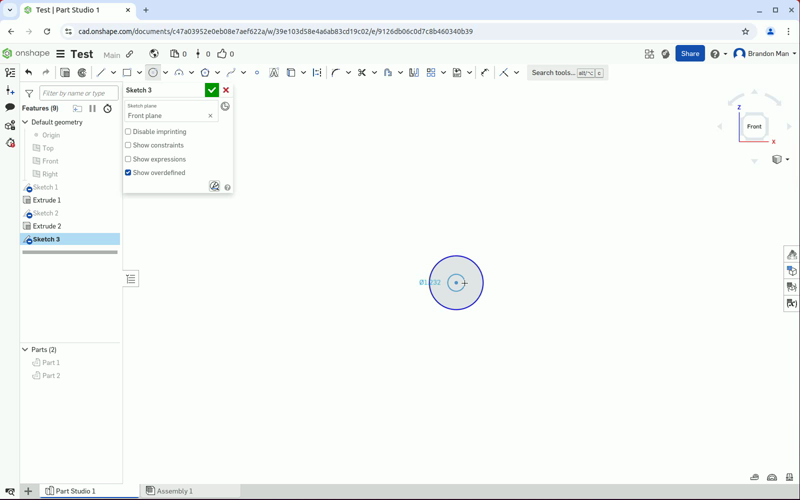
scroll(6)
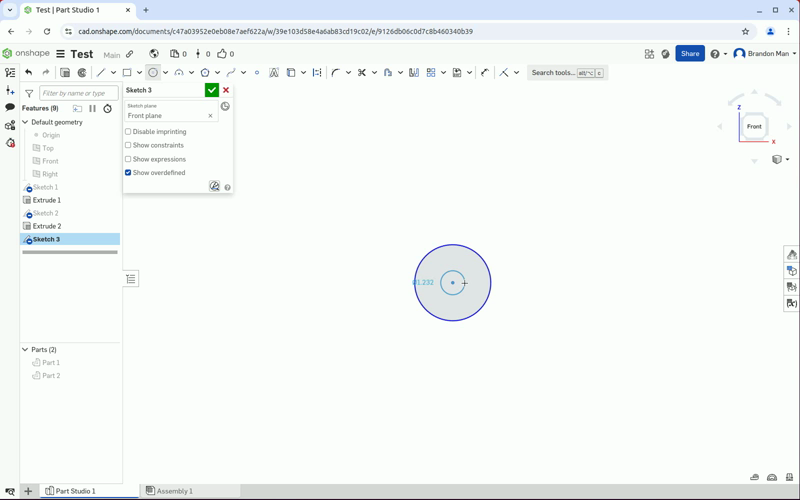
scroll(6)
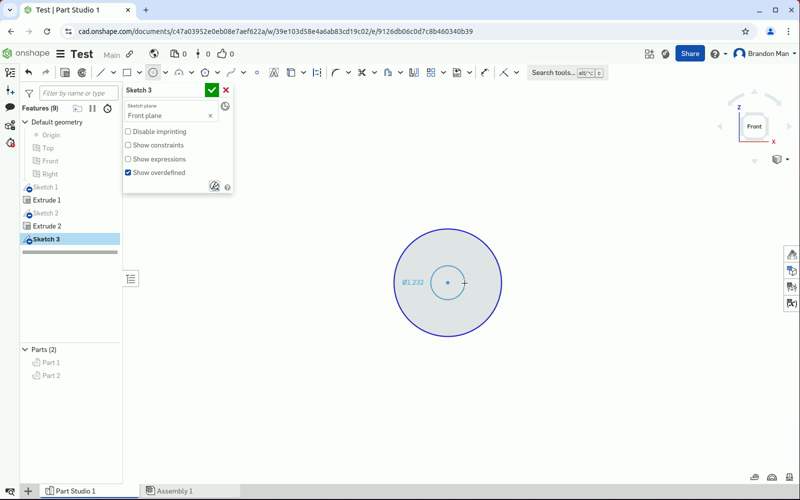
scroll(6)
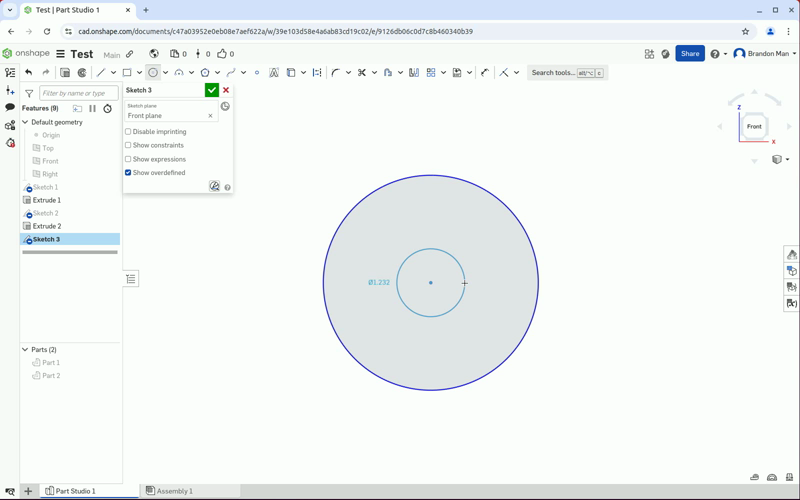
click(464, 282)
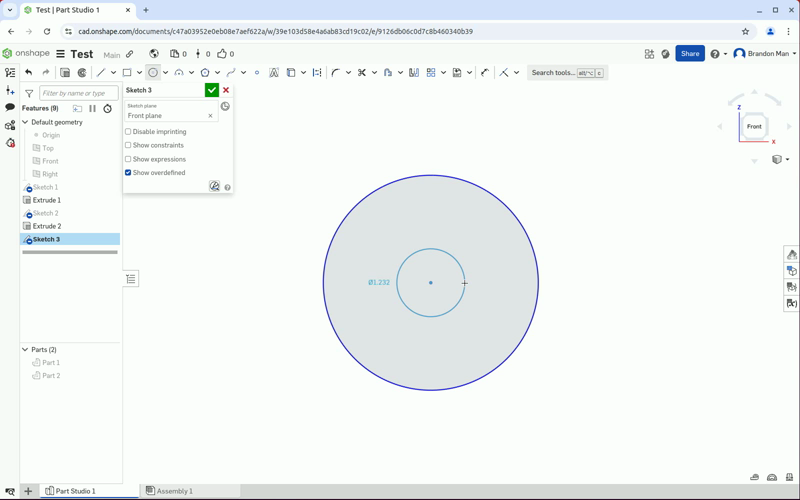
scroll(-6)
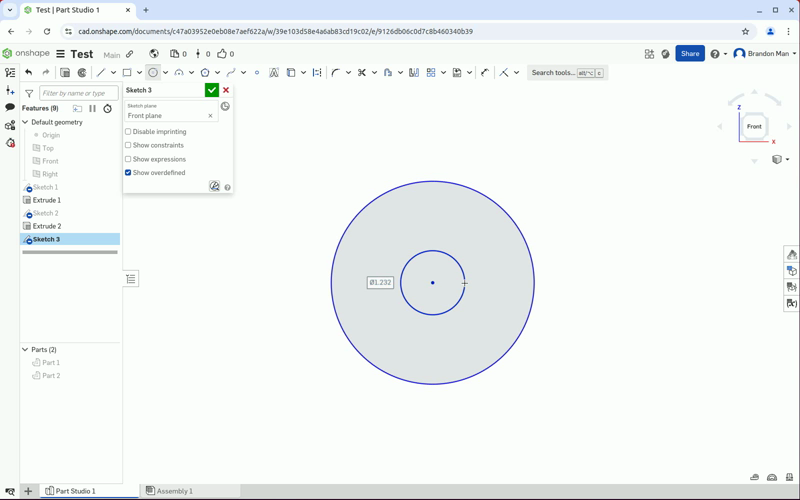
scroll(-6)
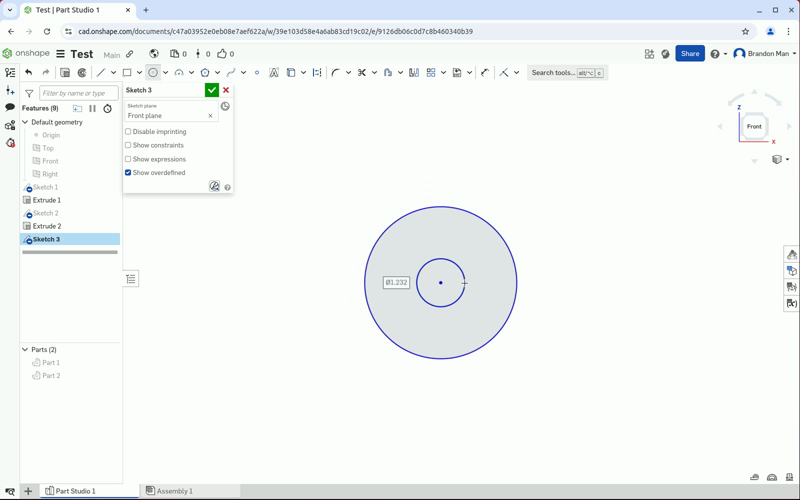
scroll(-6)
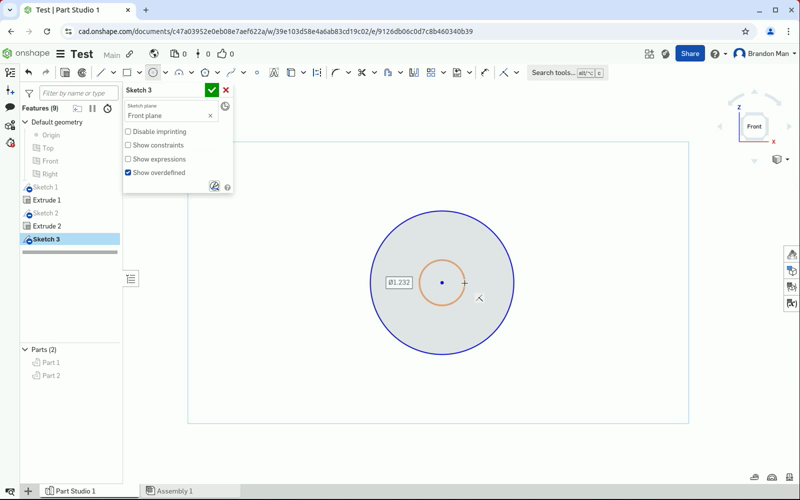
scroll(-6)
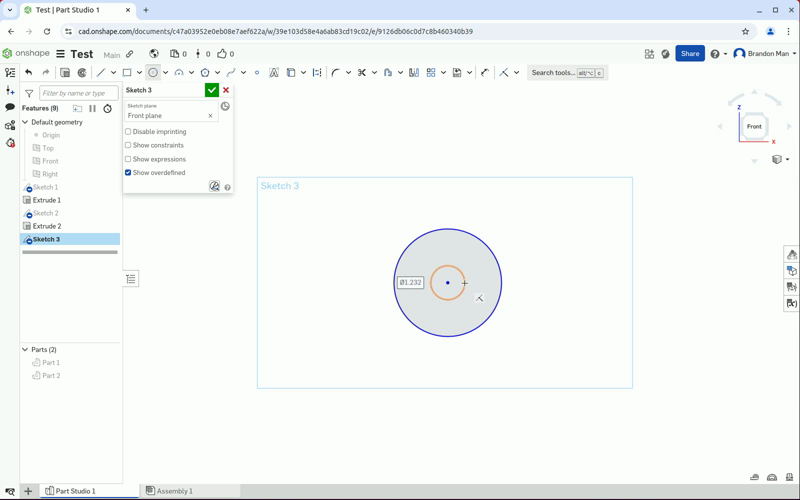
scroll(-6)
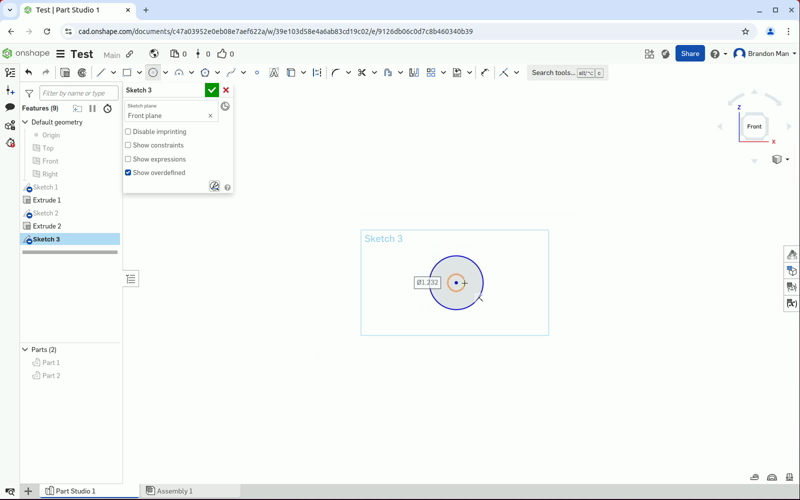
scroll(-6)
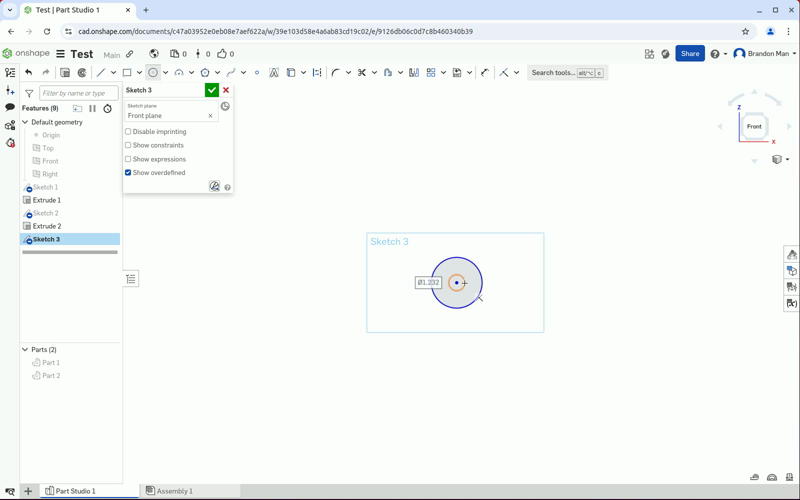
scroll(-6)
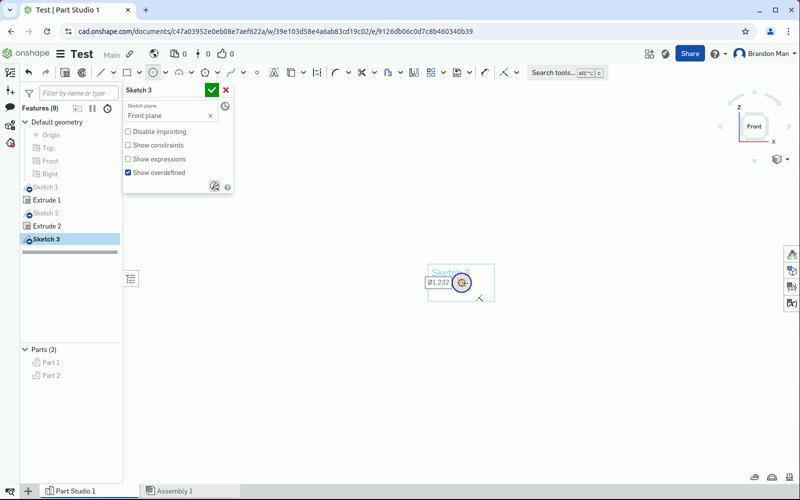
key(esc)
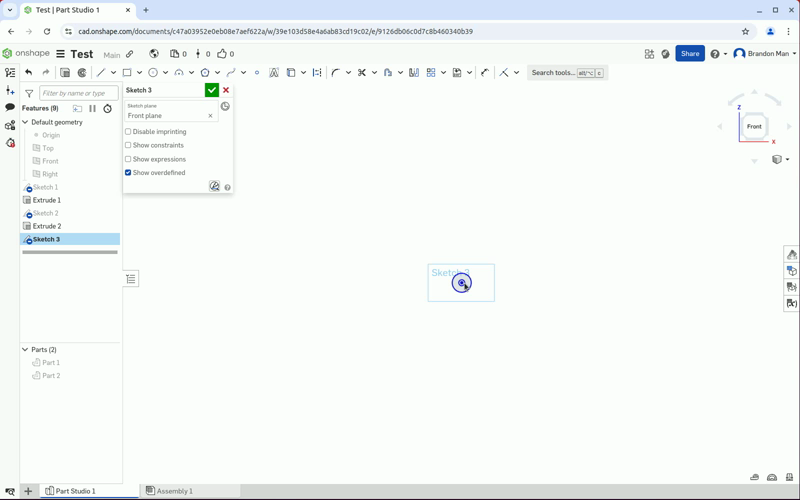
mouse_move(461, 274)
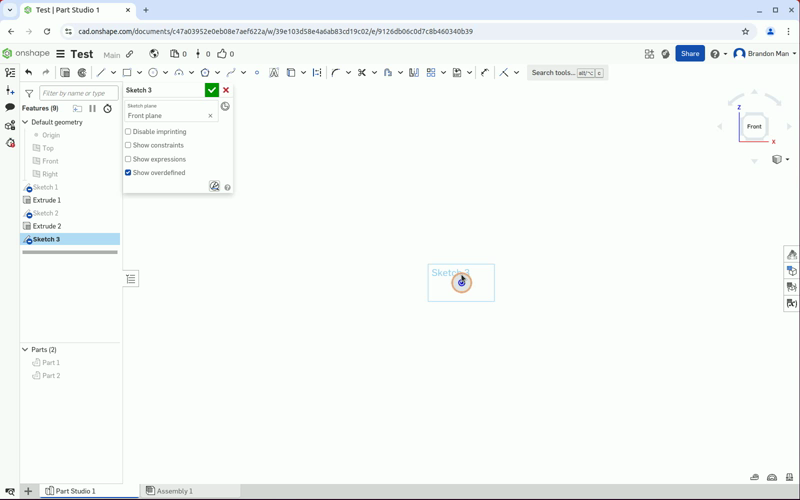
scroll(6)
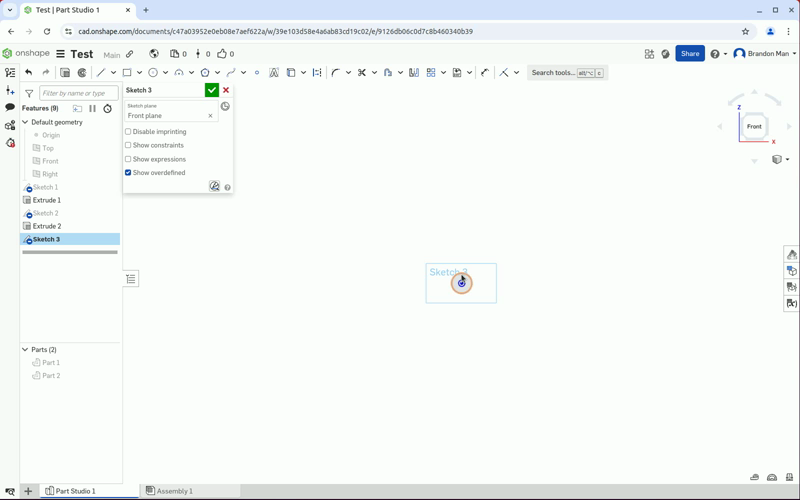
scroll(6)
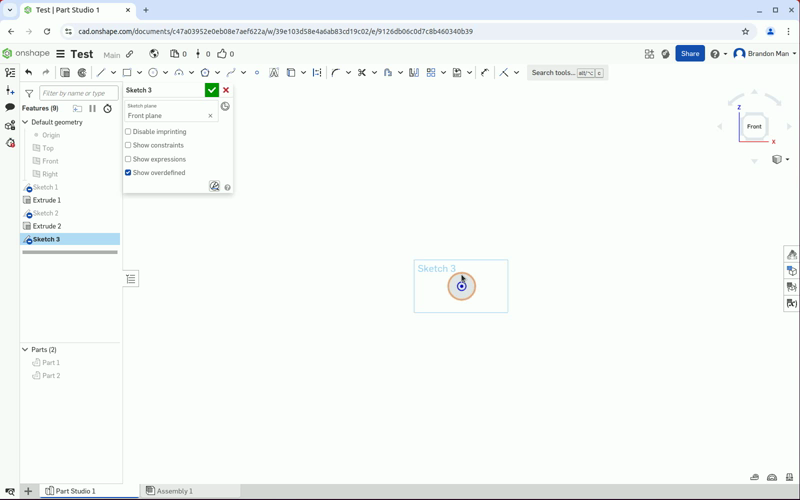
scroll(6)
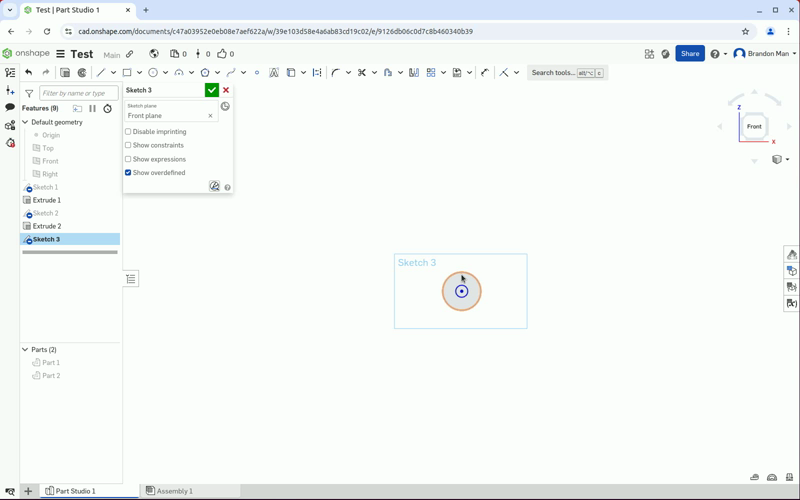
scroll(6)
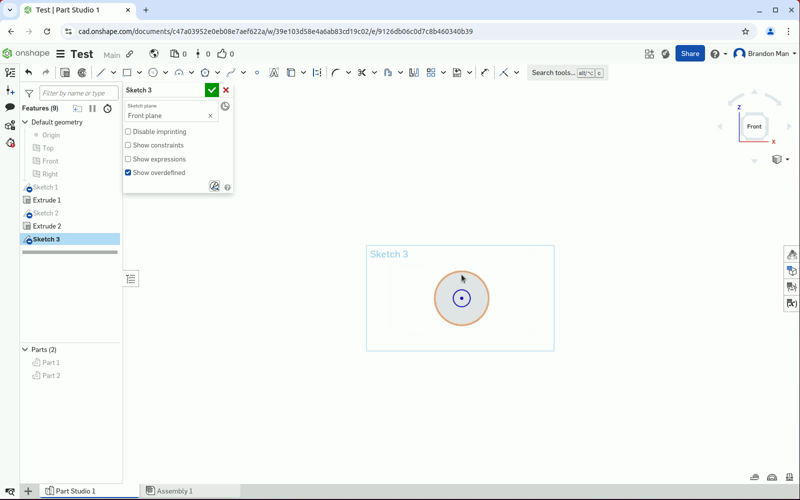
scroll(6)
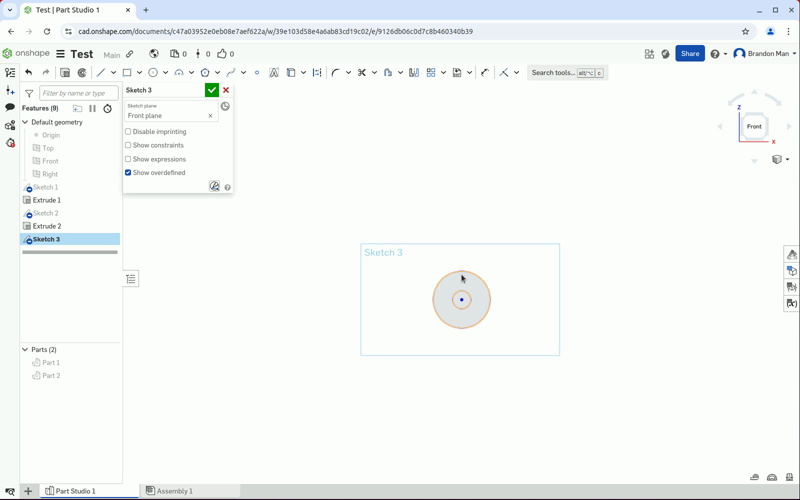
scroll(6)
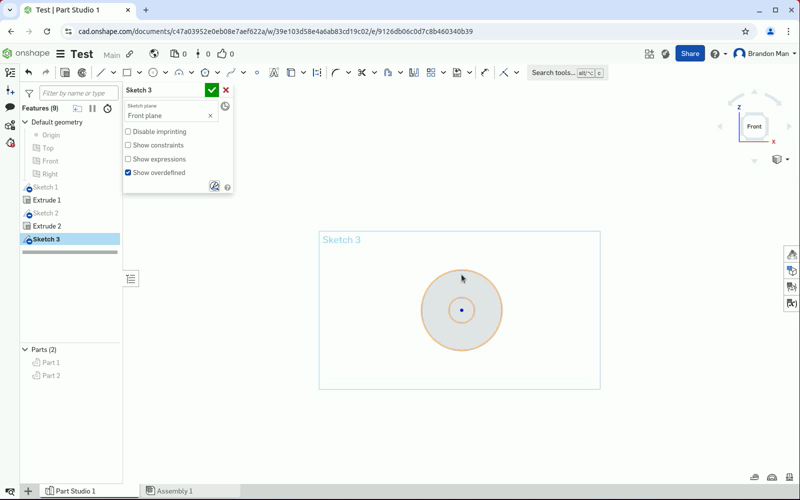
scroll(6)
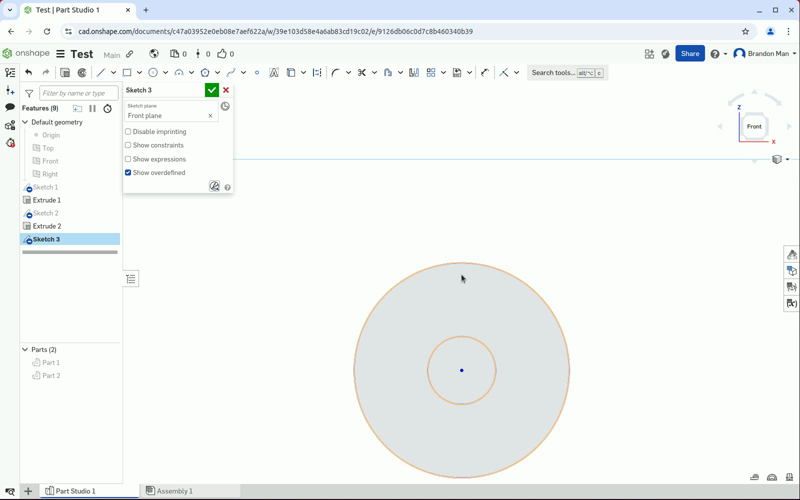
click(461, 274)
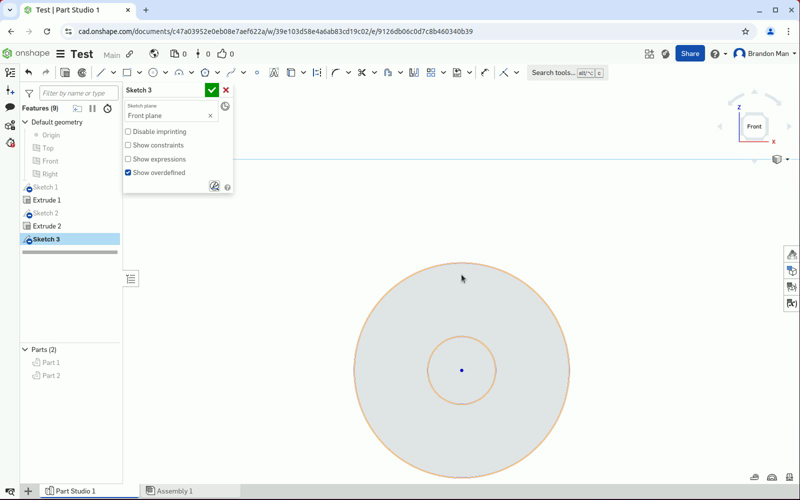
scroll(-6)
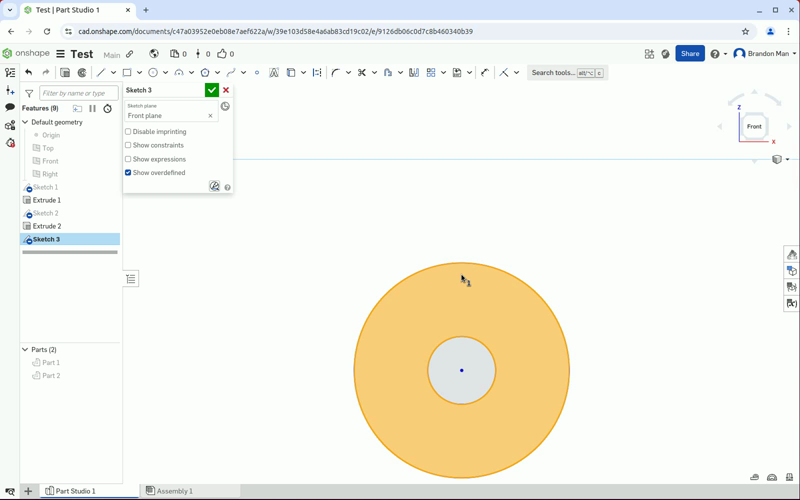
scroll(-6)
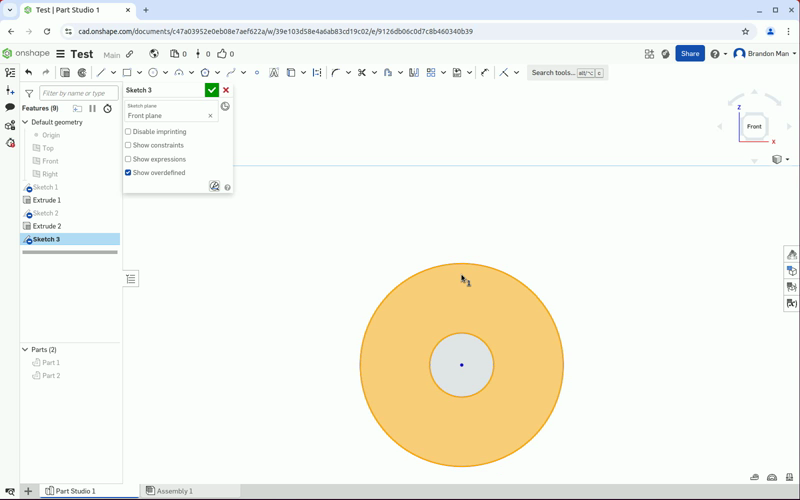
scroll(-6)
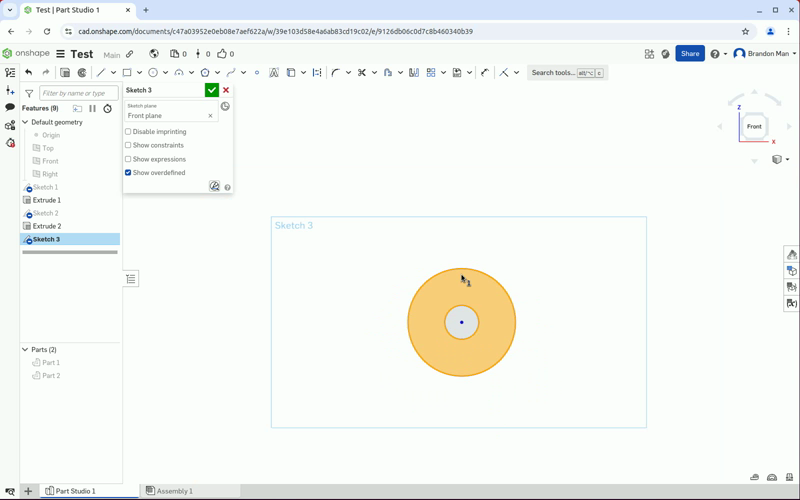
scroll(-6)
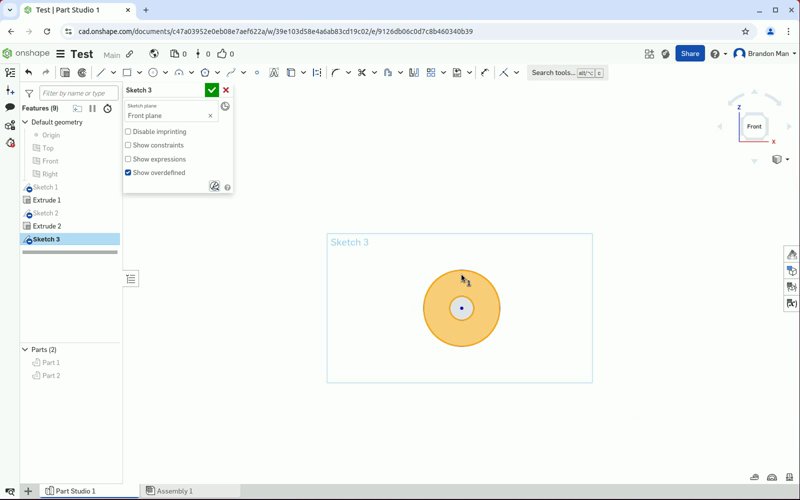
scroll(-6)
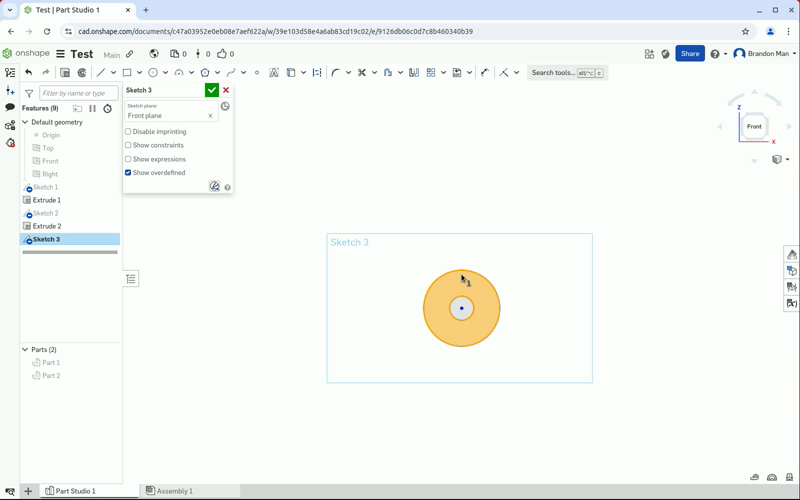
scroll(-6)
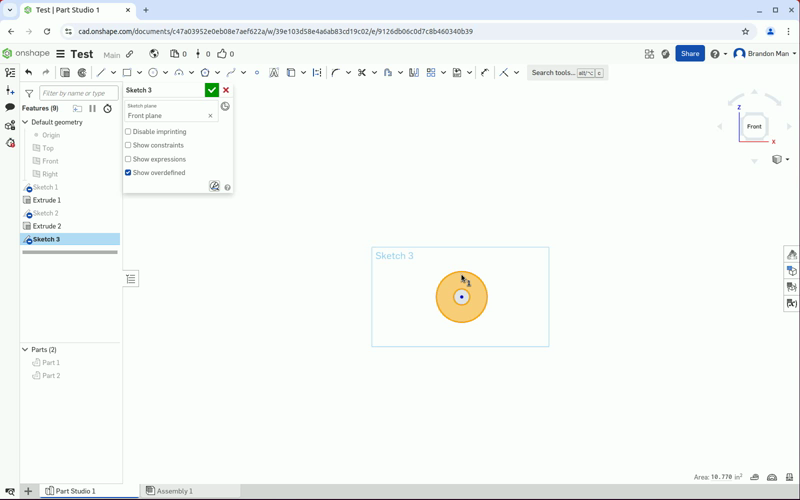
scroll(-6)
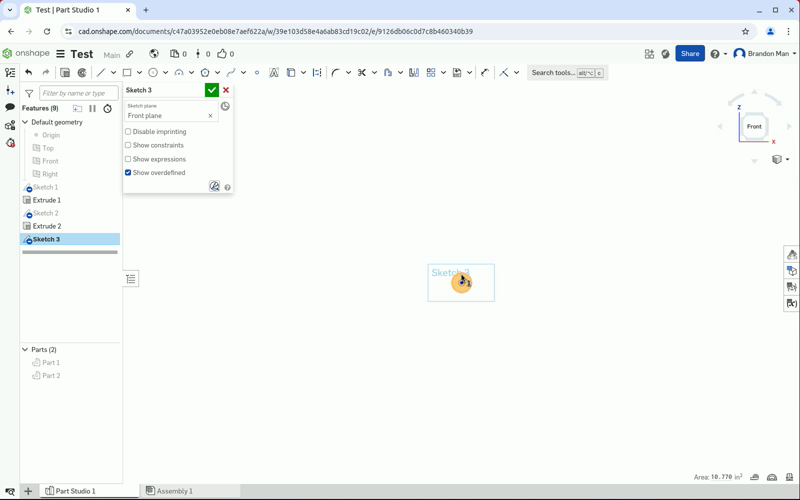
mouse_move(73, 352)
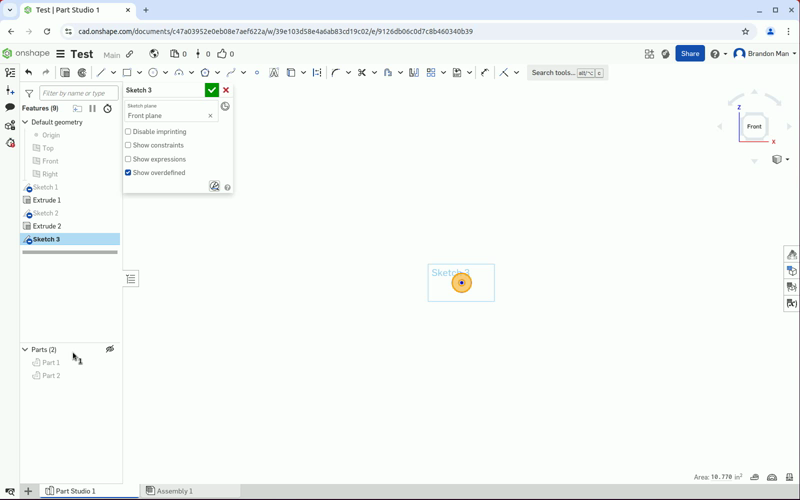
key(shift+y)
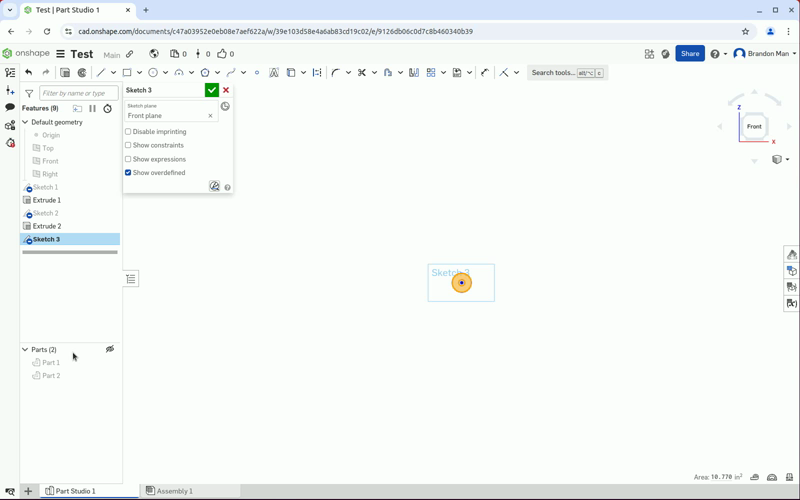
key(shift+e)
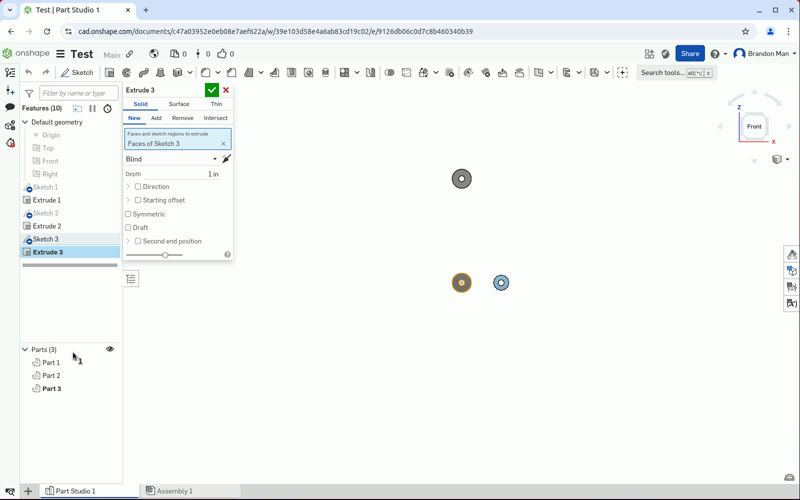
mouse_move(143, 106)
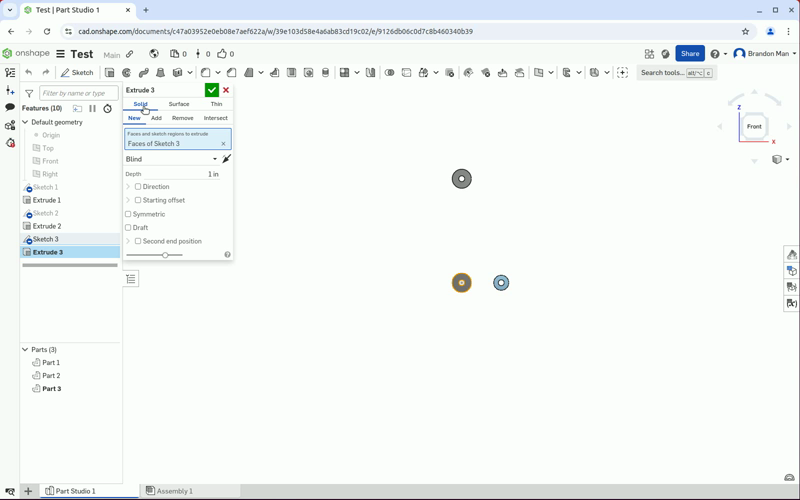
click(143, 106)
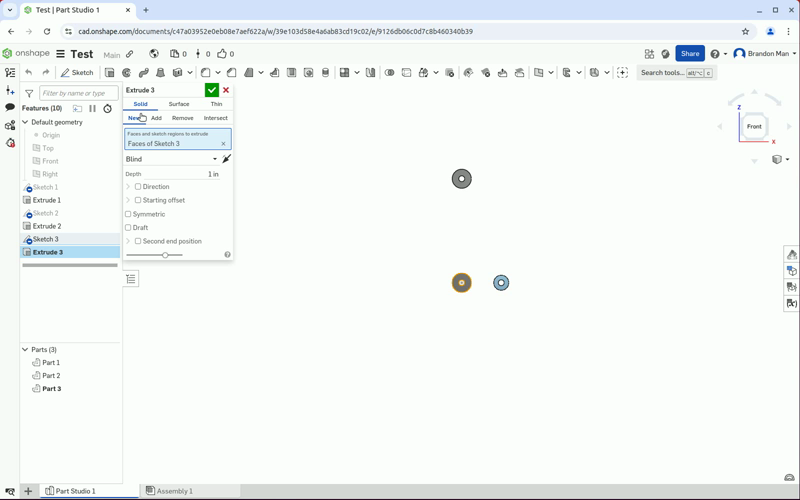
mouse_move(137, 120)
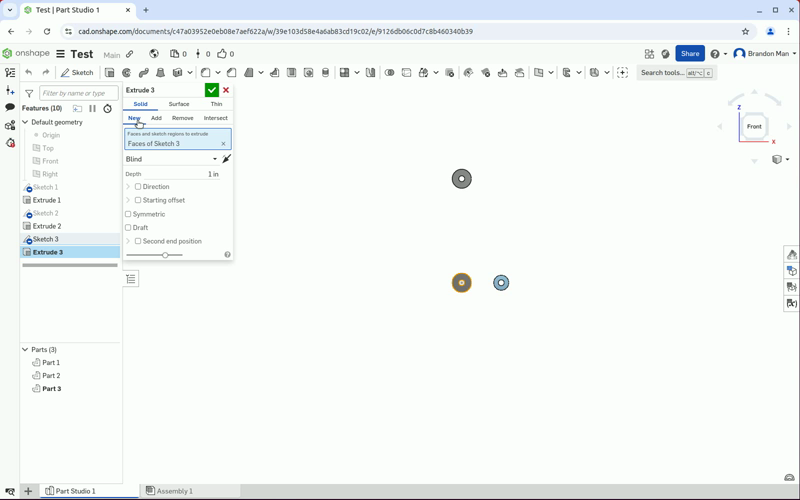
click(137, 120)
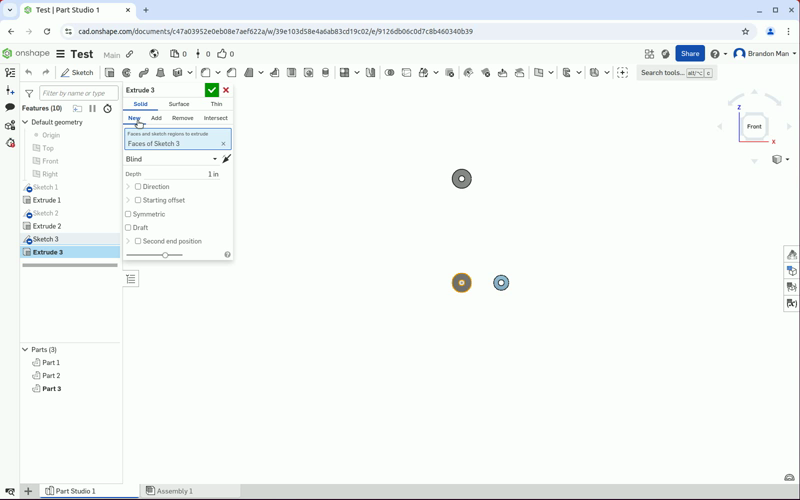
key(tab, 4)
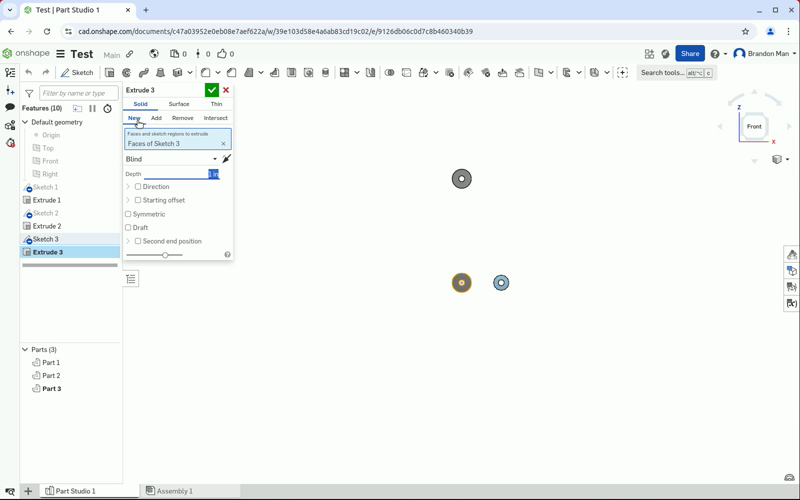
text(0.481)
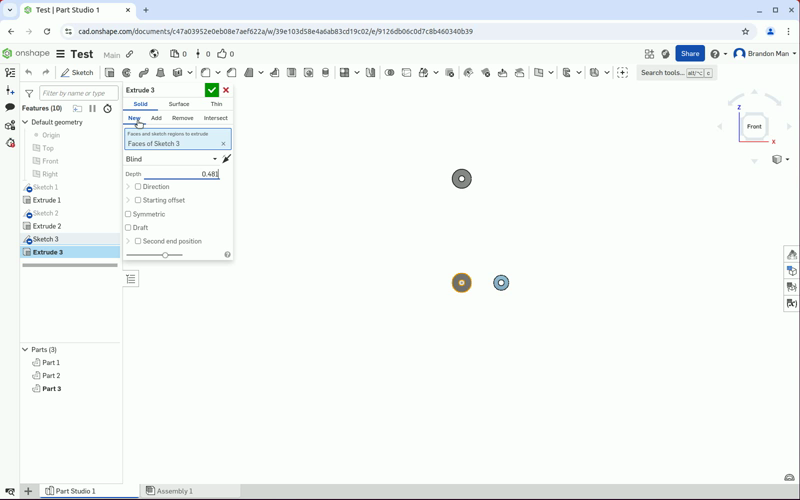
key(enter)
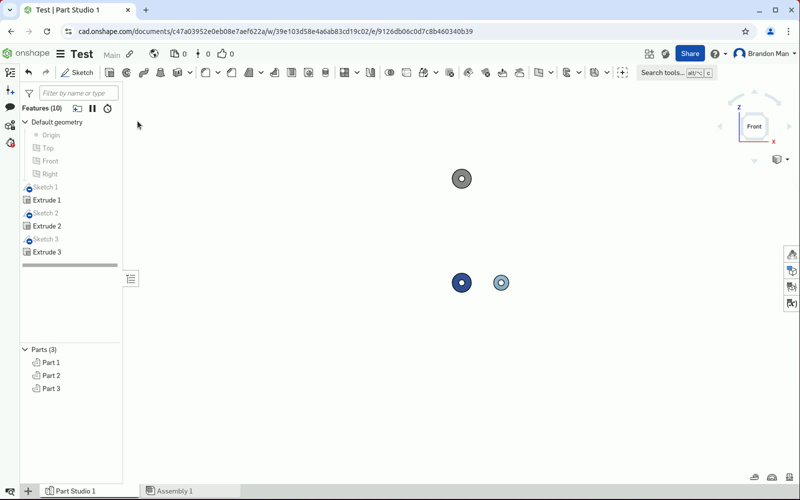
key(shift+h)
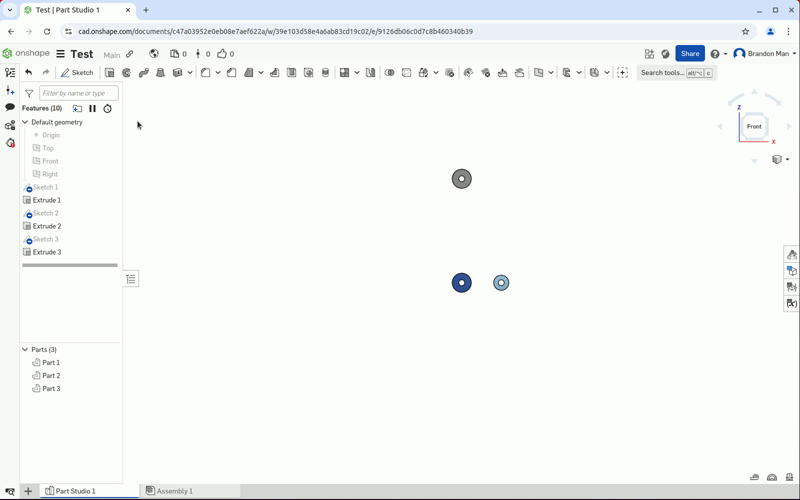
key(shift+h)
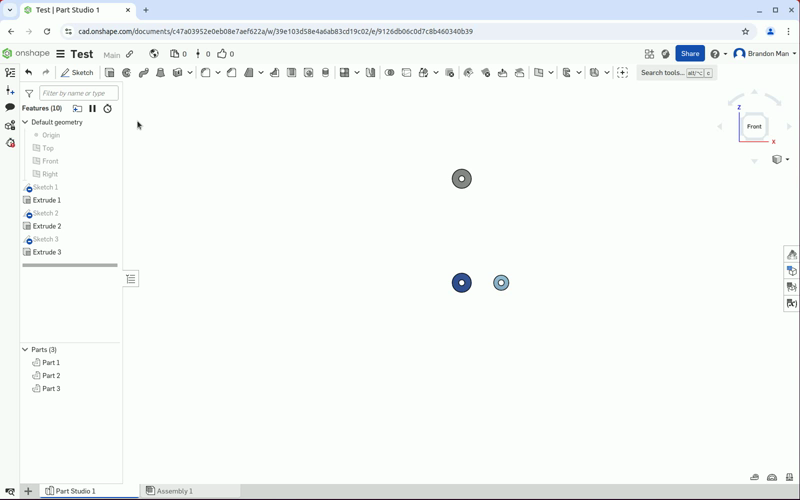
mouse_move(73, 189)
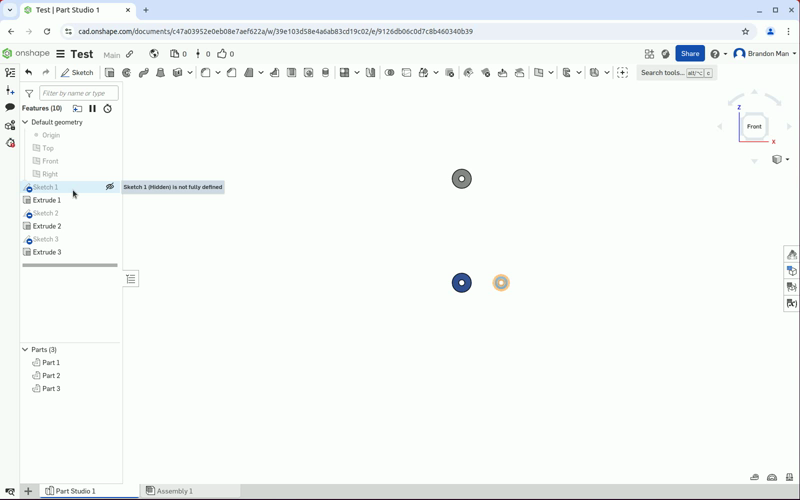
click(73, 189)
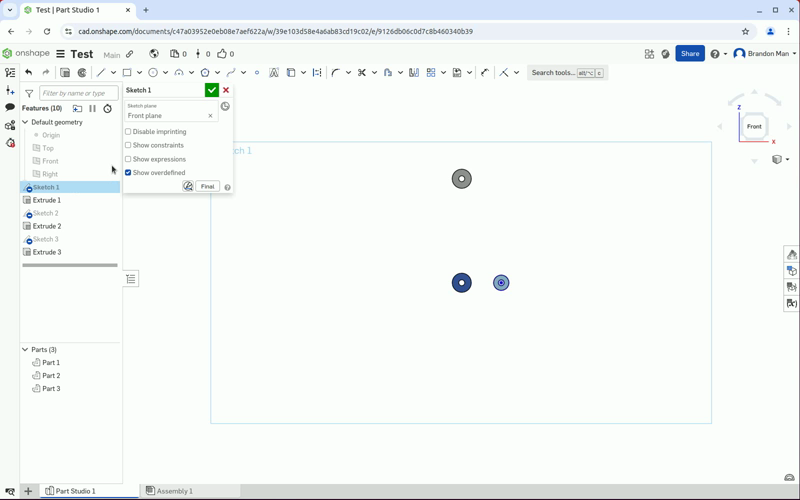
mouse_move(229, 92)
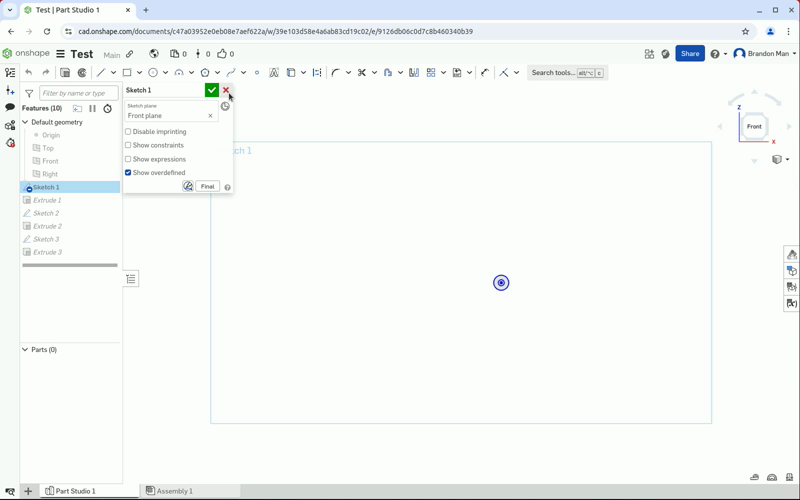
click(229, 92)
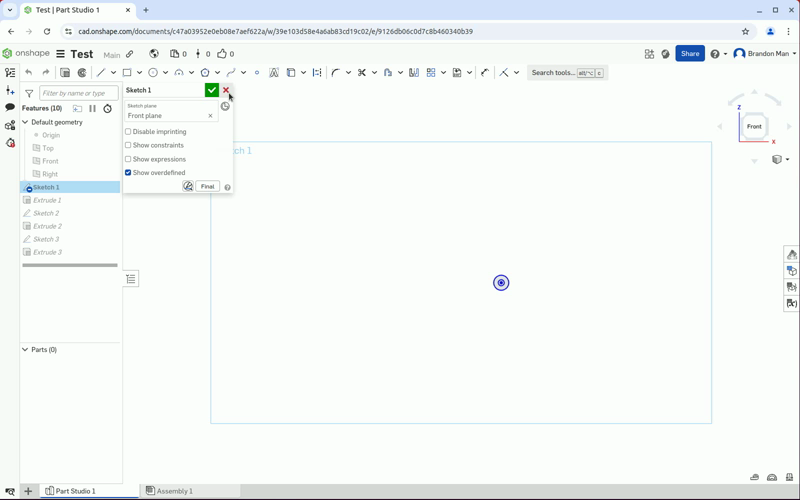
key(shift+s)
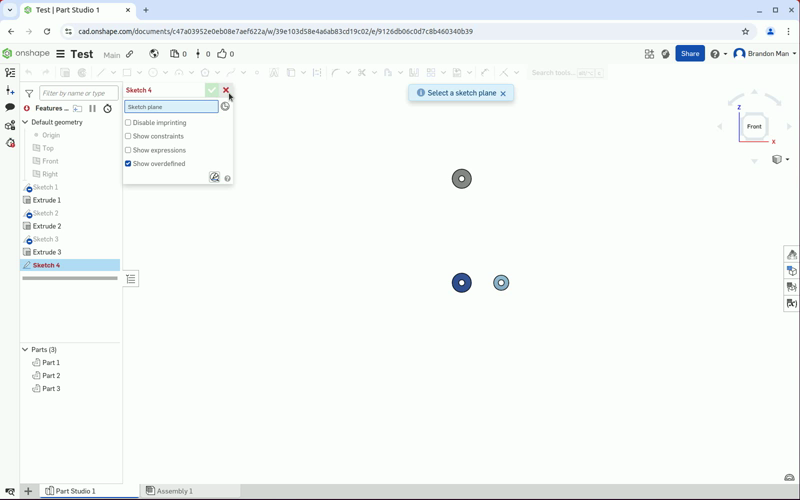
mouse_move(73, 163)
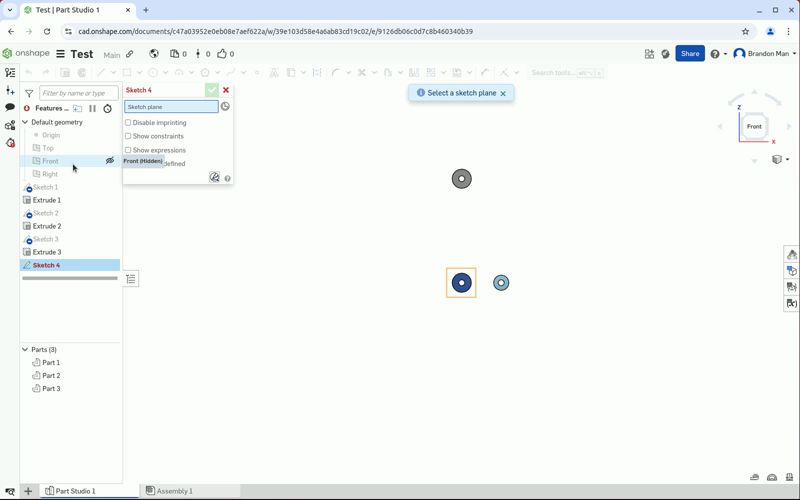
click(73, 163)
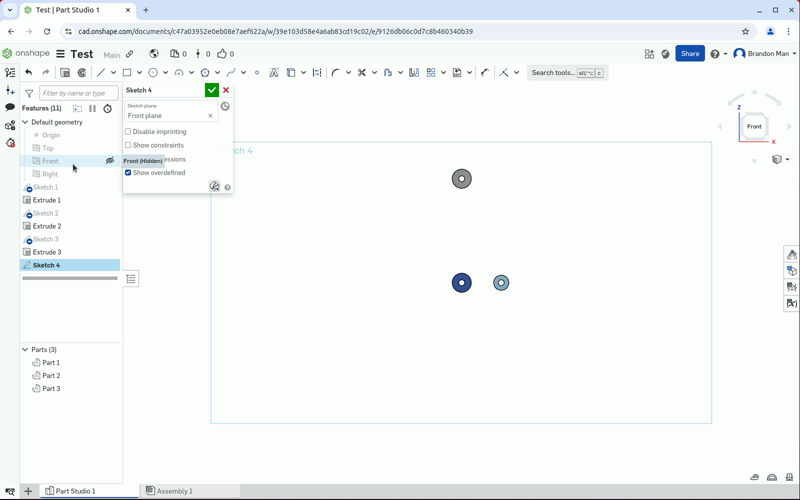
mouse_move(73, 352)
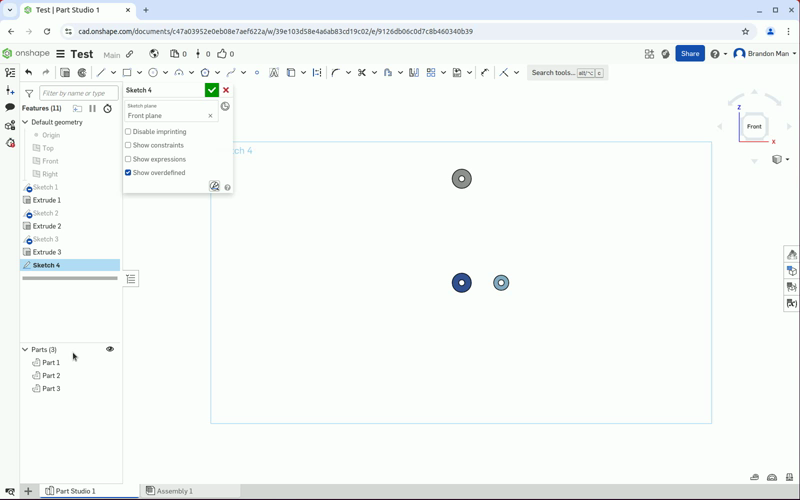
key(y)
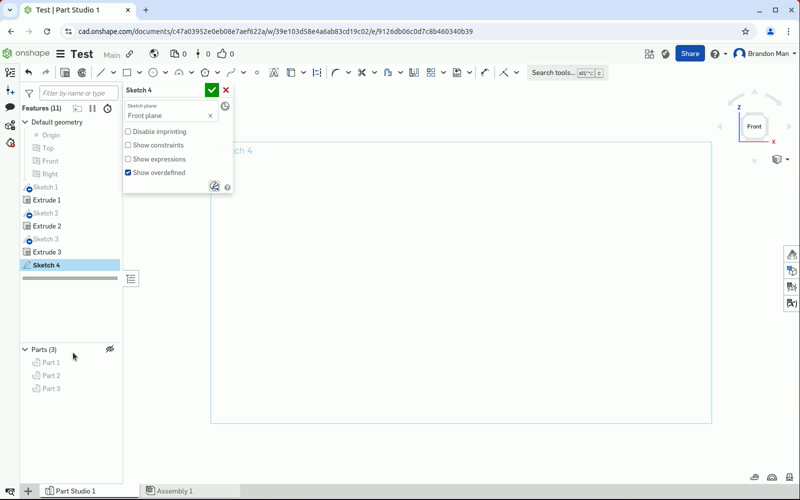
key(c)
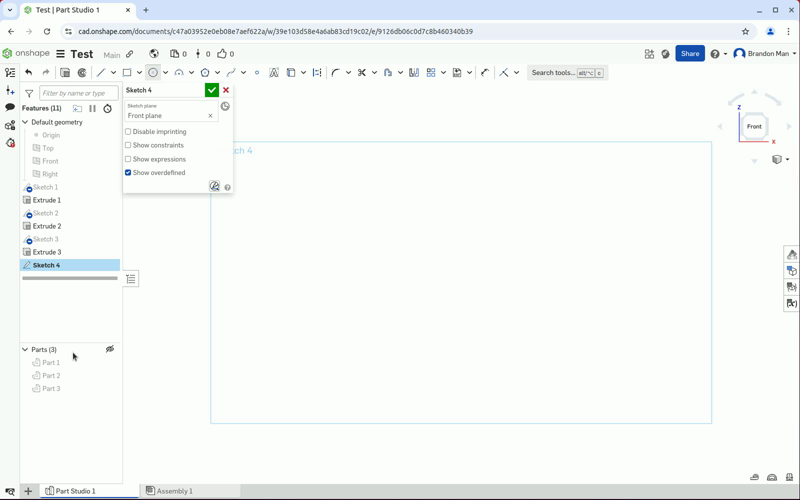
key_down(shift)
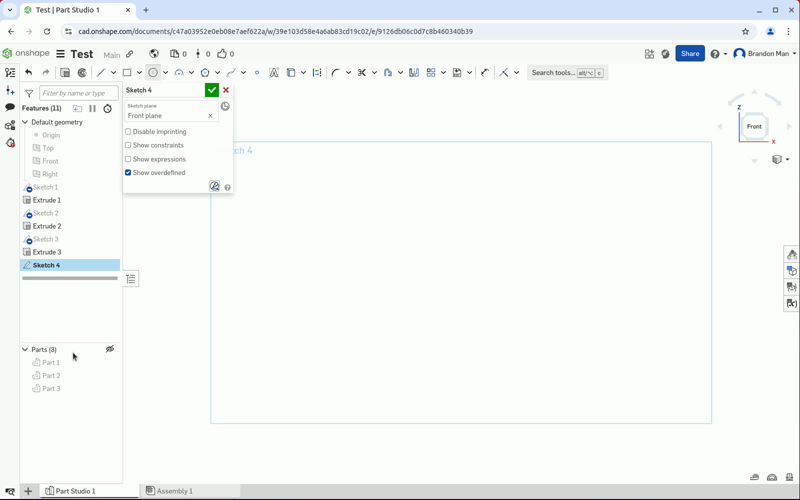
mouse_move(461, 225)
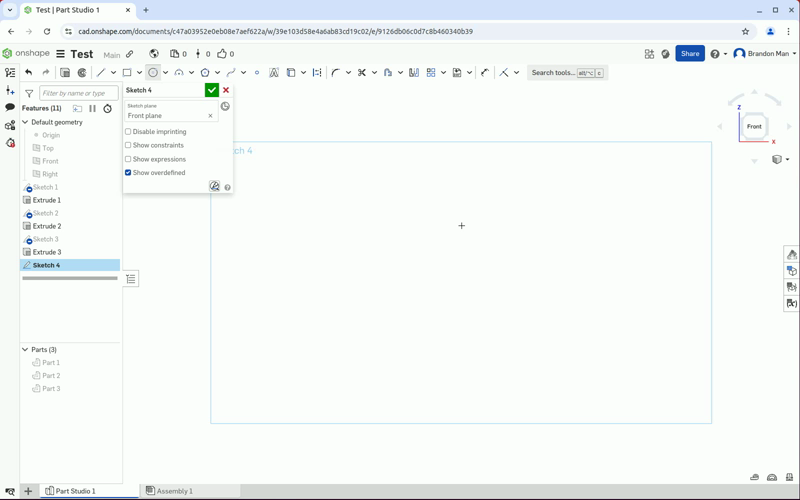
click(461, 225)
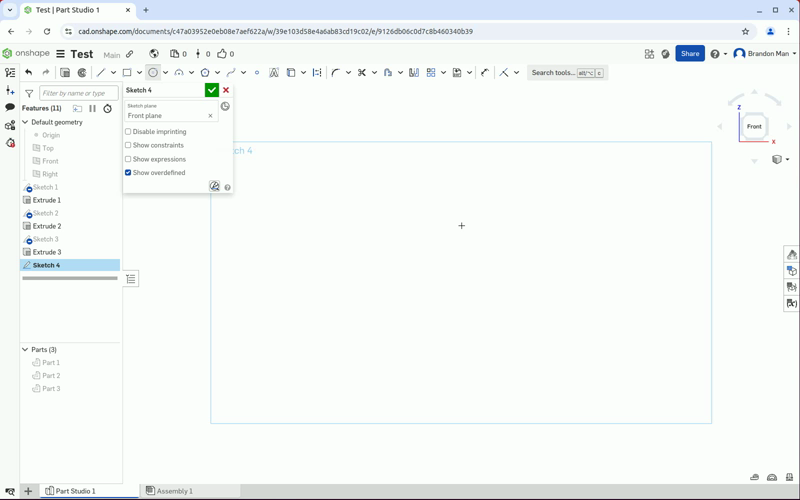
key_up(shift)
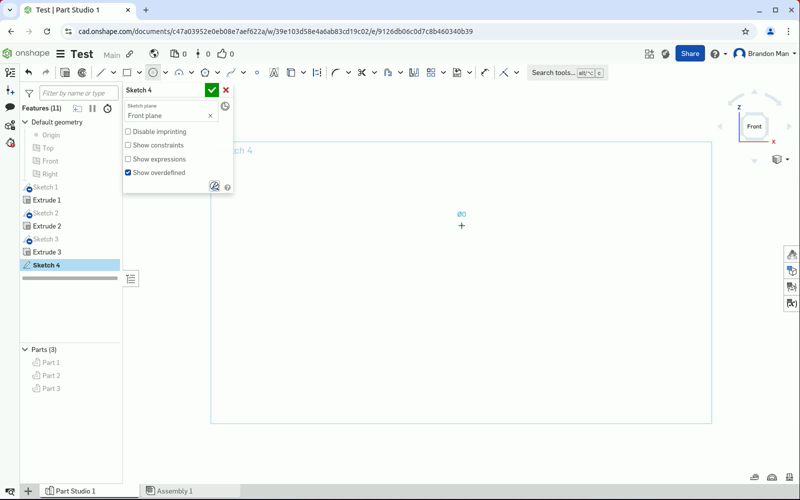
mouse_move(477, 225)
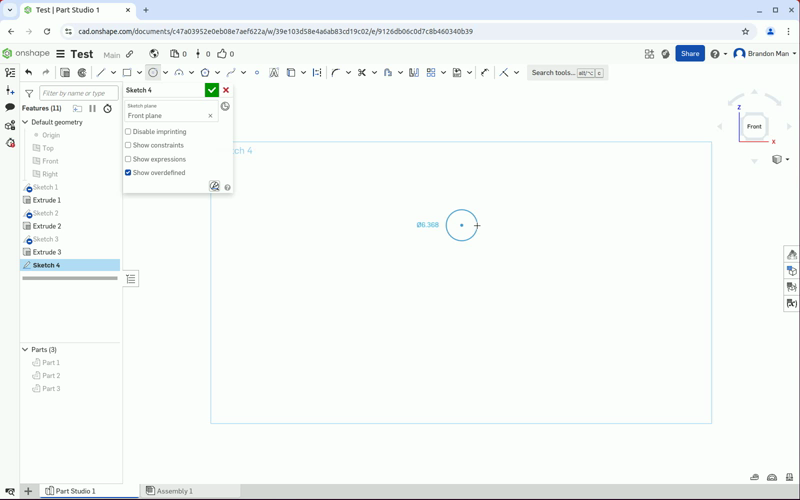
click(477, 225)
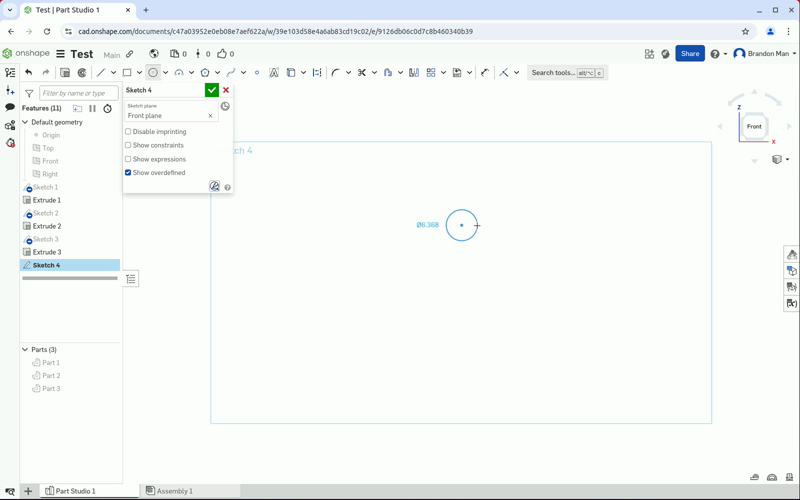
key(esc)
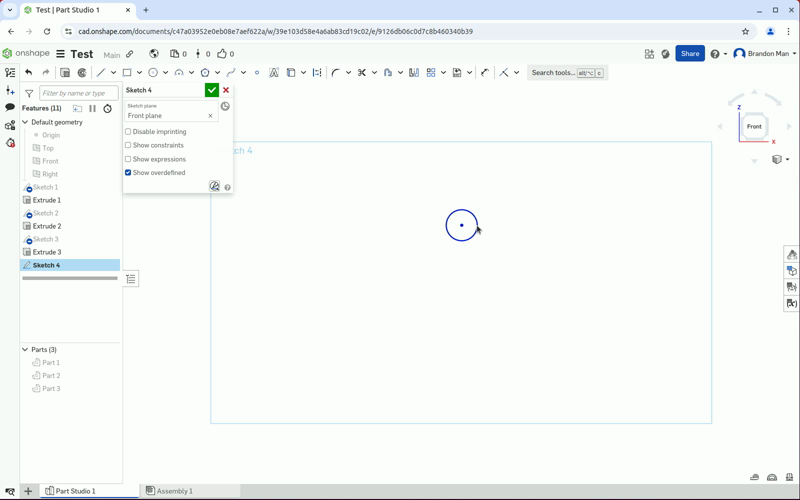
key(c)
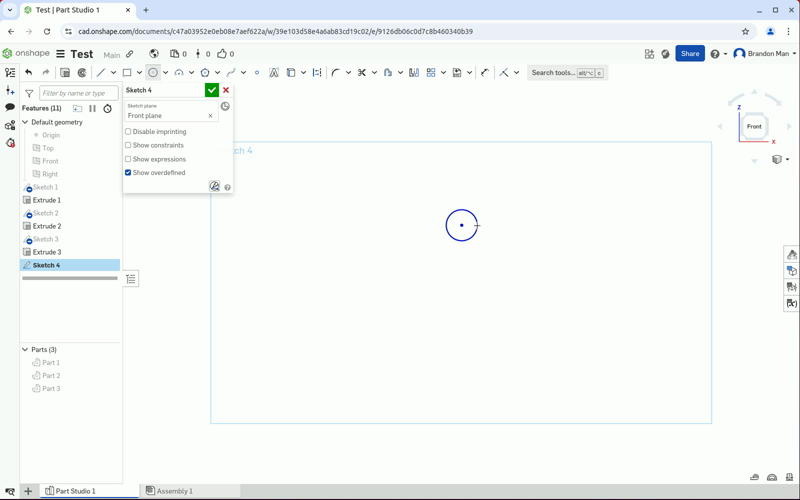
key_down(shift)
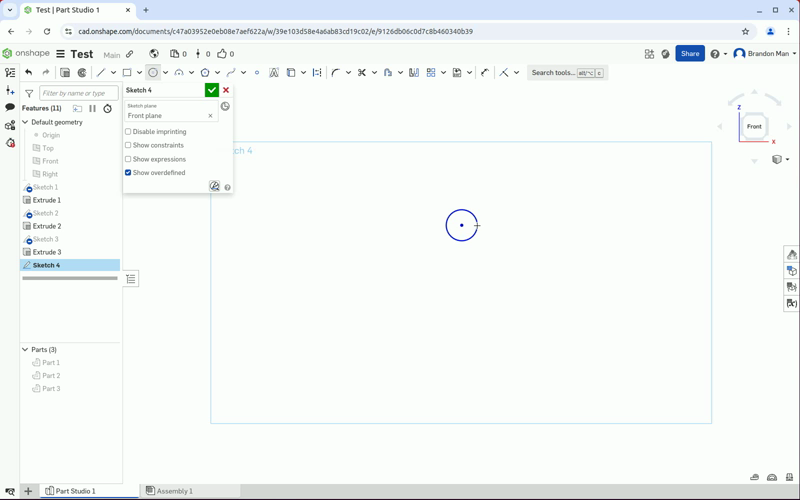
mouse_move(461, 225)
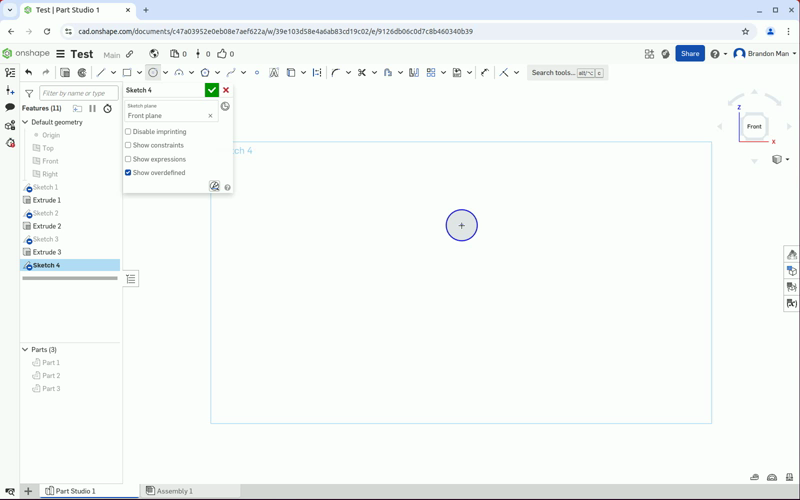
click(461, 225)
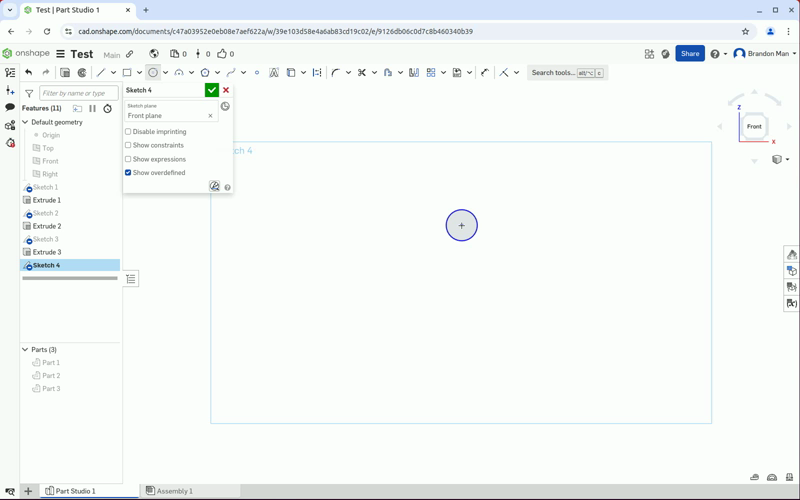
key_up(shift)
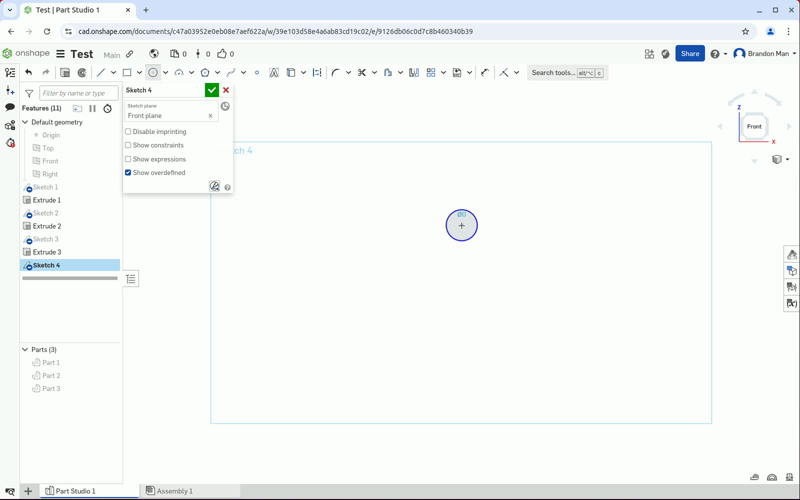
mouse_move(465, 225)
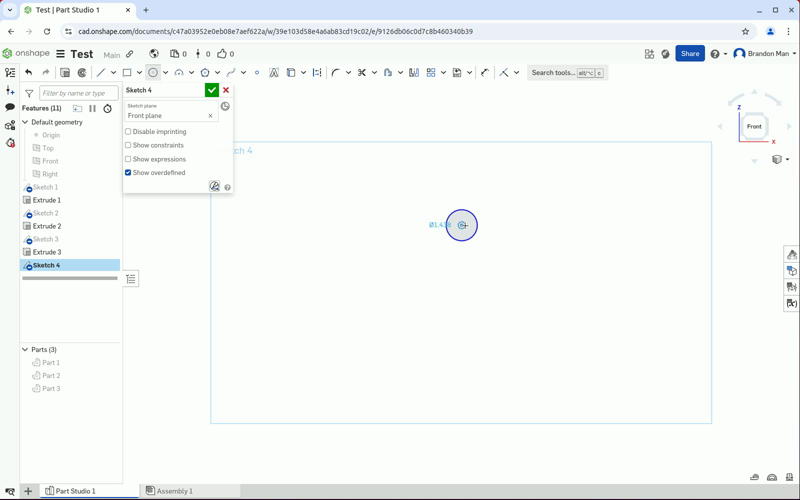
scroll(6)
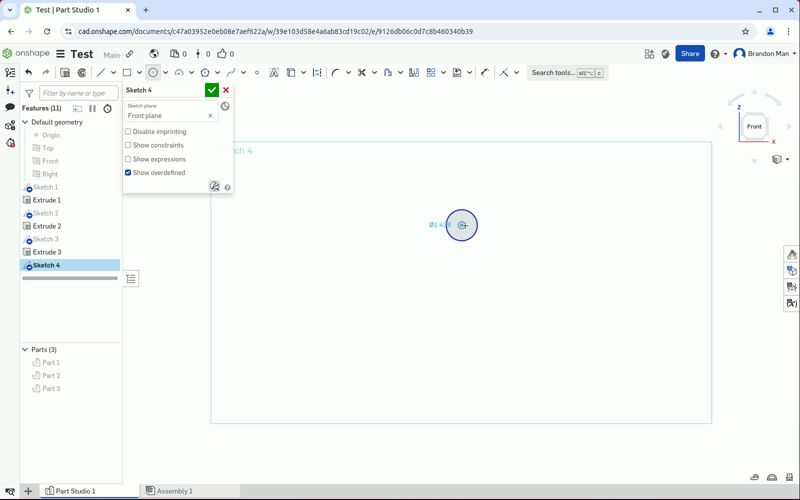
scroll(6)
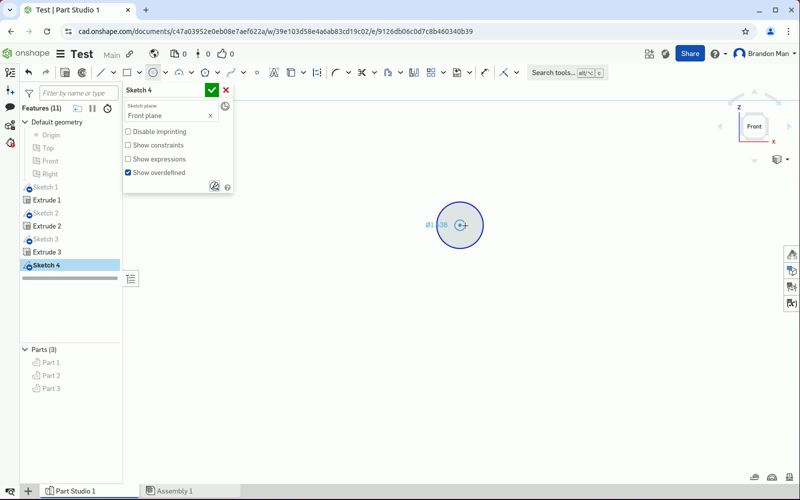
scroll(6)
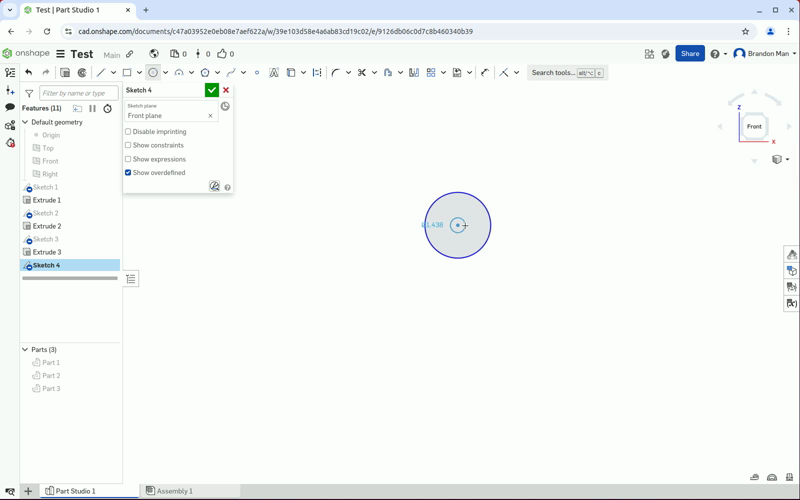
scroll(6)
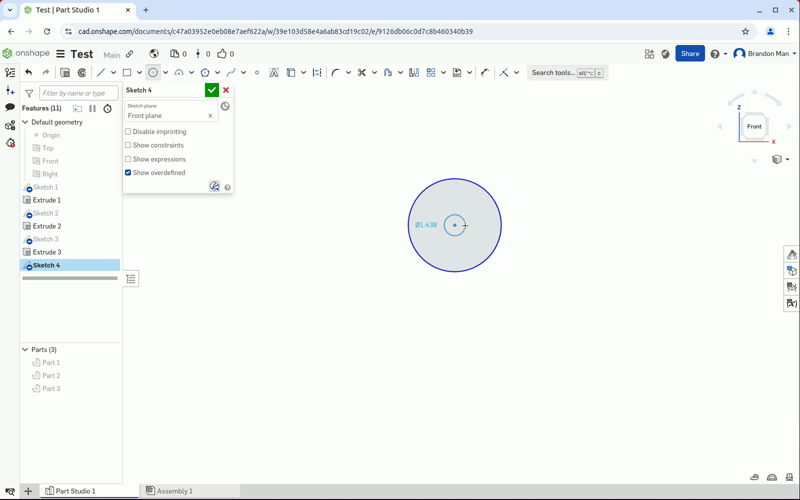
scroll(6)
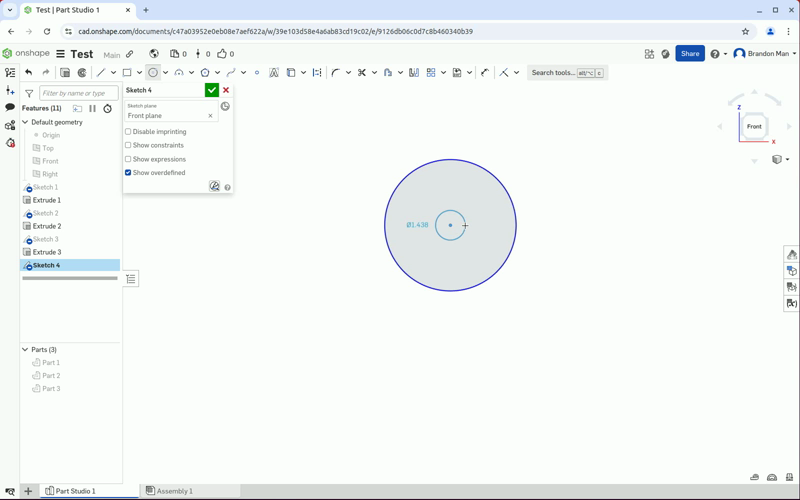
scroll(6)
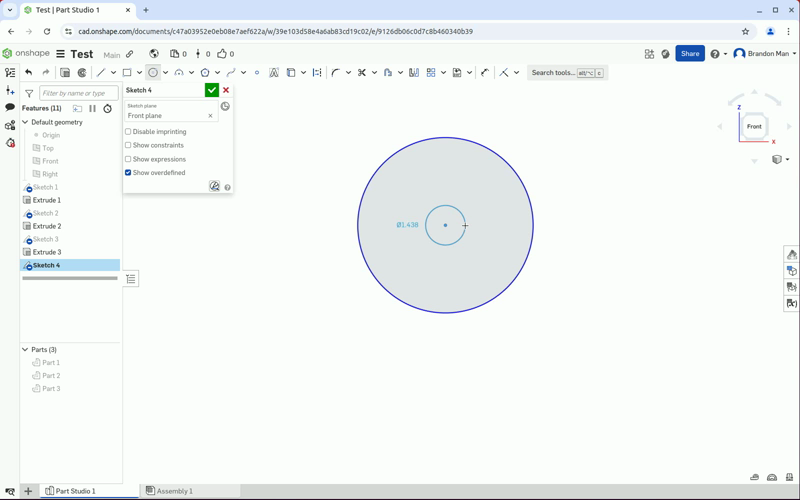
scroll(6)
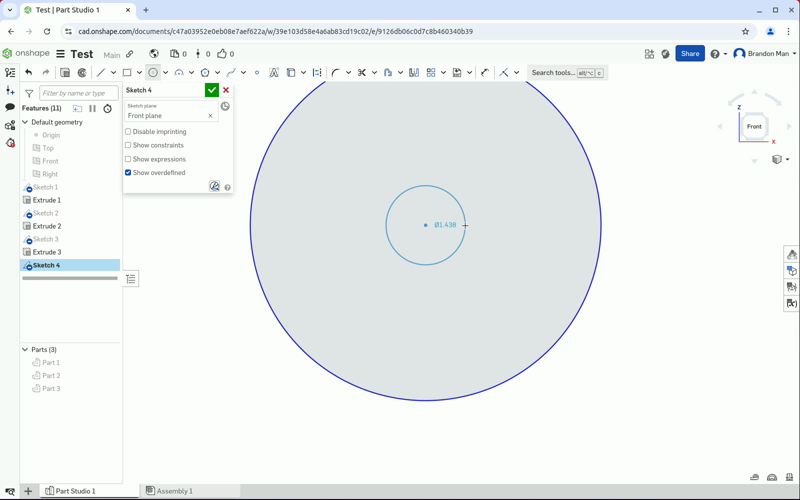
click(465, 225)
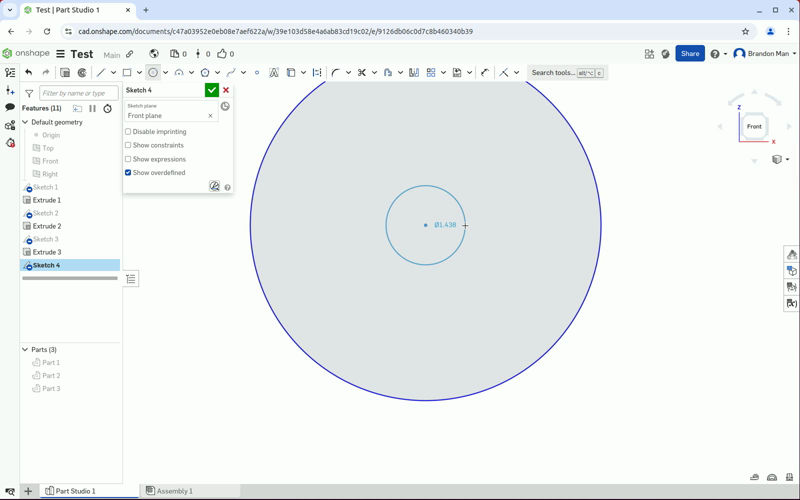
scroll(-6)
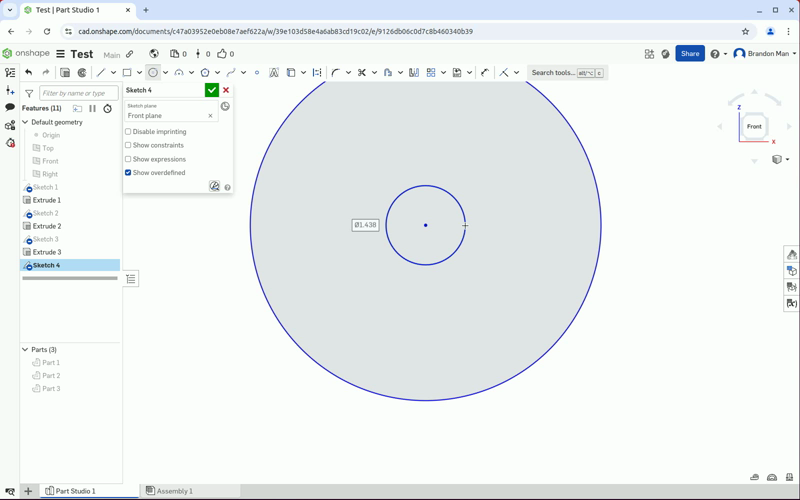
scroll(-6)
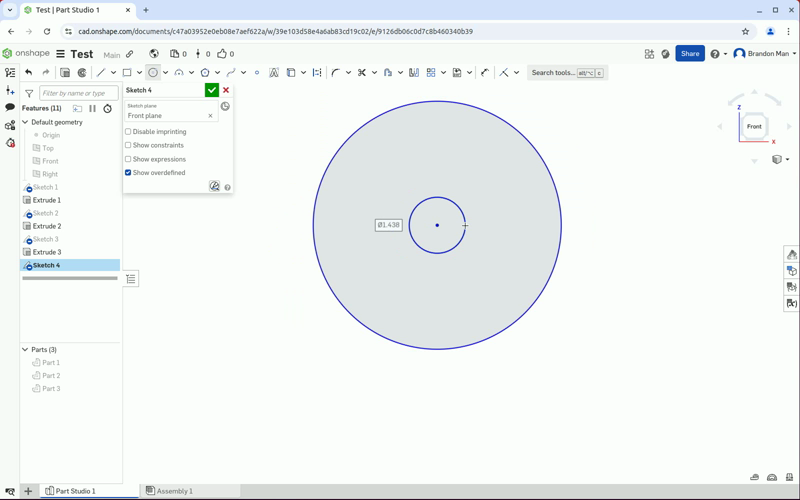
scroll(-6)
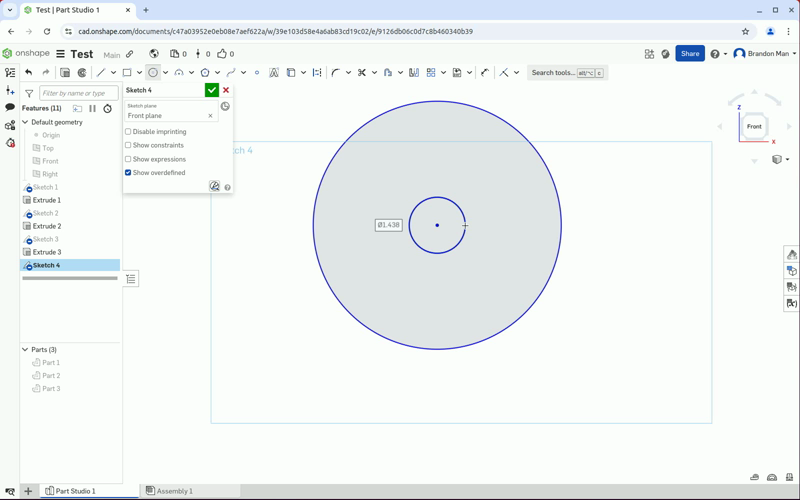
scroll(-6)
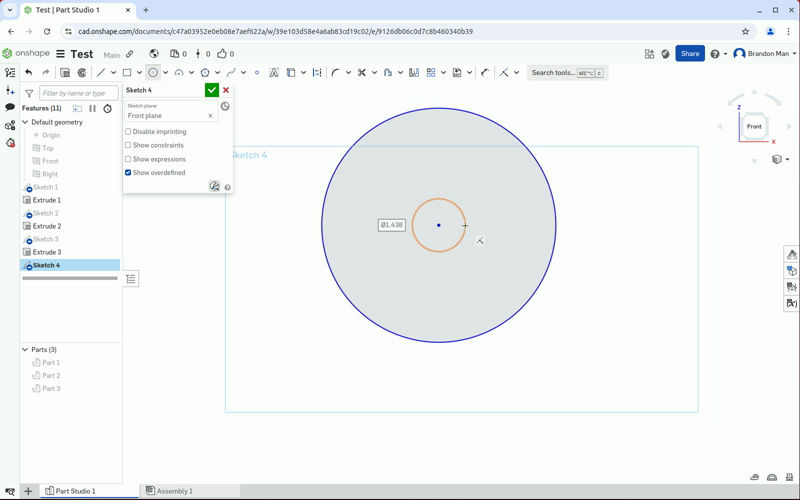
scroll(-6)
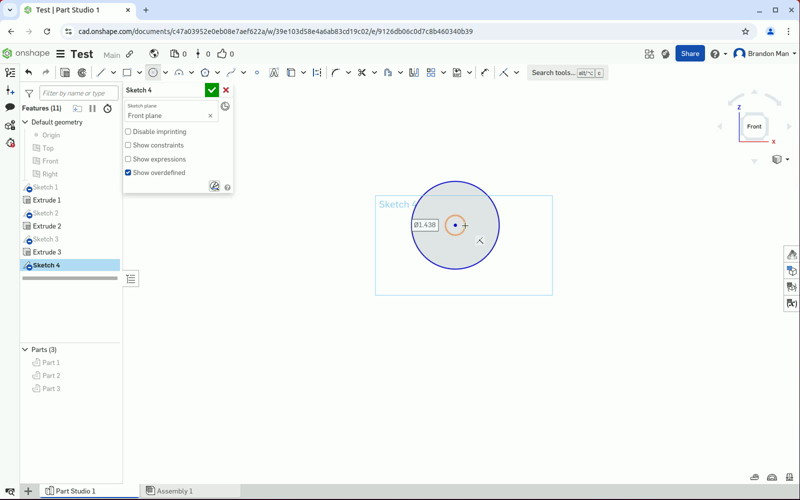
scroll(-6)
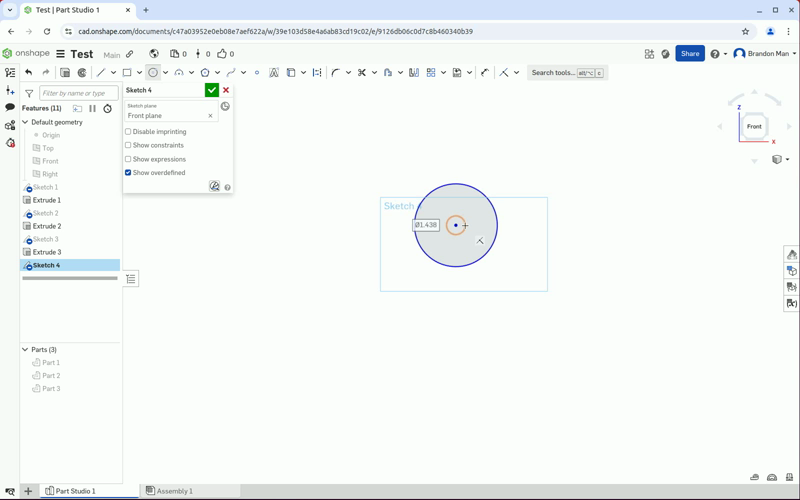
scroll(-6)
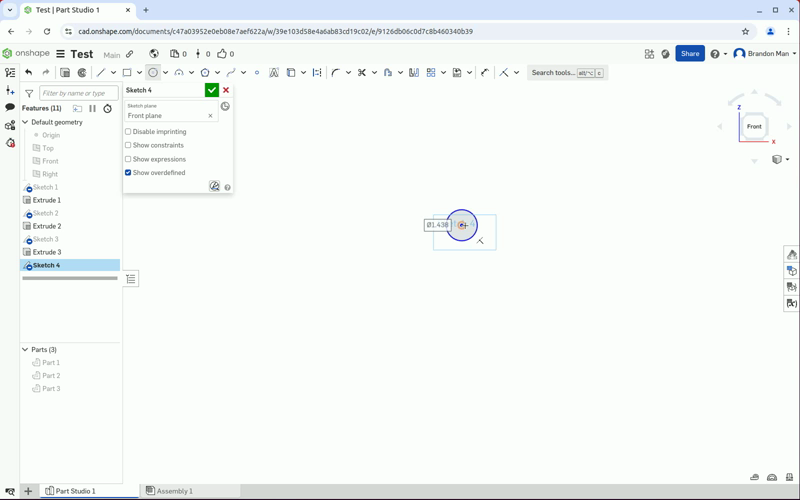
key(esc)
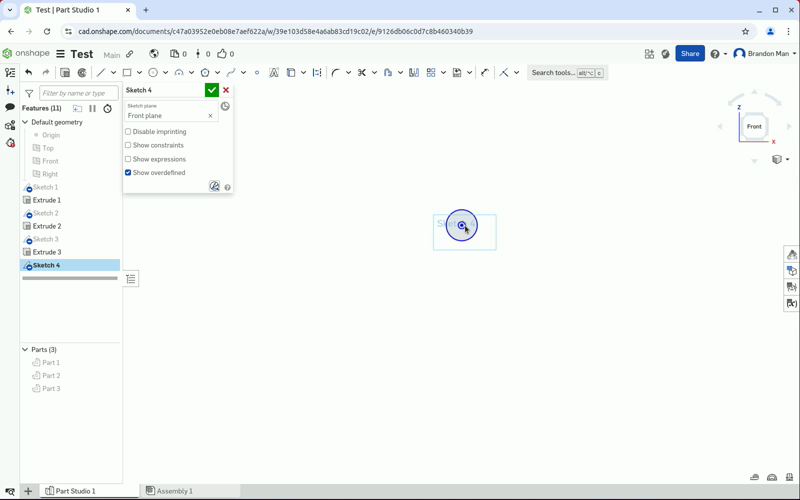
mouse_move(470, 213)
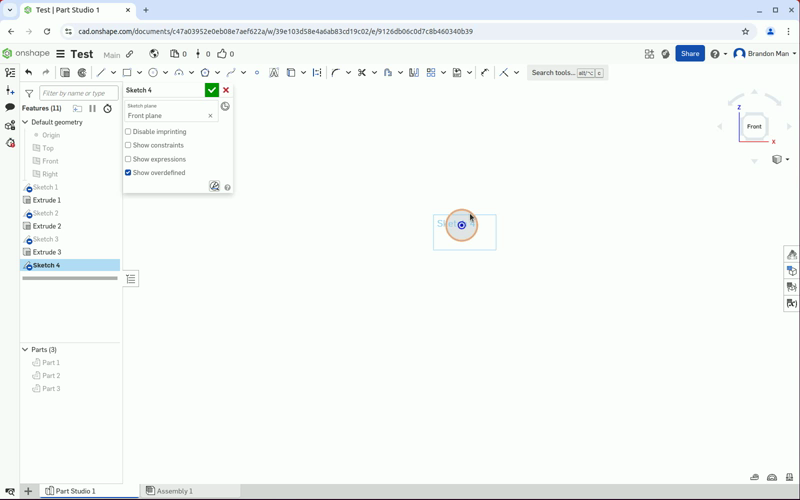
scroll(6)
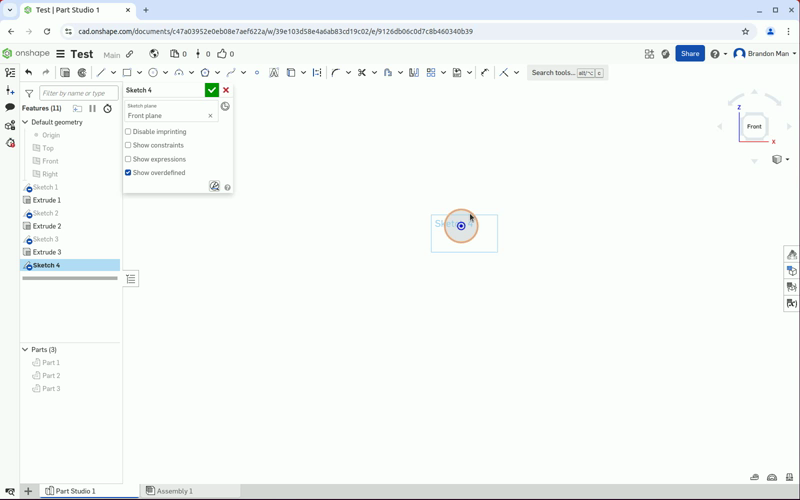
scroll(6)
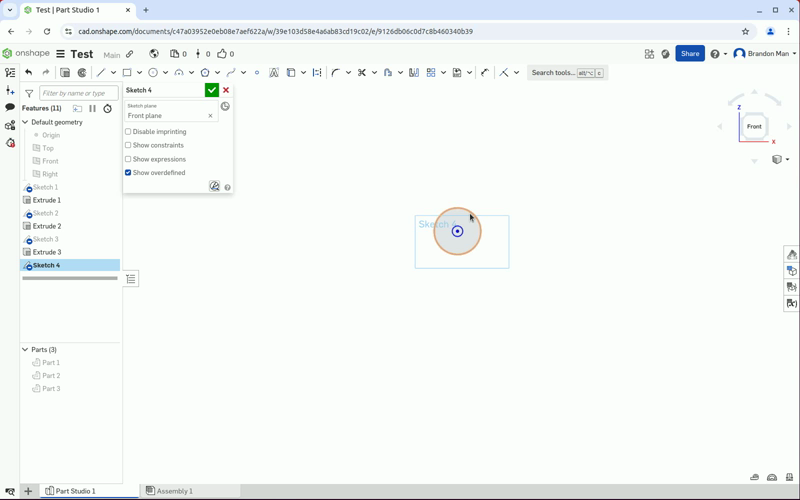
scroll(6)
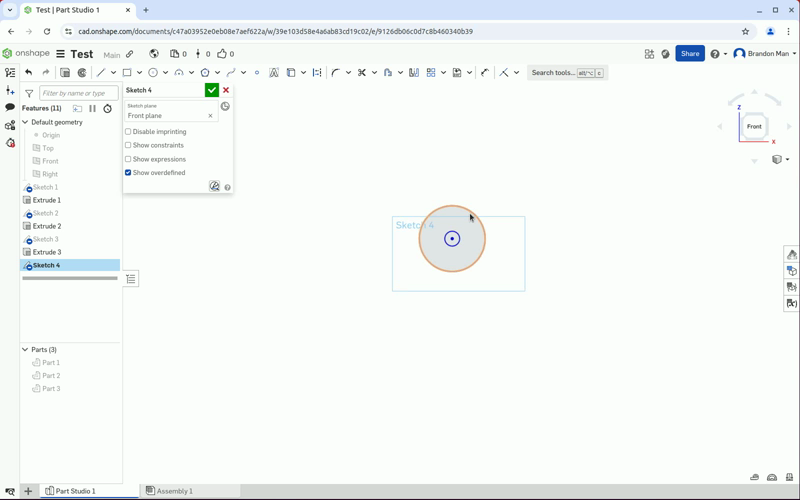
scroll(6)
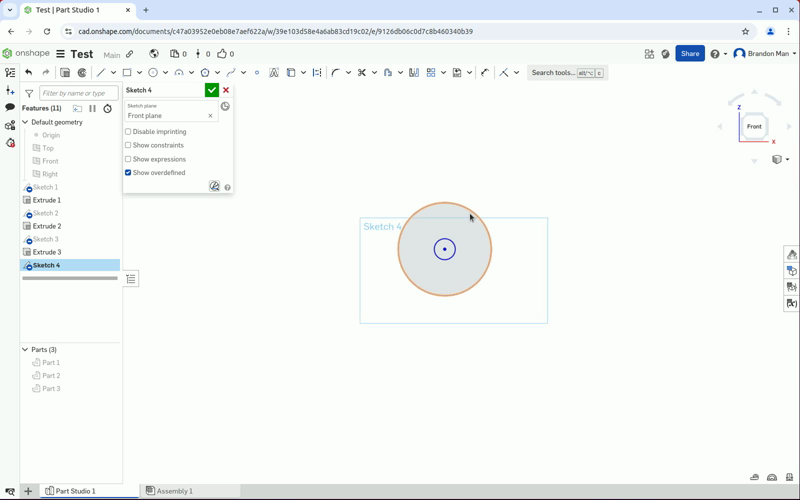
scroll(6)
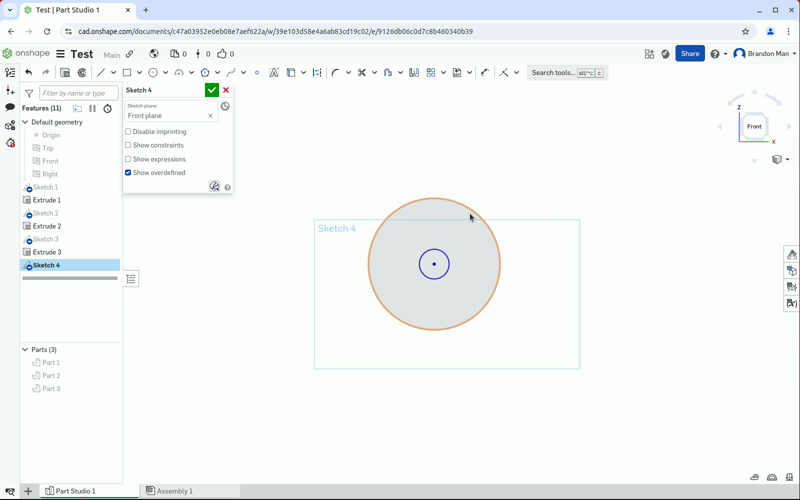
scroll(6)
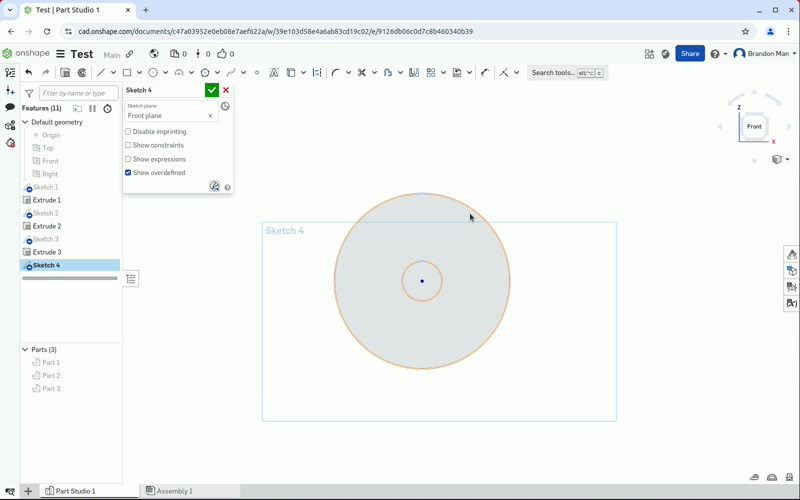
scroll(6)
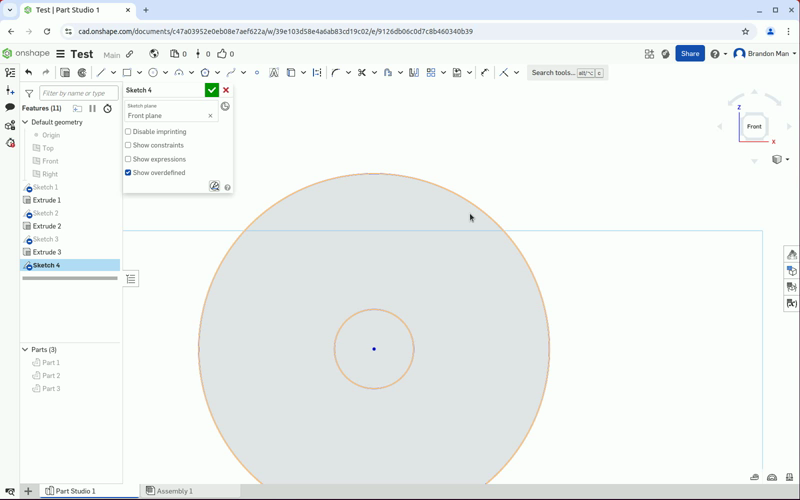
click(470, 213)
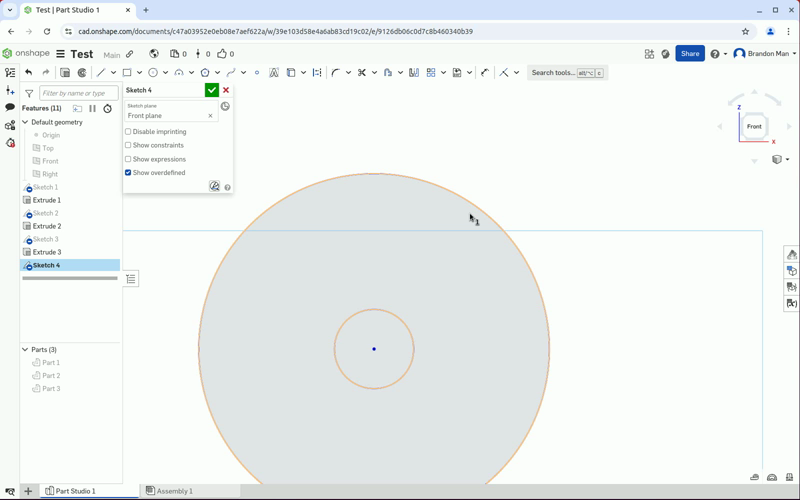
scroll(-6)
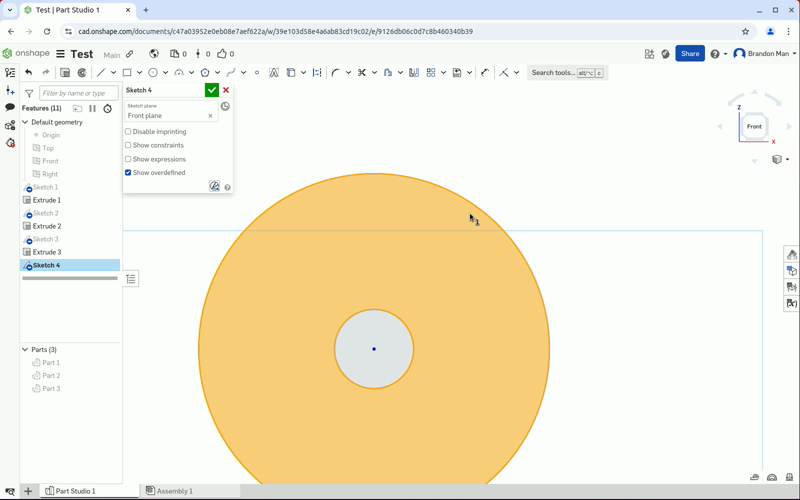
scroll(-6)
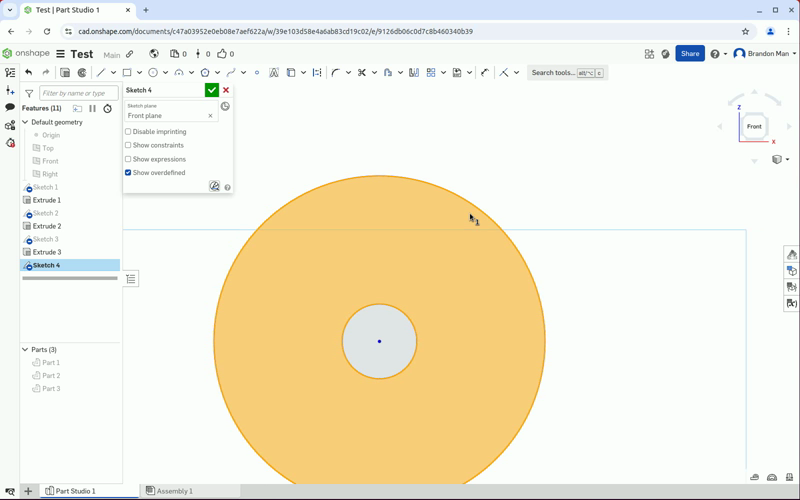
scroll(-6)
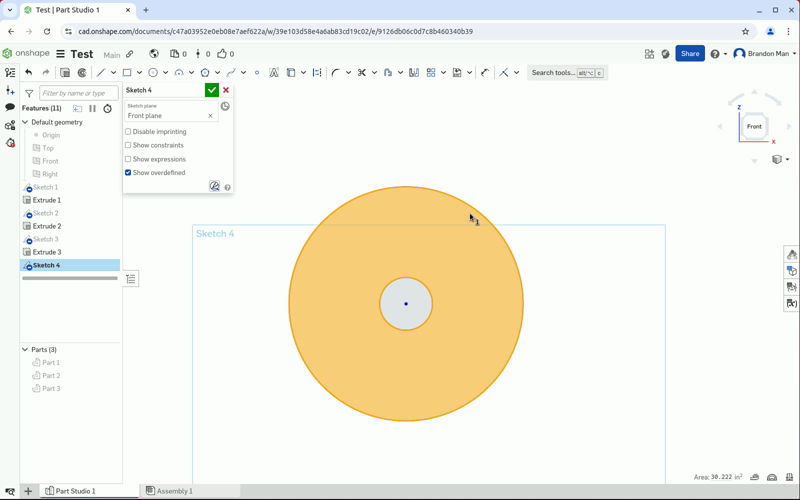
scroll(-6)
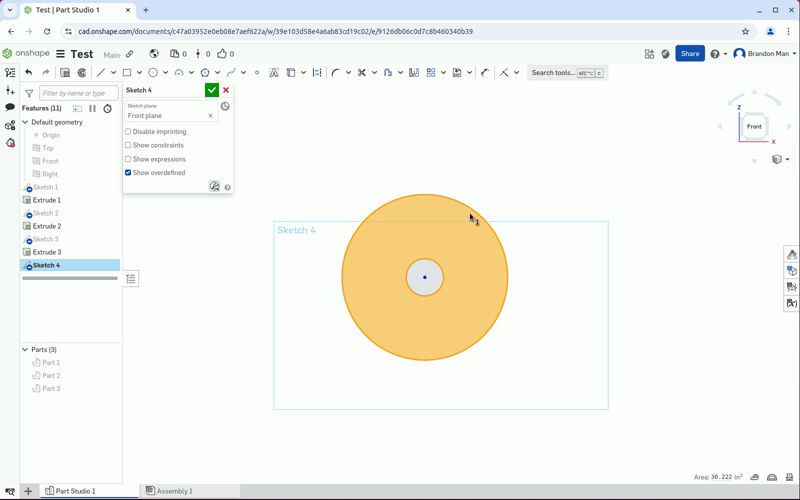
scroll(-6)
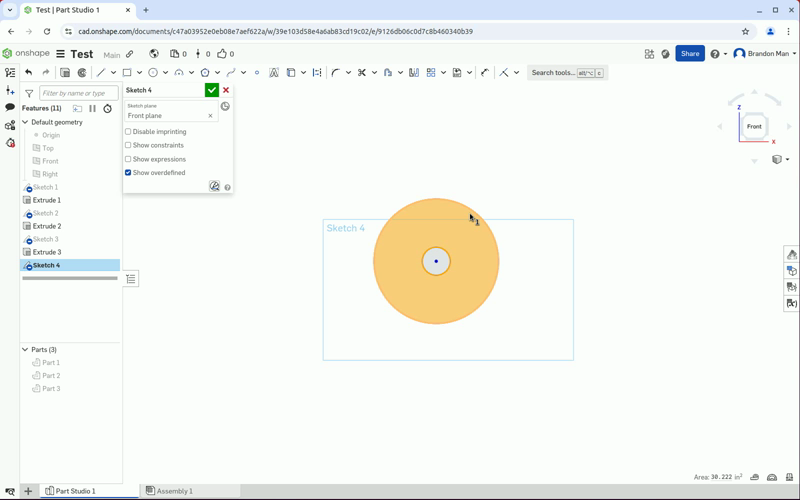
scroll(-6)
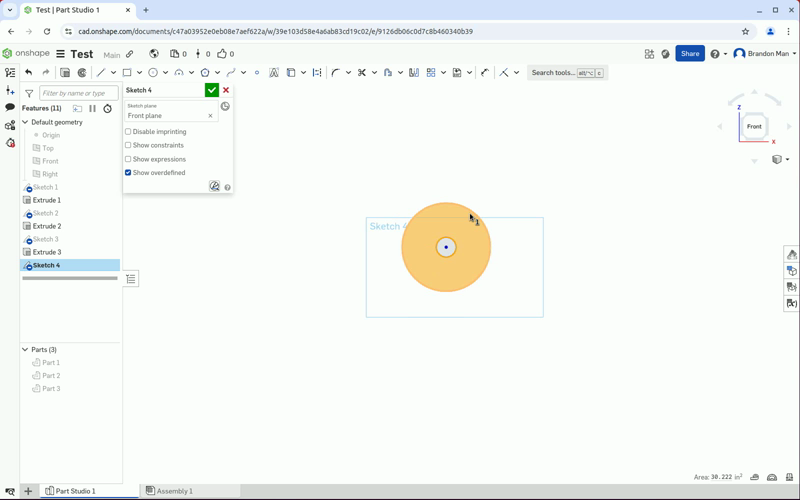
scroll(-6)
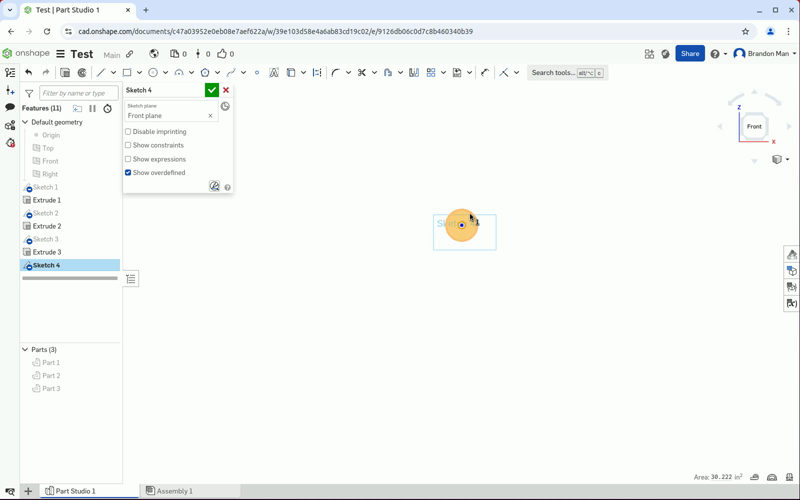
mouse_move(73, 352)
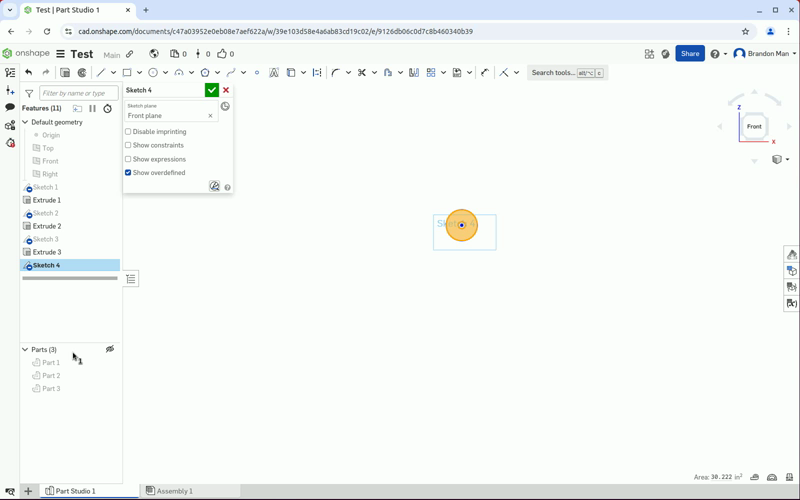
key(shift+y)
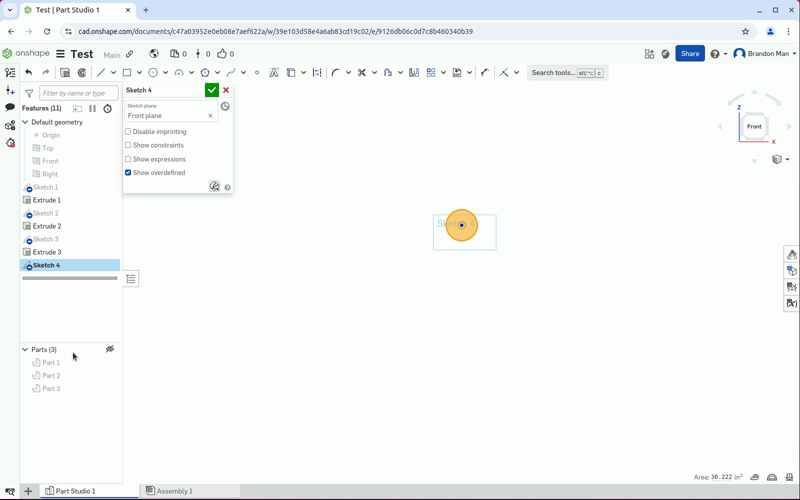
key(shift+e)
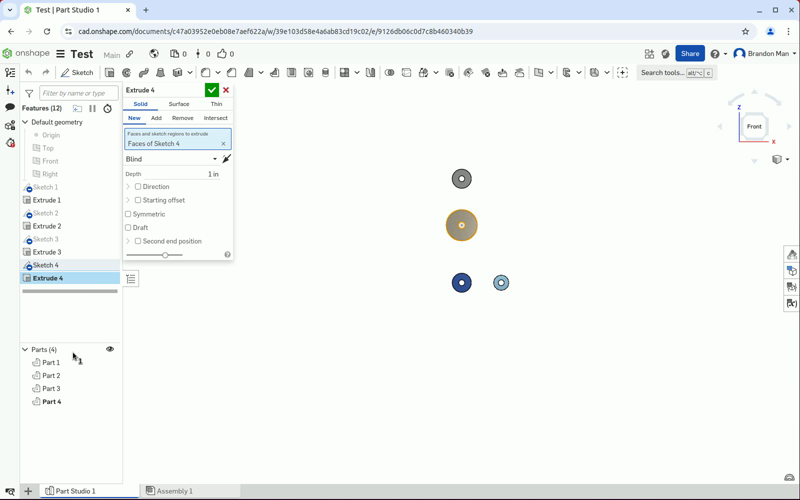
mouse_move(143, 106)
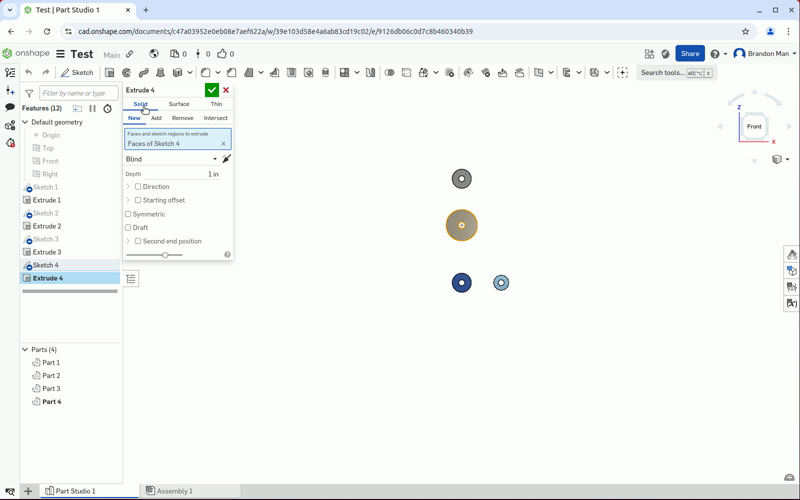
click(143, 106)
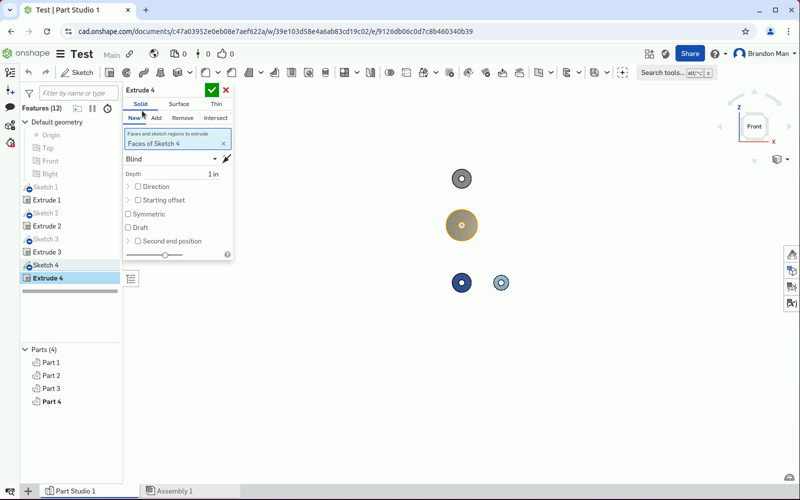
mouse_move(137, 120)
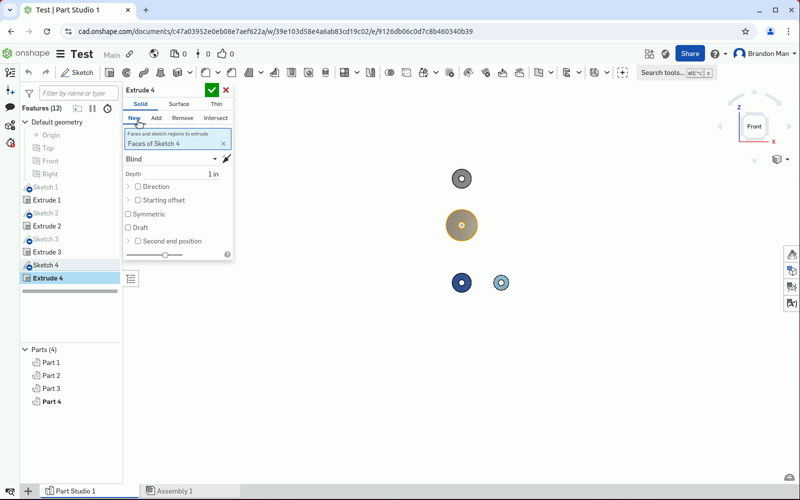
click(137, 120)
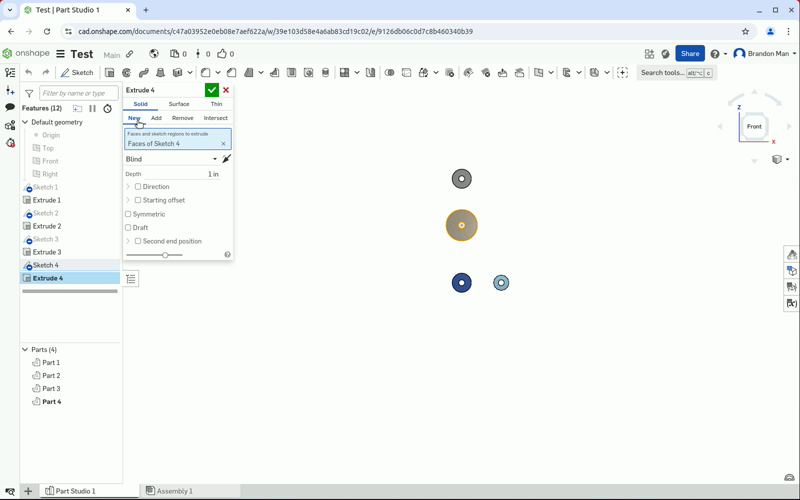
key(tab, 4)
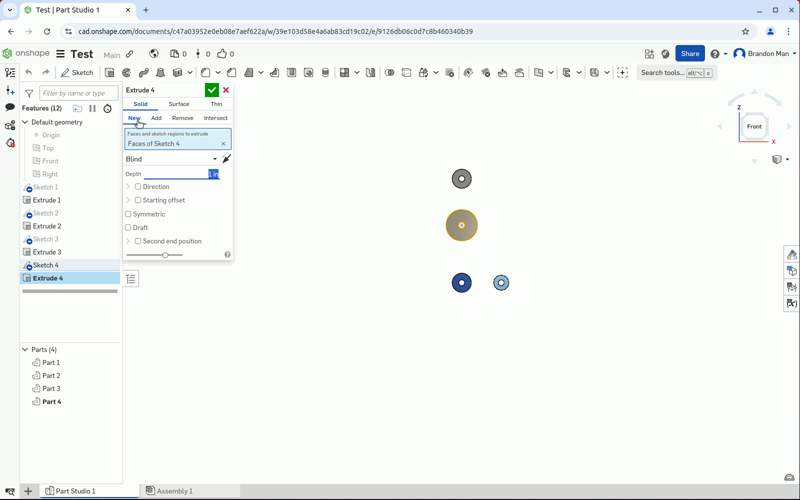
text(0.481)
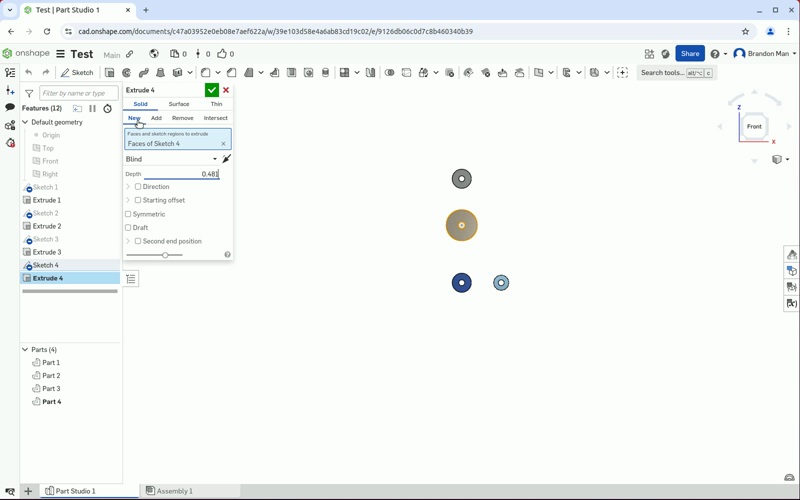
key(enter)
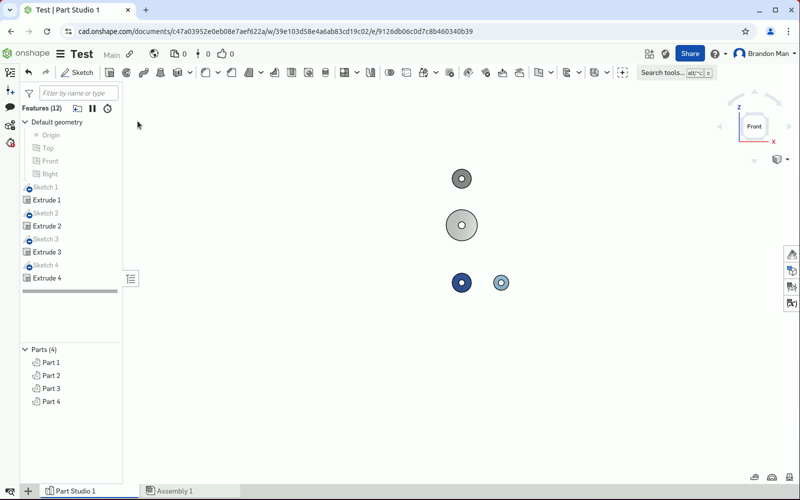
key(shift+h)
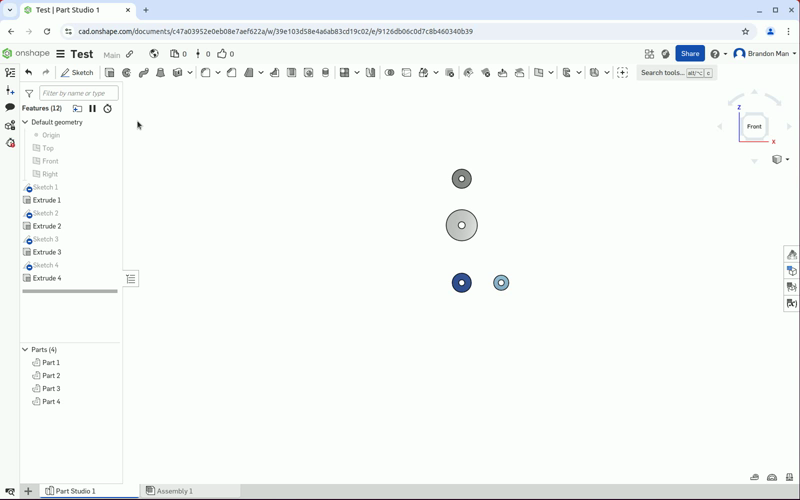
key(shift+h)
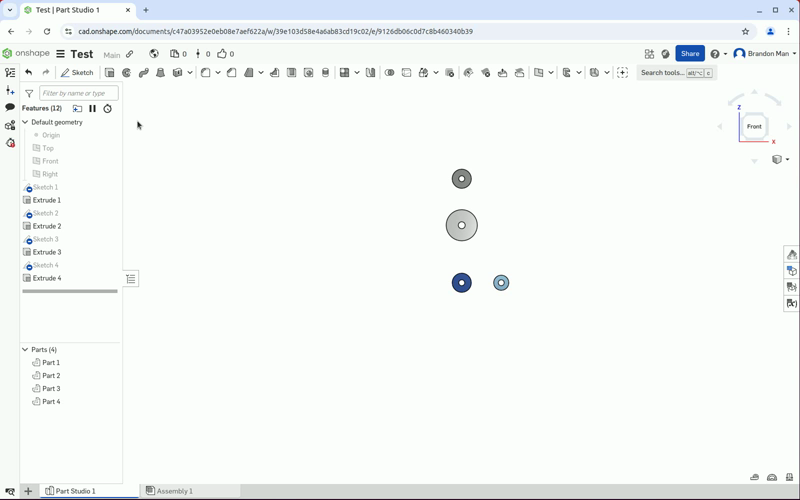
mouse_move(73, 189)
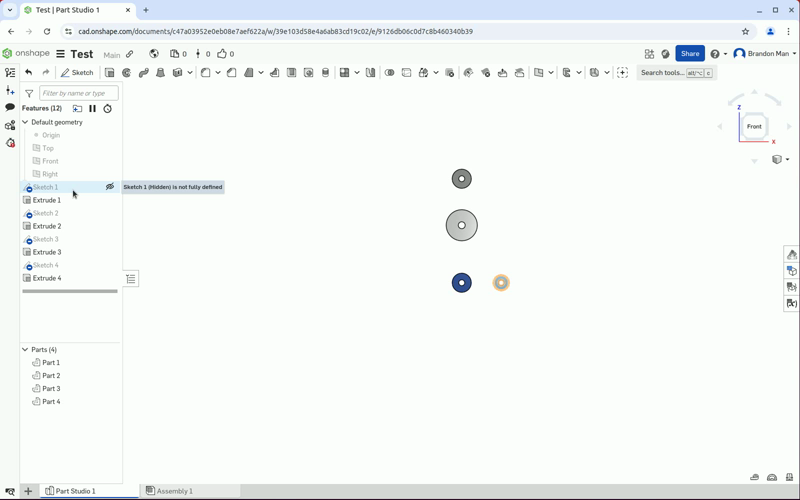
click(73, 189)
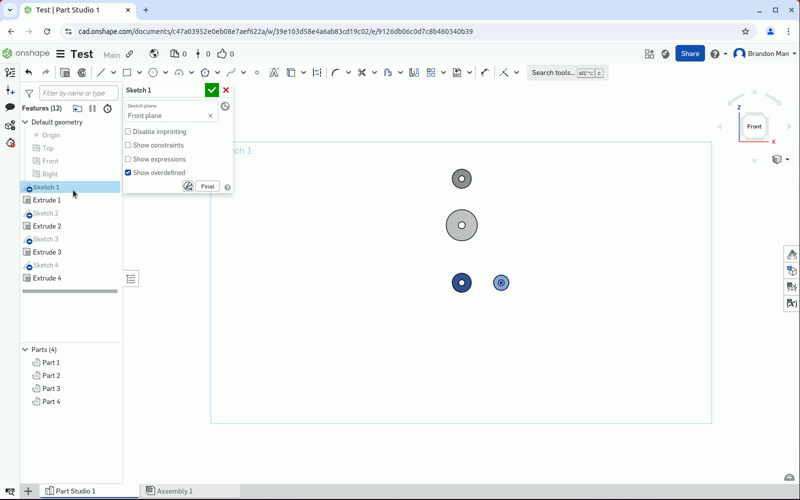
mouse_move(229, 92)
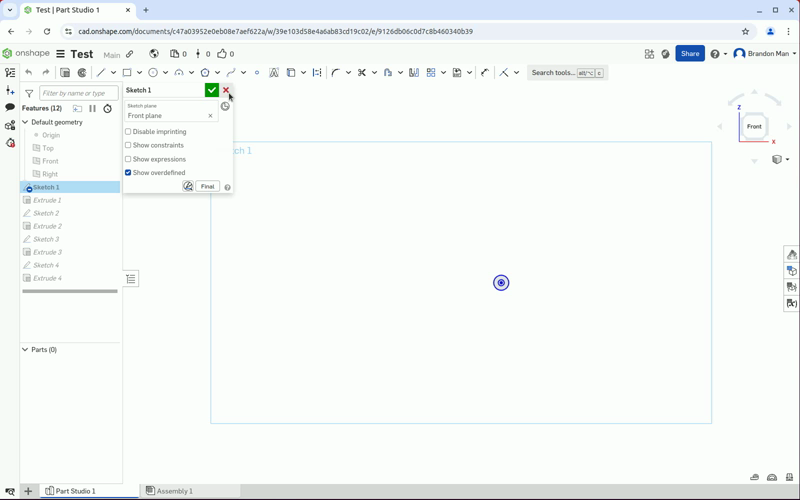
click(229, 92)
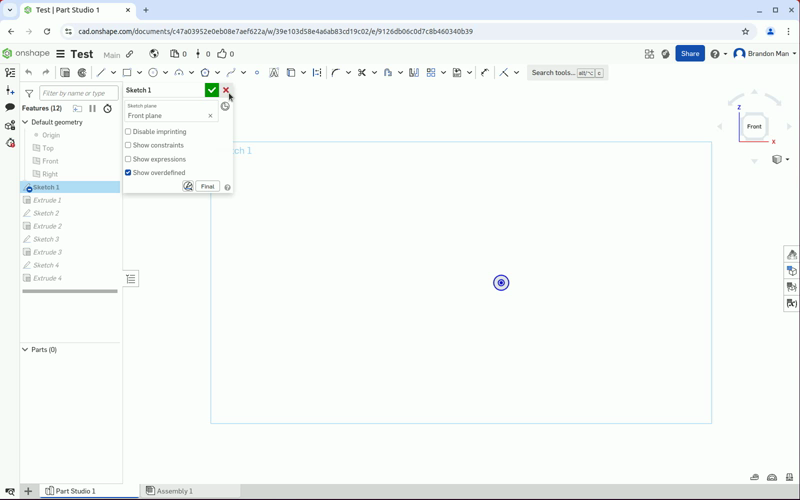
key(shift+s)
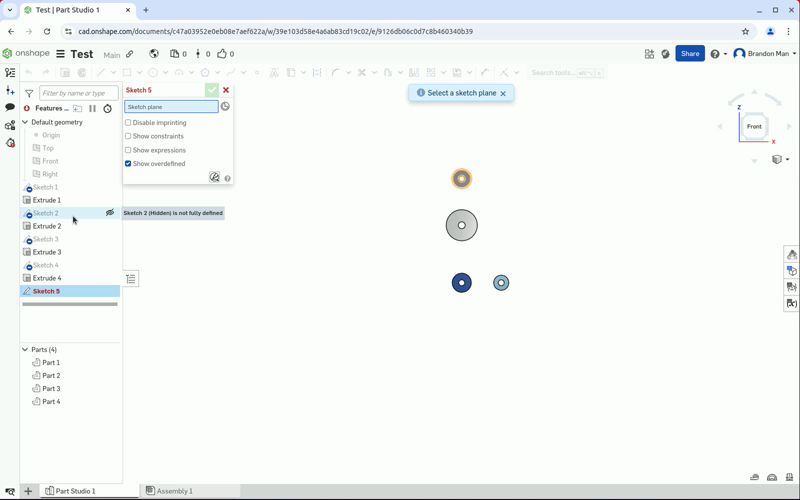
scroll(3)
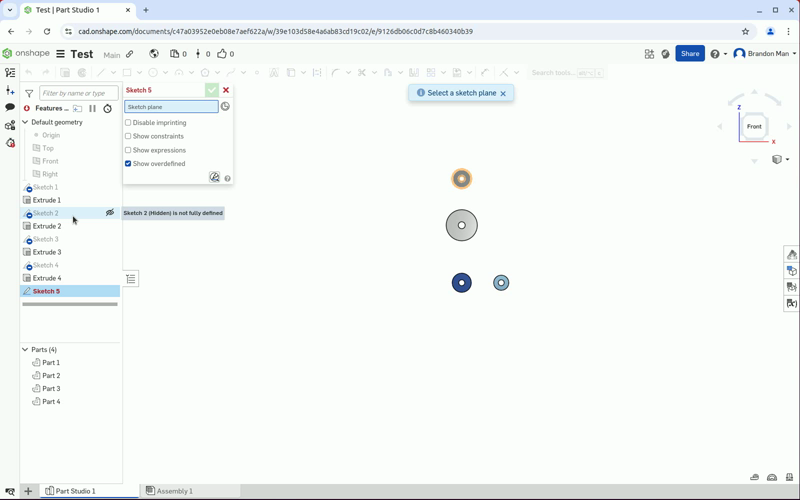
mouse_move(73, 163)
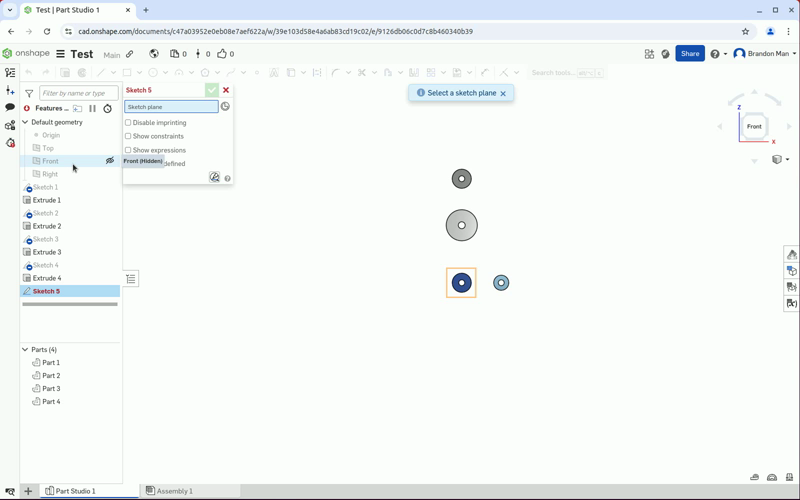
click(73, 163)
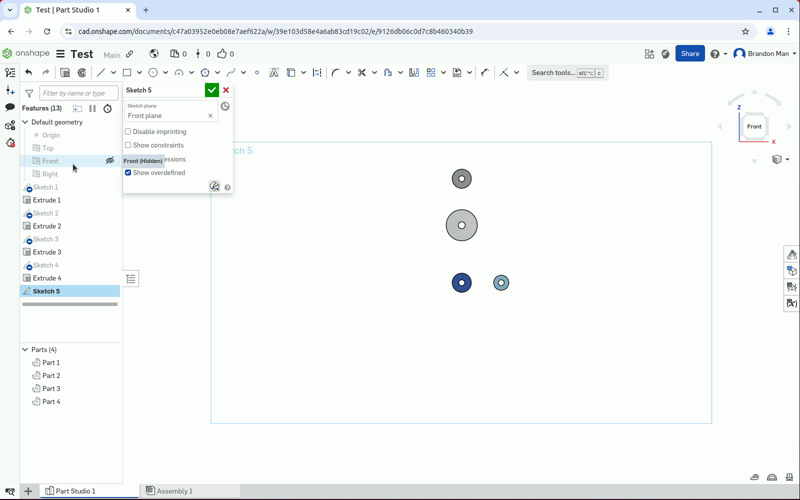
mouse_move(73, 352)
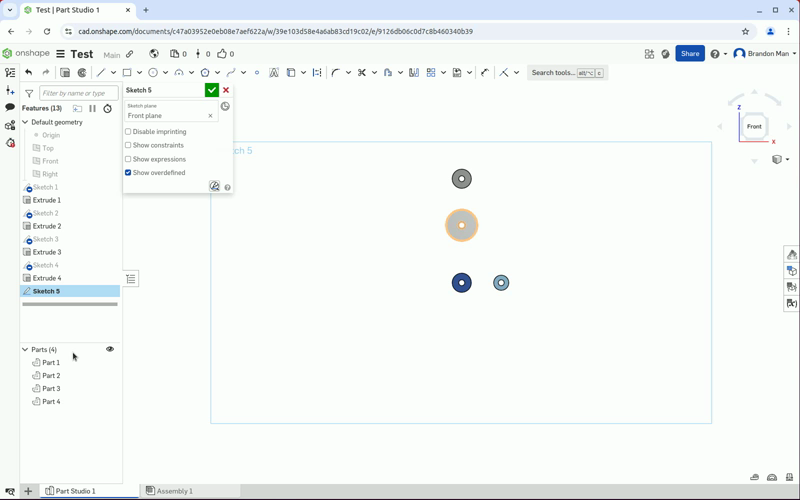
key(y)
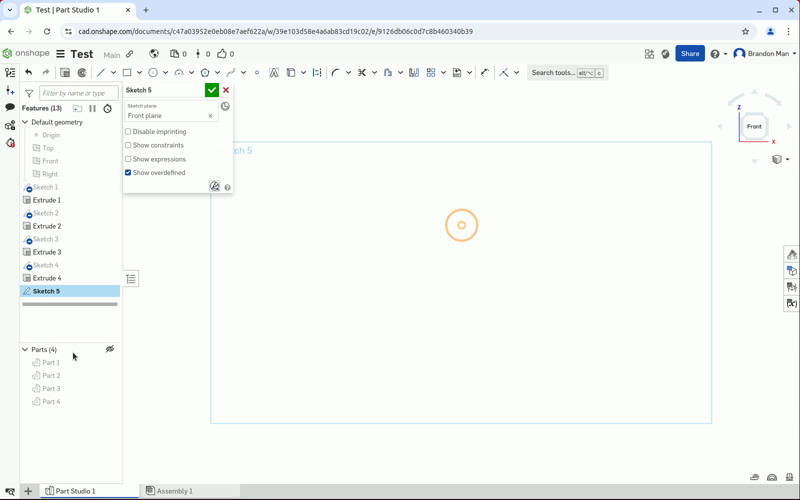
key(a)
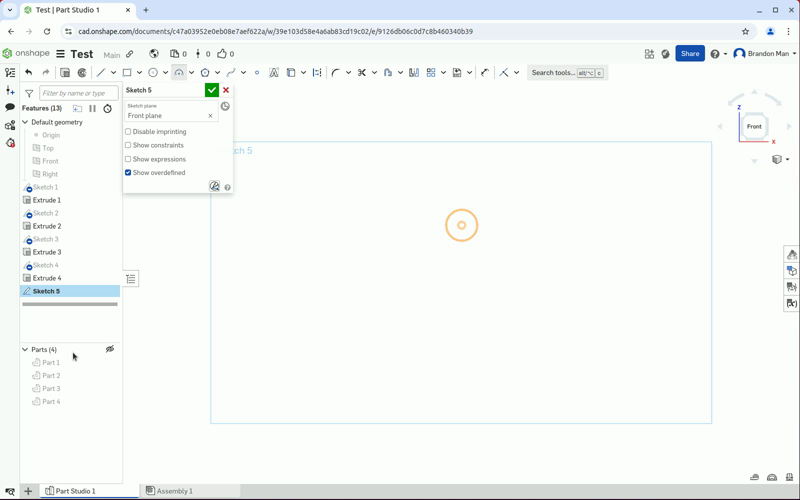
key_down(shift)
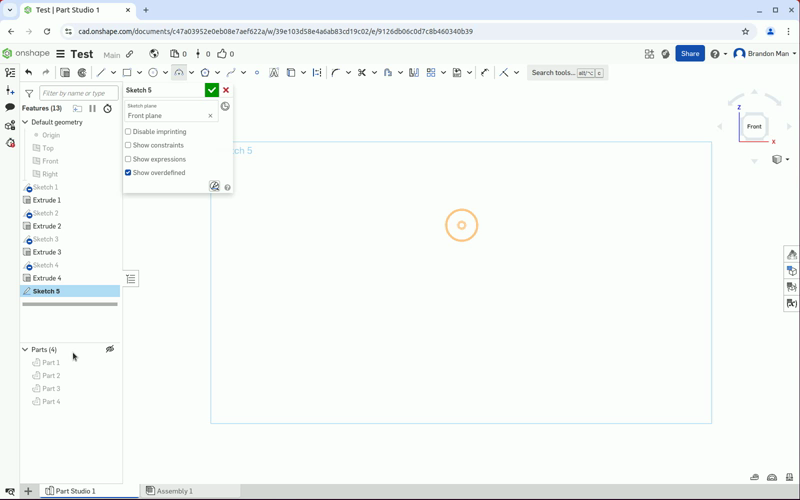
mouse_move(446, 223)
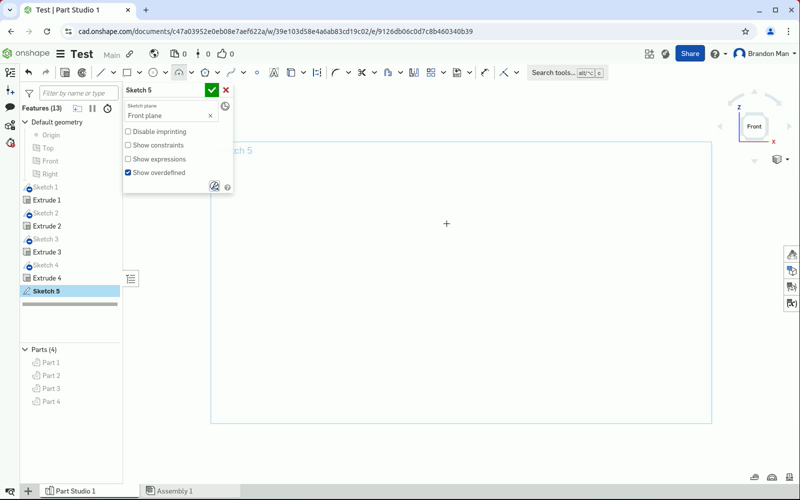
click(446, 223)
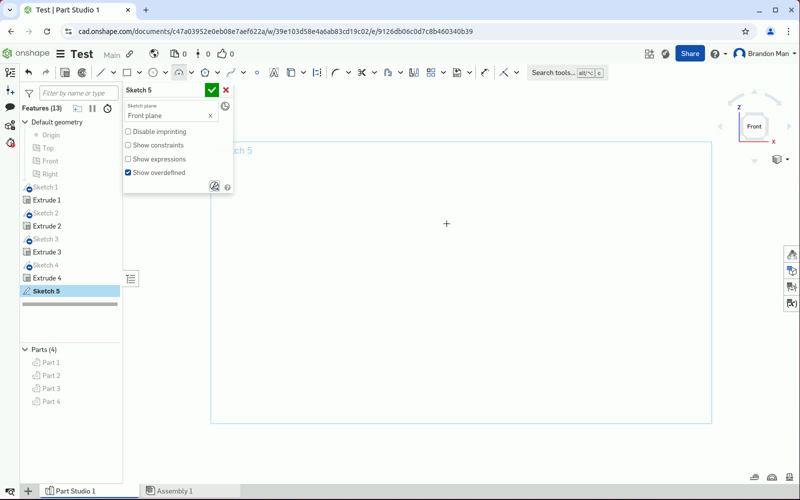
key_up(shift)
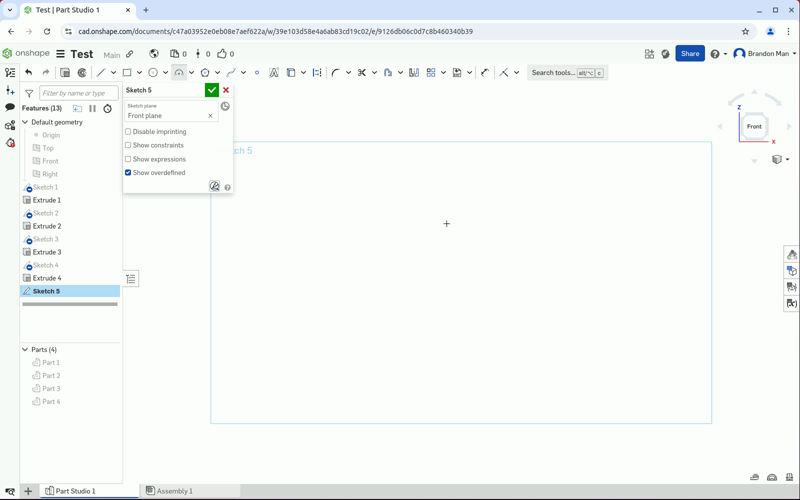
key_down(shift)
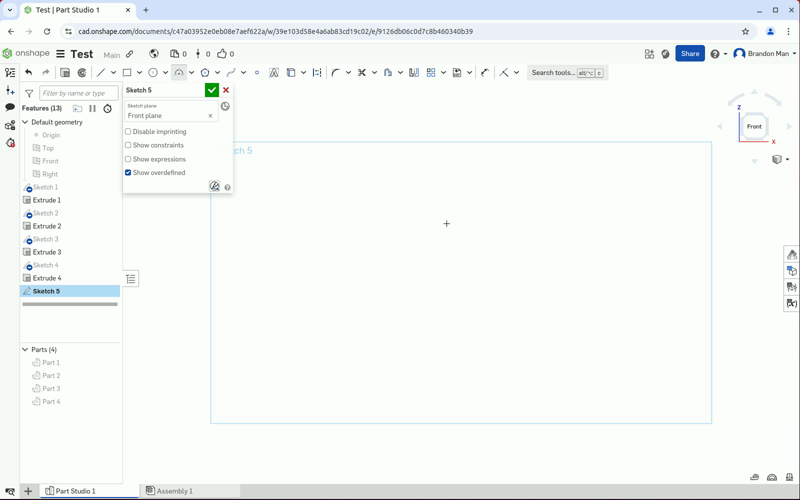
mouse_move(476, 223)
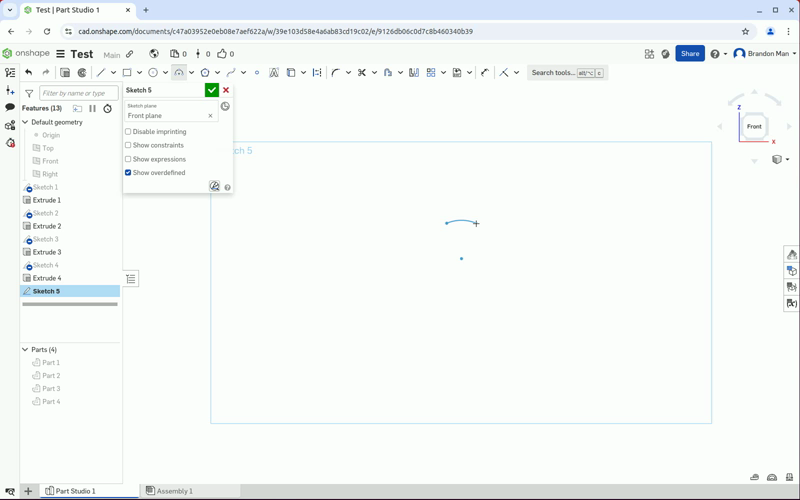
click(476, 223)
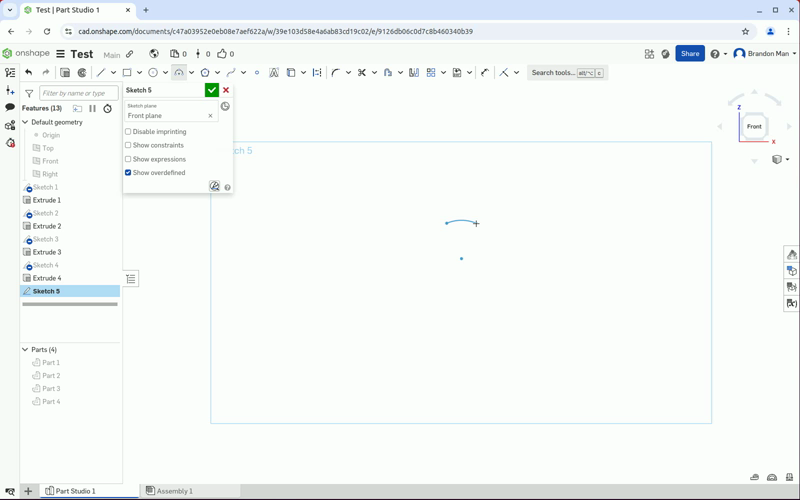
mouse_move(461, 210)
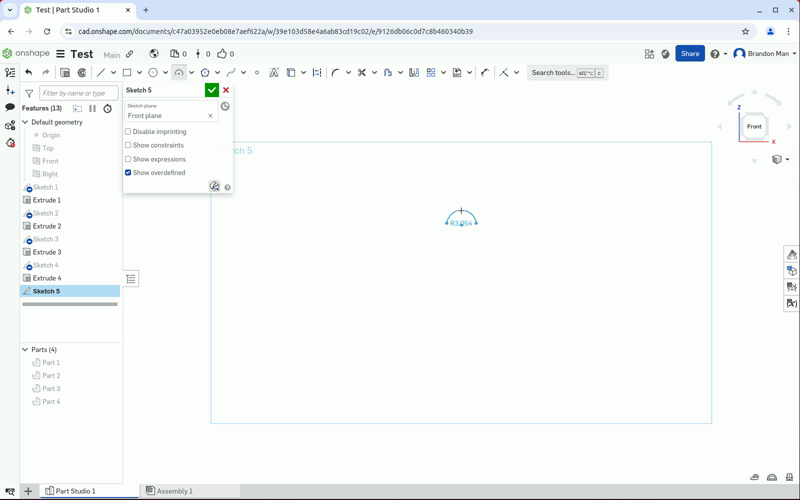
click(461, 210)
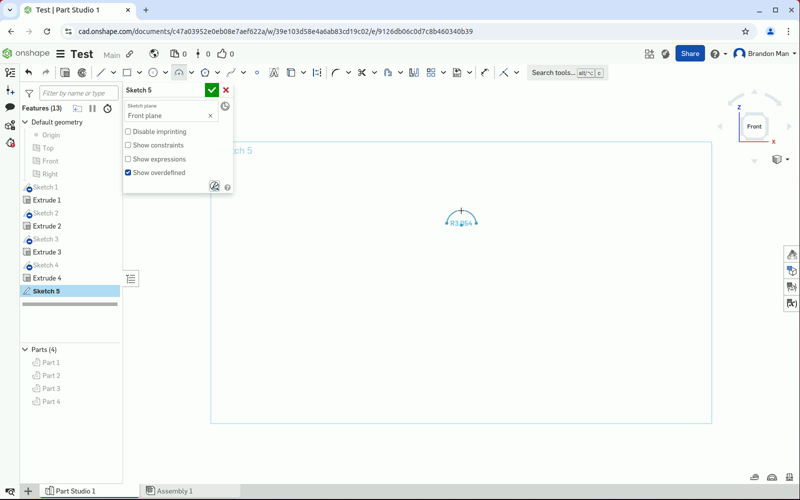
key_up(shift)
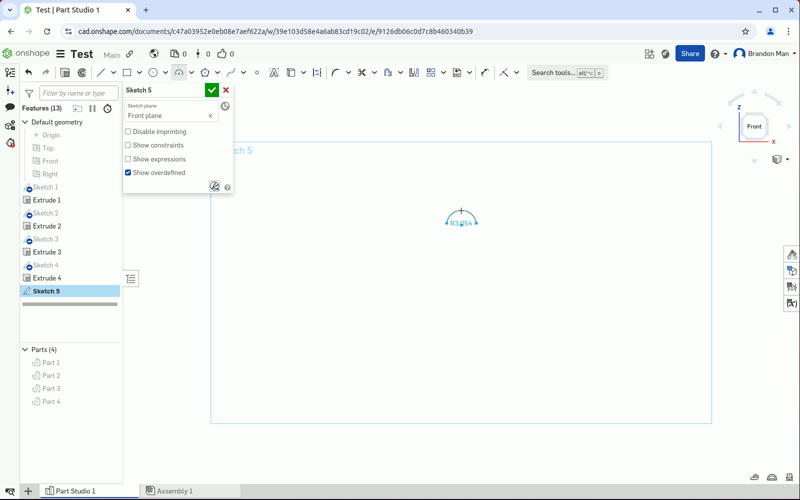
key(esc)
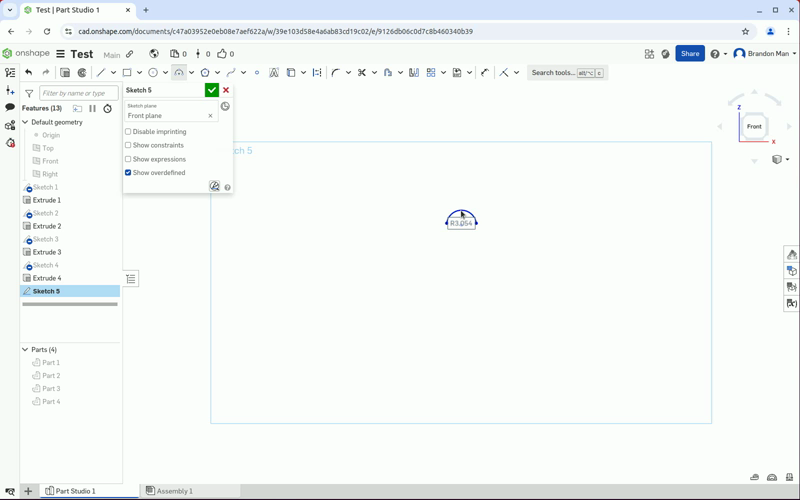
key(l)
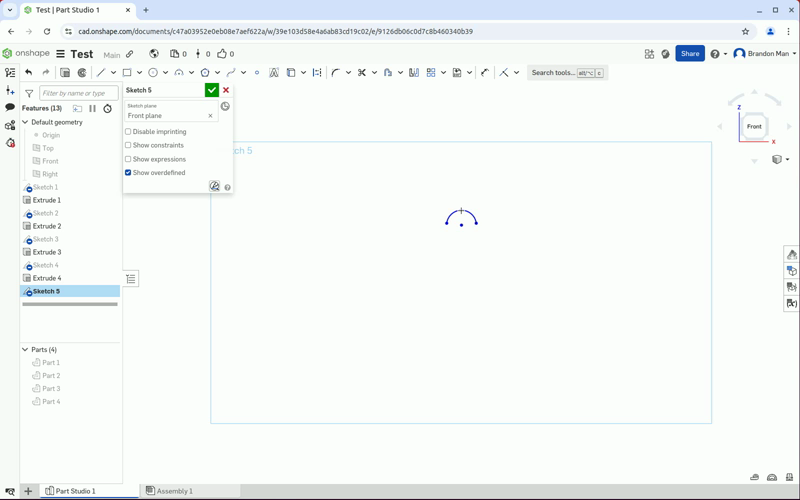
mouse_move(476, 223)
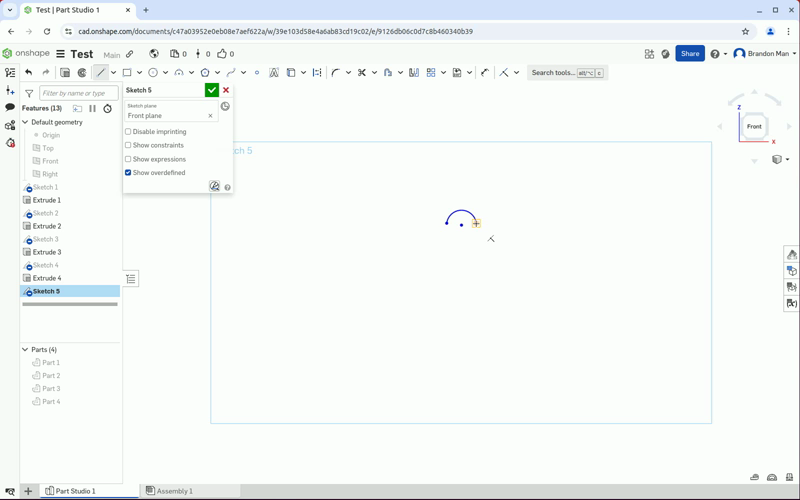
click(476, 223)
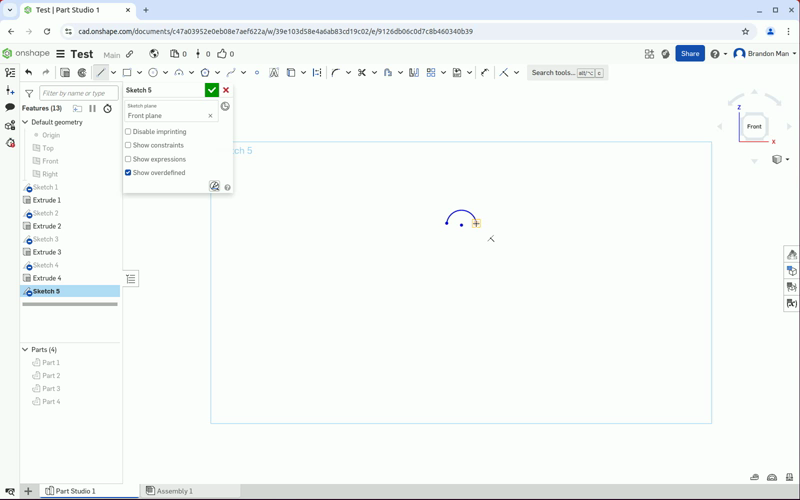
key_down(shift)
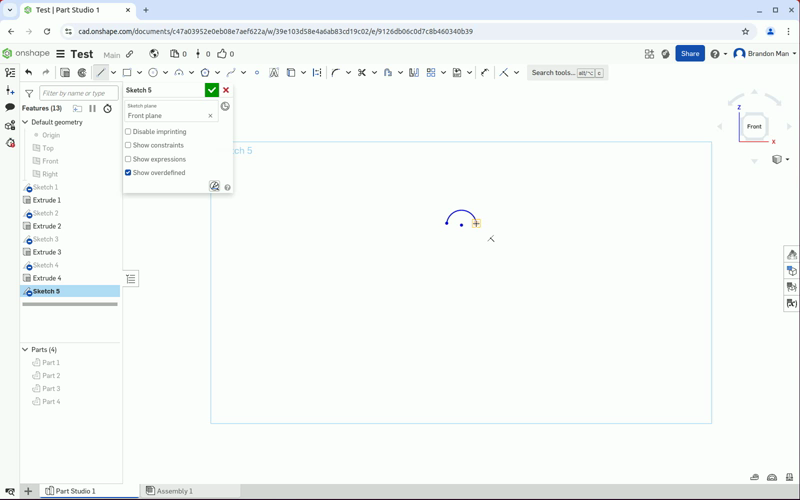
mouse_move(506, 223)
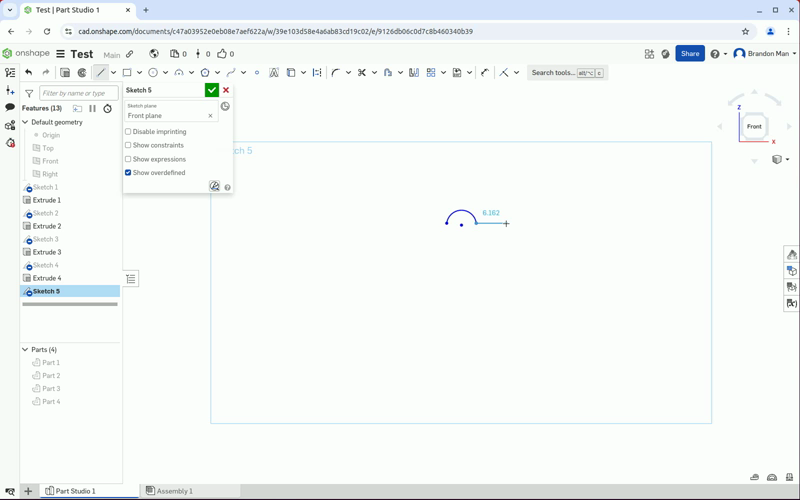
mouse_move(470, 176)
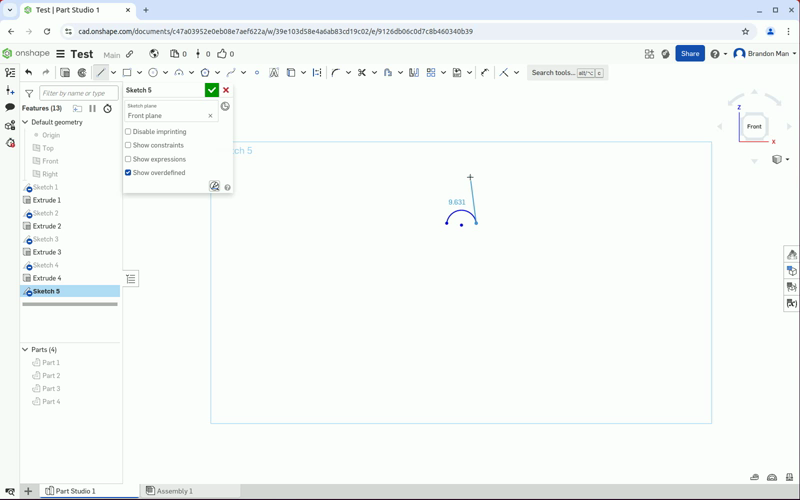
click(470, 176)
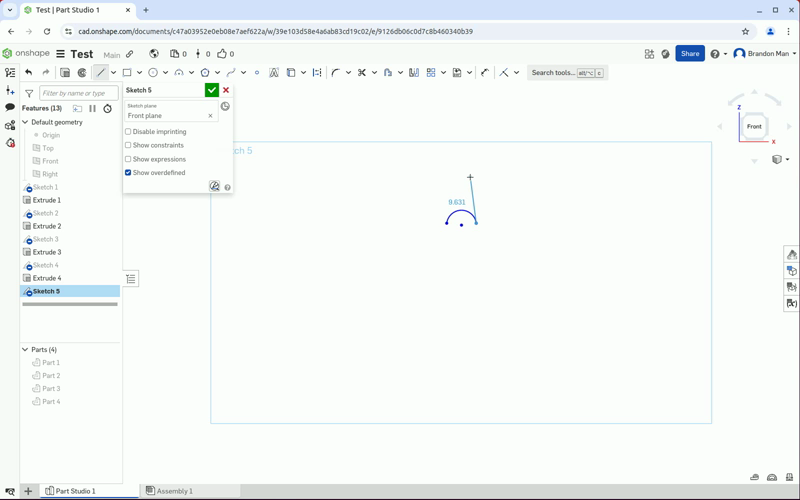
key_up(shift)
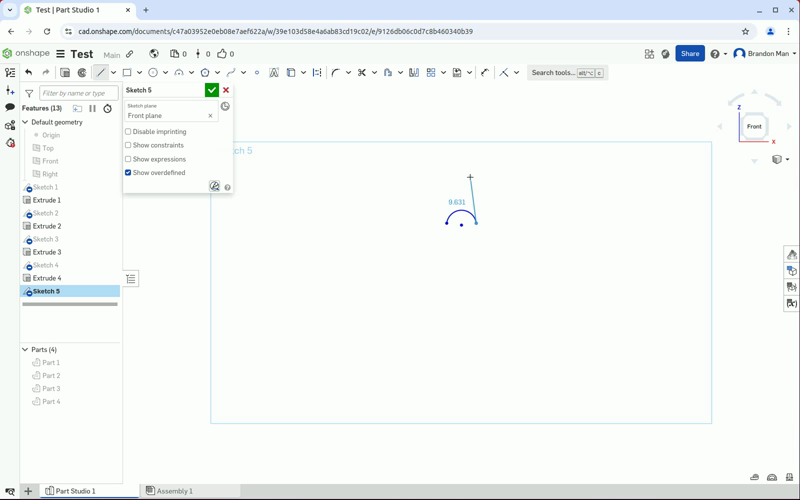
key(esc)
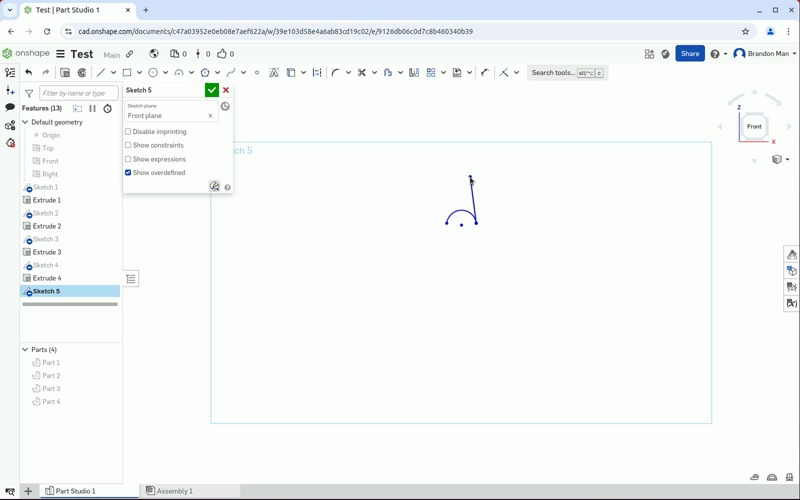
key(a)
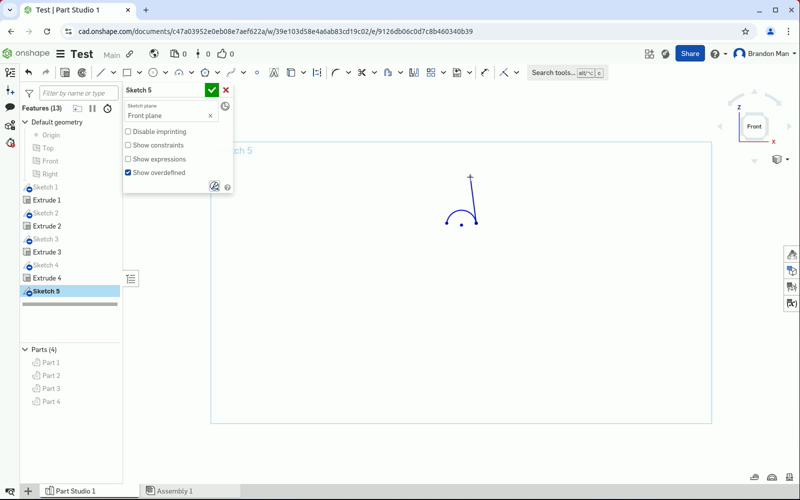
mouse_move(470, 176)
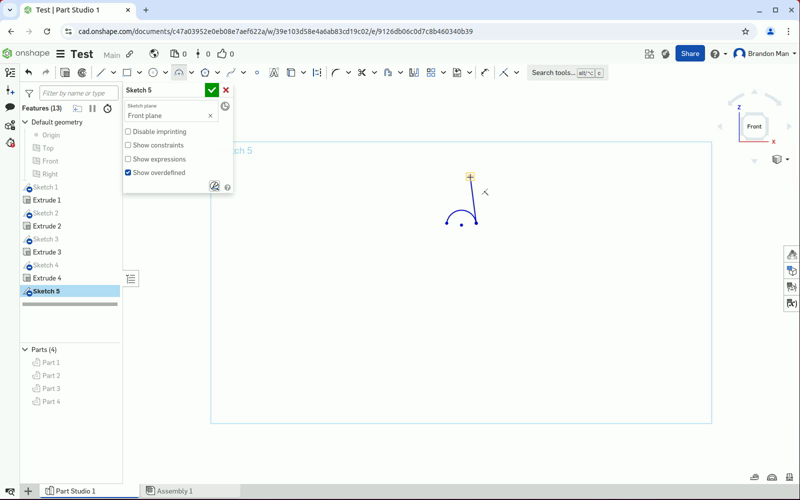
click(470, 176)
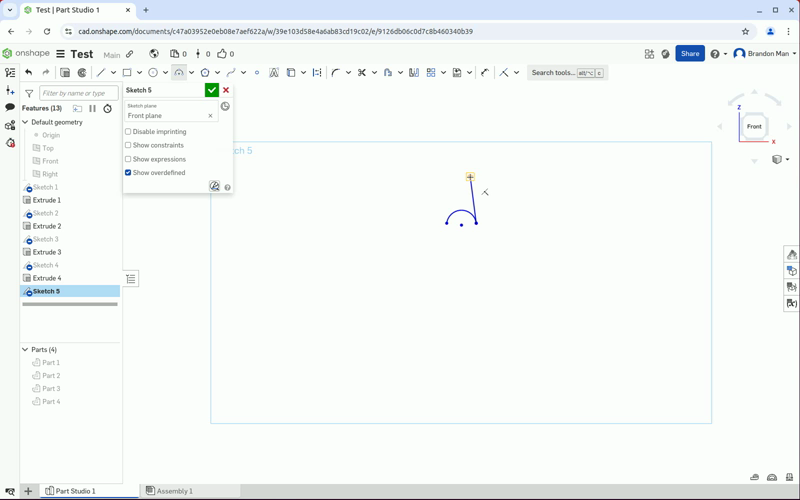
key_down(shift)
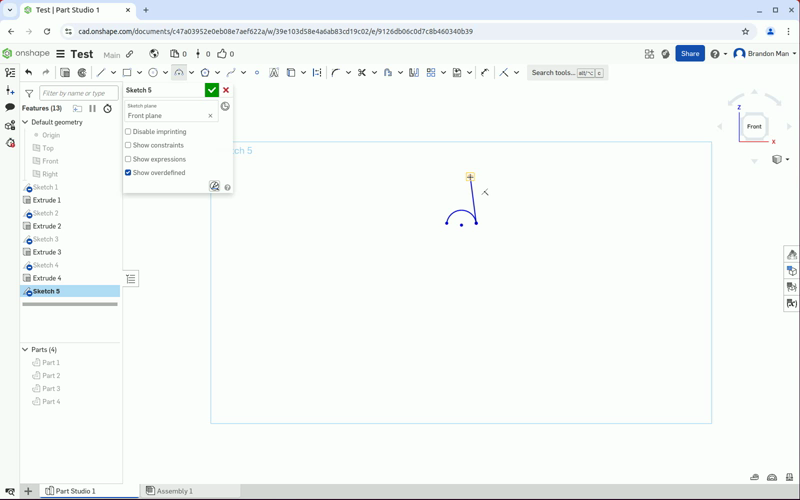
mouse_move(452, 176)
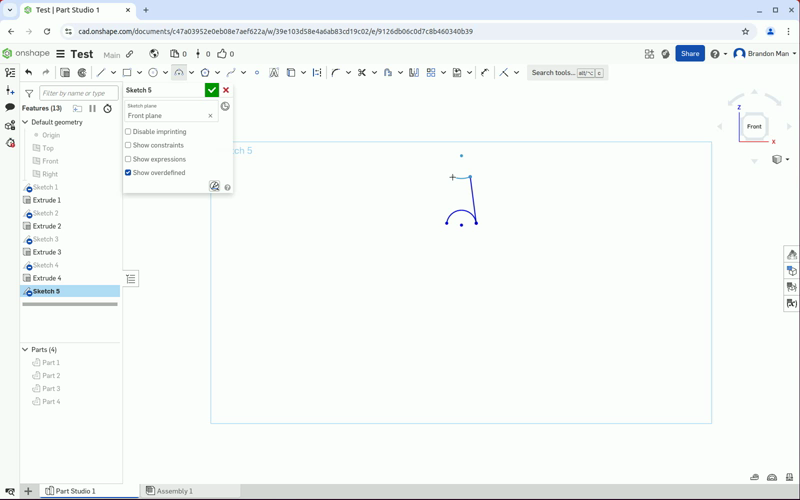
click(452, 176)
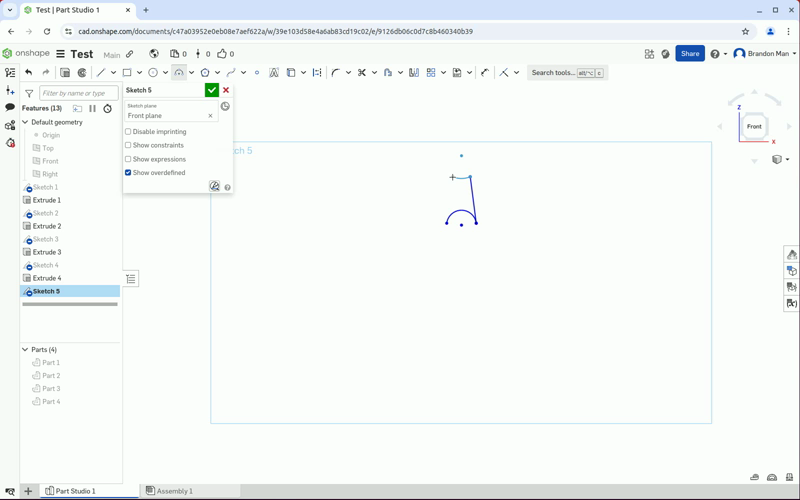
mouse_move(461, 186)
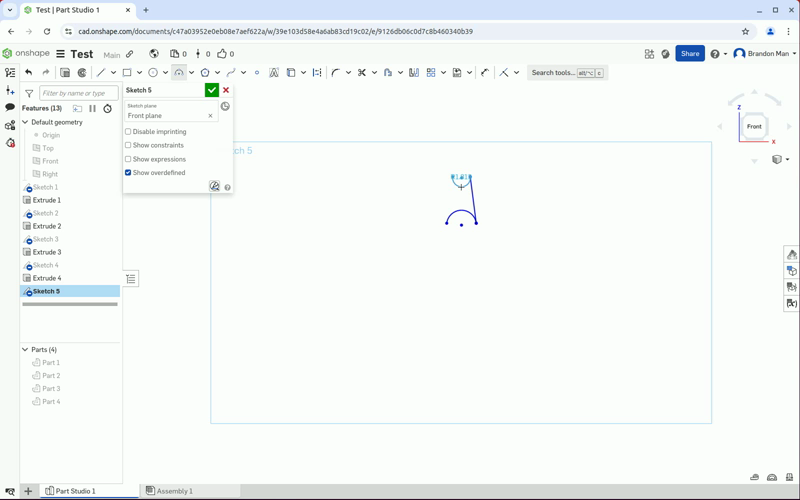
click(461, 186)
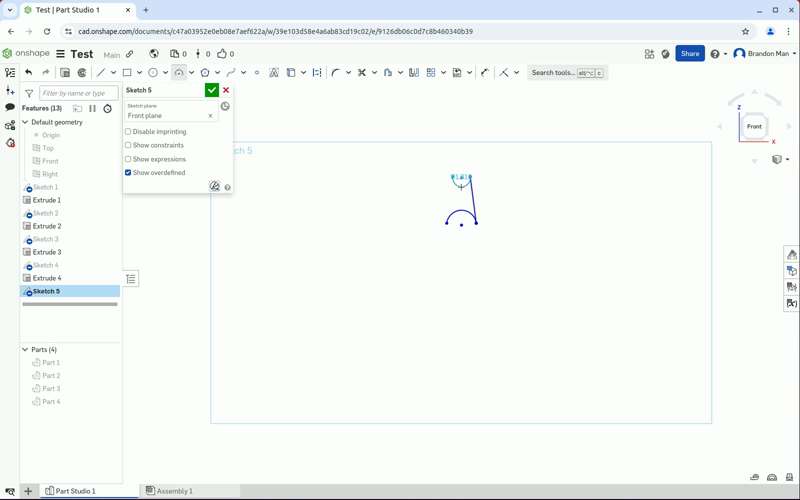
key_up(shift)
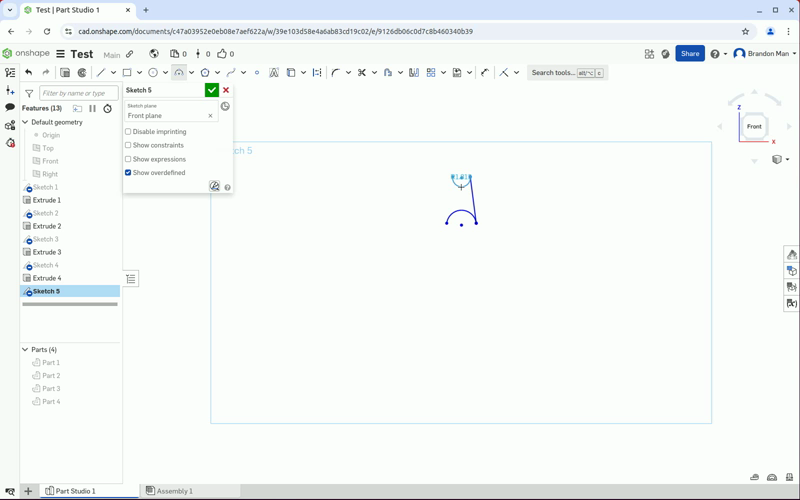
key(esc)
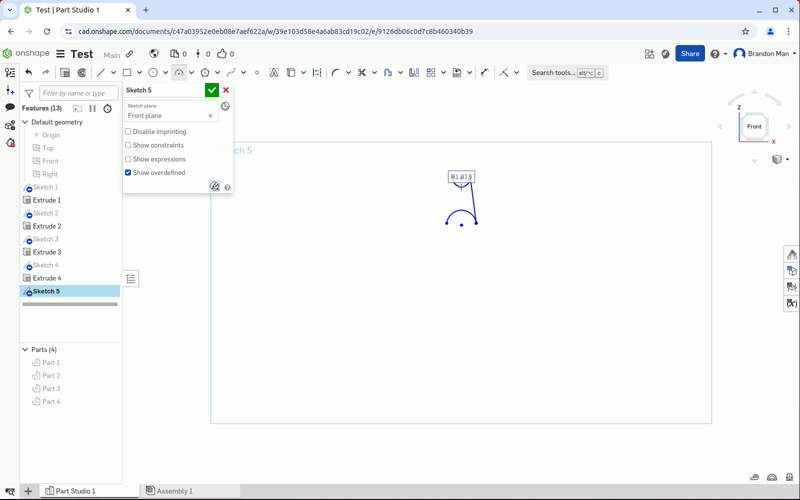
key(l)
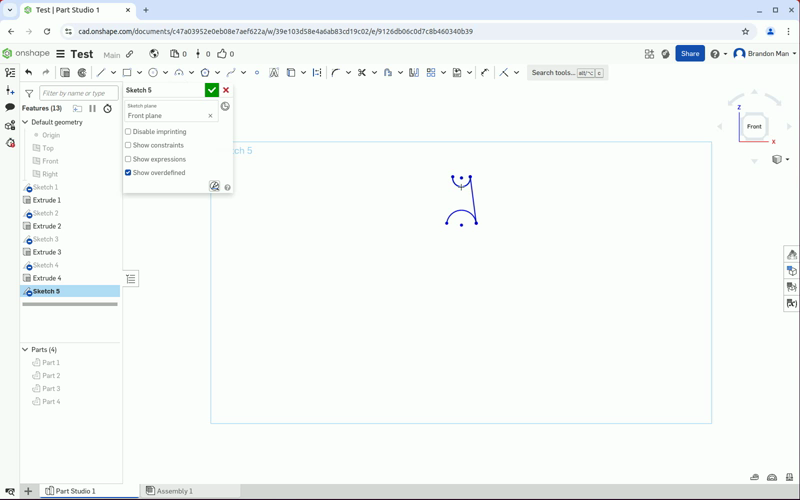
mouse_move(452, 176)
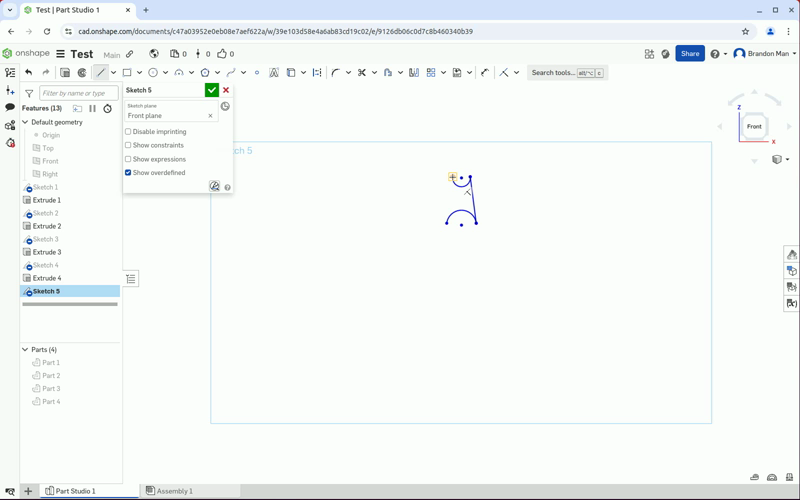
click(452, 176)
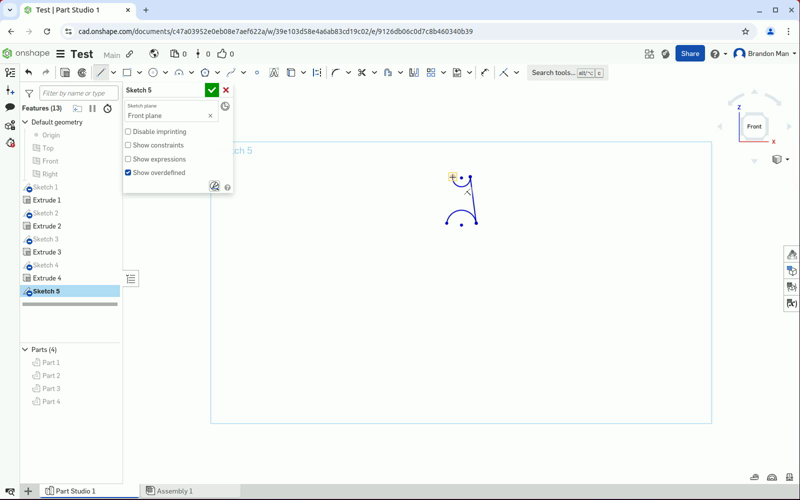
mouse_move(482, 176)
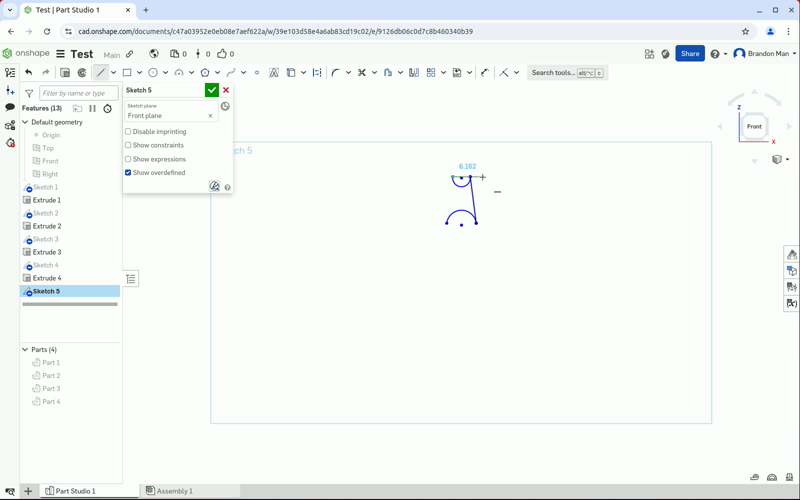
key_down(shift)
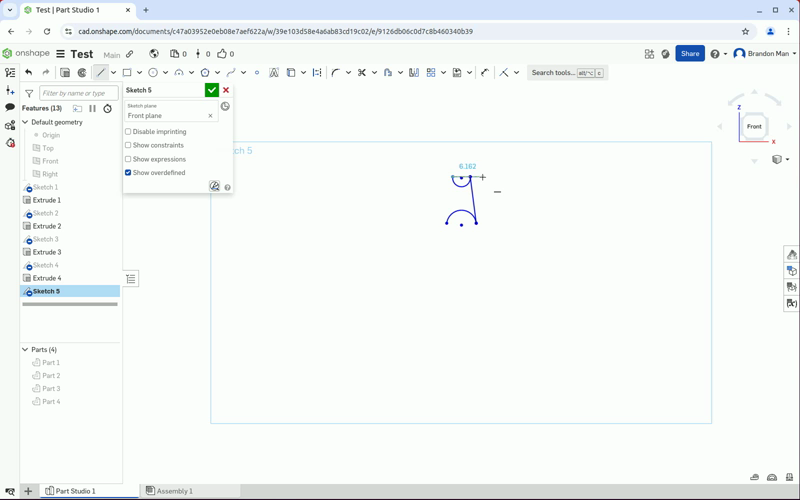
mouse_move(446, 223)
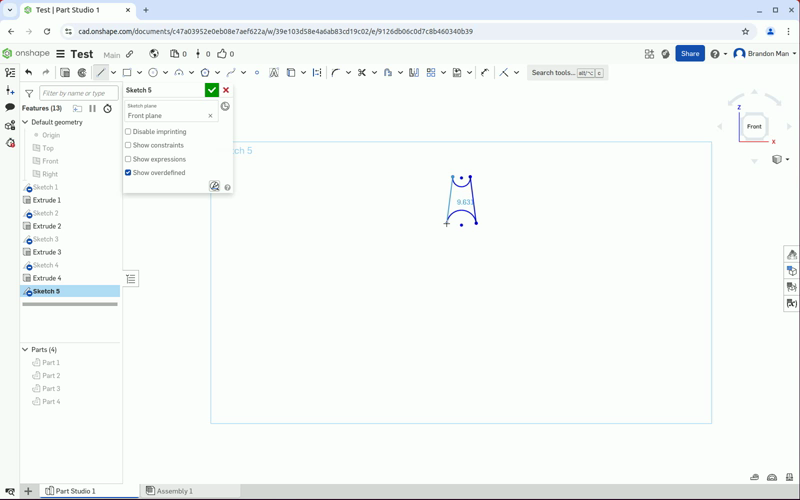
key_up(shift)
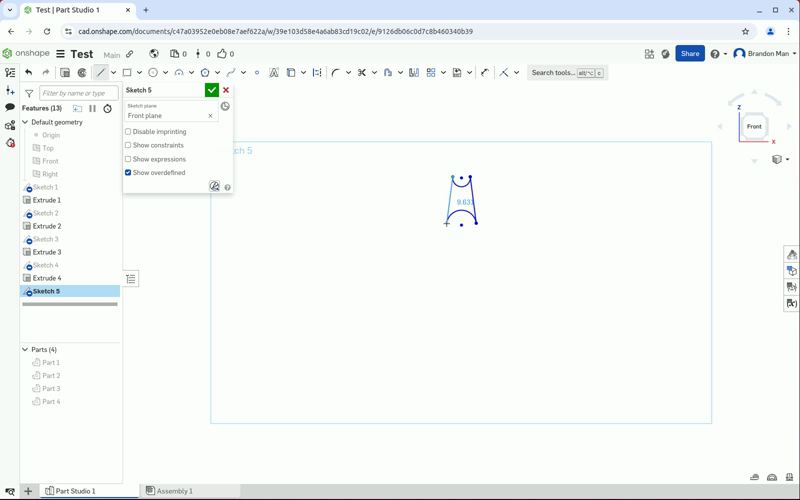
click(446, 223)
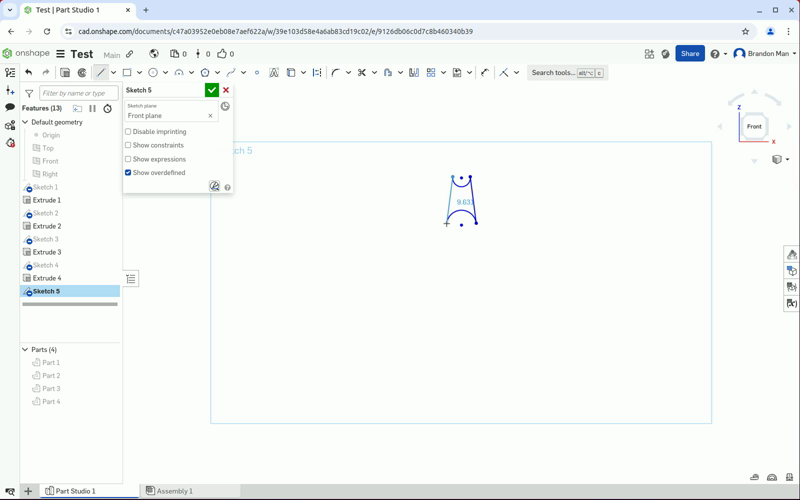
key(esc)
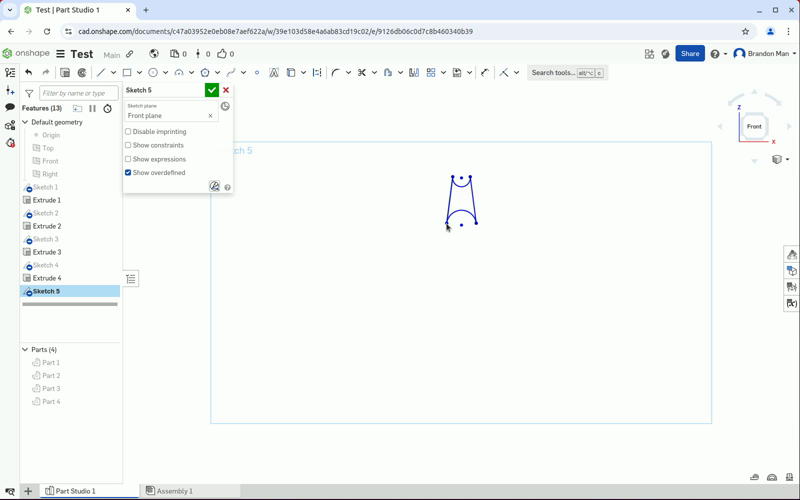
key(c)
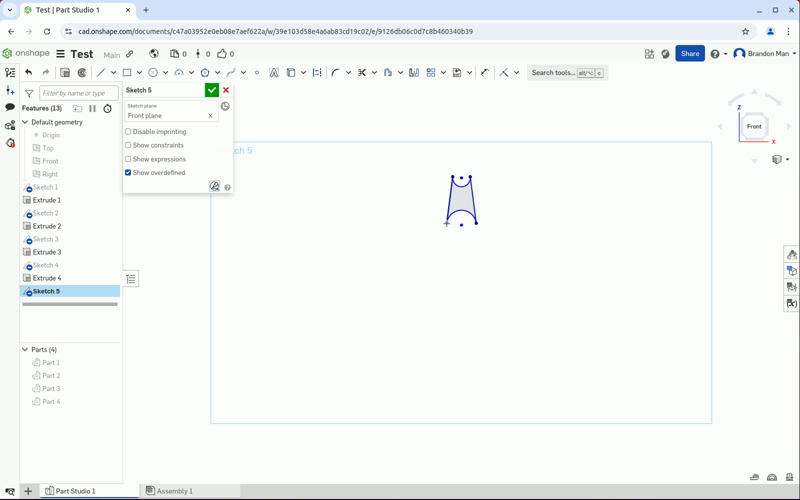
key_down(shift)
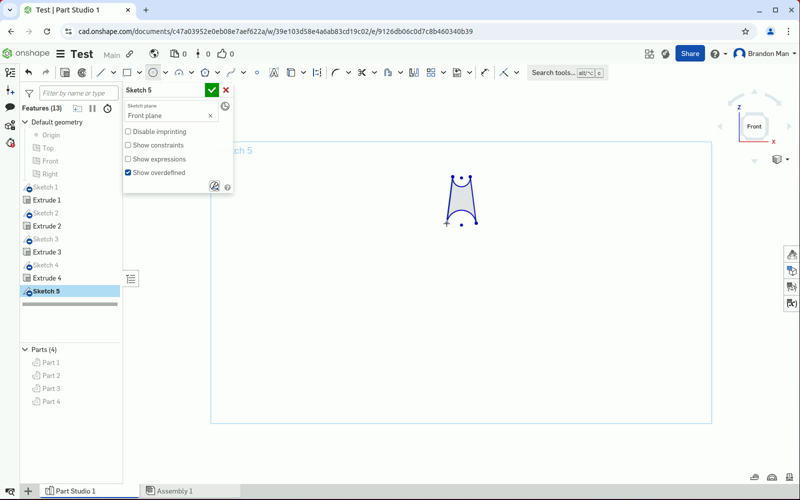
mouse_move(458, 191)
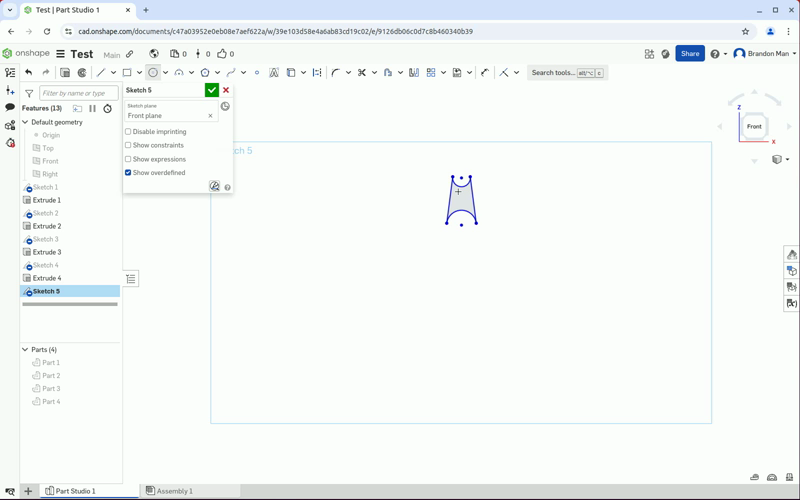
click(458, 191)
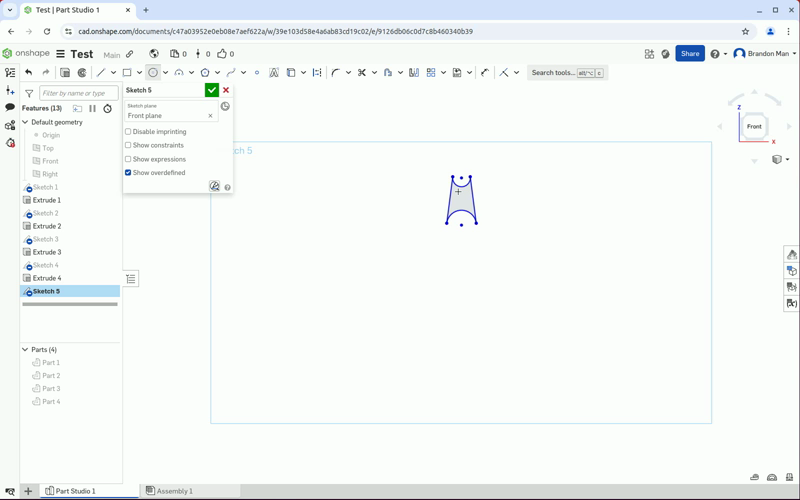
key_up(shift)
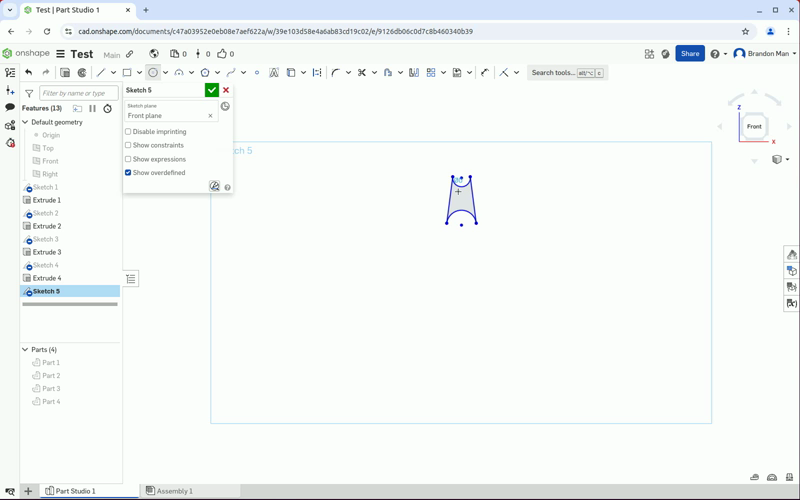
mouse_move(461, 191)
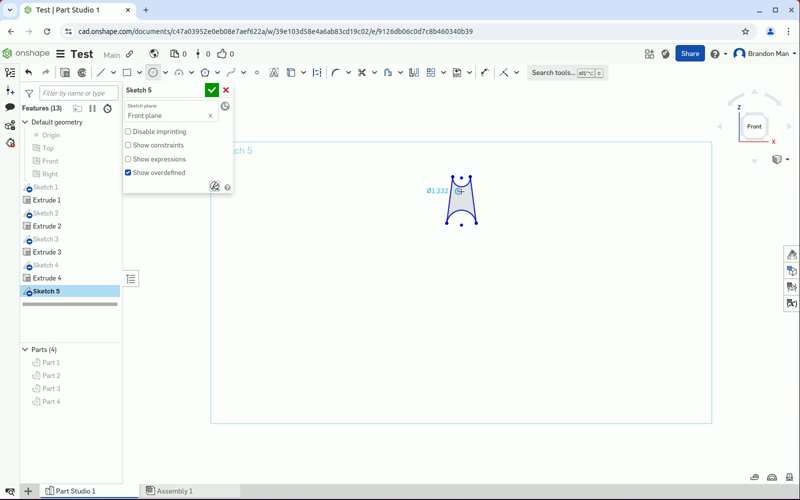
scroll(6)
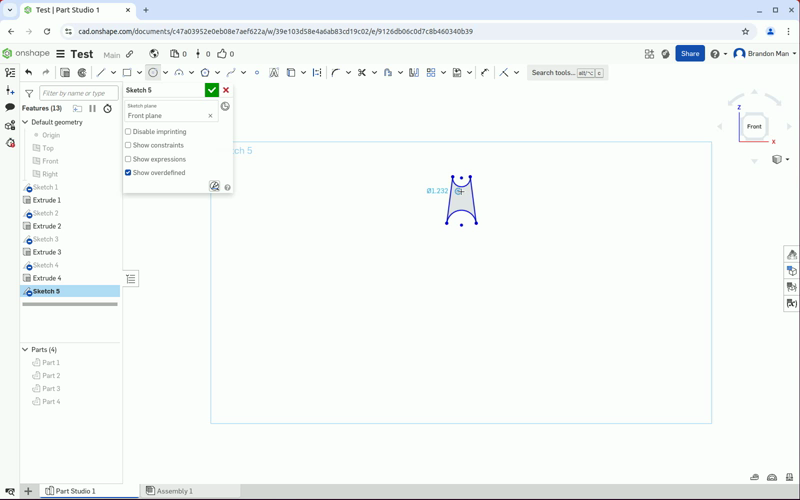
scroll(6)
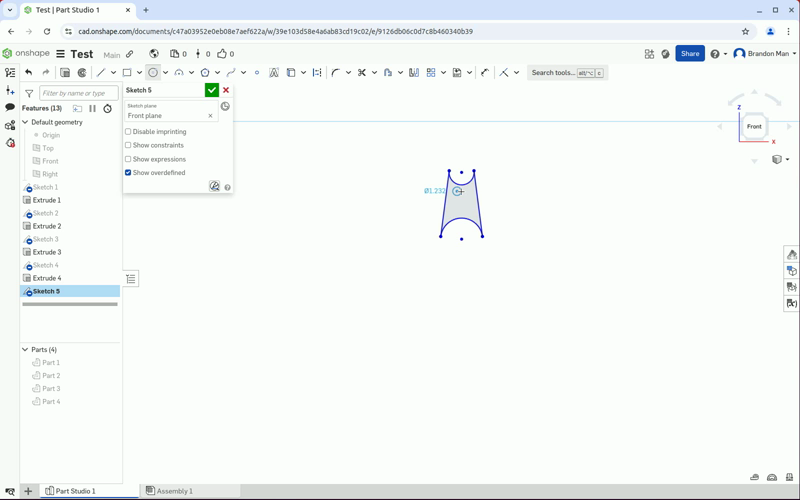
scroll(6)
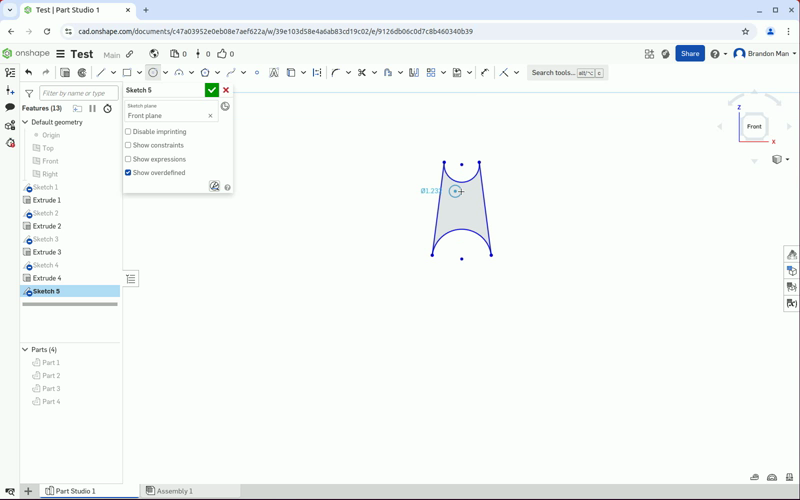
scroll(6)
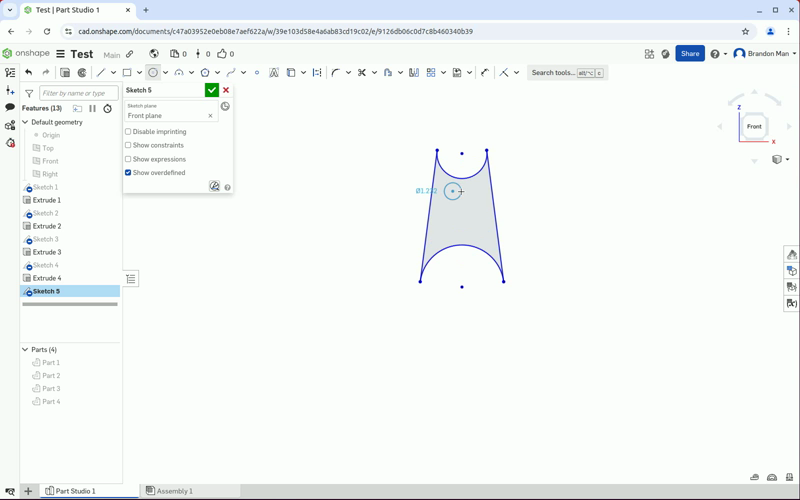
scroll(6)
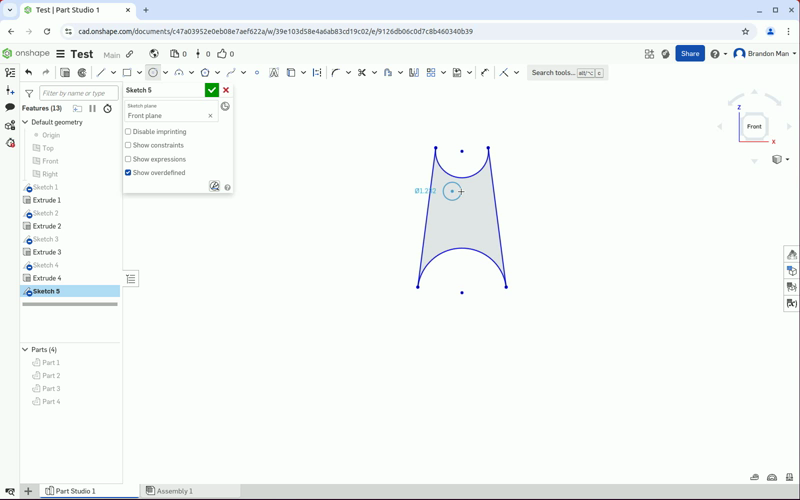
scroll(6)
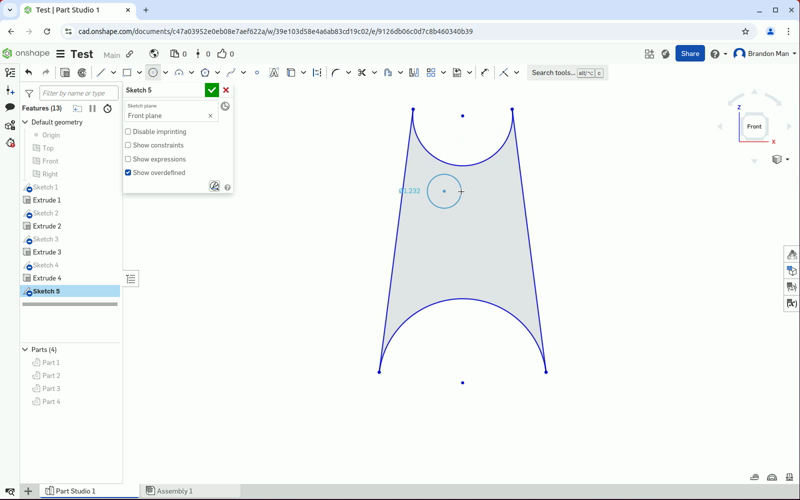
scroll(6)
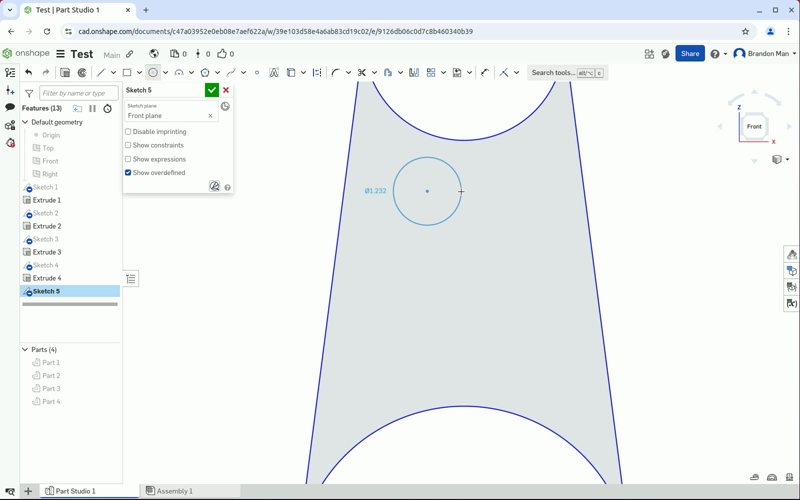
click(461, 191)
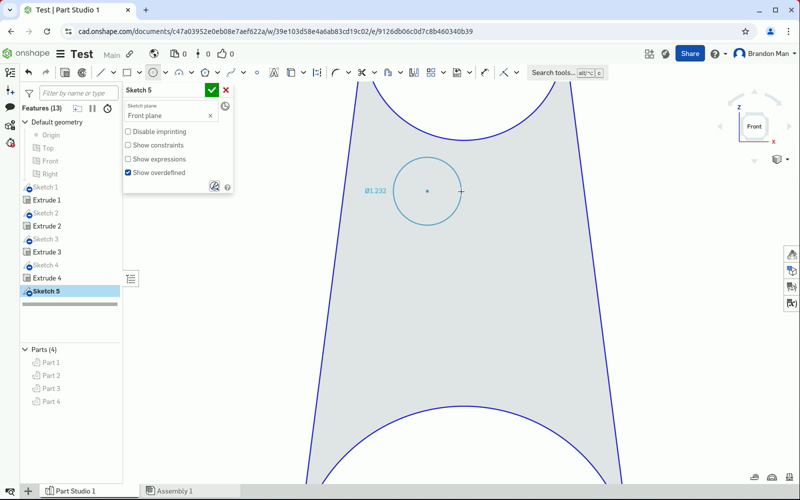
scroll(-6)
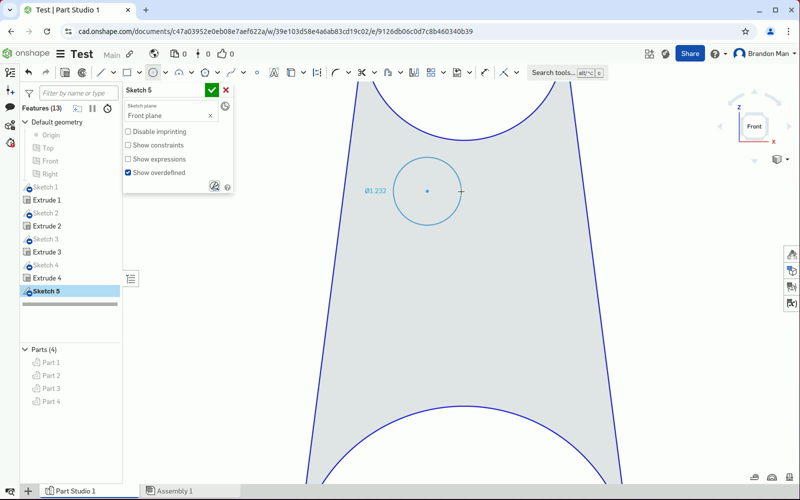
scroll(-6)
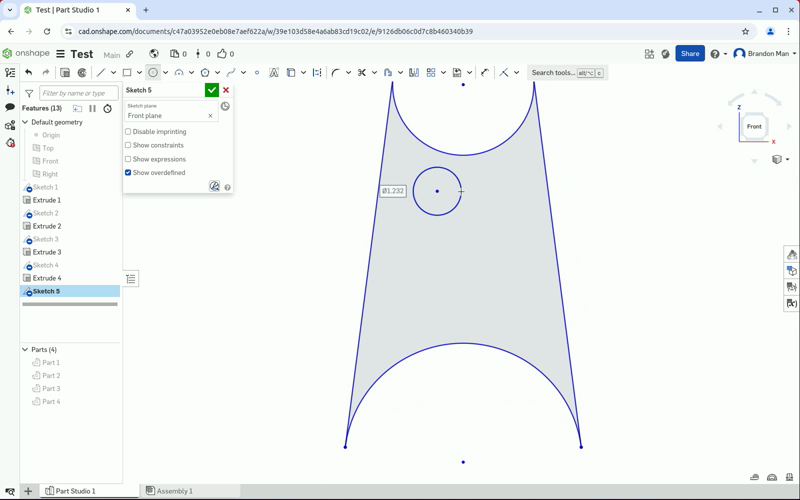
scroll(-6)
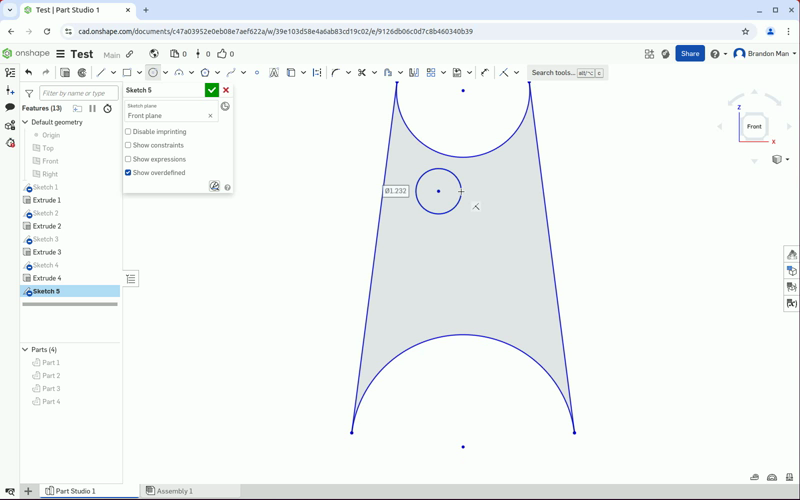
scroll(-6)
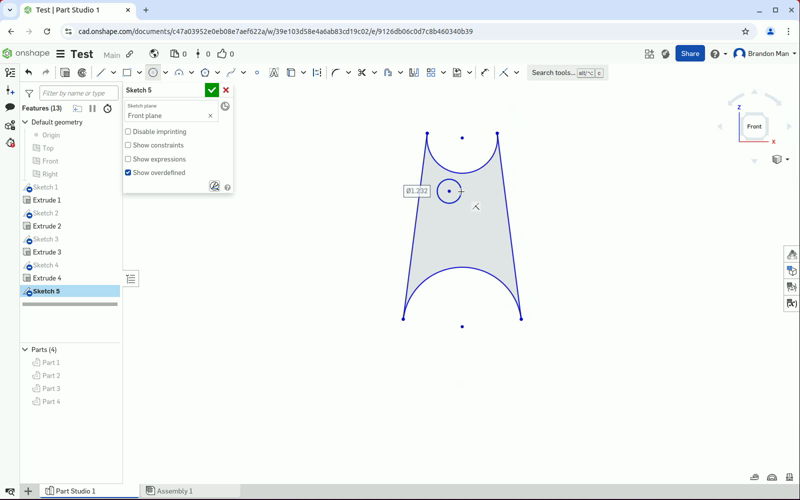
scroll(-6)
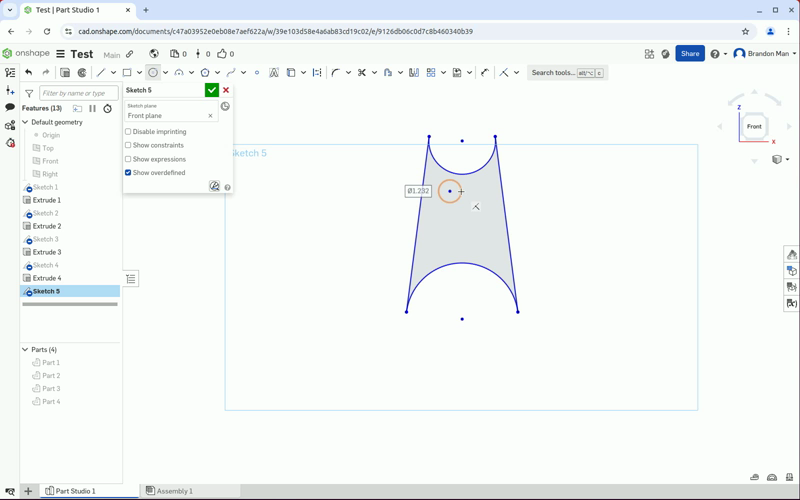
scroll(-6)
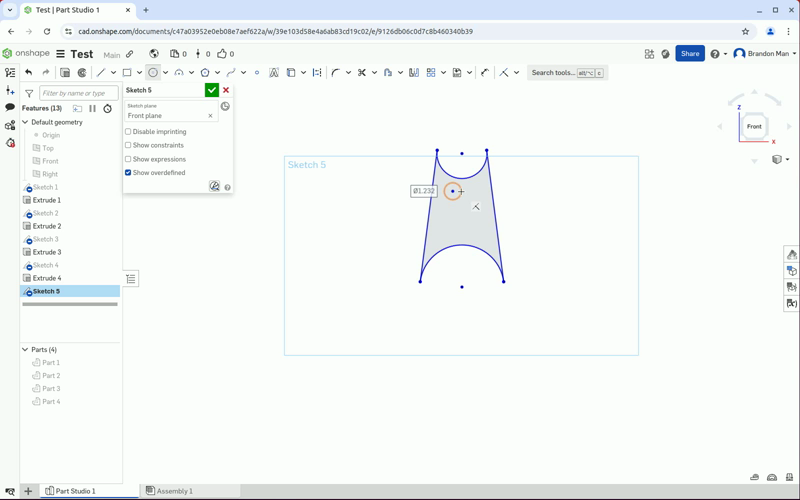
scroll(-6)
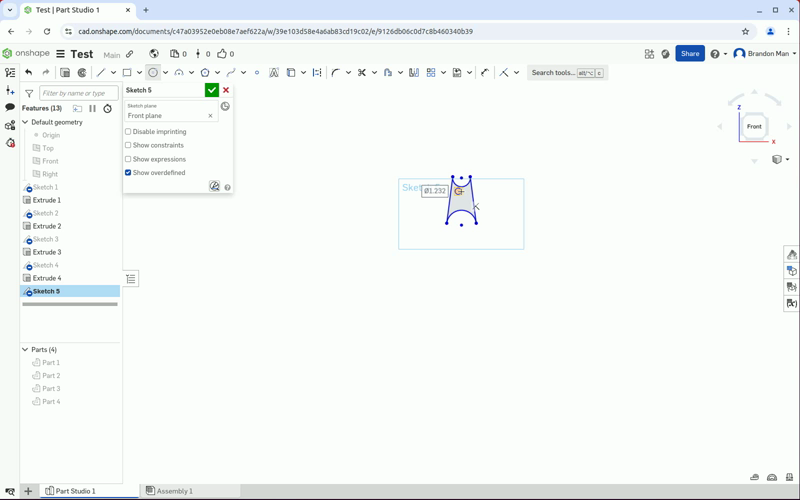
key(esc)
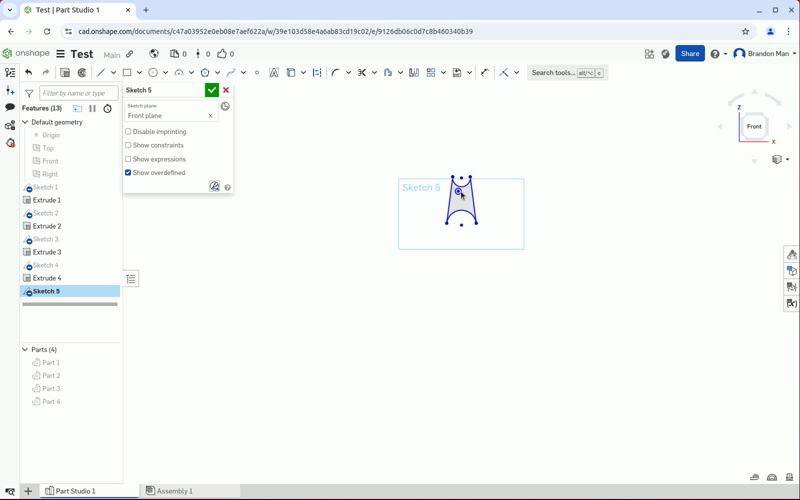
mouse_move(460, 205)
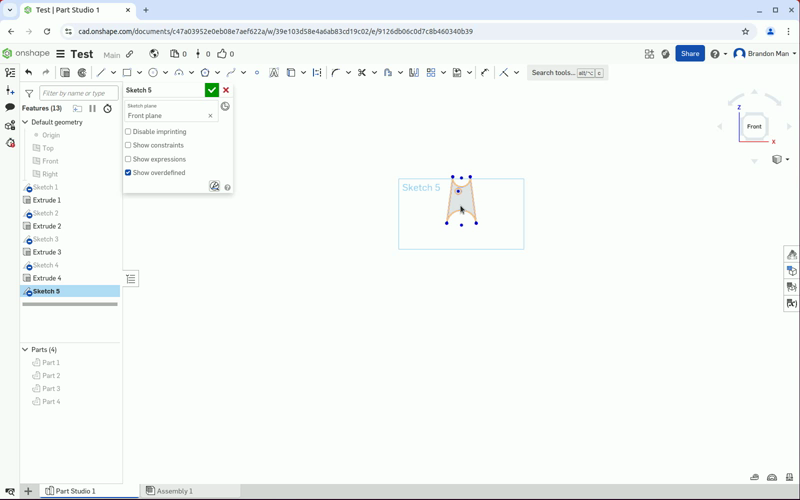
scroll(6)
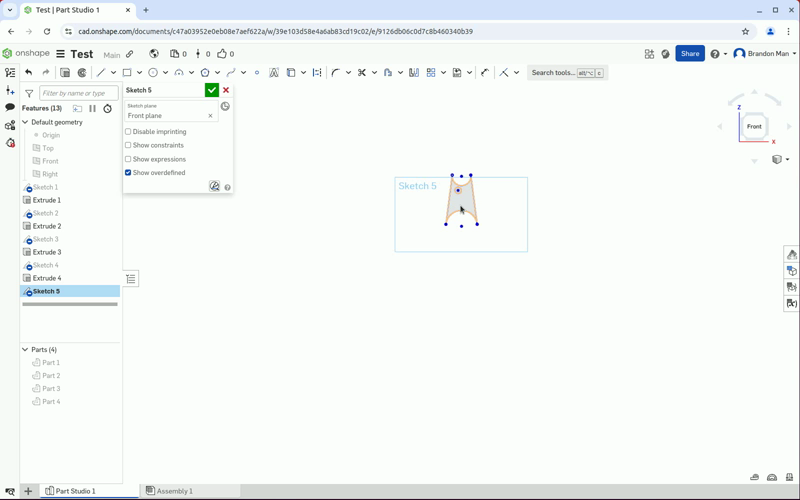
scroll(6)
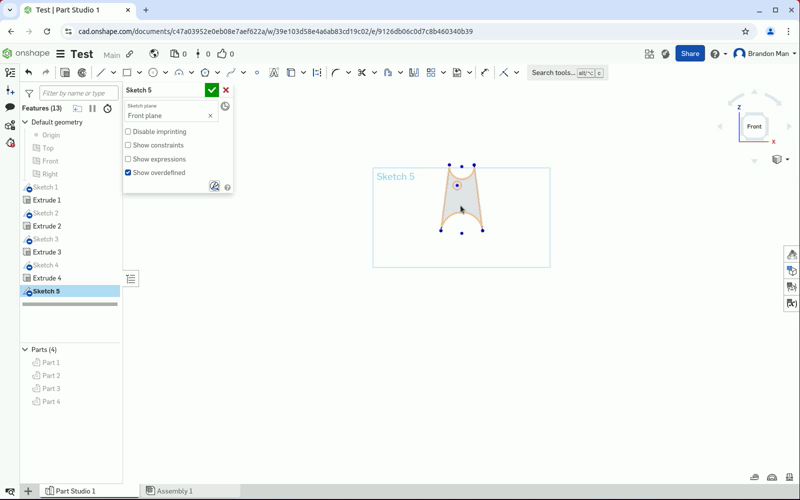
scroll(6)
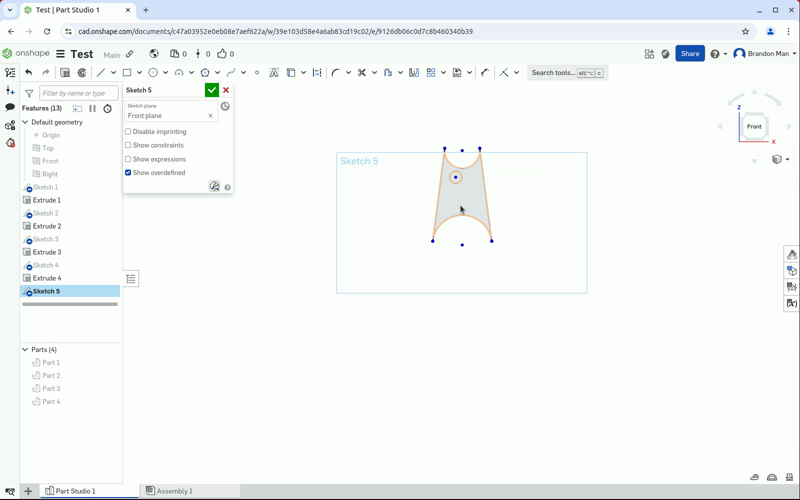
scroll(6)
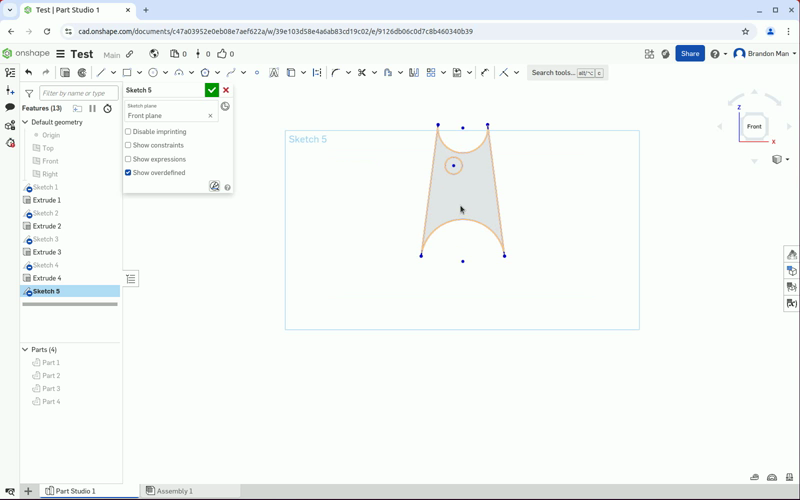
scroll(6)
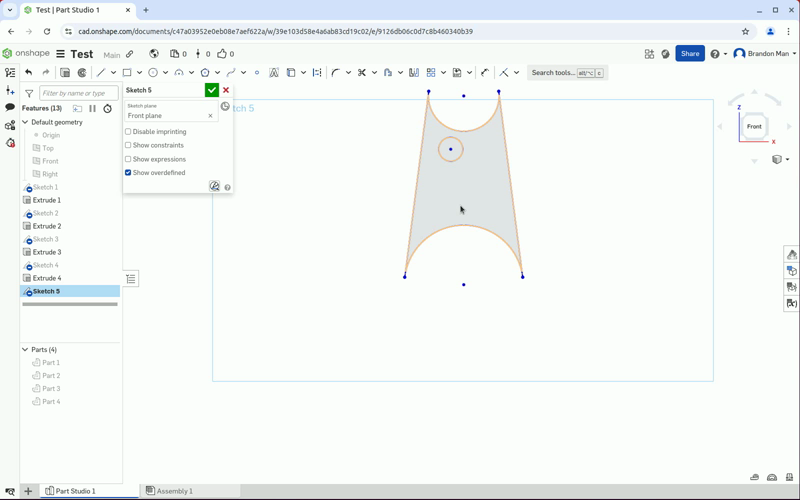
scroll(6)
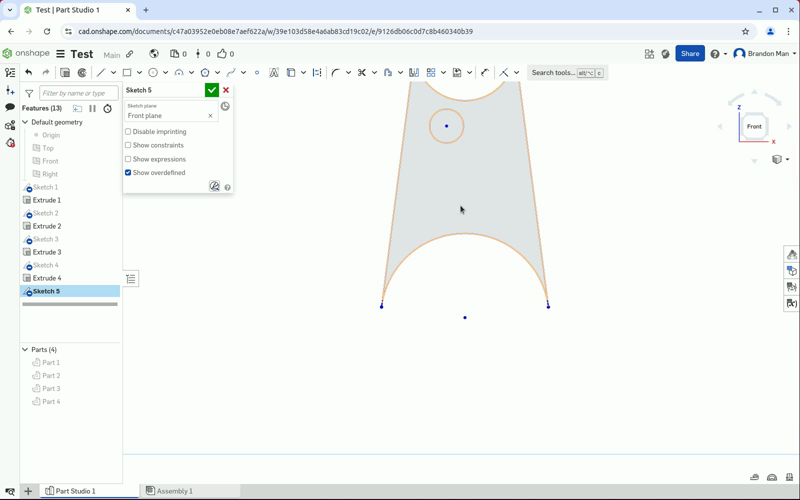
scroll(6)
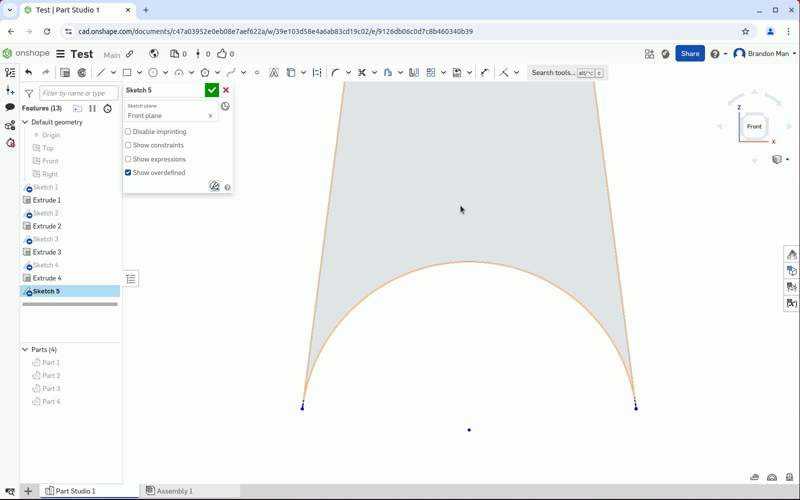
click(460, 205)
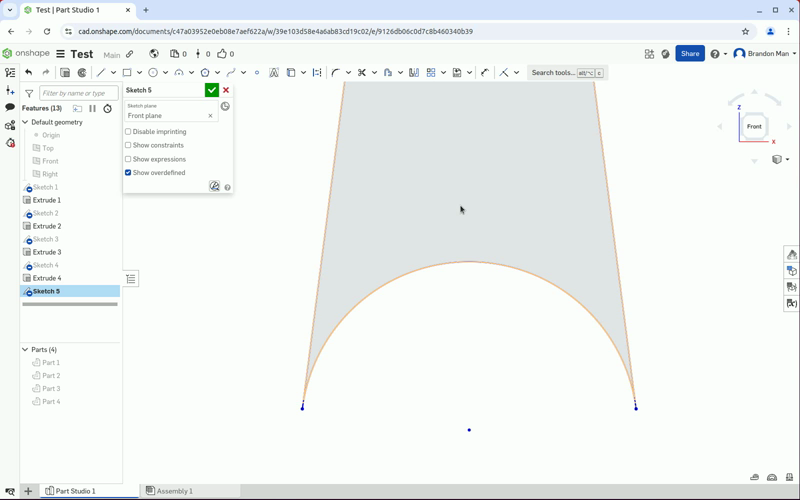
scroll(-6)
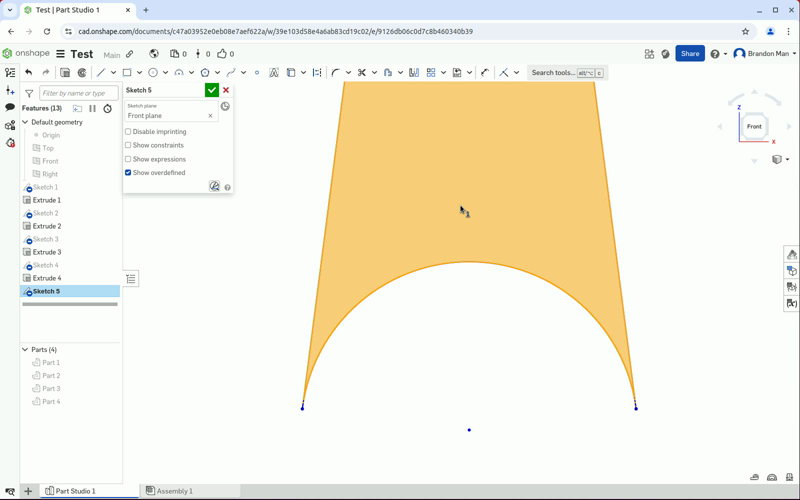
scroll(-6)
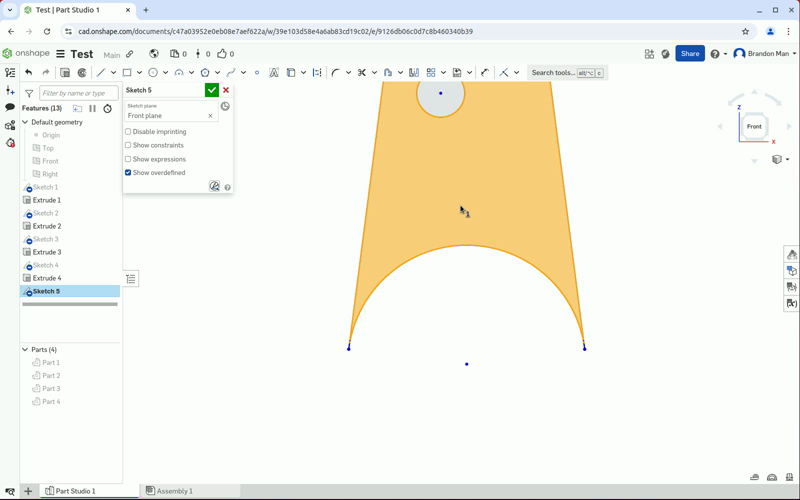
scroll(-6)
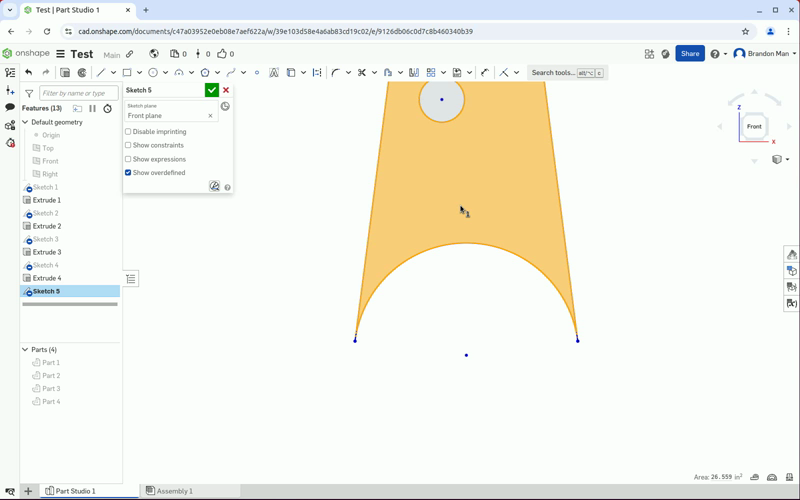
scroll(-6)
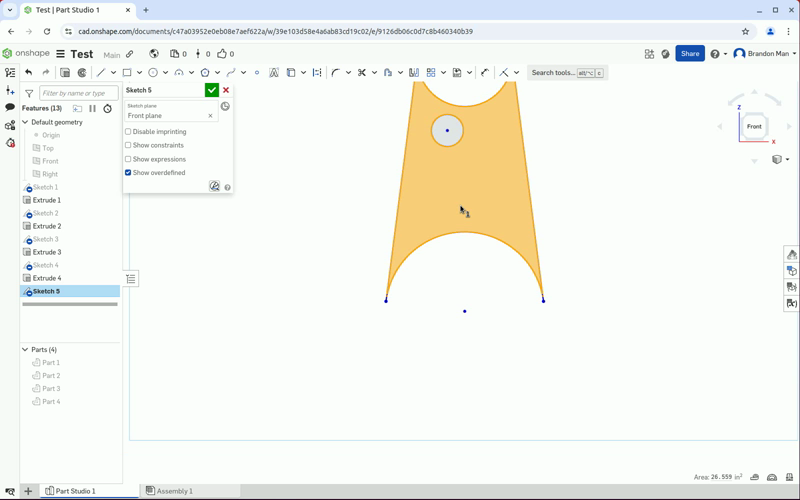
scroll(-6)
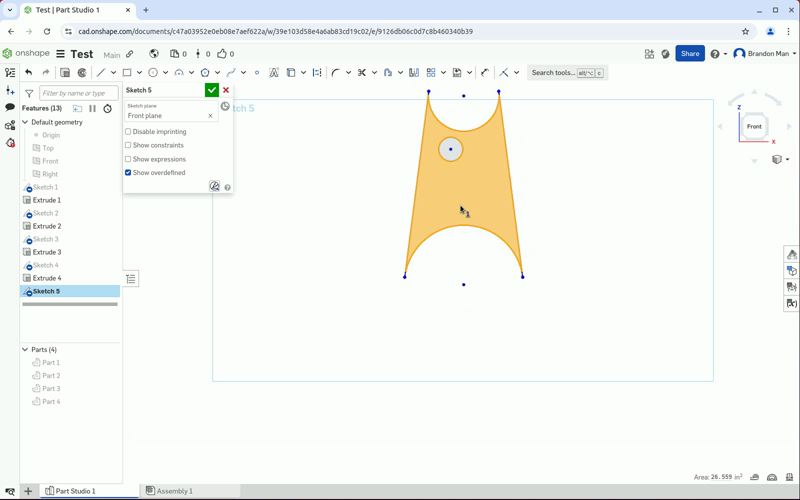
scroll(-6)
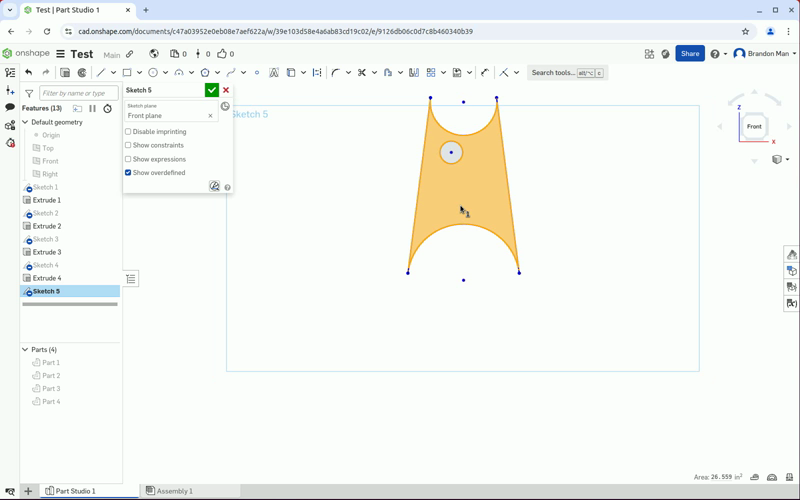
scroll(-6)
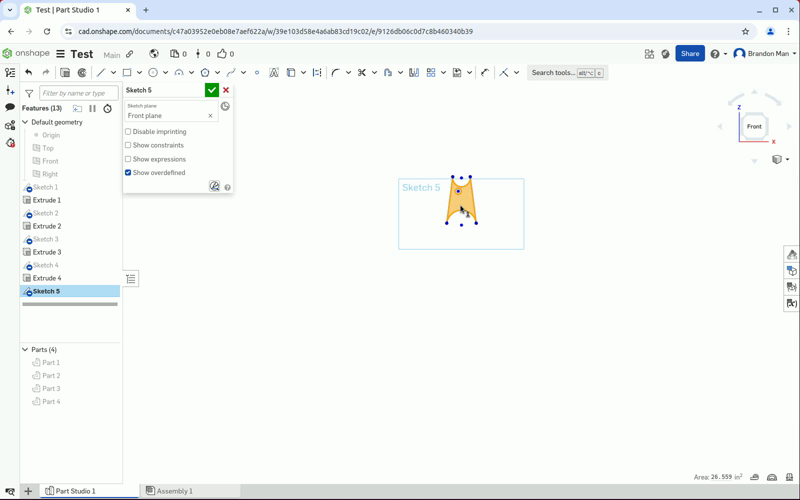
mouse_move(73, 352)
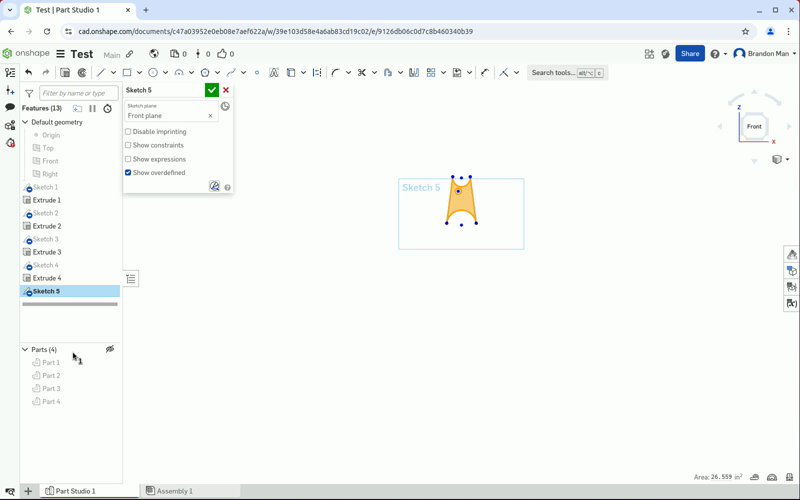
key(shift+y)
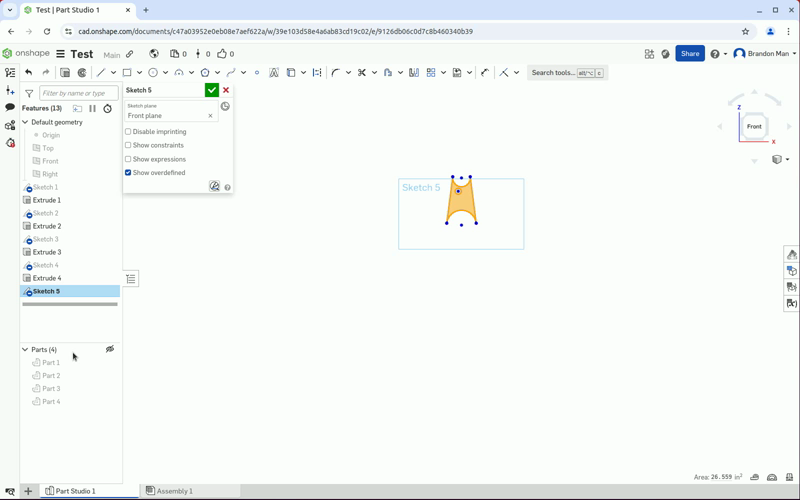
key(shift+e)
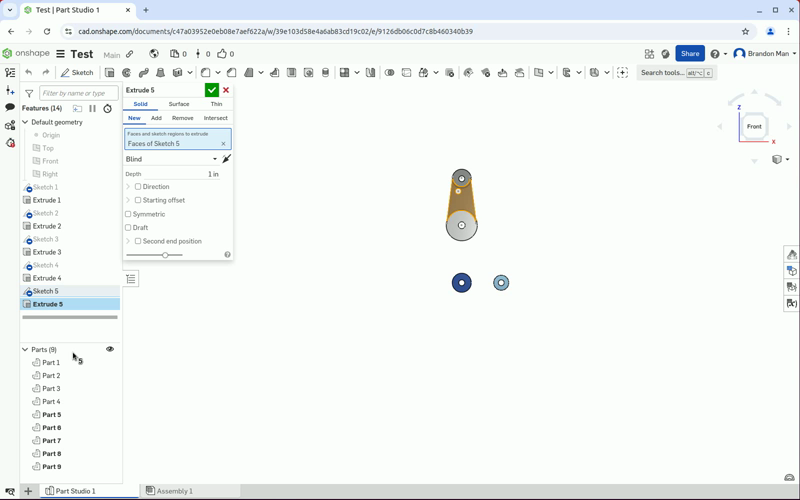
mouse_move(143, 106)
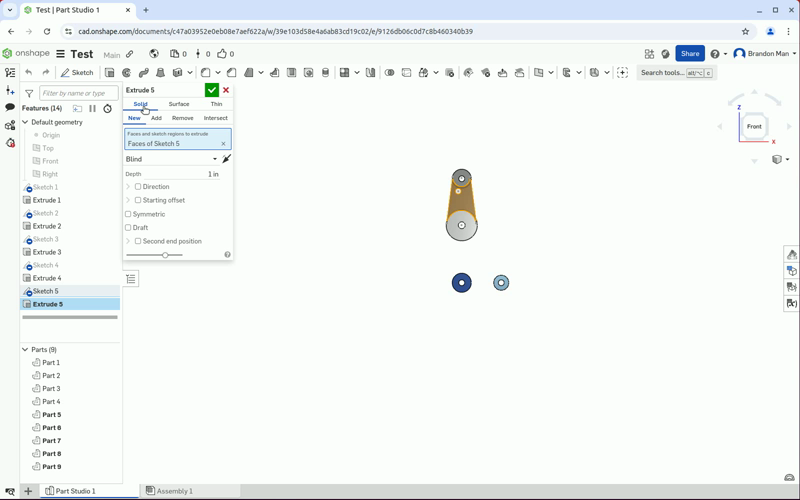
click(143, 106)
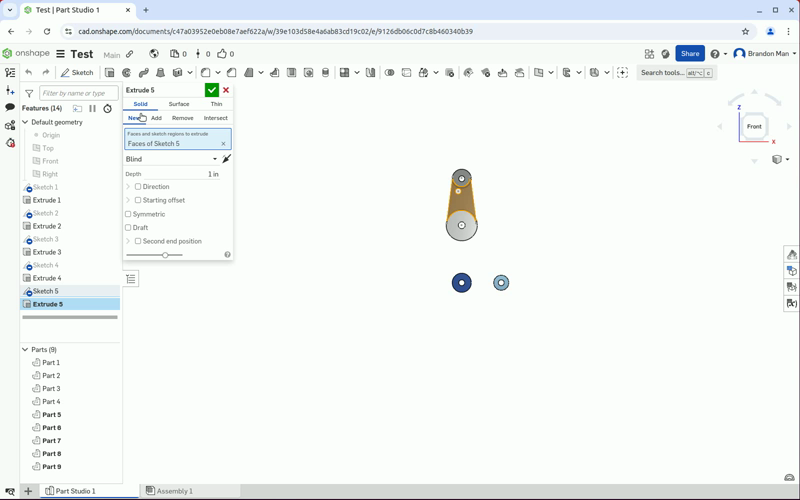
mouse_move(137, 120)
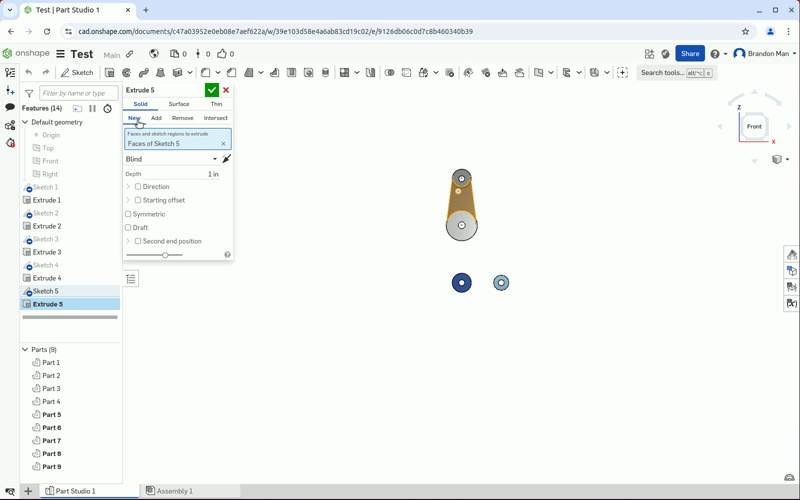
click(137, 120)
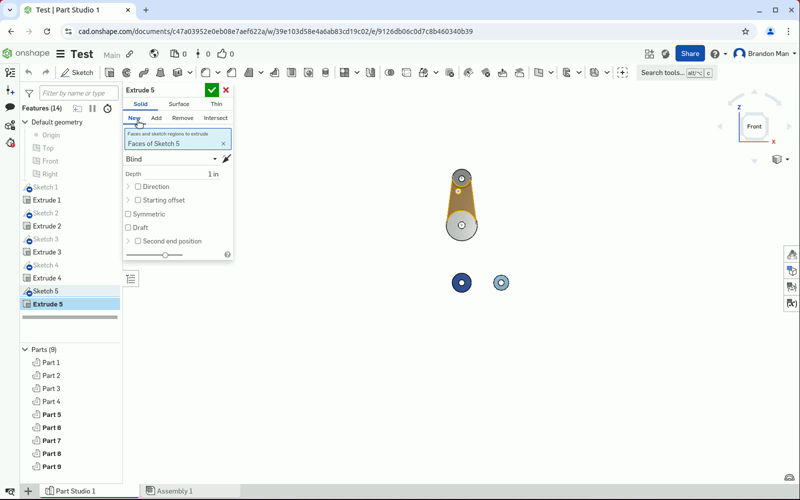
key(tab, 4)
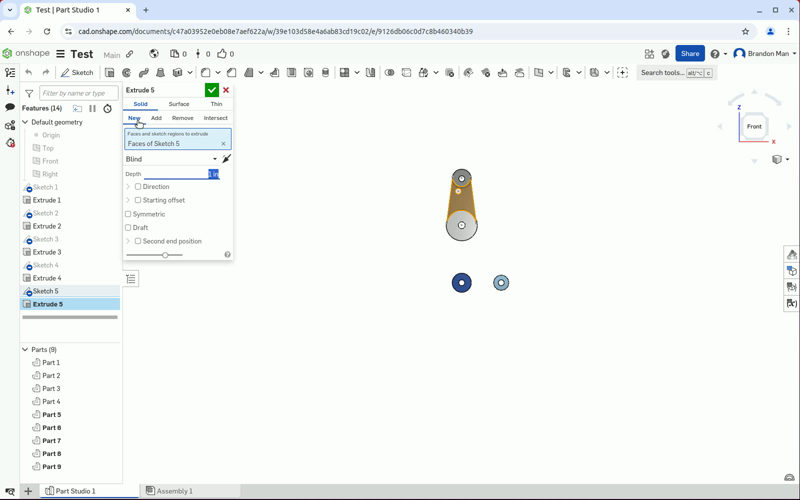
text(0.481)
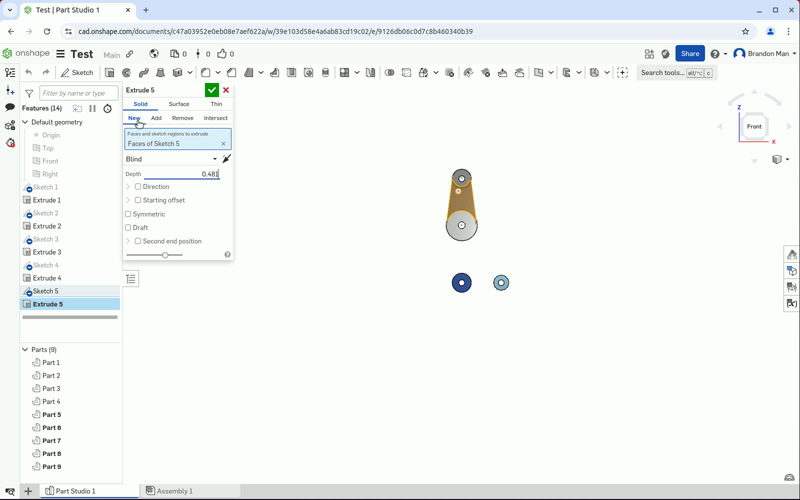
key(enter)
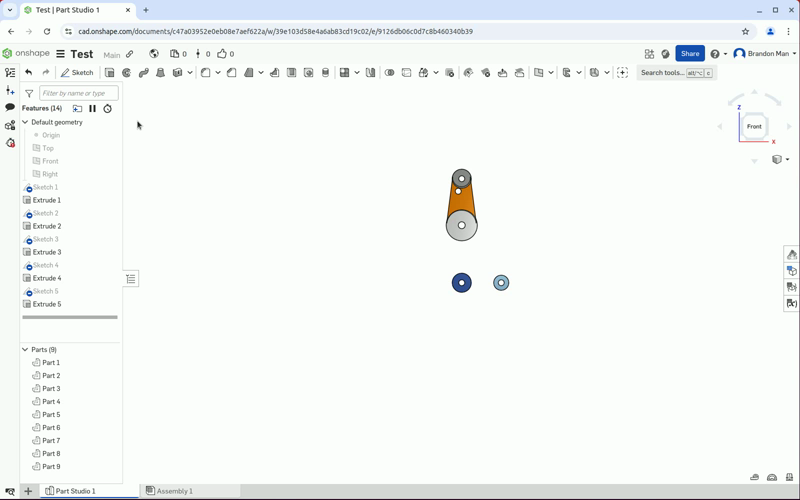
key(shift+h)
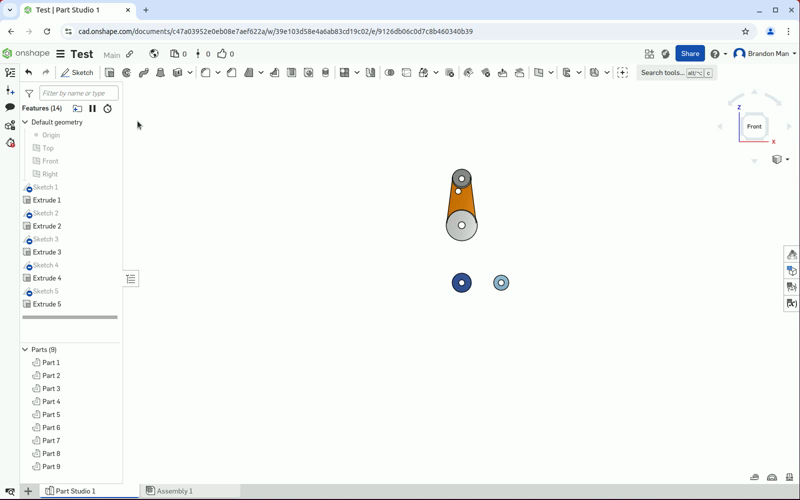
key(shift+h)
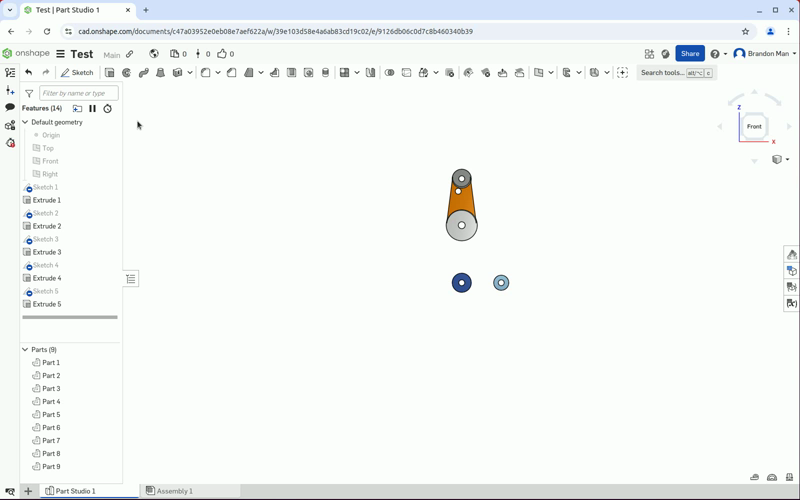
mouse_move(73, 189)
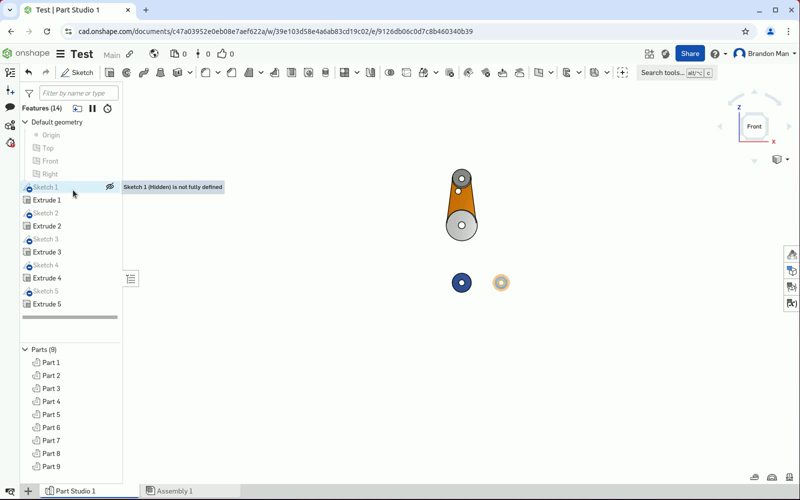
click(73, 189)
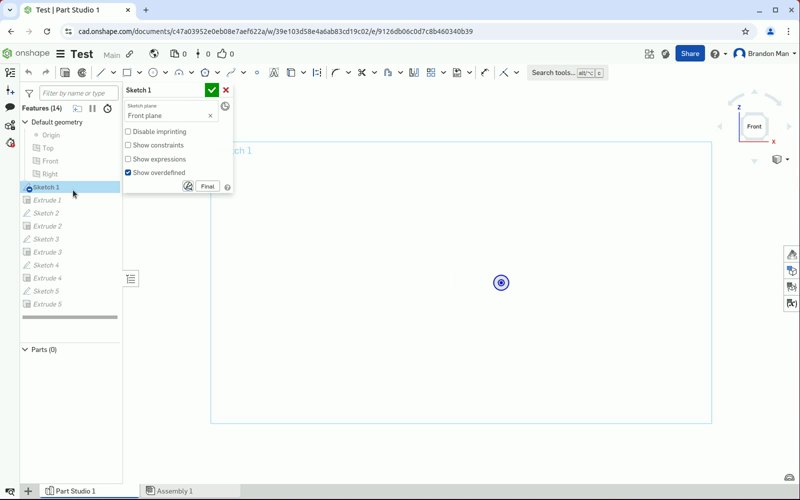
mouse_move(229, 92)
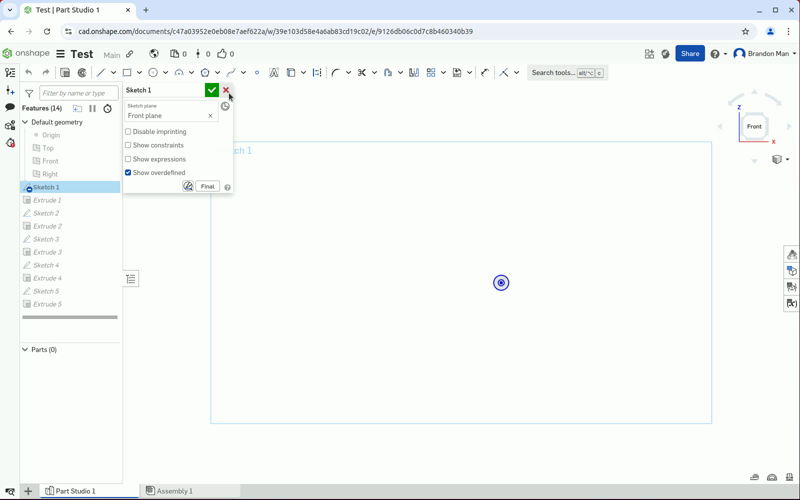
click(229, 92)
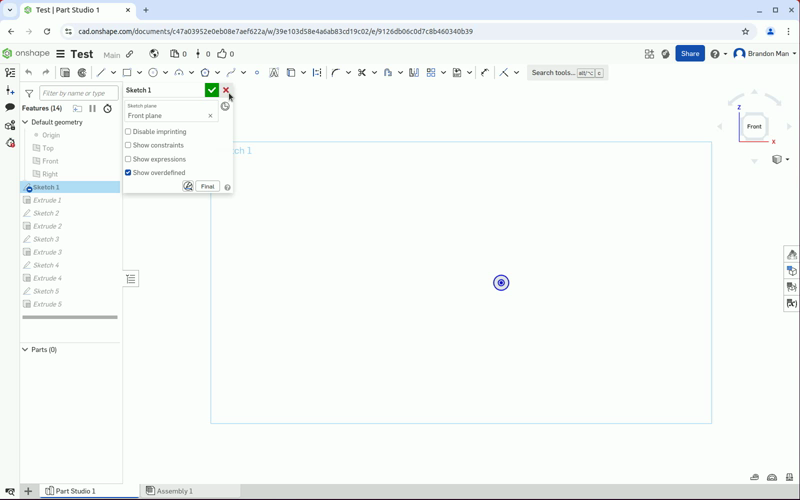
key(shift+s)
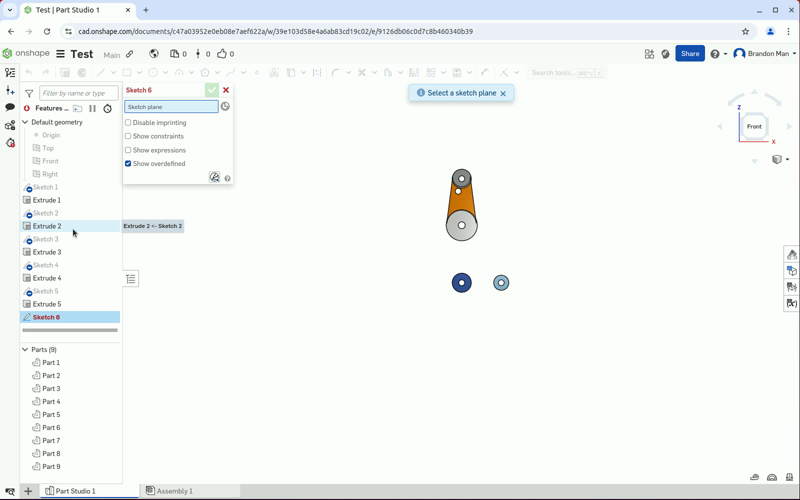
scroll(3)
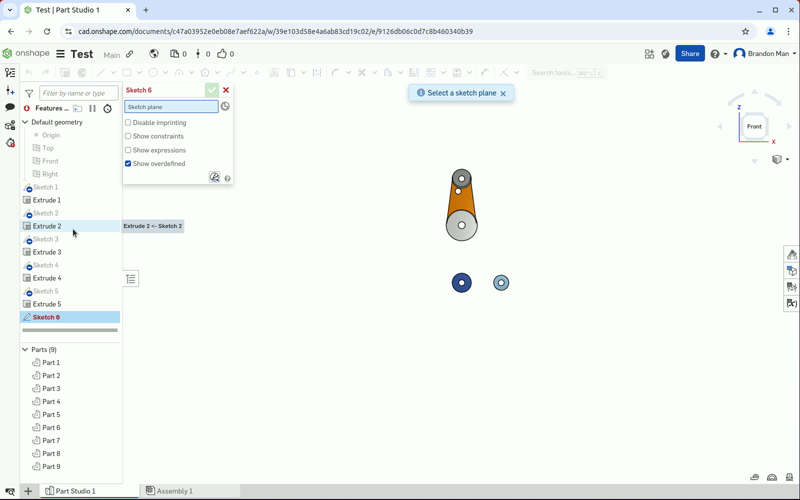
mouse_move(73, 163)
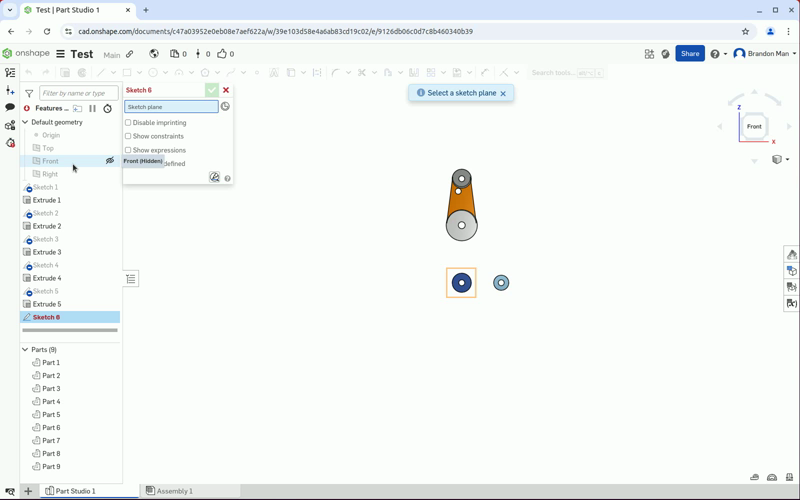
click(73, 163)
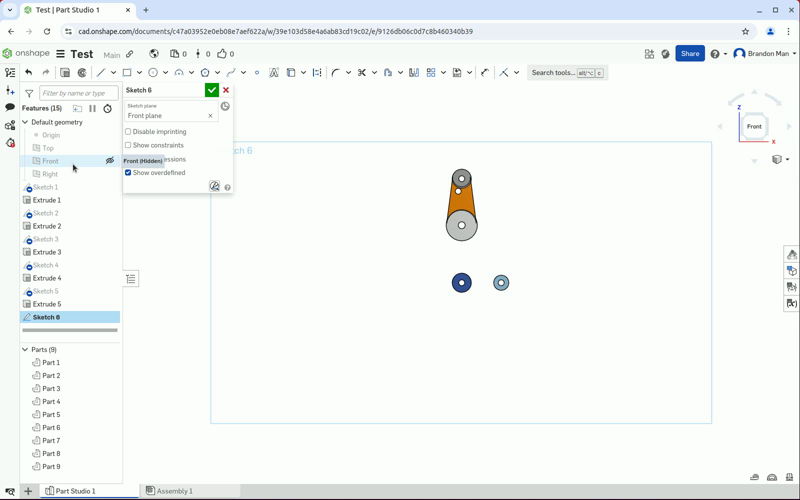
mouse_move(73, 352)
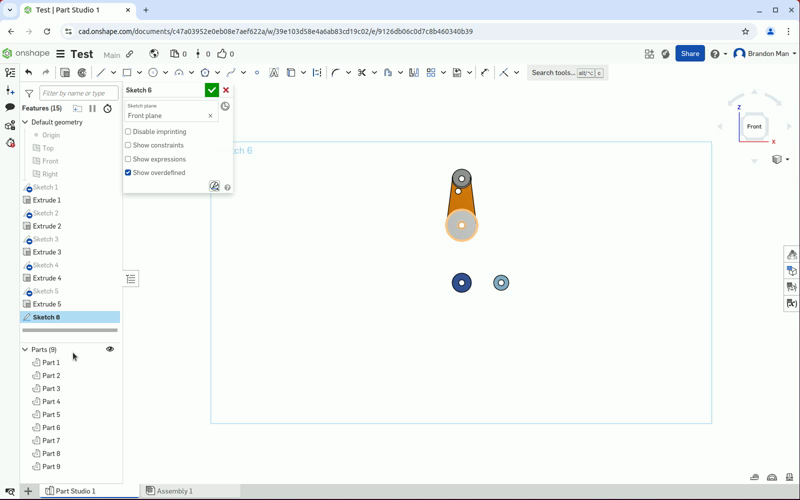
key(y)
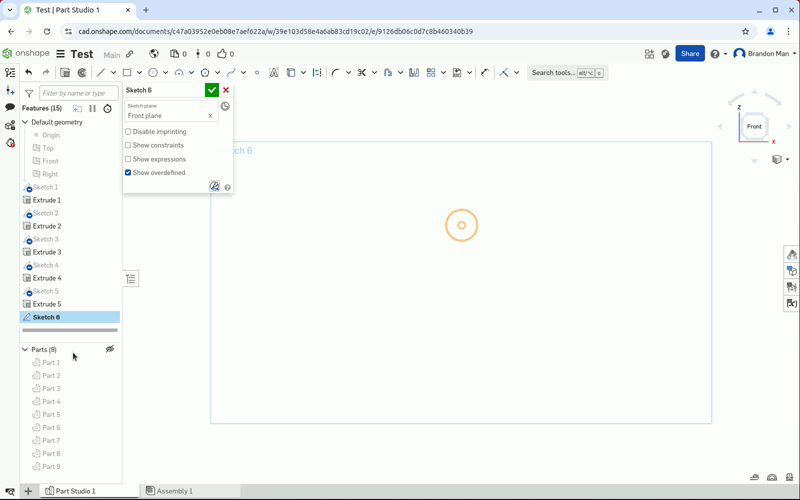
key(l)
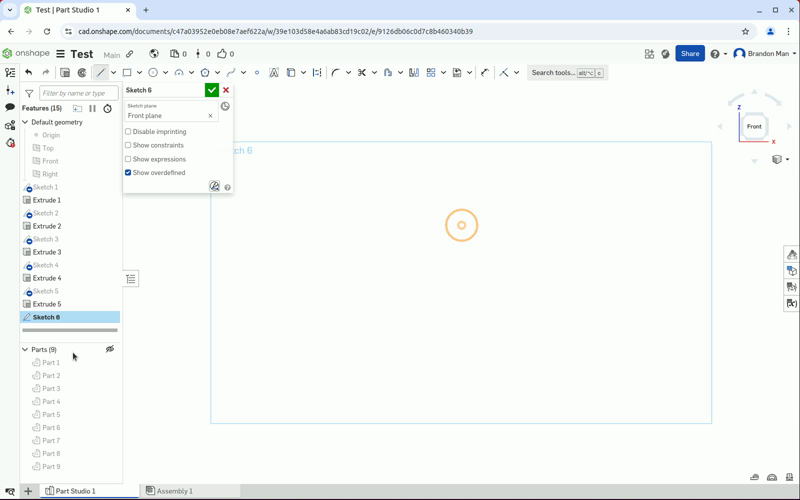
key_down(shift)
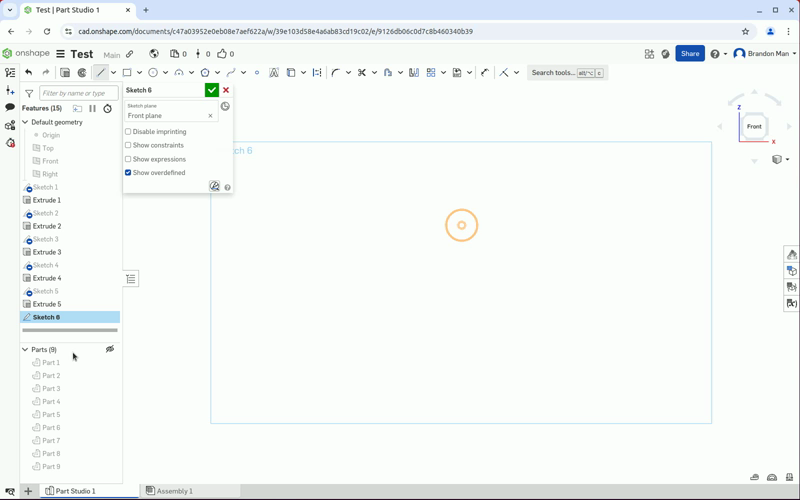
mouse_move(446, 226)
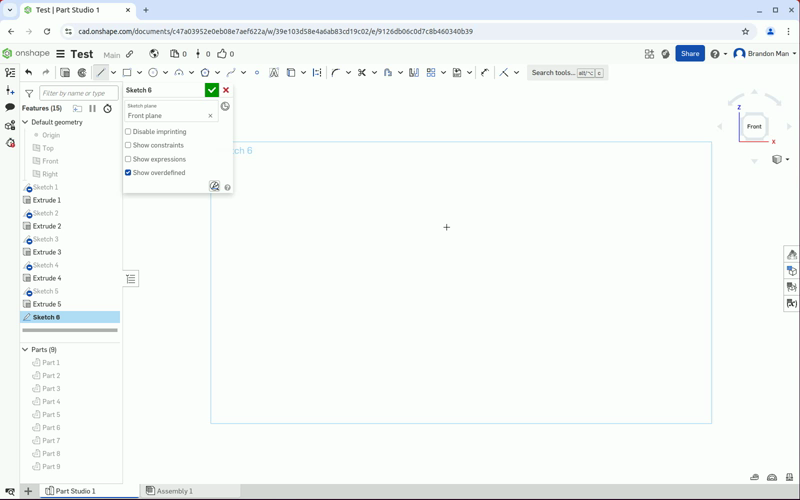
click(446, 226)
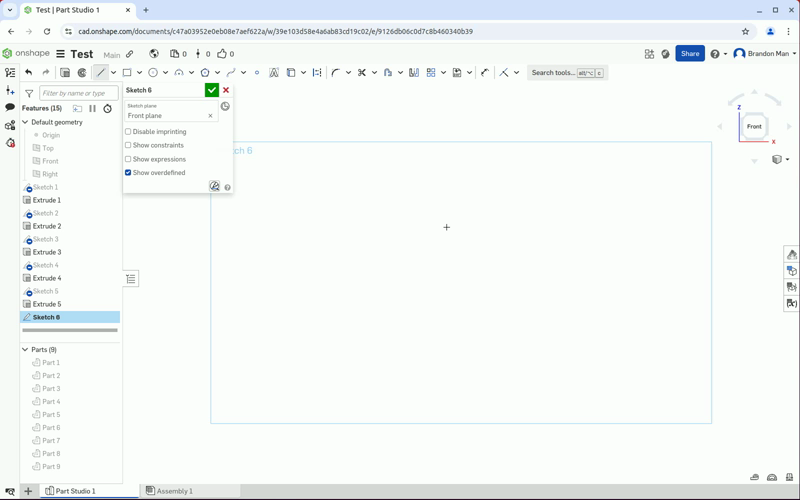
key_up(shift)
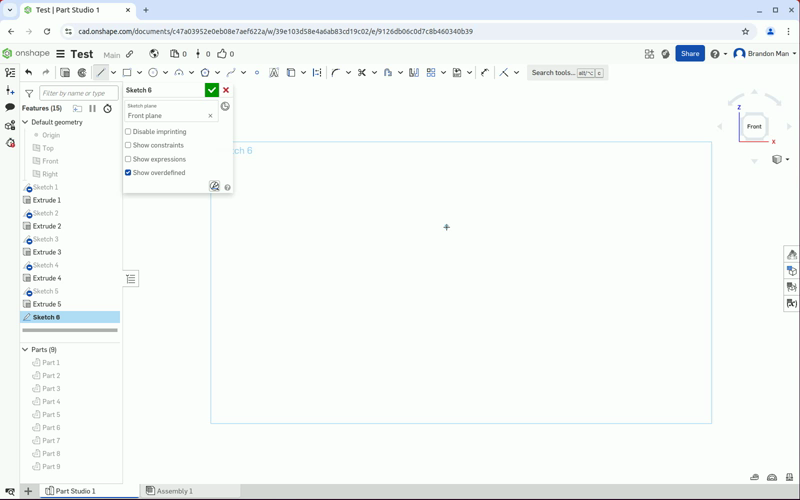
key_down(shift)
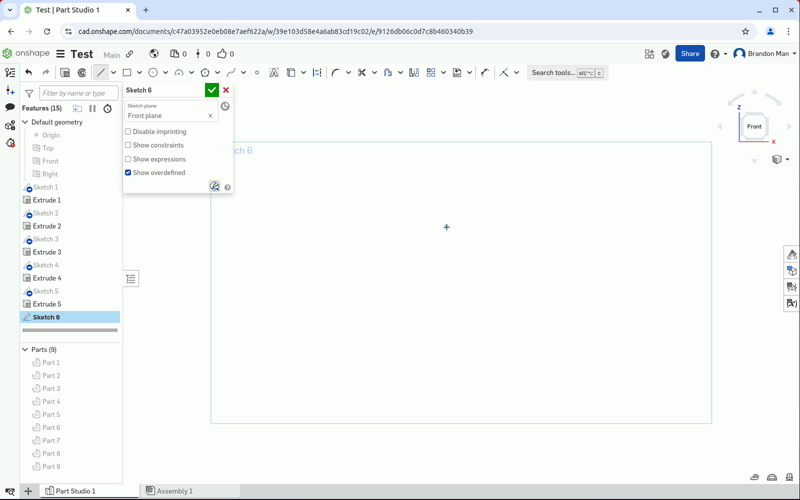
mouse_move(476, 226)
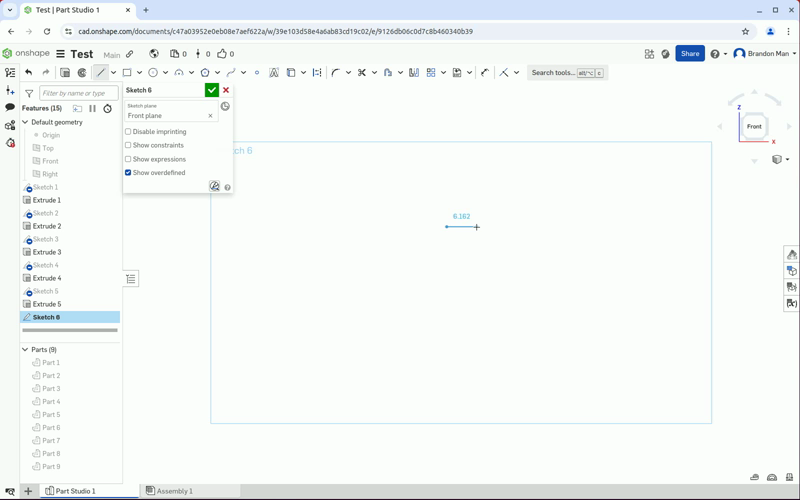
mouse_move(452, 284)
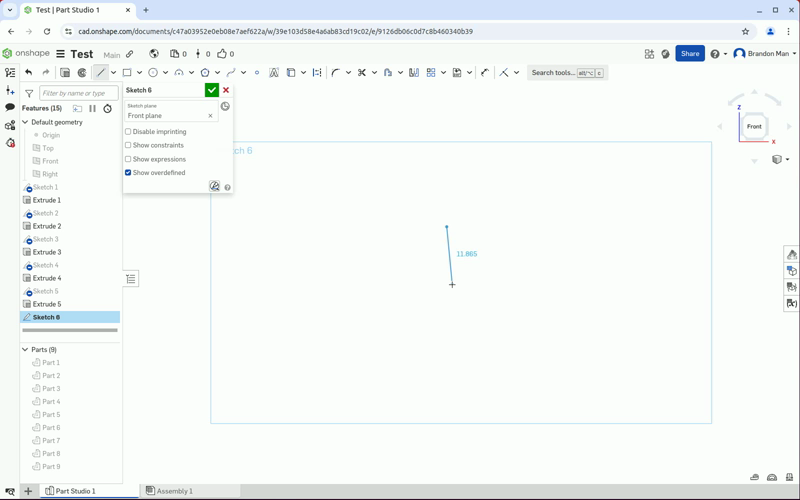
click(452, 284)
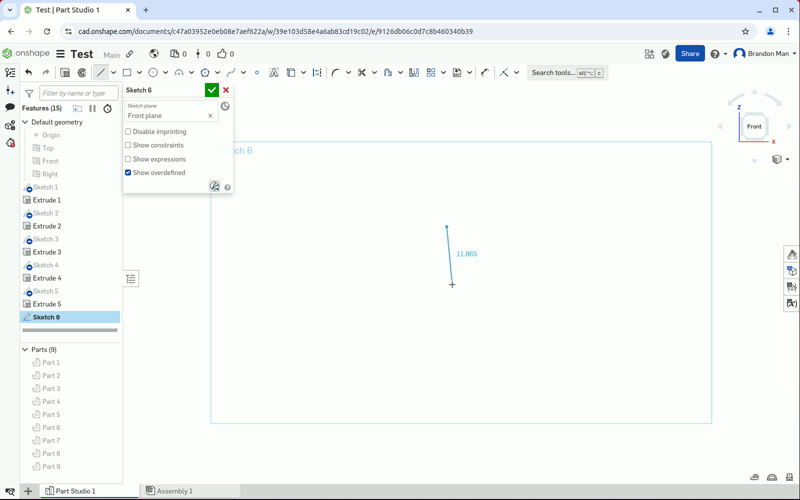
key_up(shift)
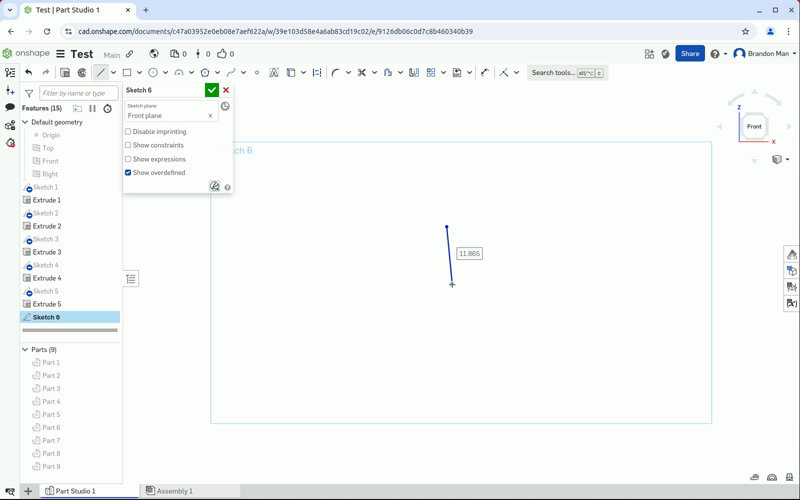
key(esc)
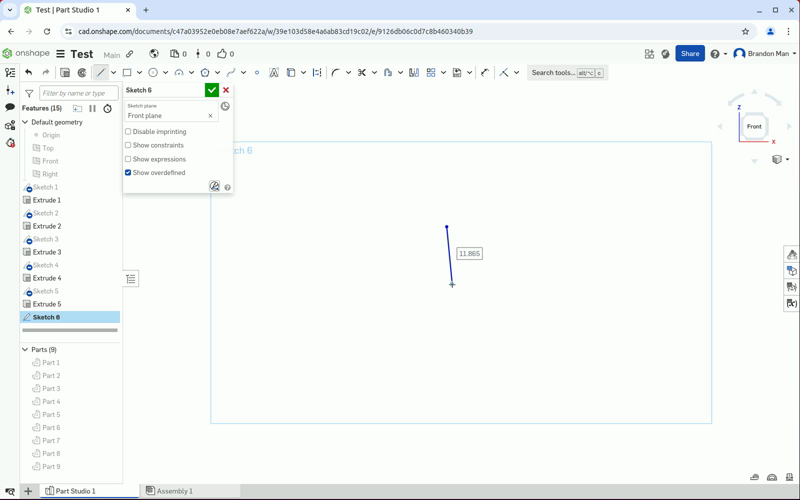
key(a)
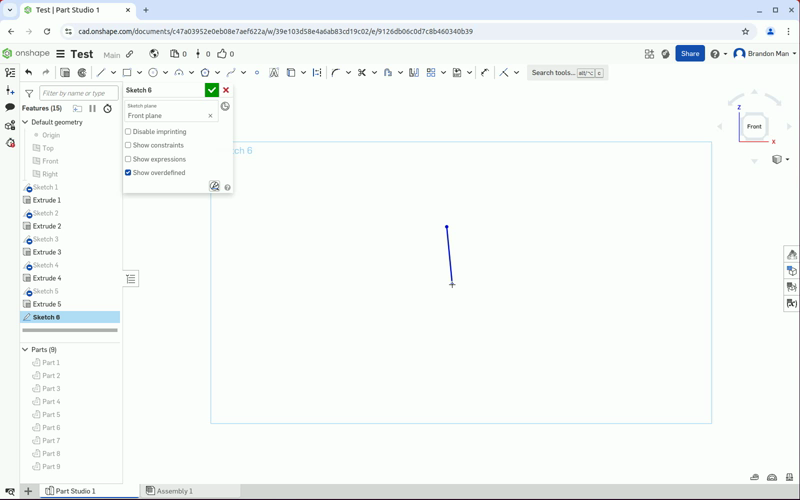
mouse_move(452, 284)
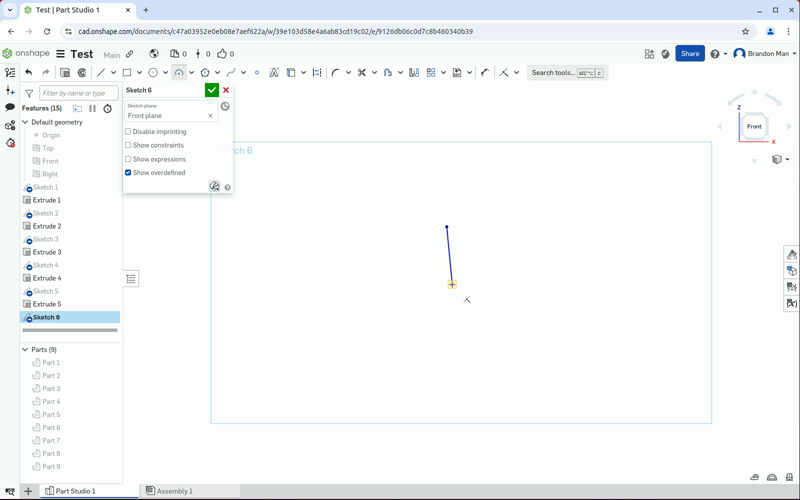
click(452, 284)
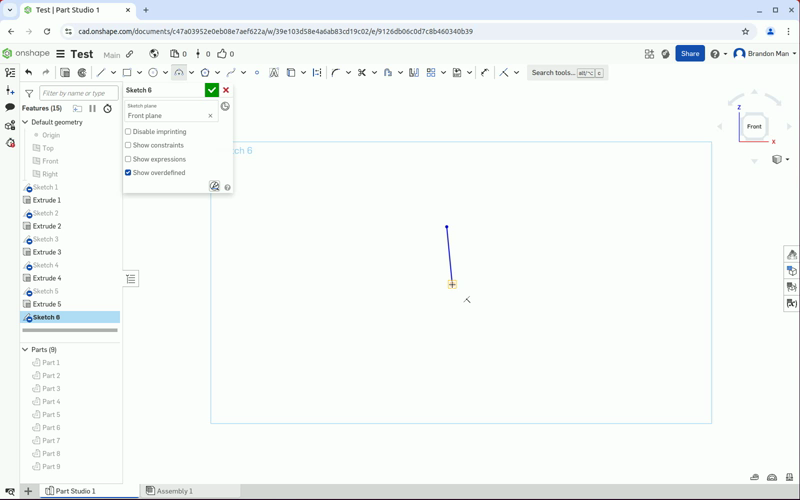
key_down(shift)
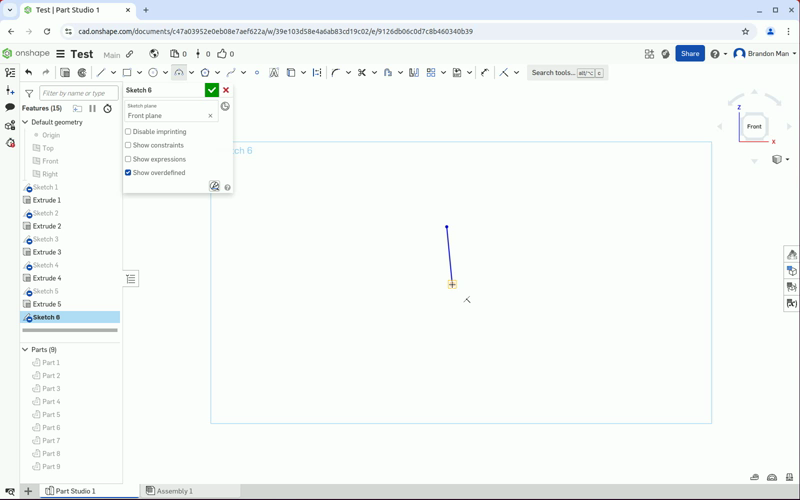
mouse_move(461, 291)
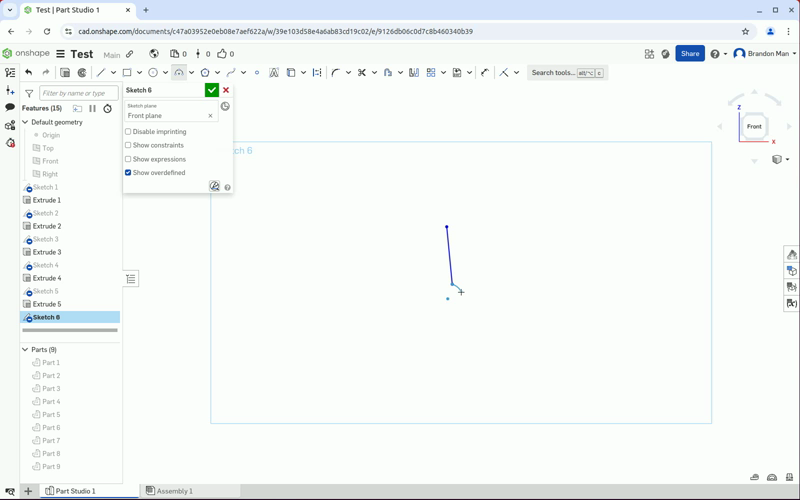
click(461, 291)
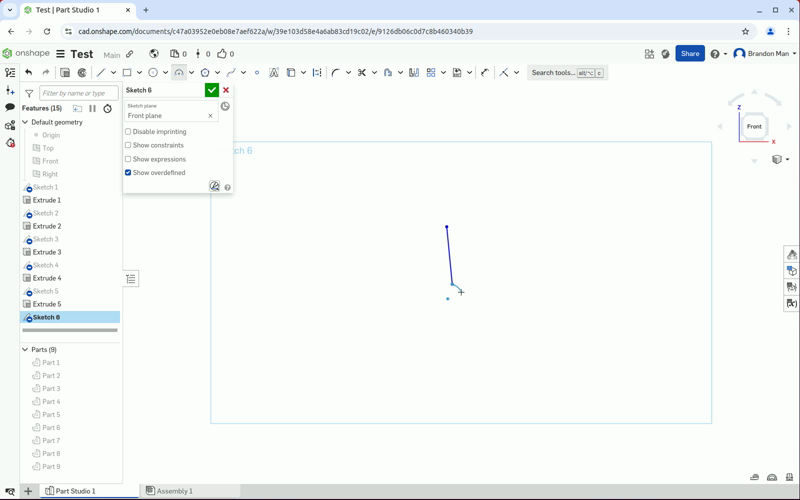
mouse_move(466, 276)
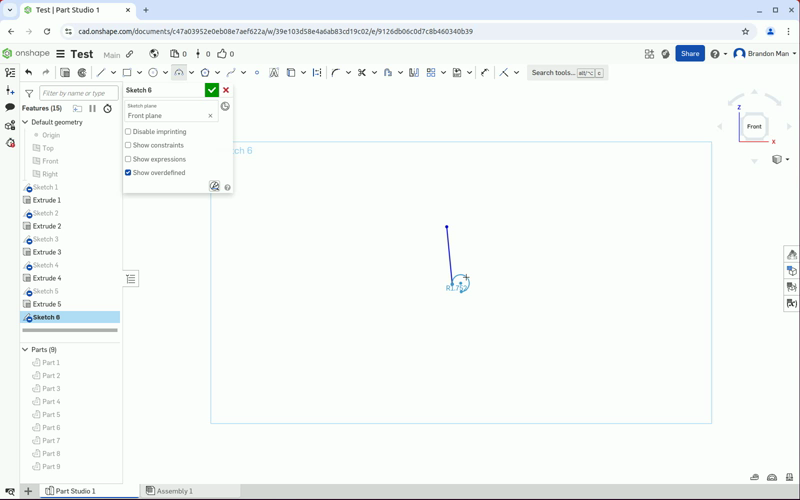
click(466, 276)
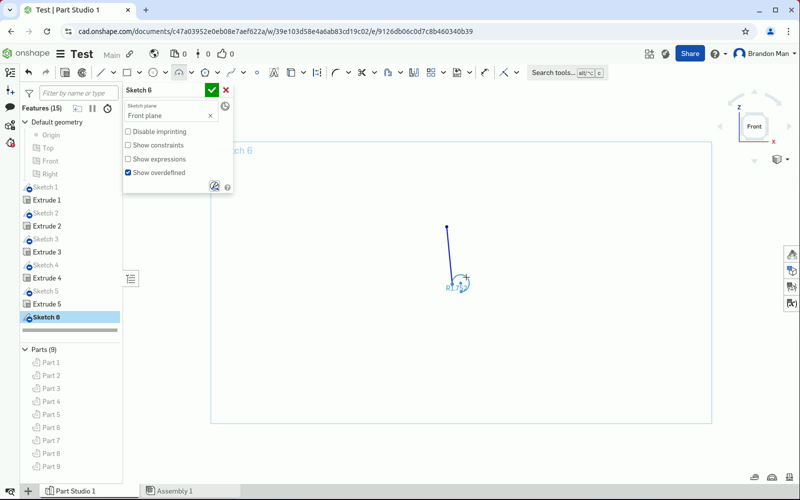
key_up(shift)
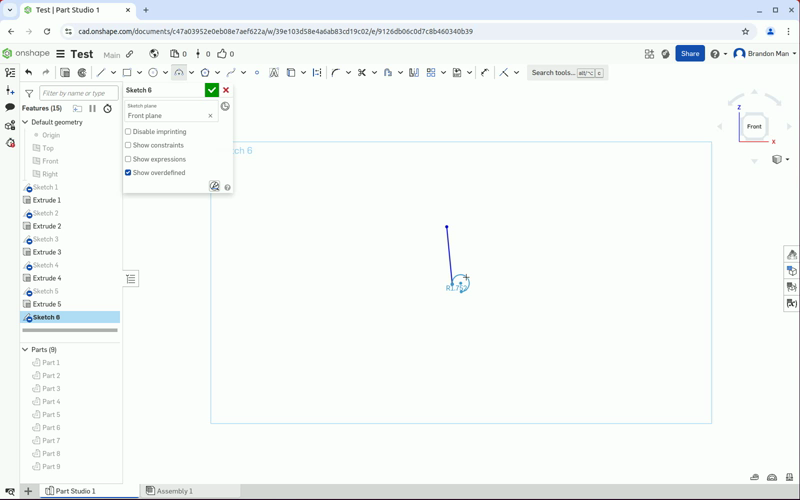
key(esc)
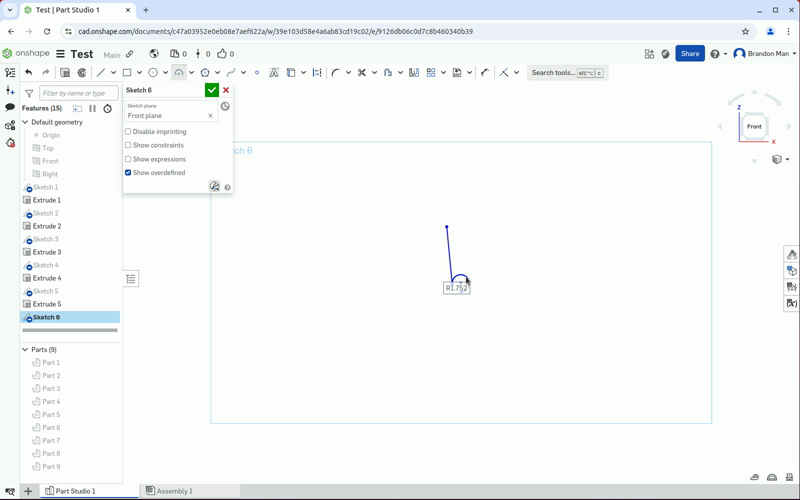
key(l)
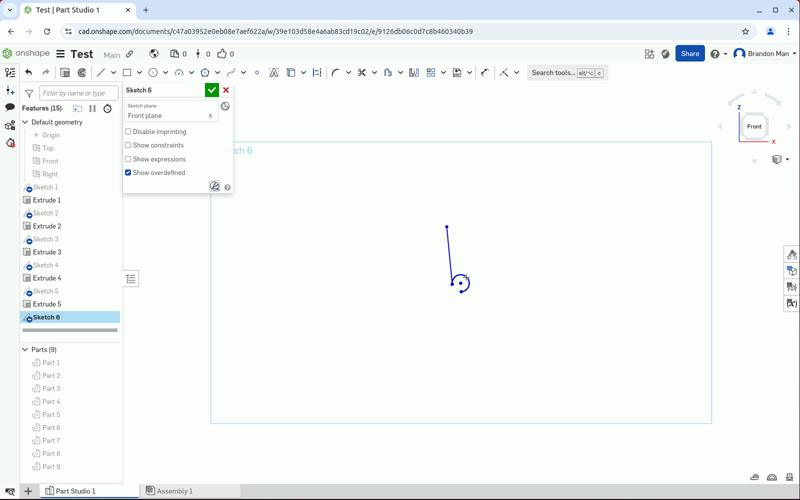
mouse_move(461, 291)
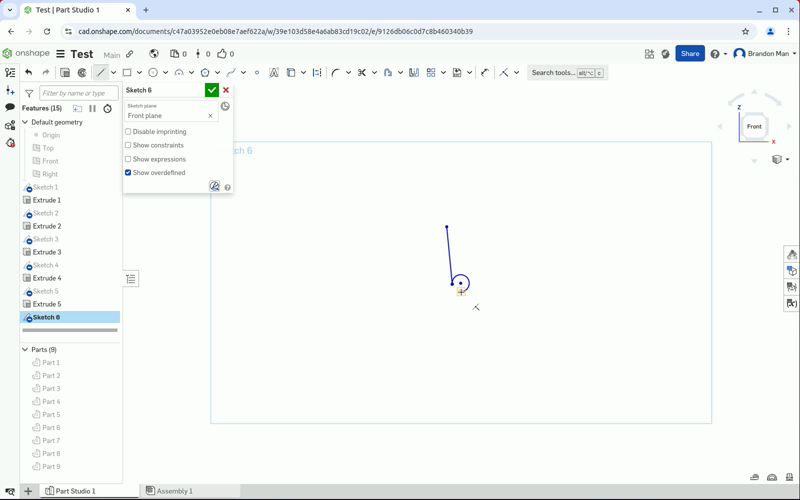
click(461, 291)
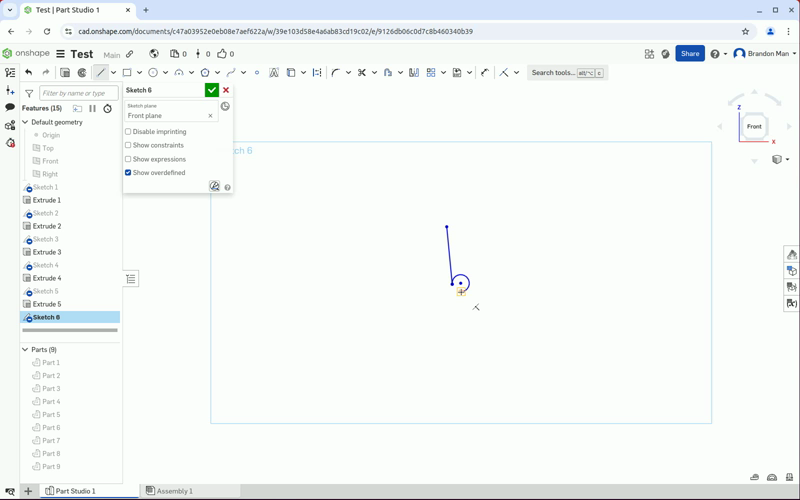
key_down(shift)
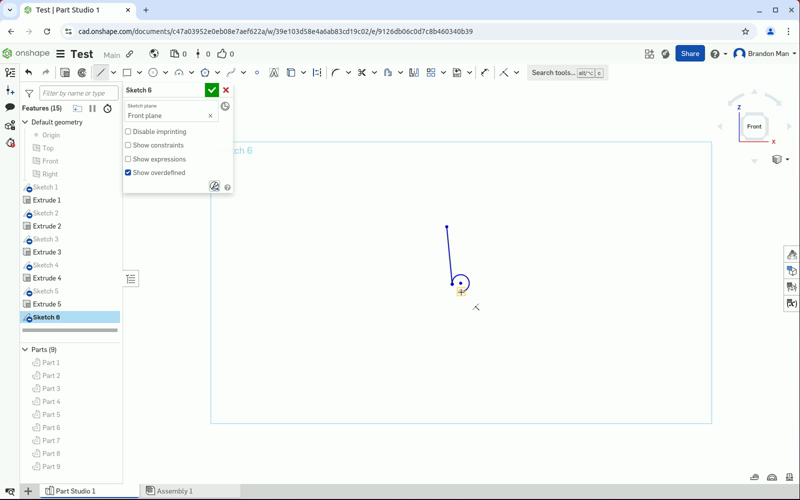
mouse_move(491, 291)
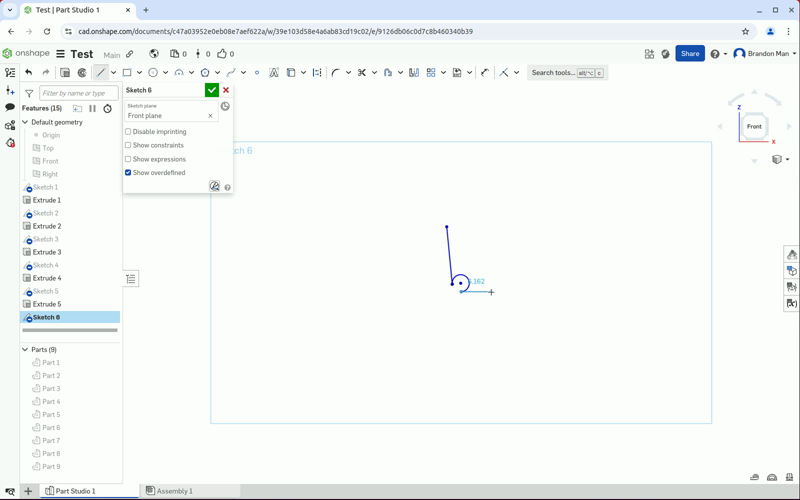
mouse_move(502, 290)
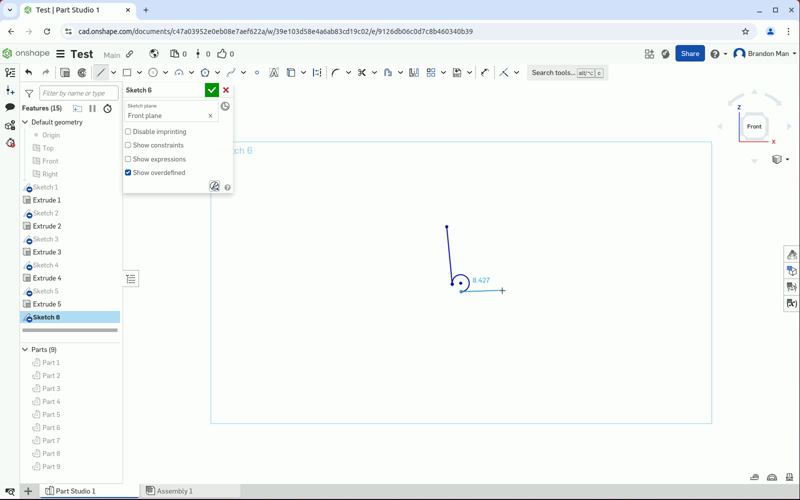
click(502, 290)
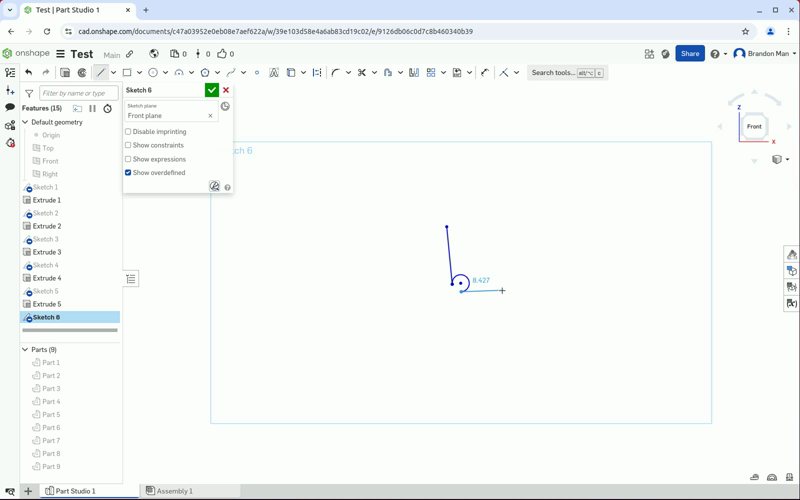
key_up(shift)
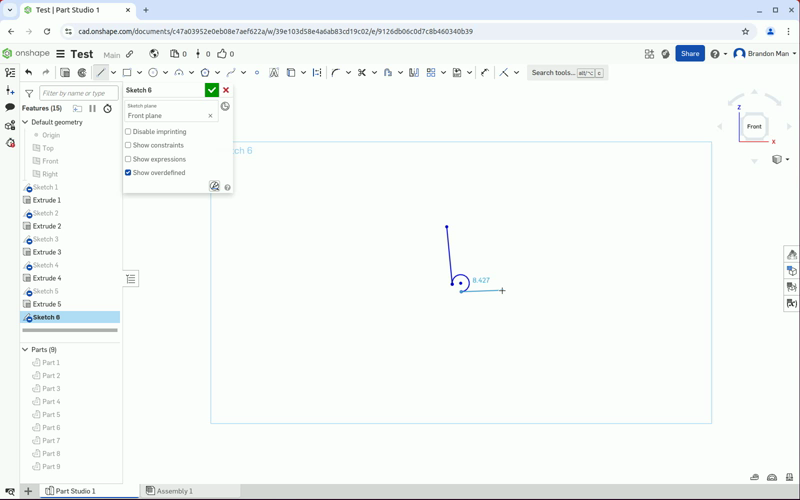
key(esc)
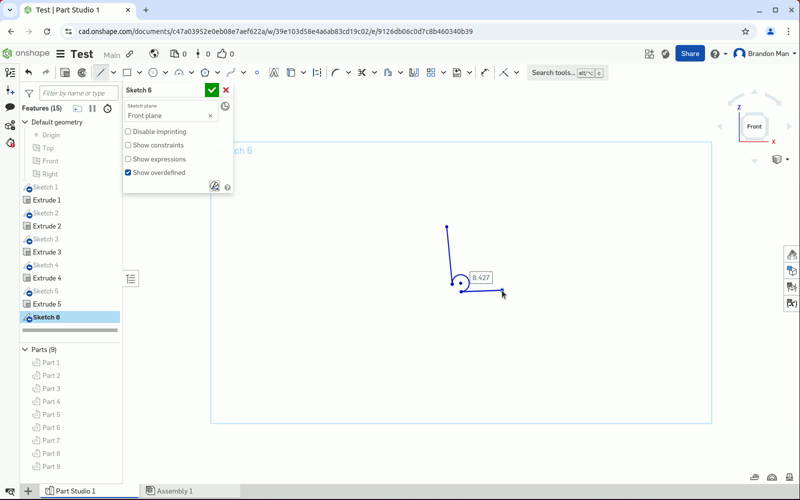
key(a)
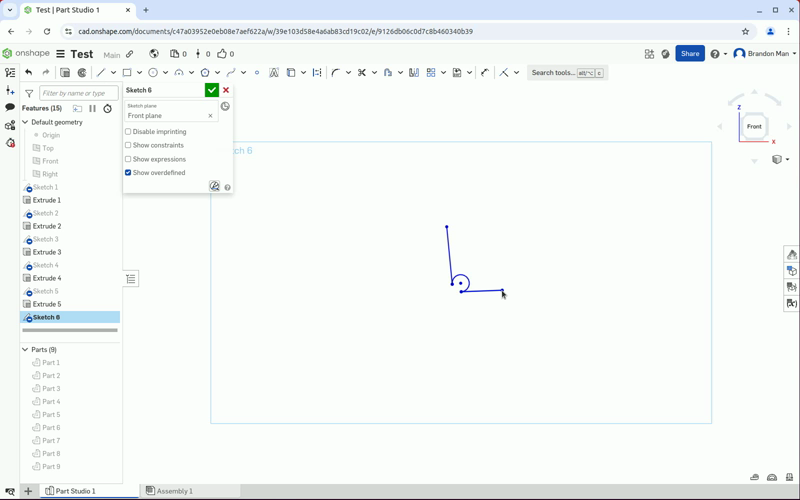
mouse_move(502, 290)
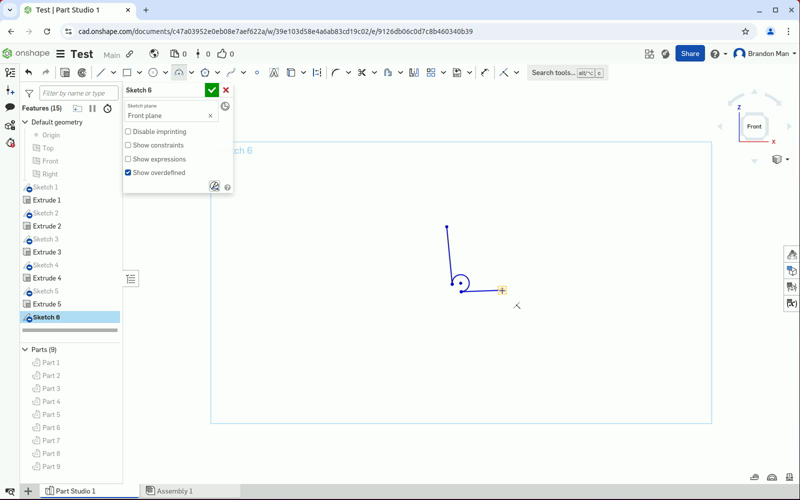
click(502, 290)
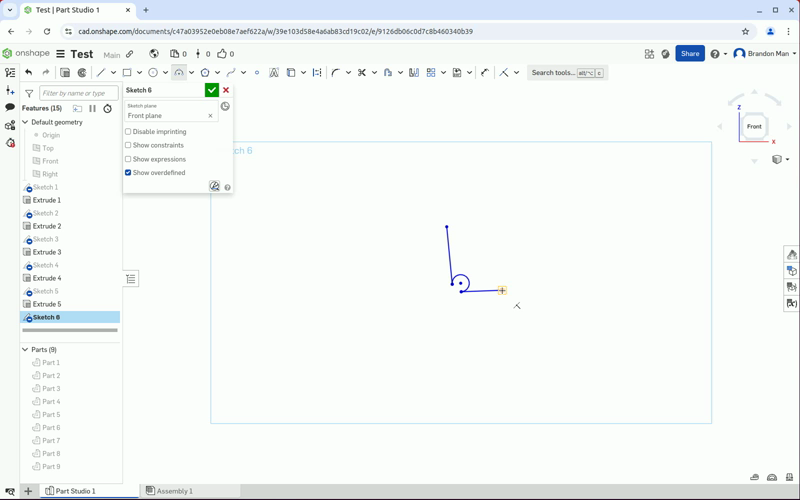
key_down(shift)
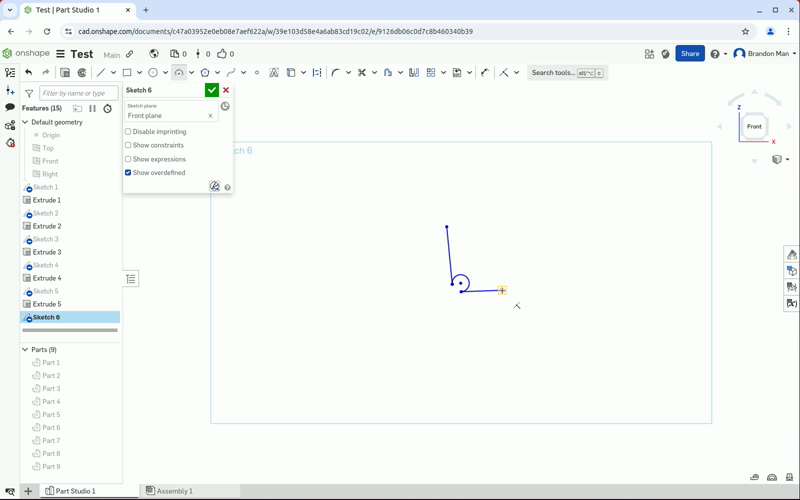
mouse_move(502, 276)
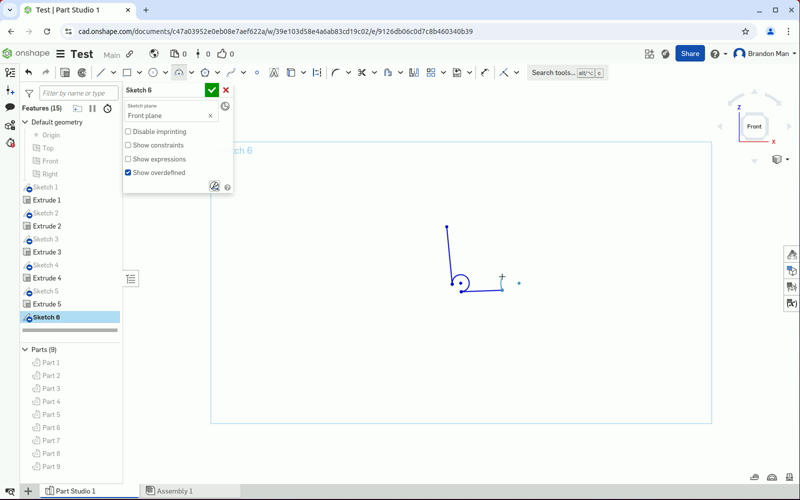
click(502, 276)
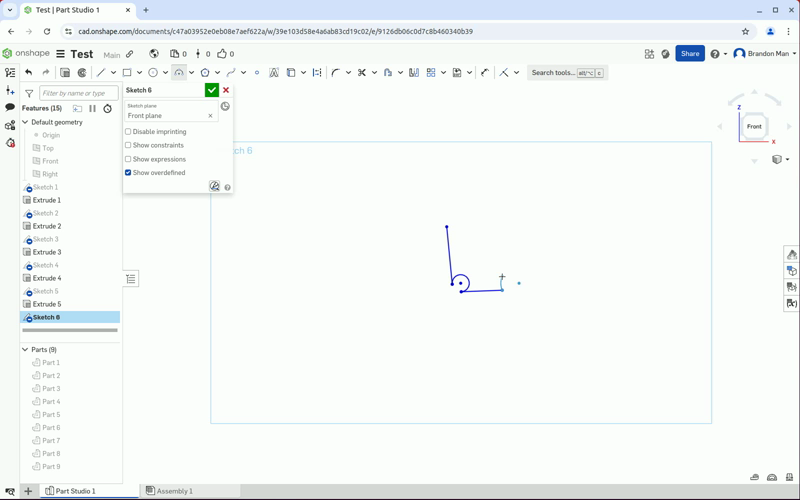
mouse_move(494, 282)
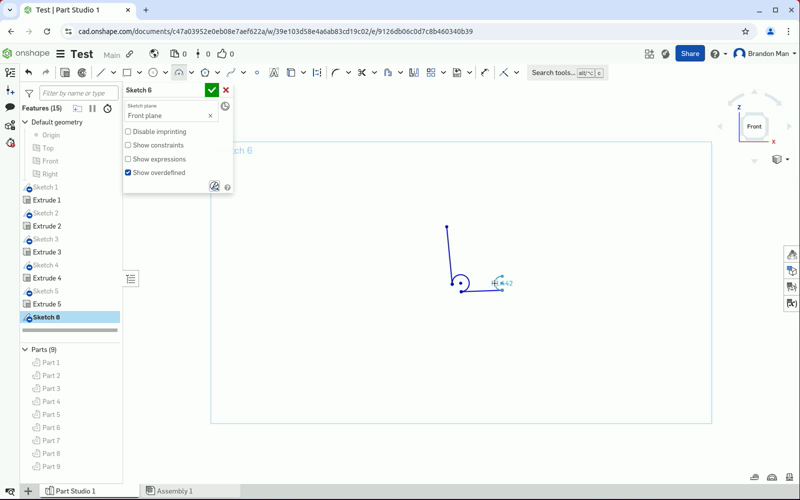
click(494, 282)
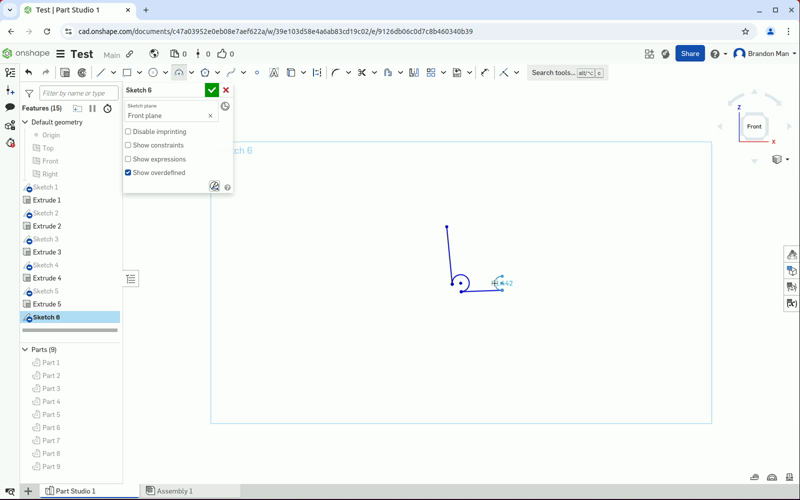
key_up(shift)
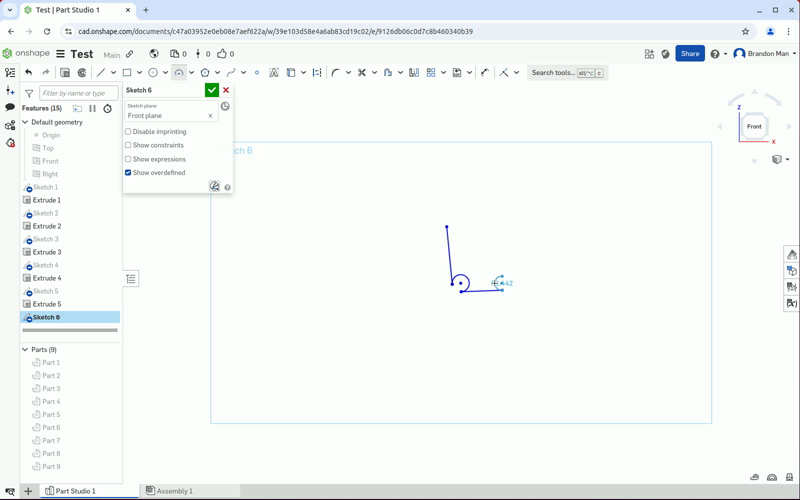
key(esc)
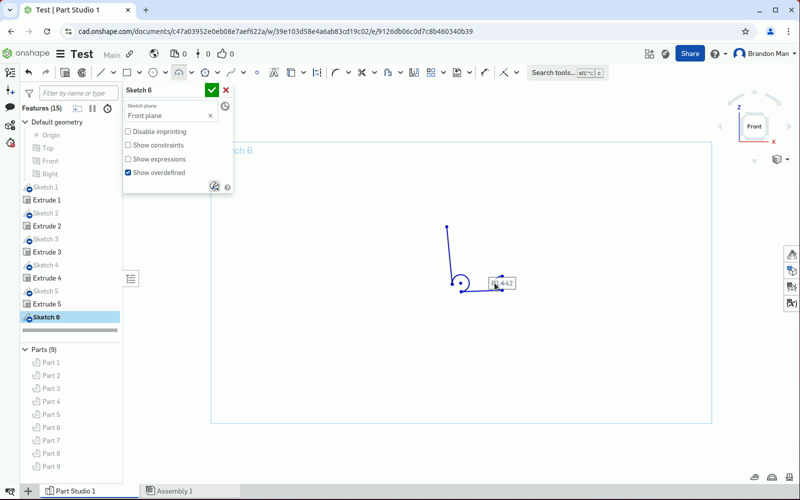
key(l)
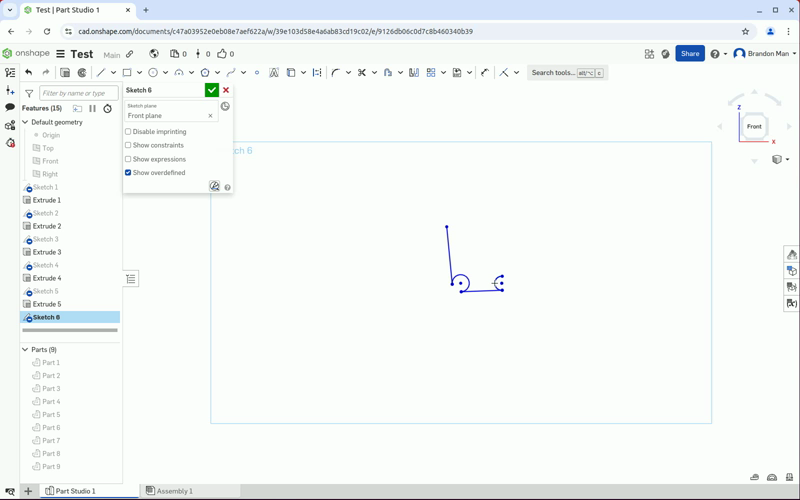
mouse_move(502, 276)
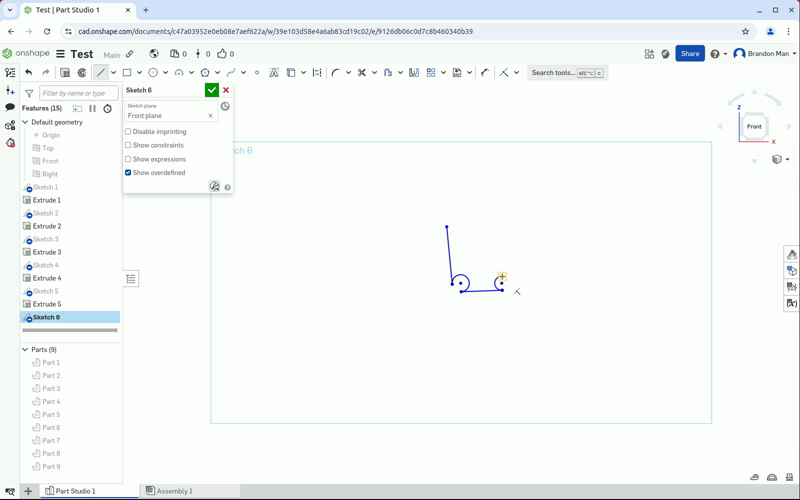
click(502, 276)
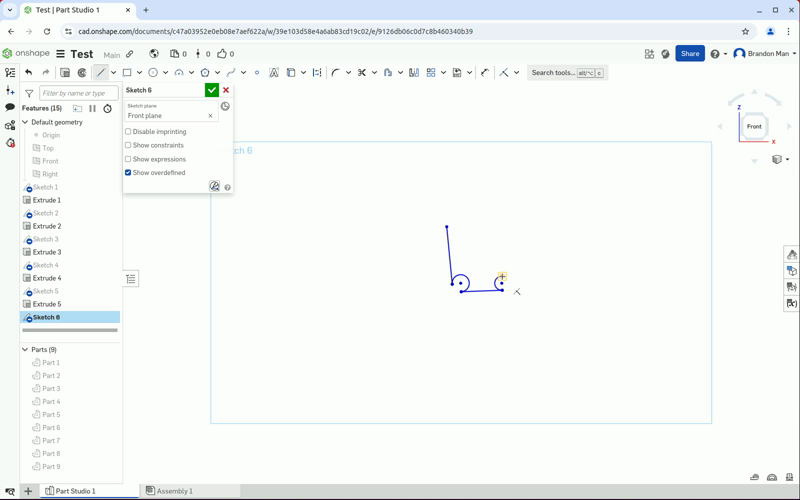
key_down(shift)
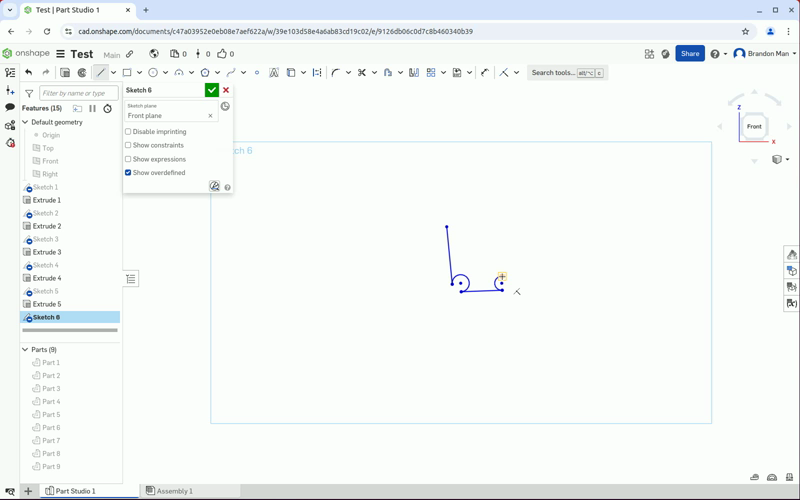
mouse_move(532, 276)
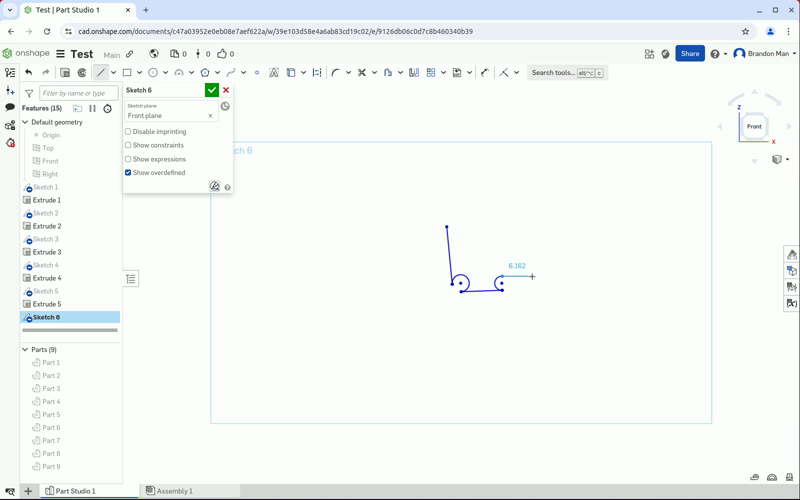
mouse_move(478, 275)
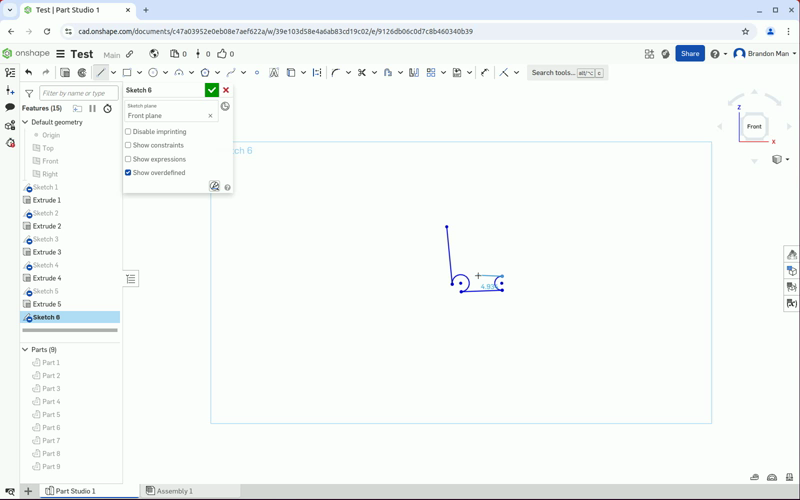
click(478, 275)
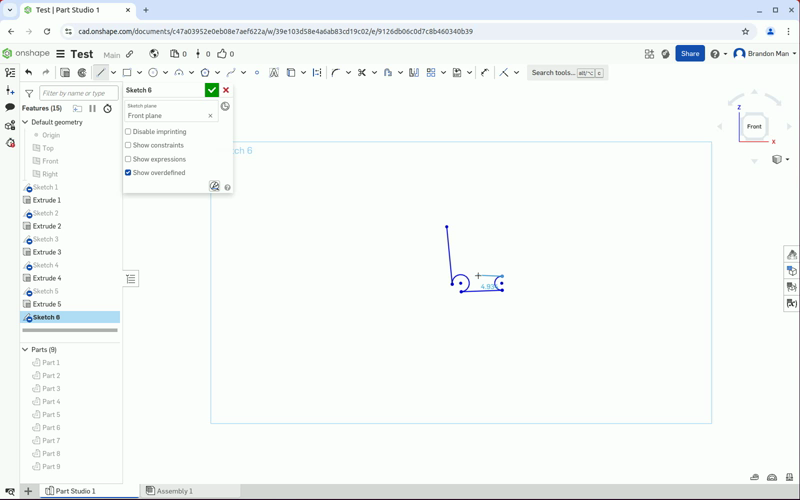
key_up(shift)
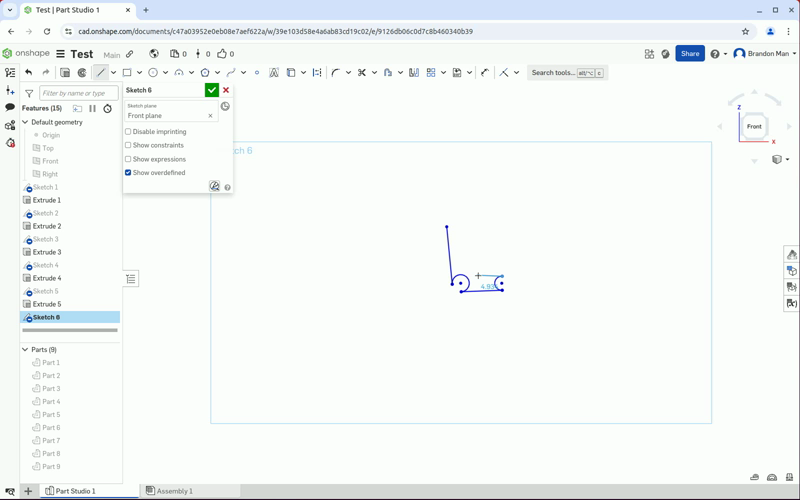
key(esc)
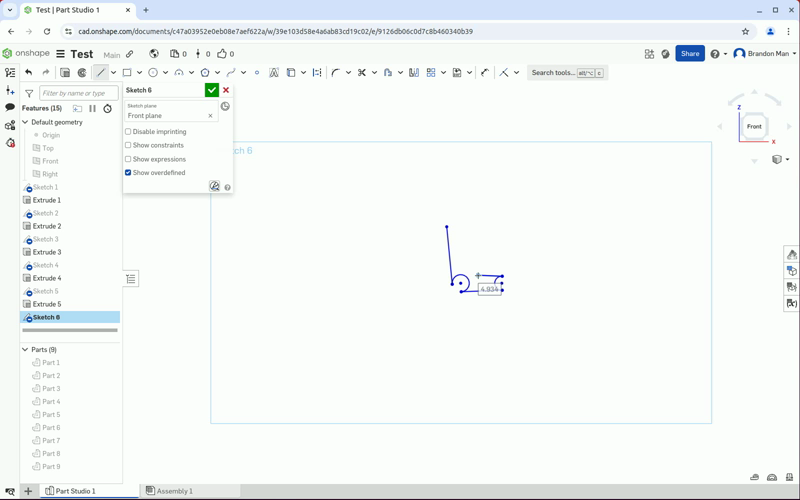
key(a)
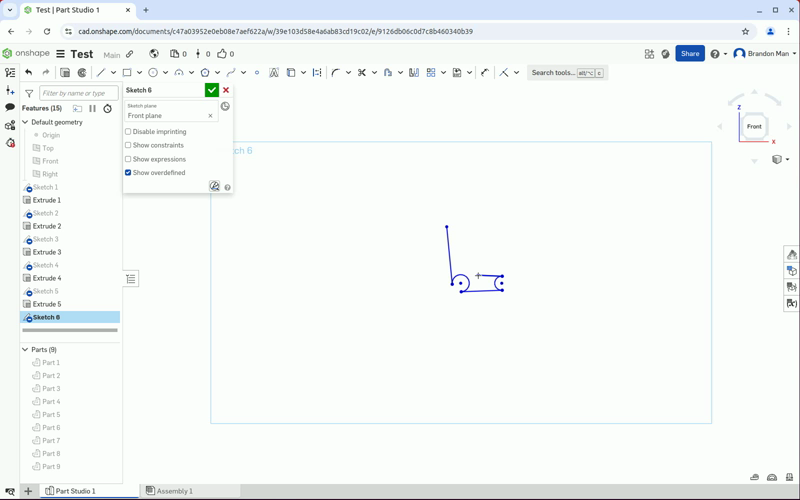
mouse_move(478, 275)
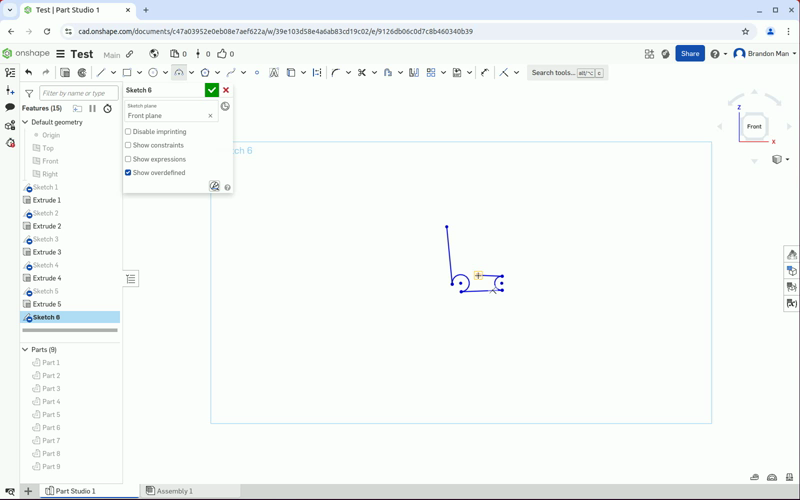
click(478, 275)
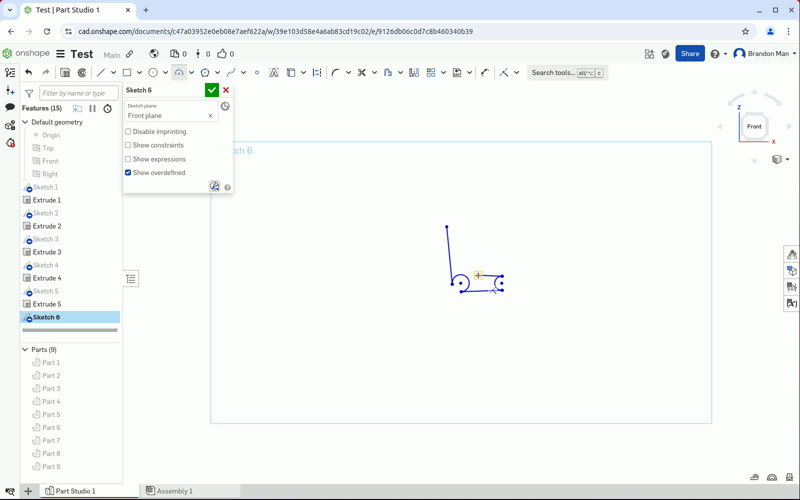
key_down(shift)
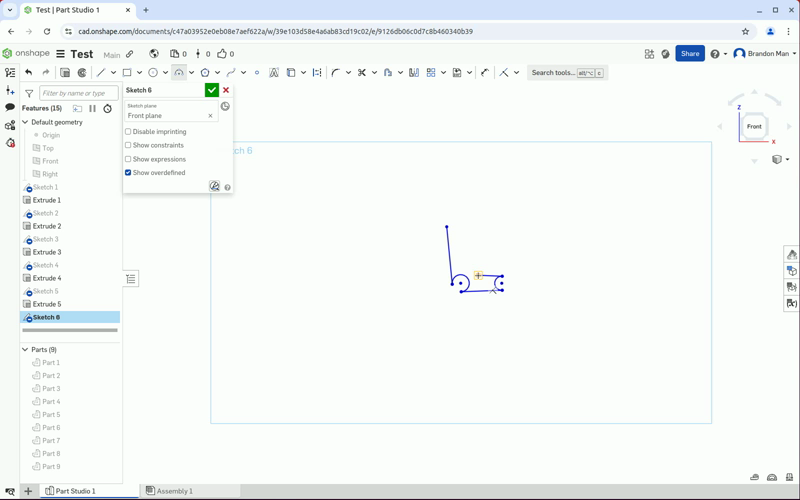
mouse_move(471, 267)
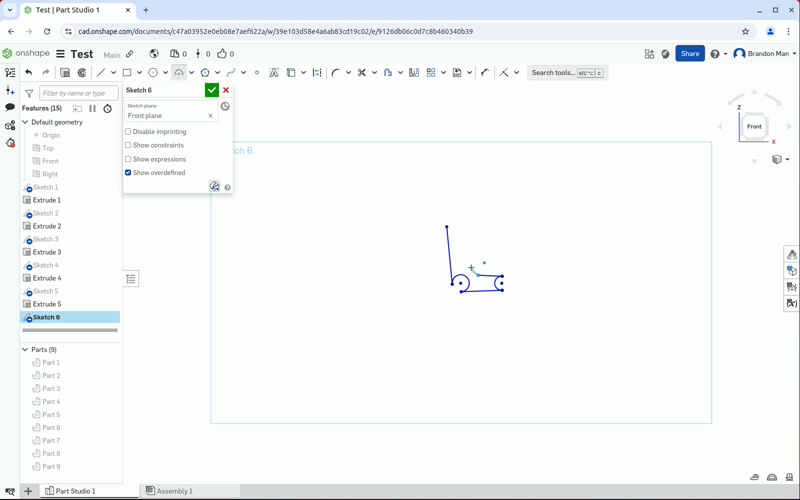
click(471, 267)
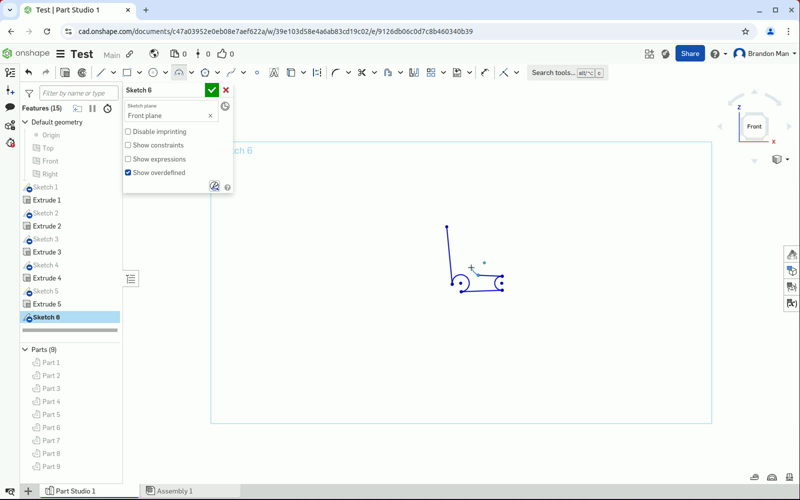
mouse_move(472, 272)
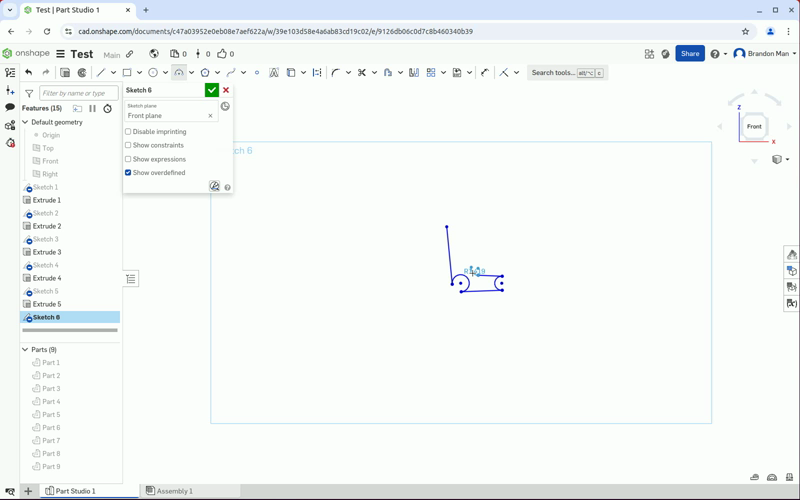
click(472, 272)
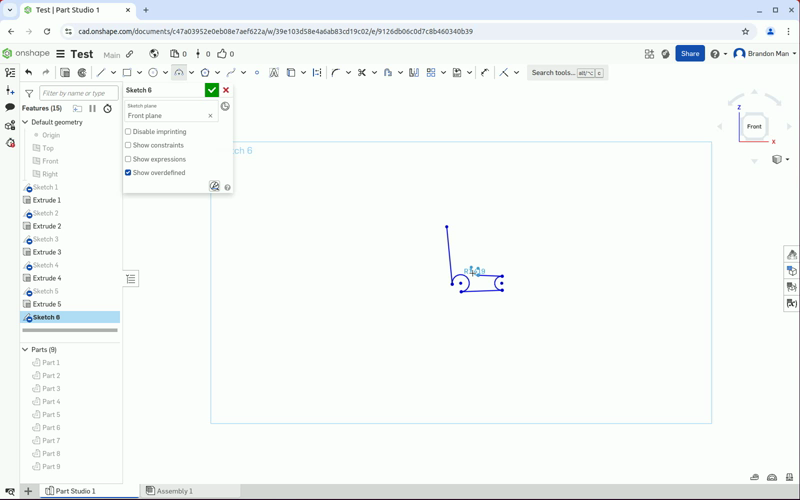
key_up(shift)
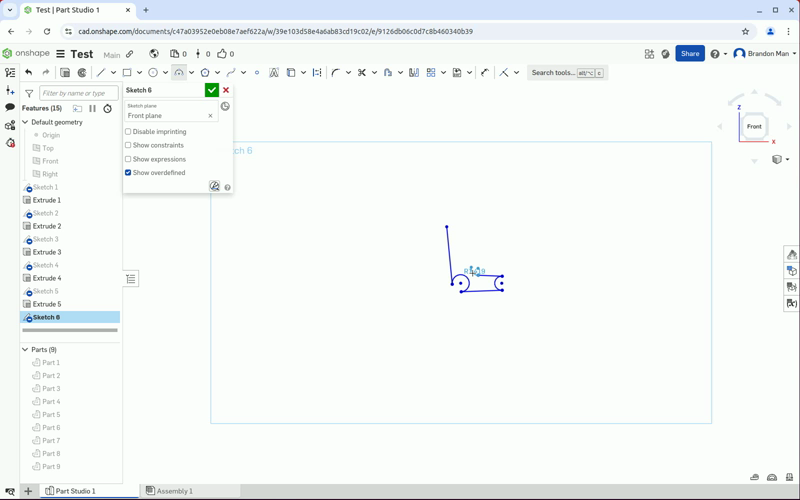
key(esc)
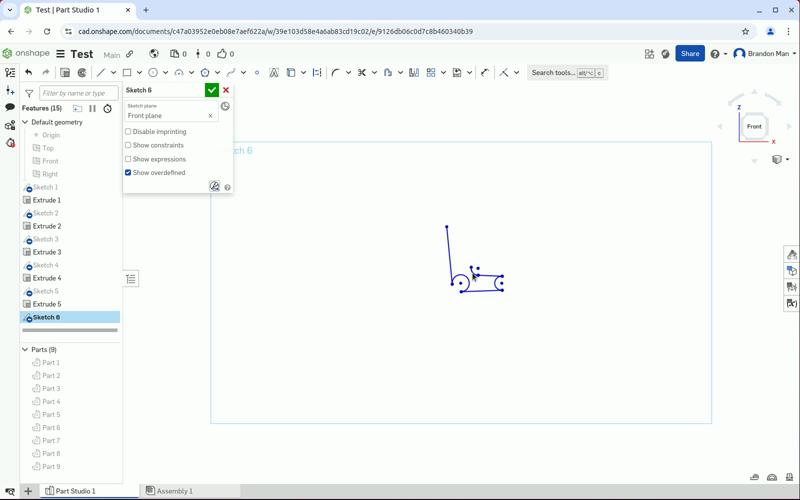
key(l)
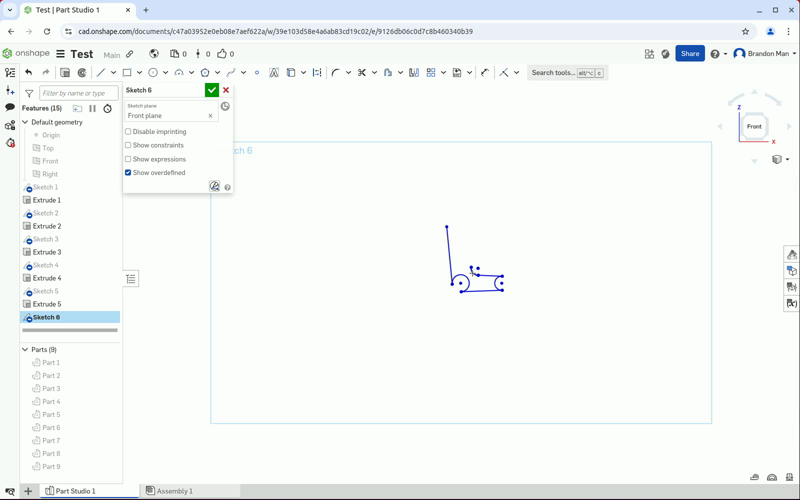
mouse_move(471, 267)
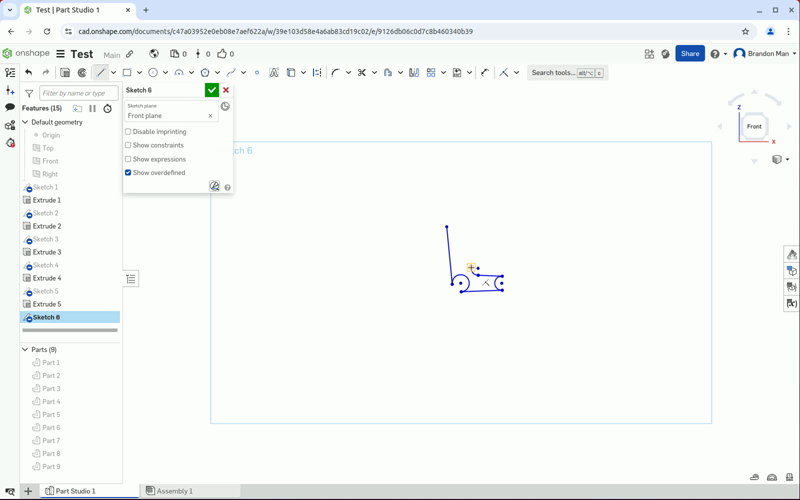
click(471, 267)
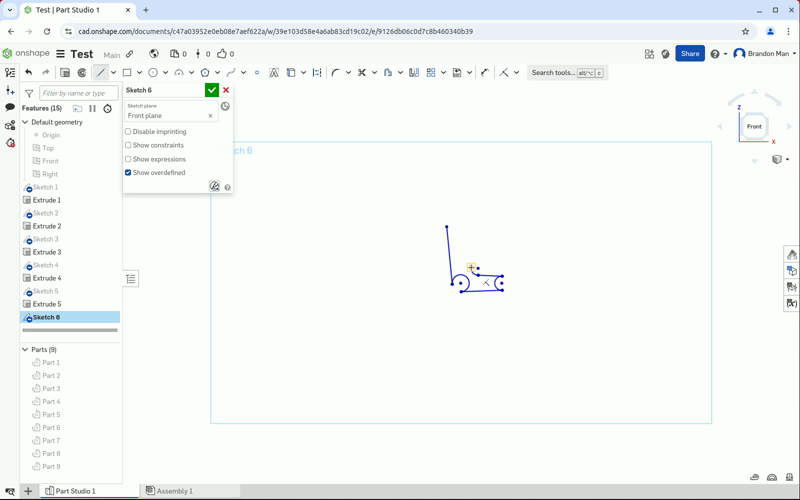
key_down(shift)
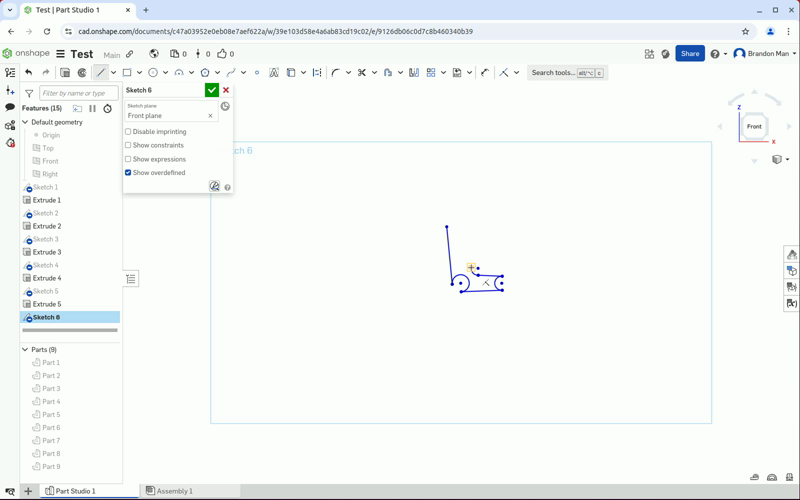
mouse_move(501, 267)
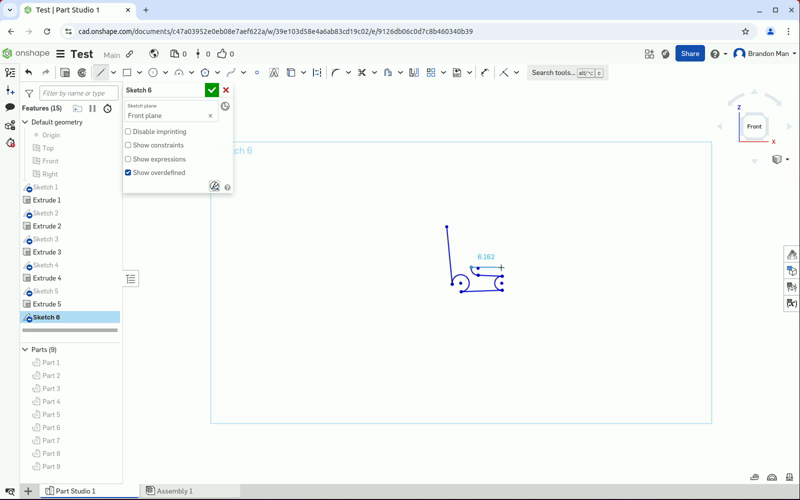
mouse_move(475, 226)
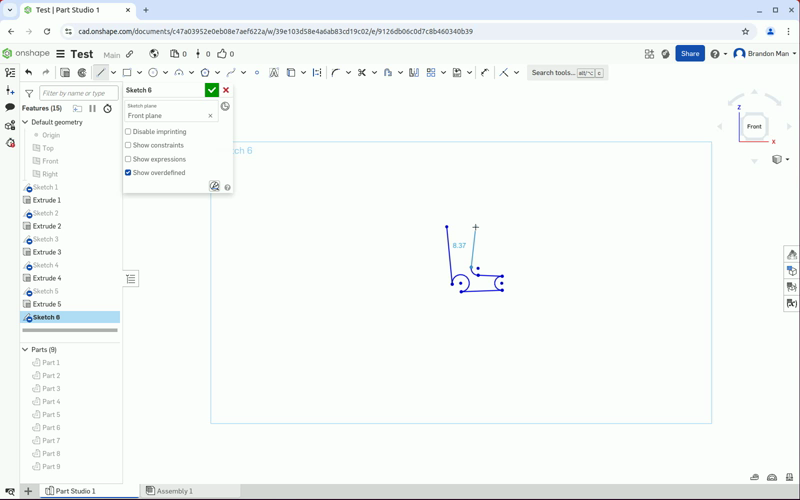
click(475, 226)
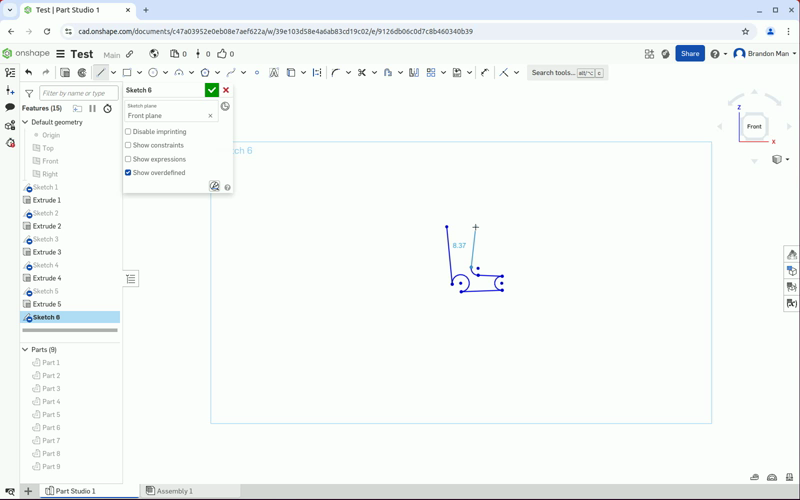
key_up(shift)
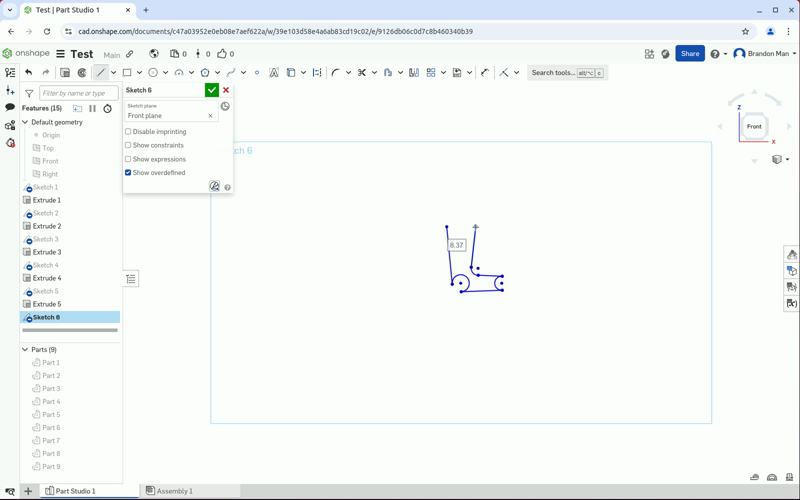
key(esc)
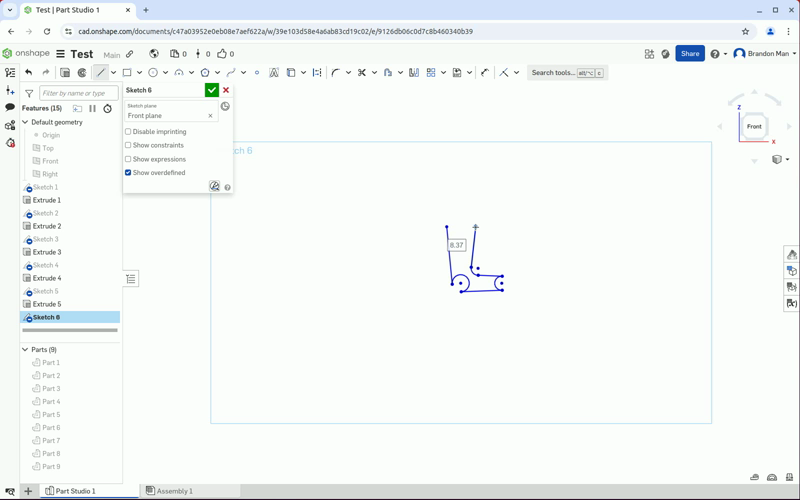
key(a)
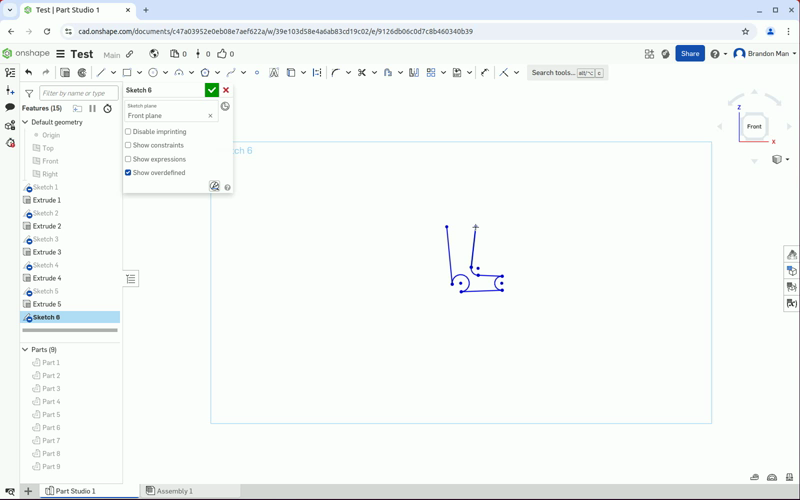
mouse_move(475, 226)
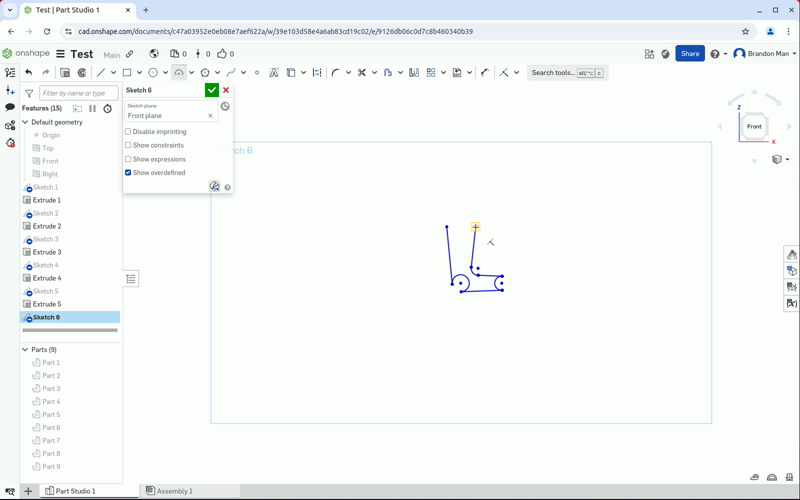
click(475, 226)
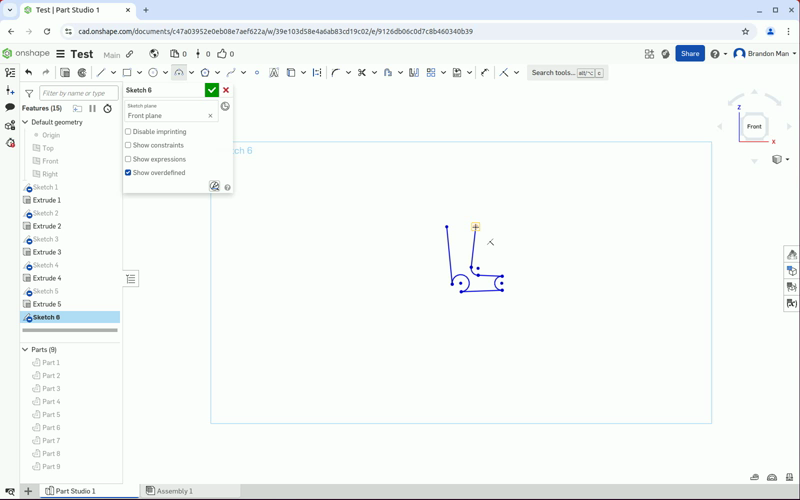
mouse_move(446, 226)
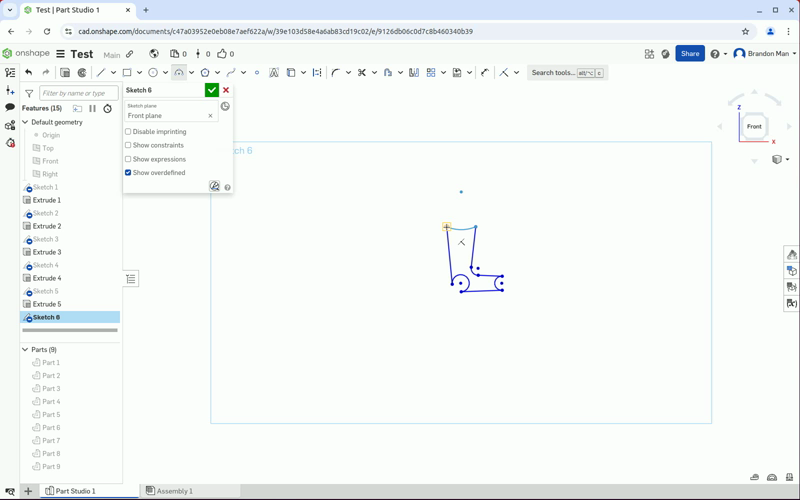
click(446, 226)
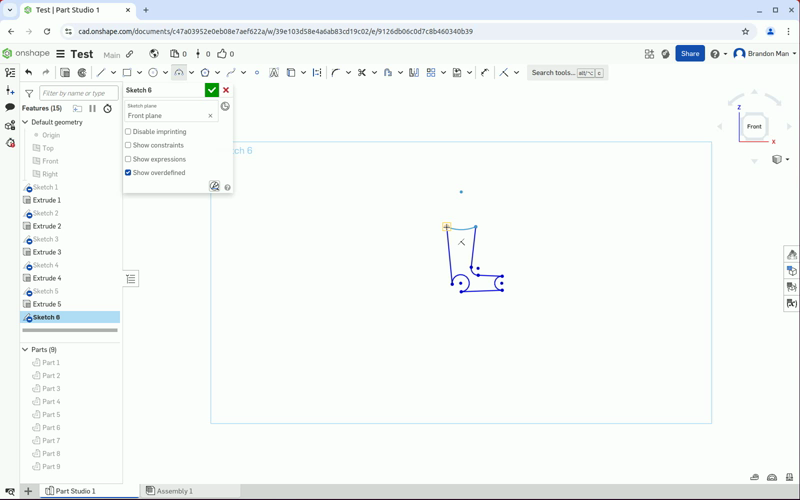
key_down(shift)
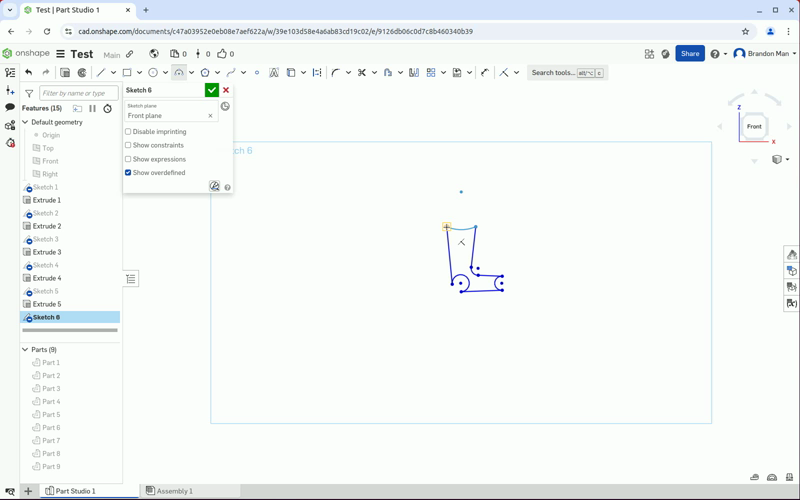
mouse_move(461, 239)
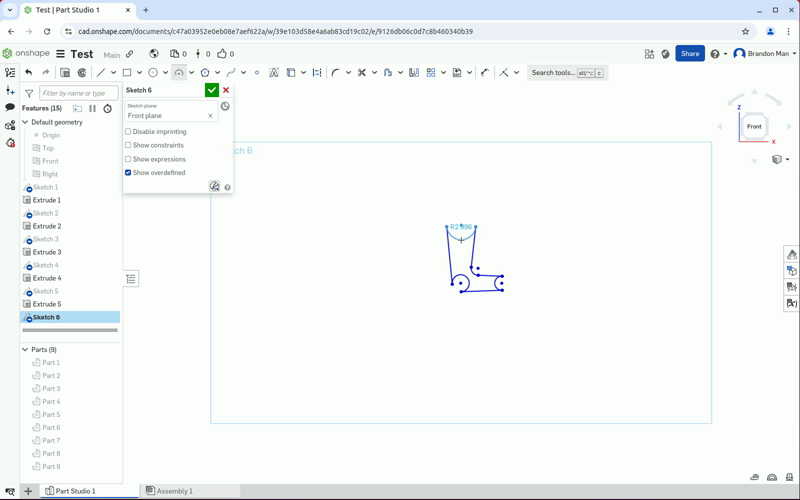
click(461, 239)
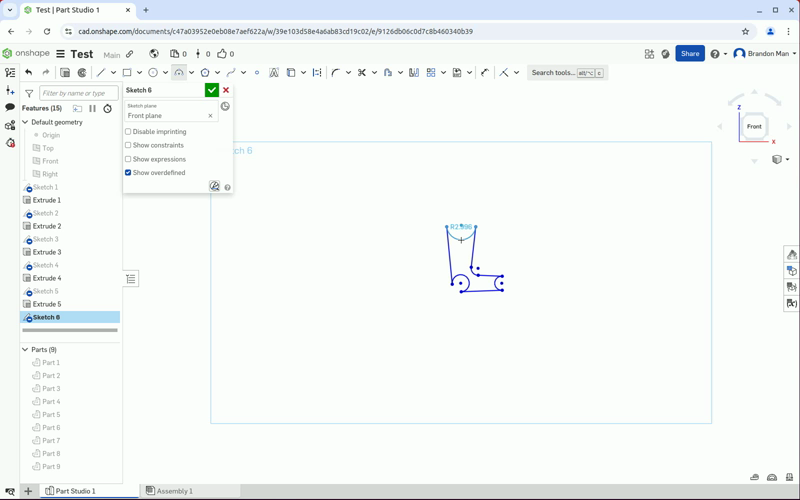
key_up(shift)
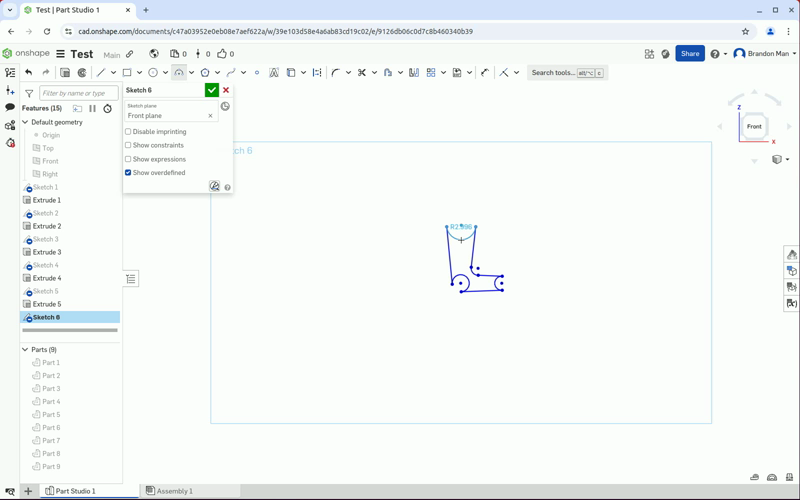
key(esc)
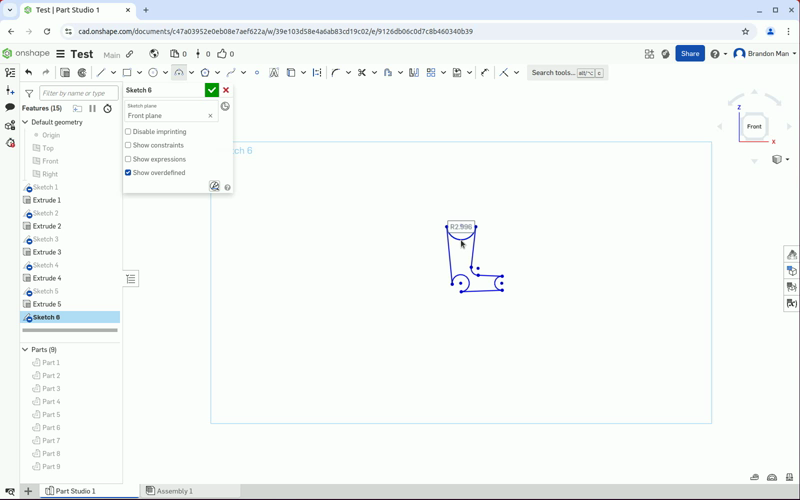
mouse_move(451, 250)
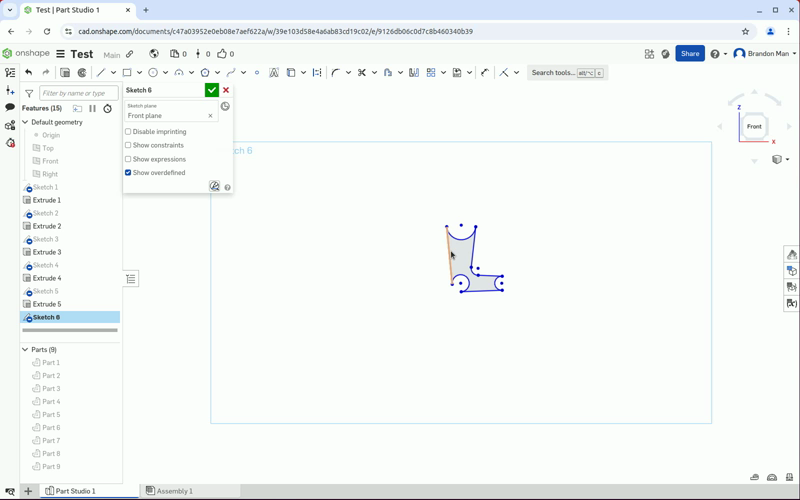
scroll(6)
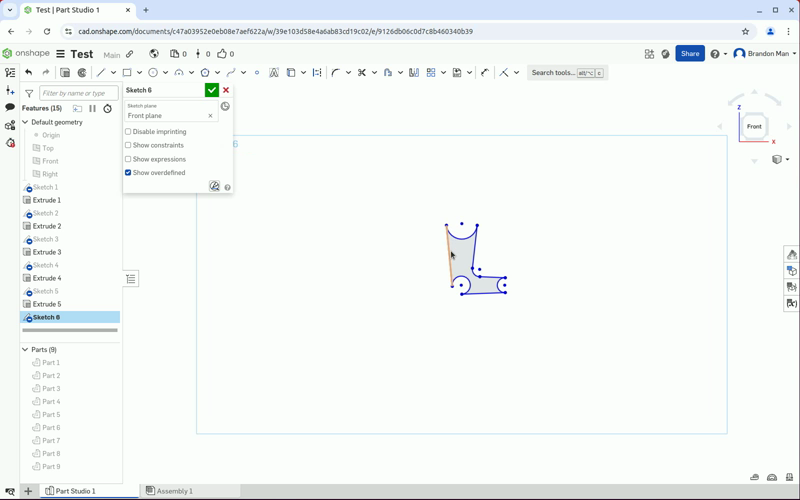
scroll(6)
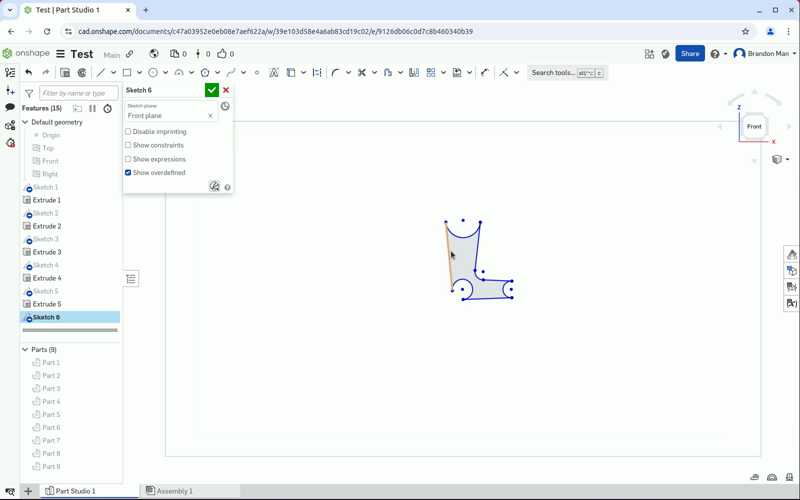
scroll(6)
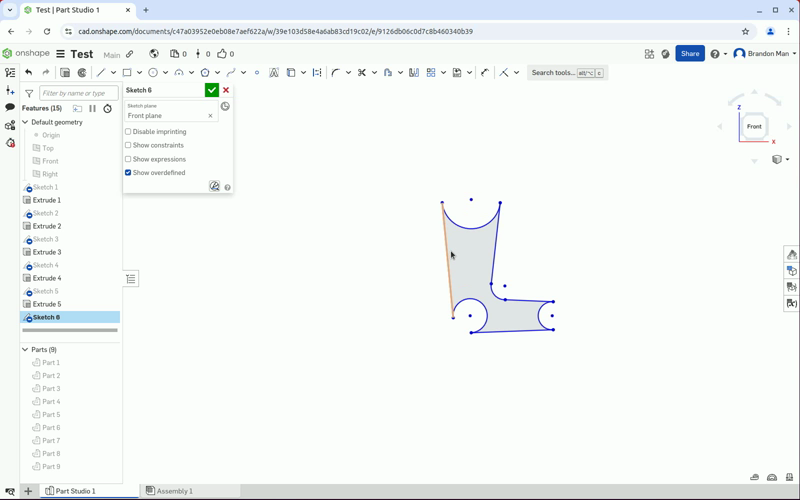
scroll(6)
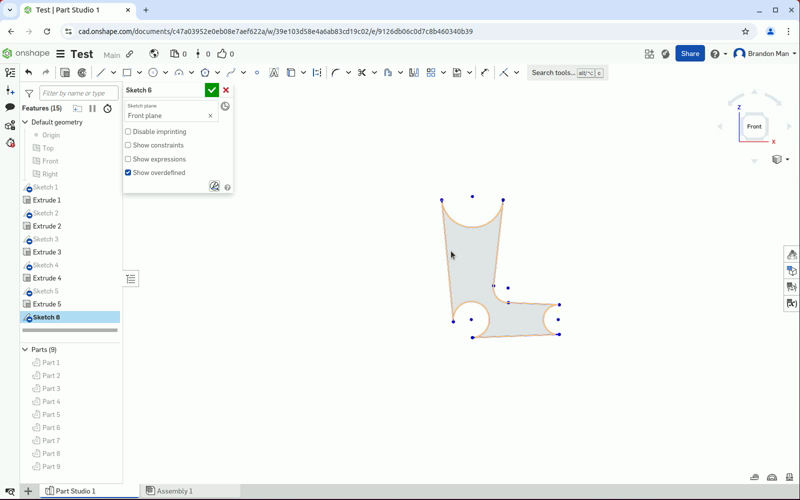
scroll(6)
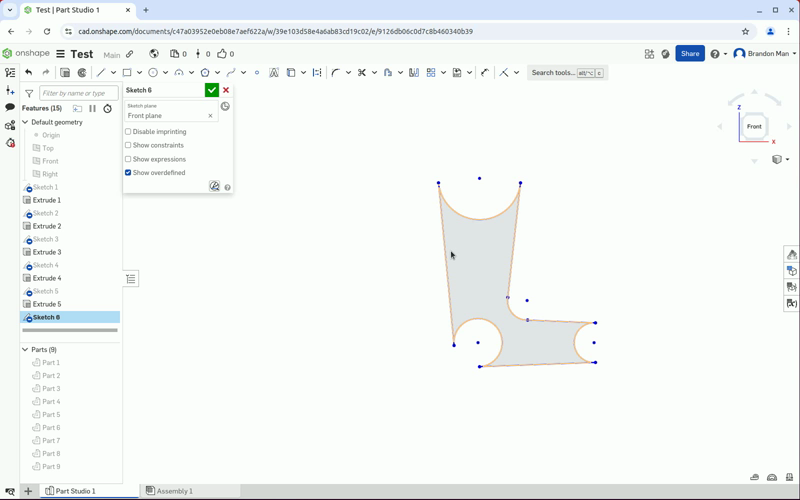
scroll(6)
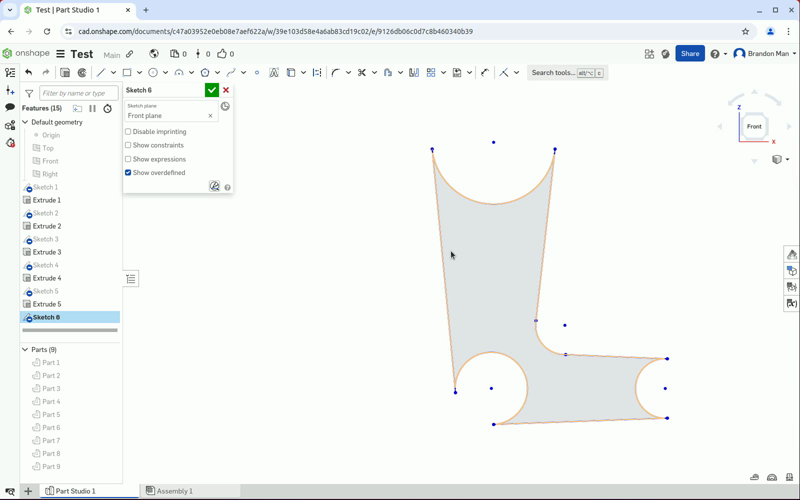
scroll(6)
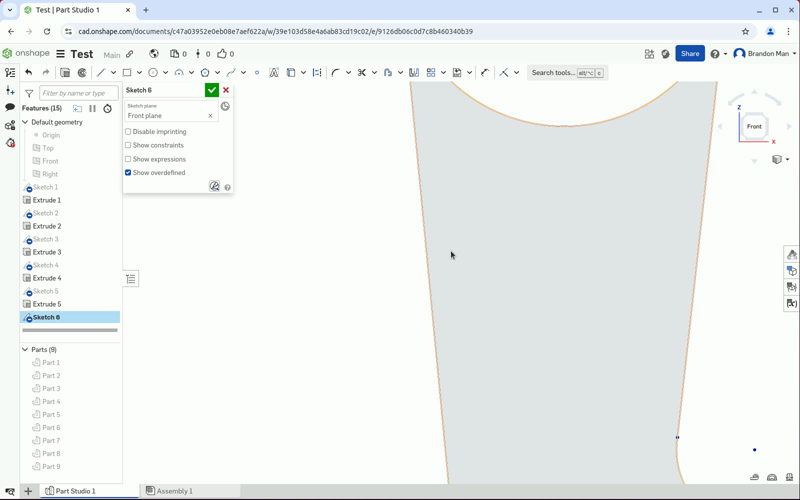
click(451, 250)
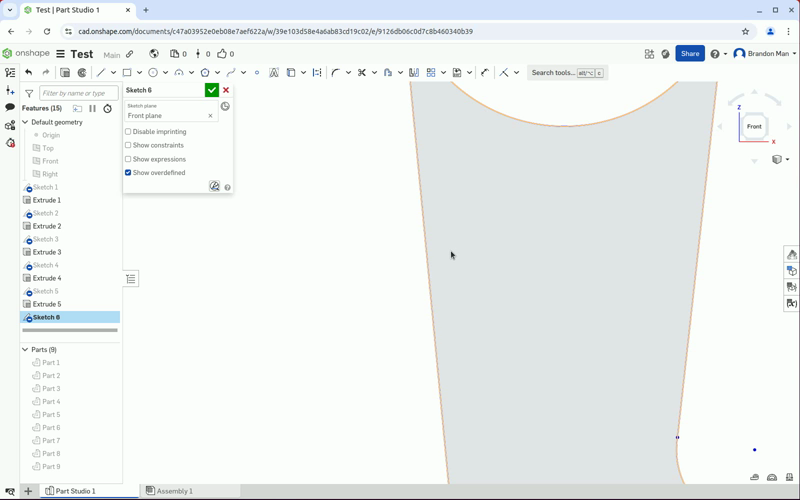
scroll(-6)
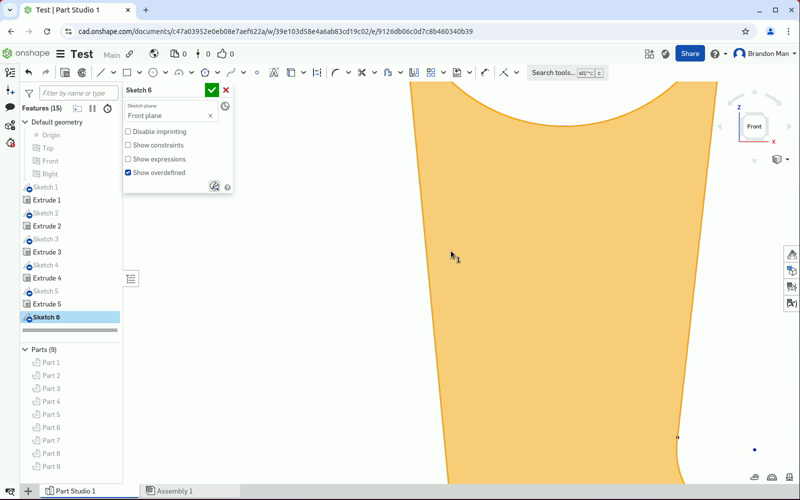
scroll(-6)
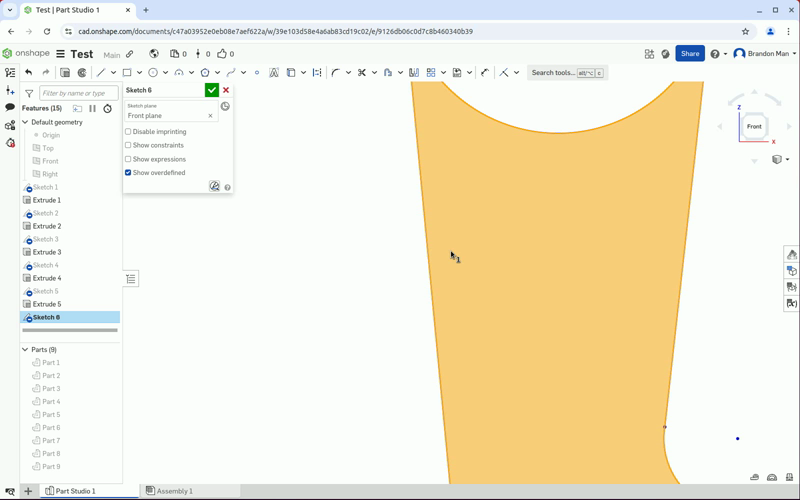
scroll(-6)
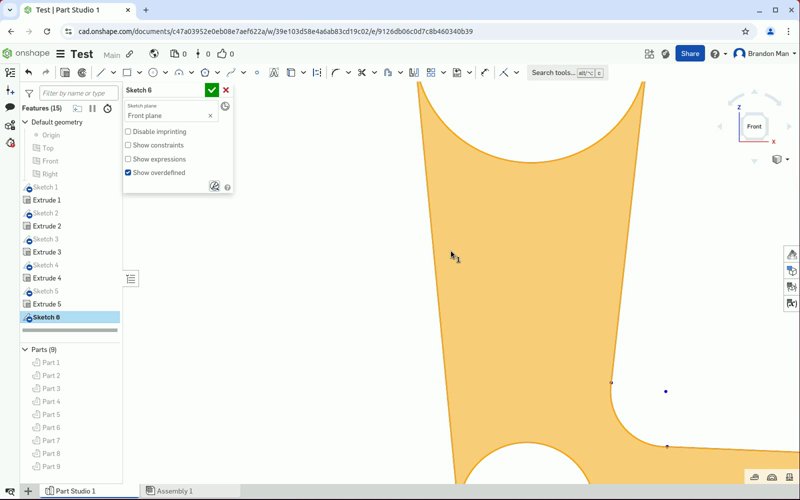
scroll(-6)
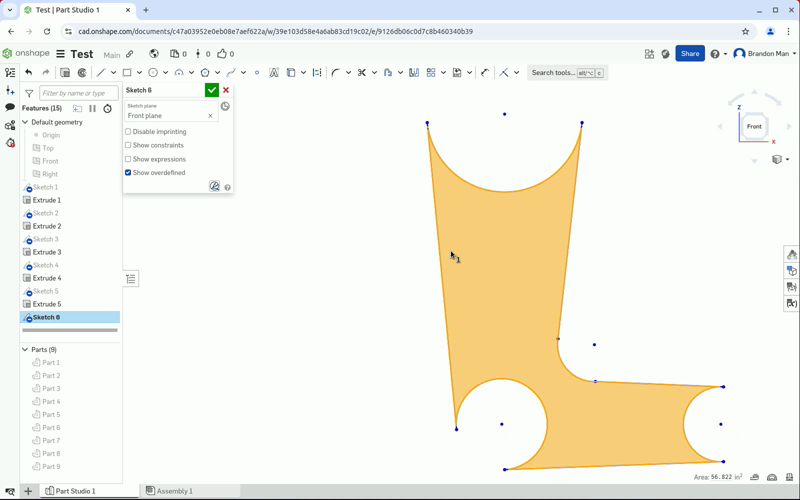
scroll(-6)
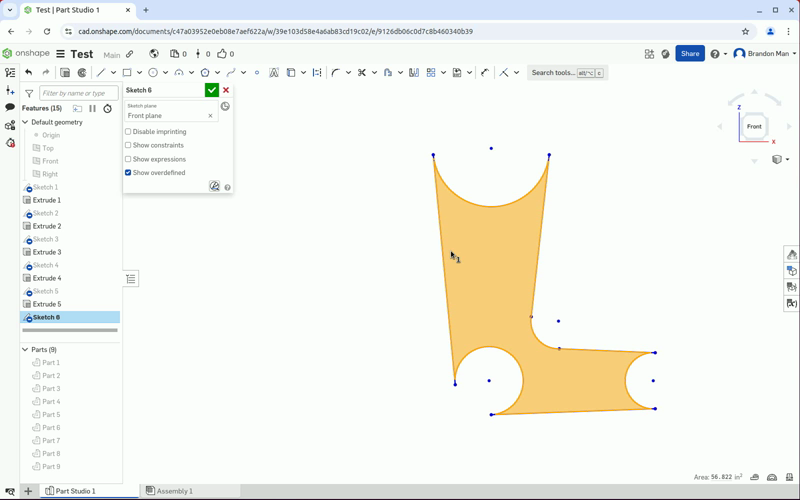
scroll(-6)
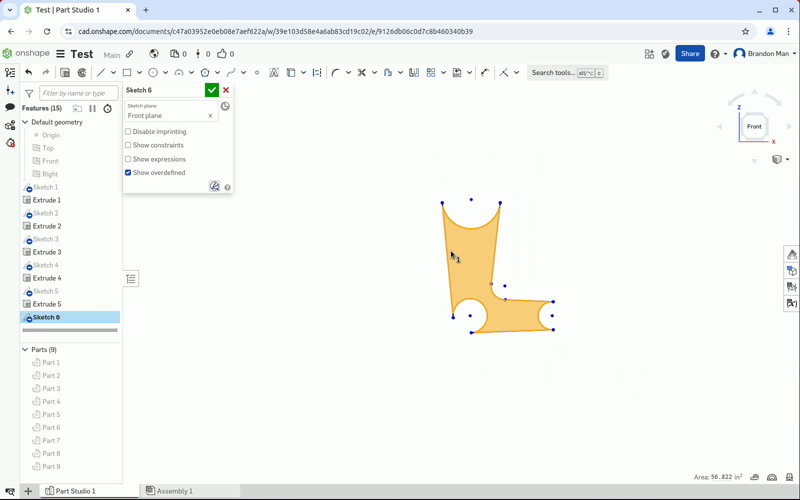
scroll(-6)
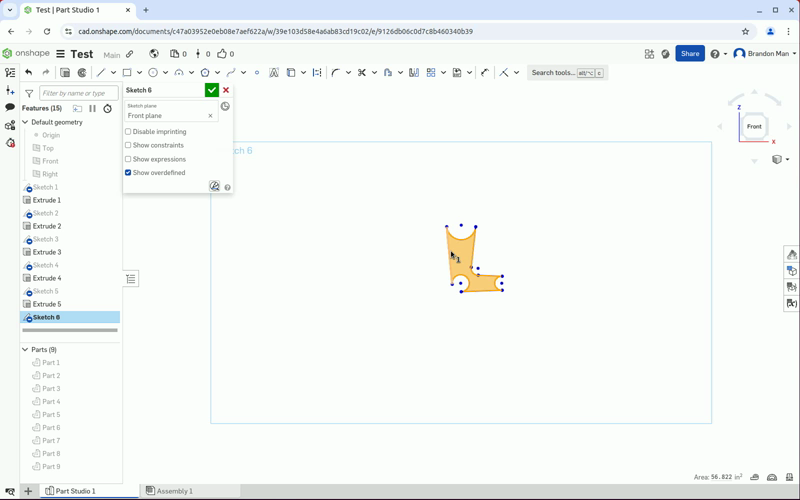
mouse_move(73, 352)
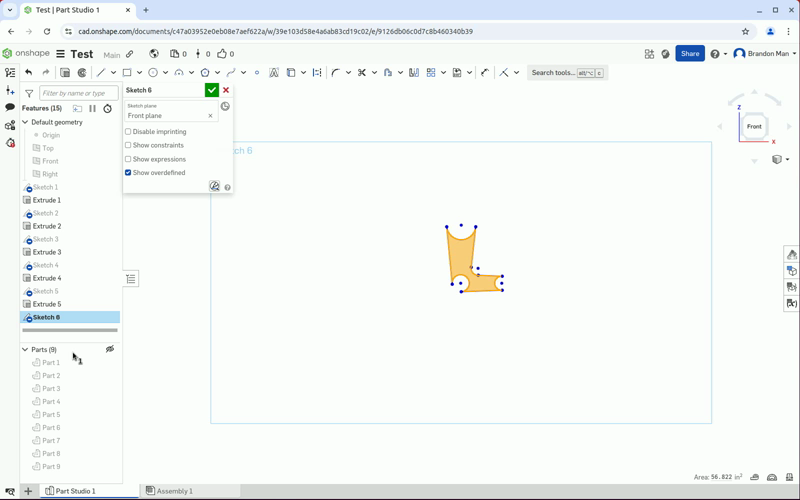
key(shift+y)
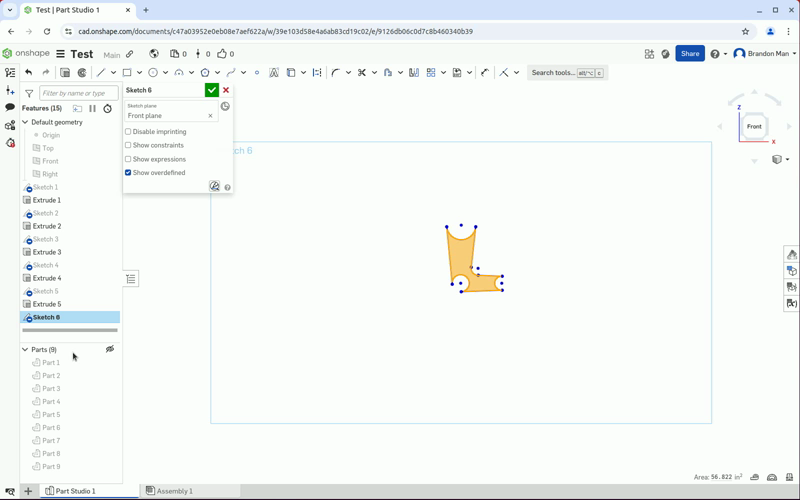
key(shift+e)
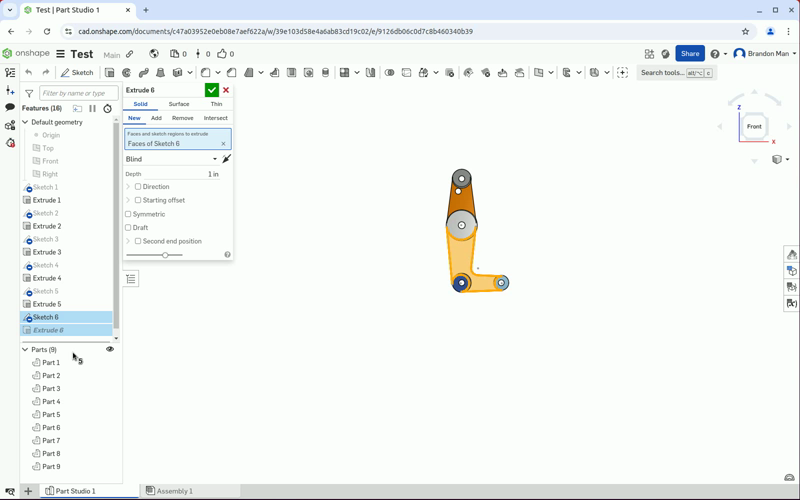
mouse_move(143, 106)
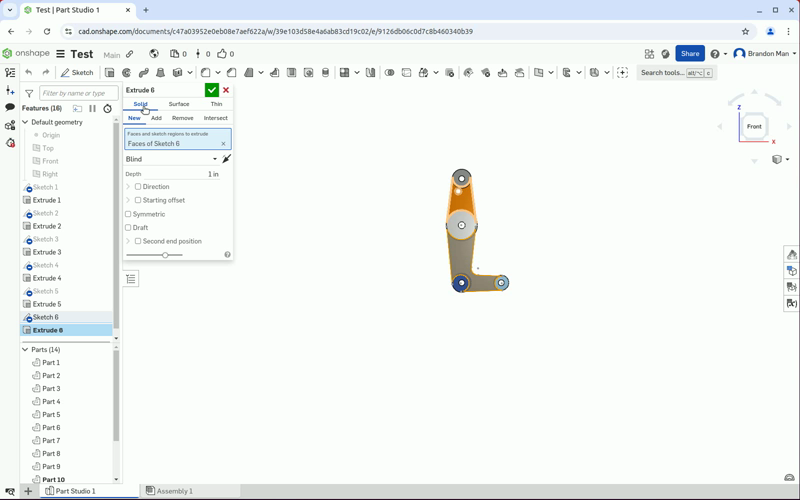
click(143, 106)
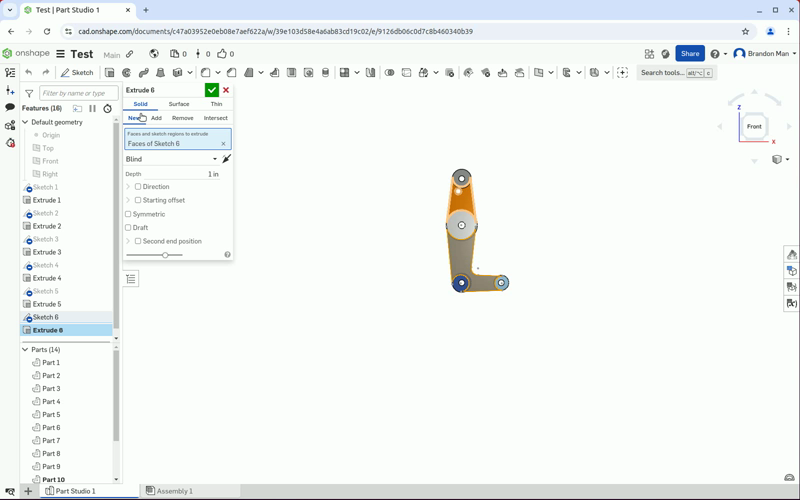
mouse_move(137, 120)
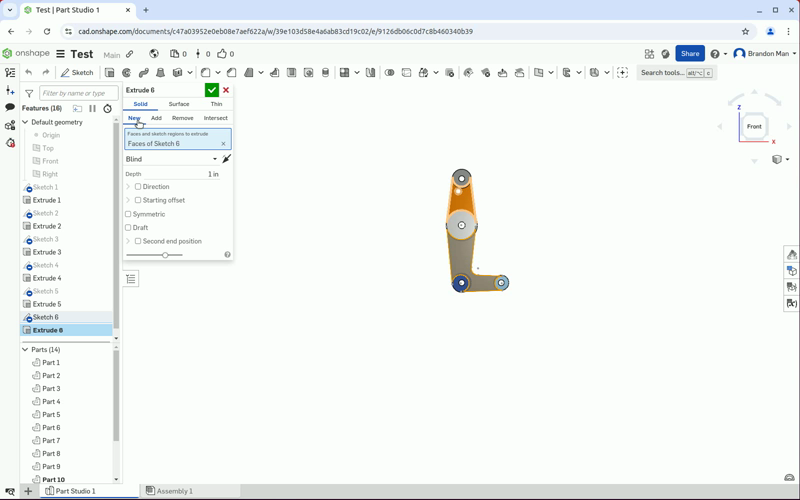
click(137, 120)
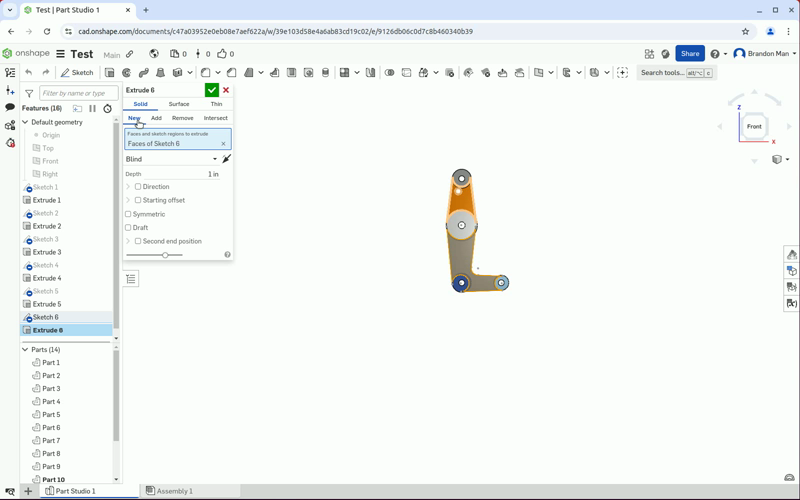
key(tab, 4)
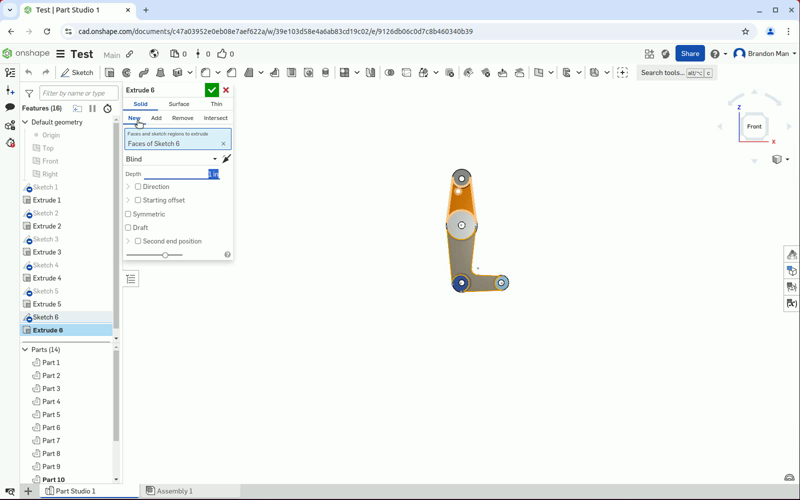
text(0.481)
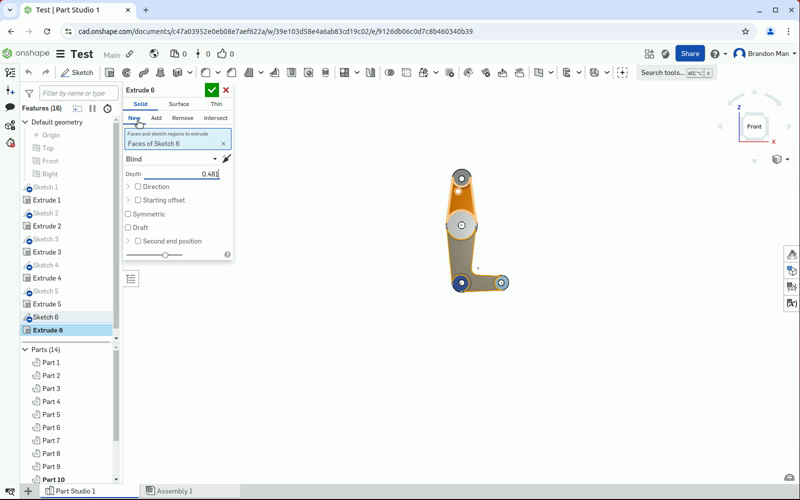
key(enter)
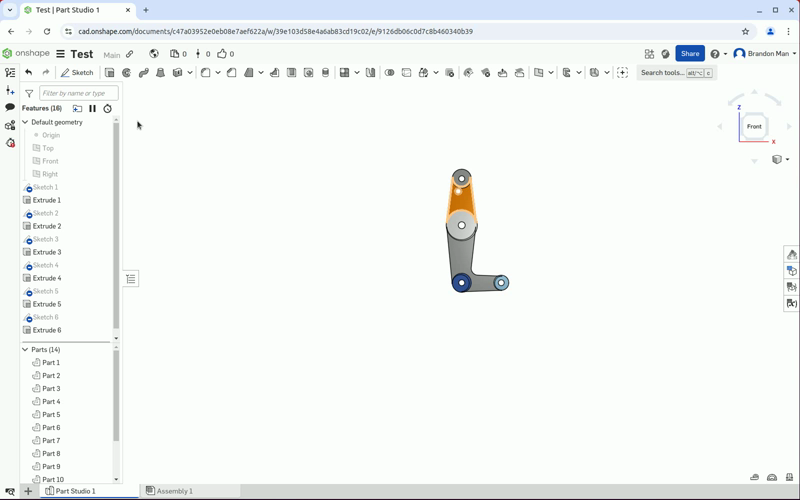
key(shift+h)
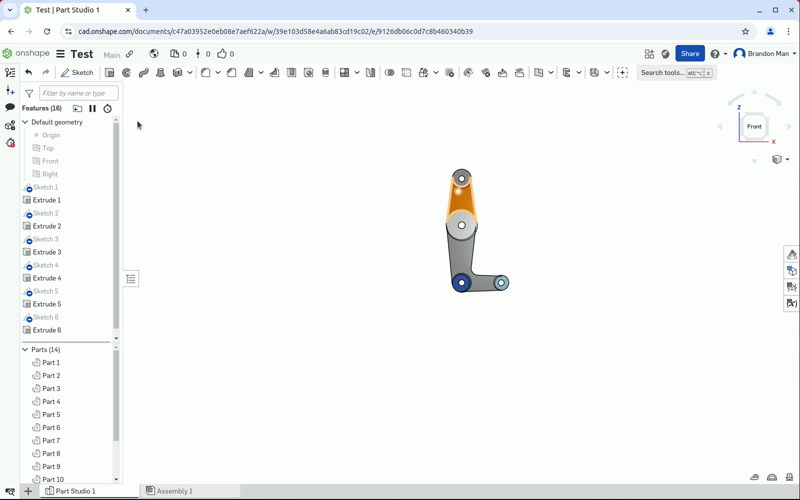
key(shift+h)
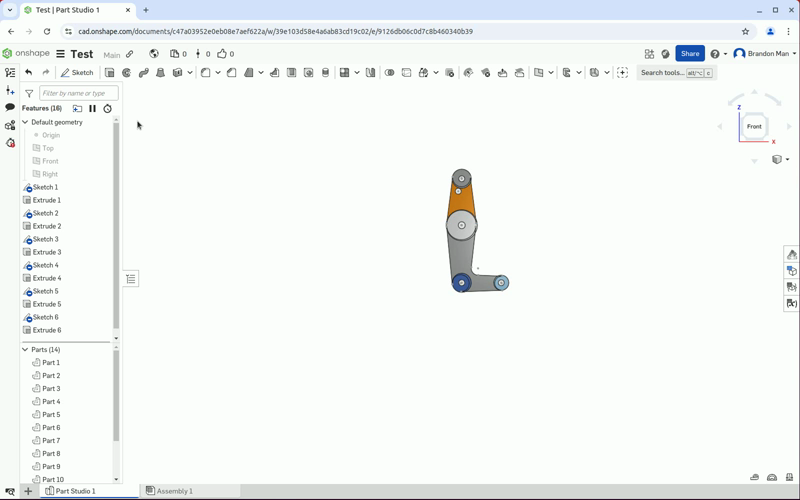
key(shift+7)
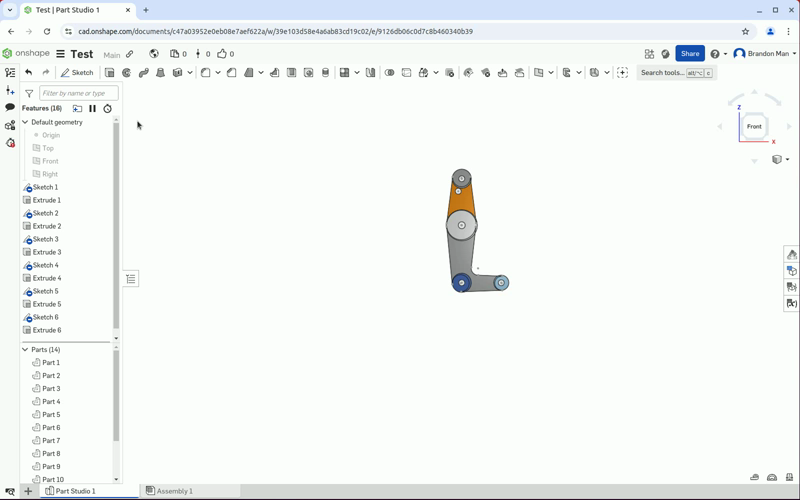
key(left, 2)
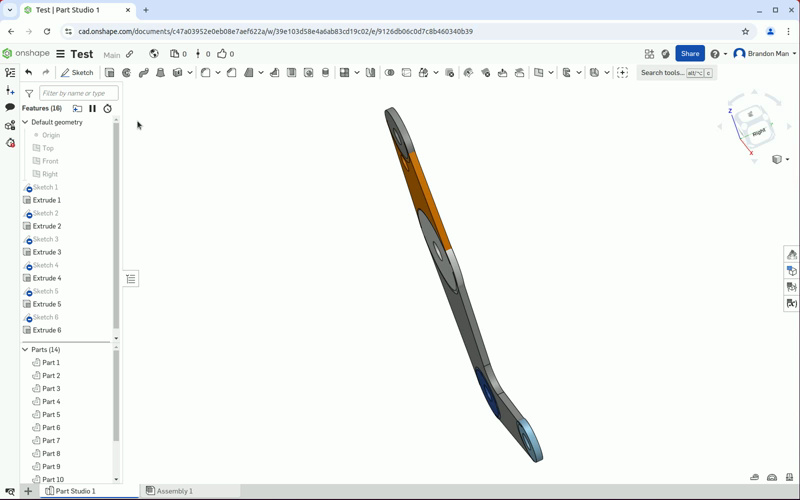
key(down, 2)
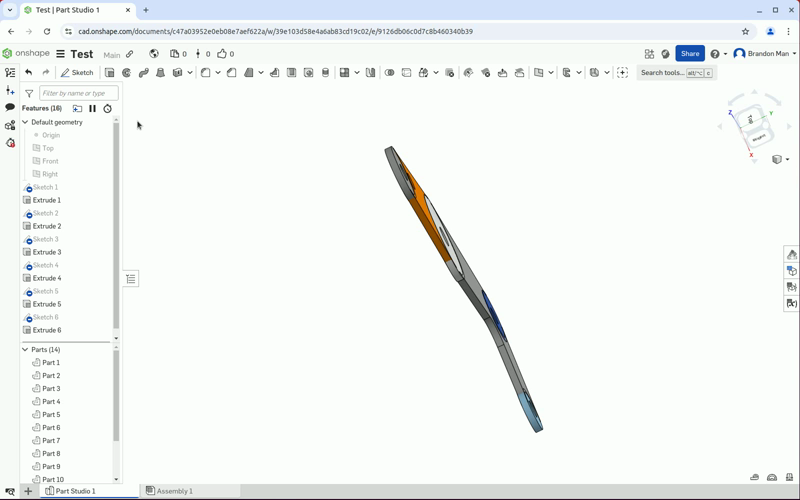
key(up, 2)
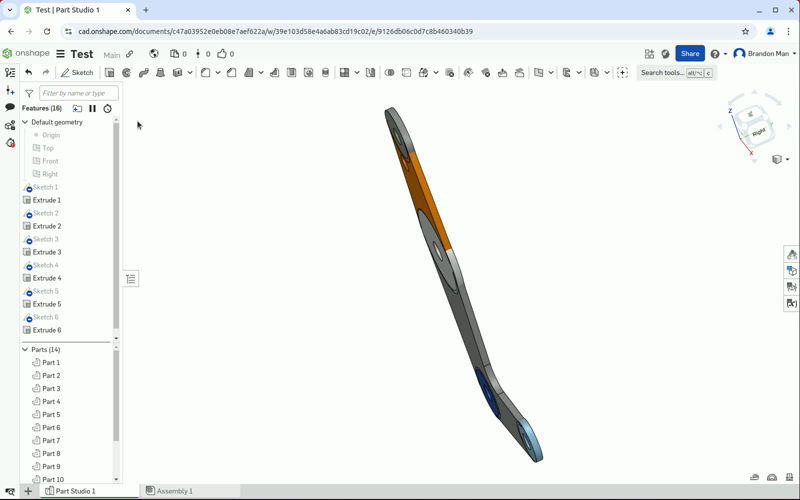
key(right, 2)
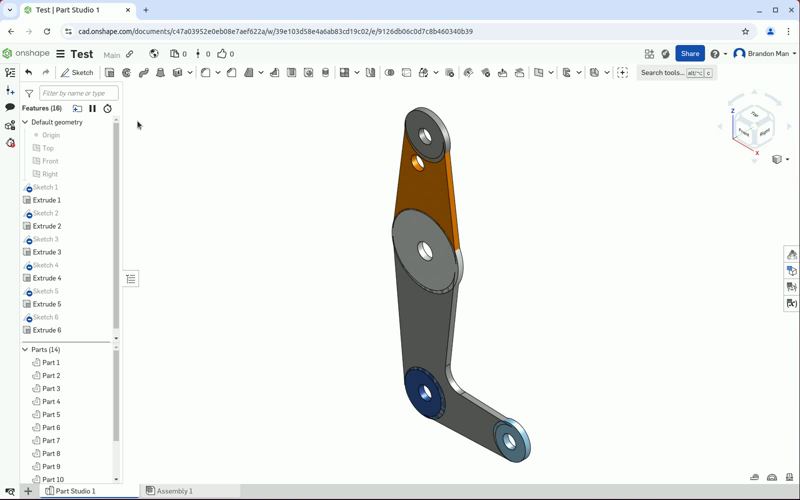
mouse_move(69, 189)
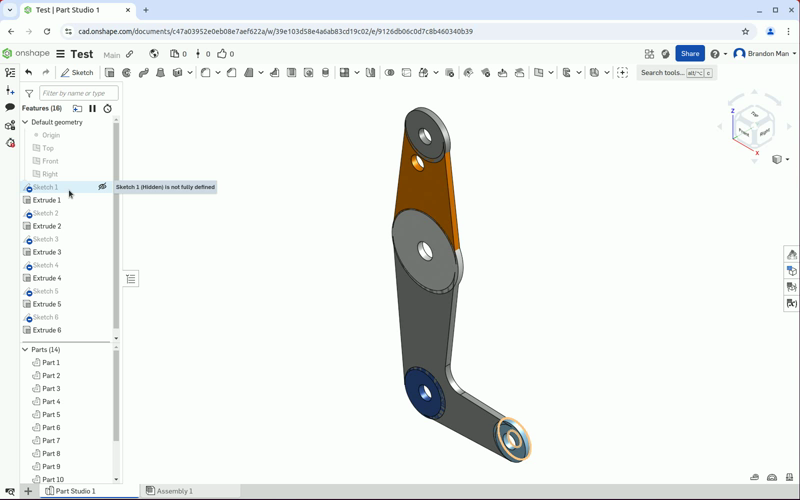
click(69, 189)